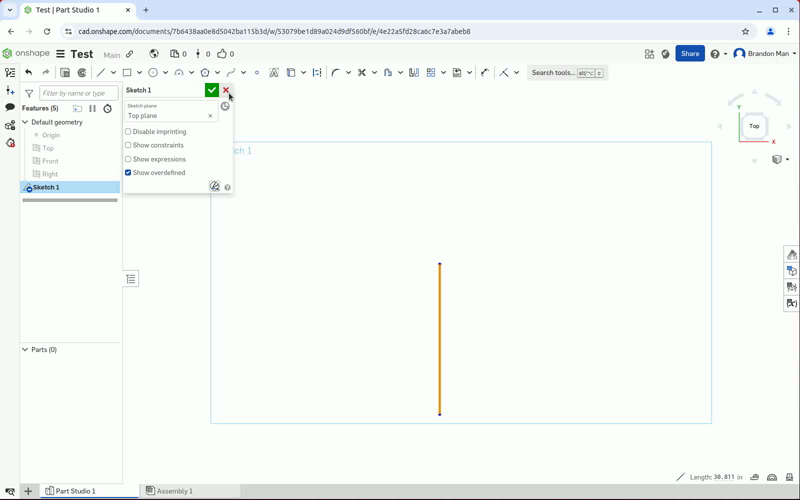
key(shift+h)
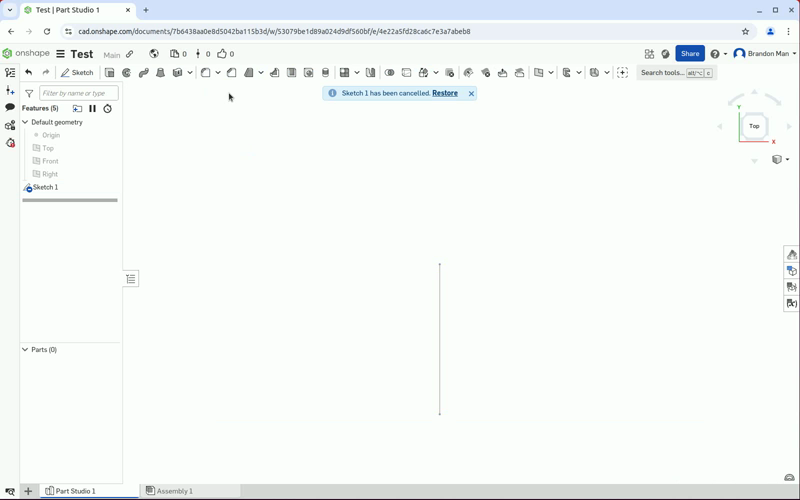
key(shift+s)
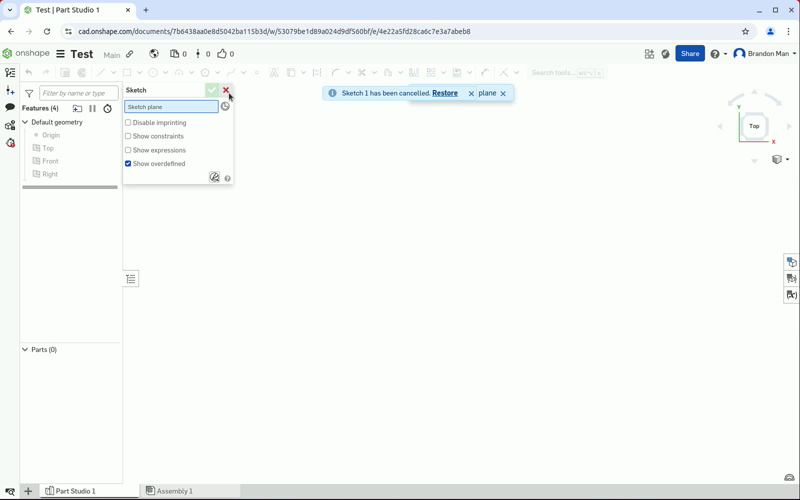
mouse_move(73, 150)
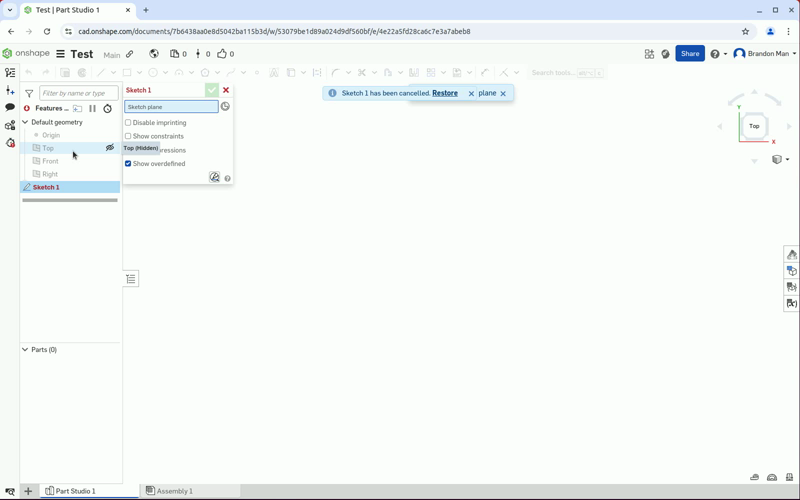
click(73, 150)
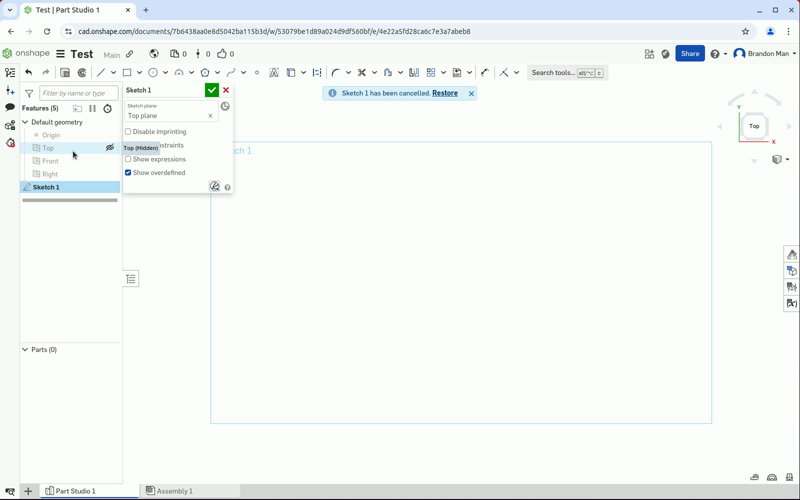
mouse_move(73, 352)
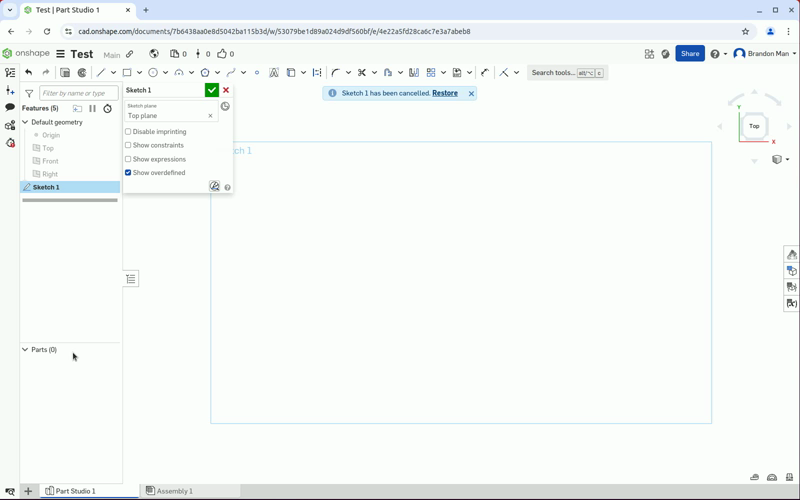
key(y)
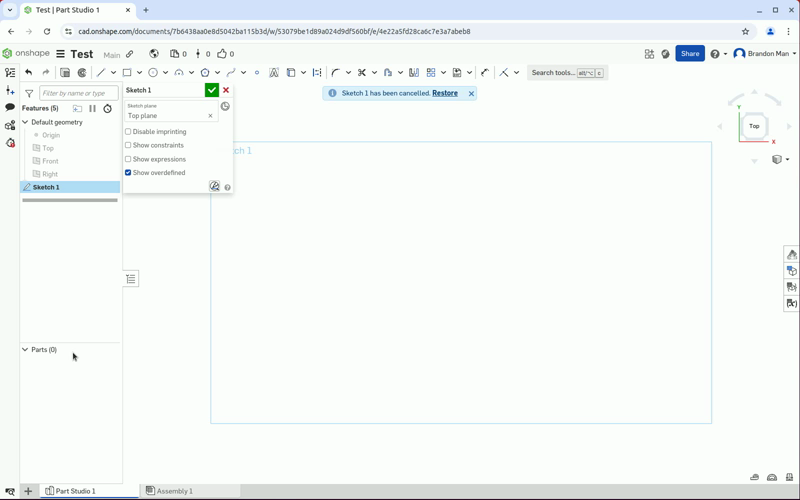
key(l)
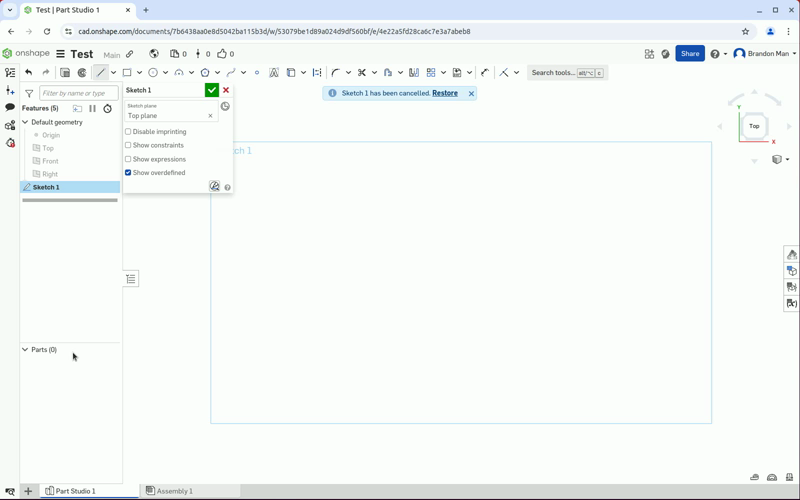
key_down(shift)
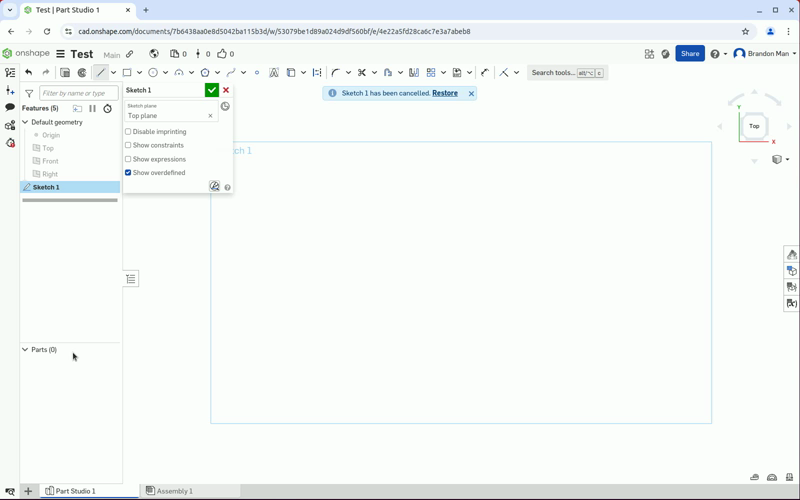
mouse_move(348, 321)
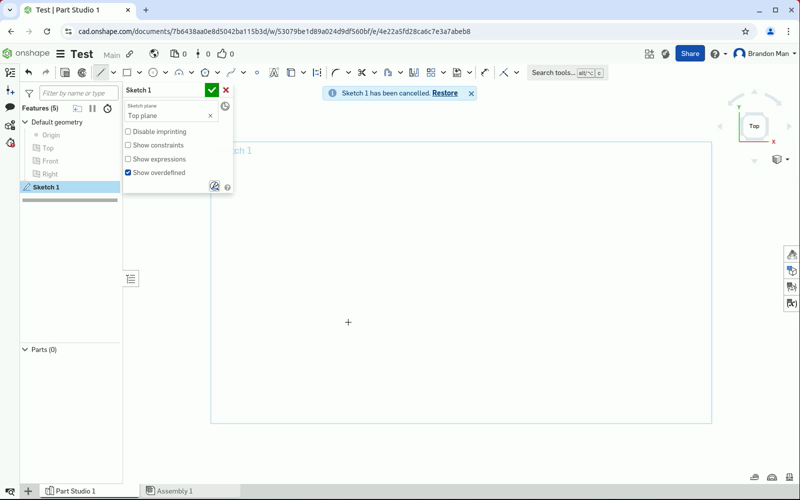
click(348, 321)
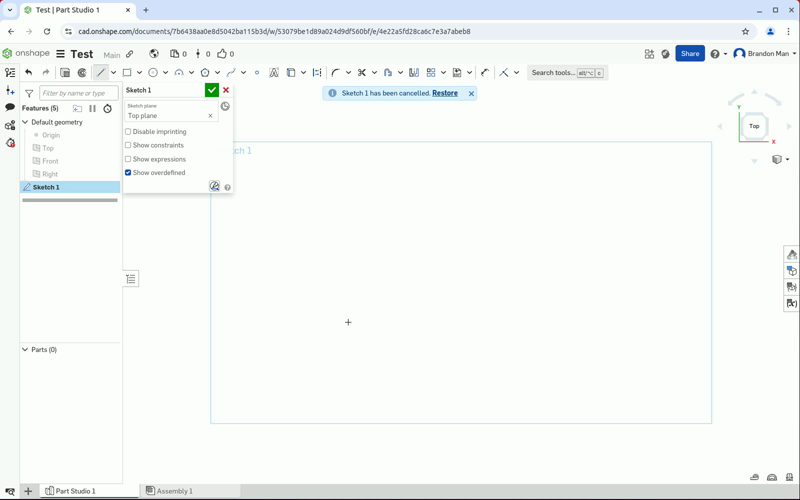
key_up(shift)
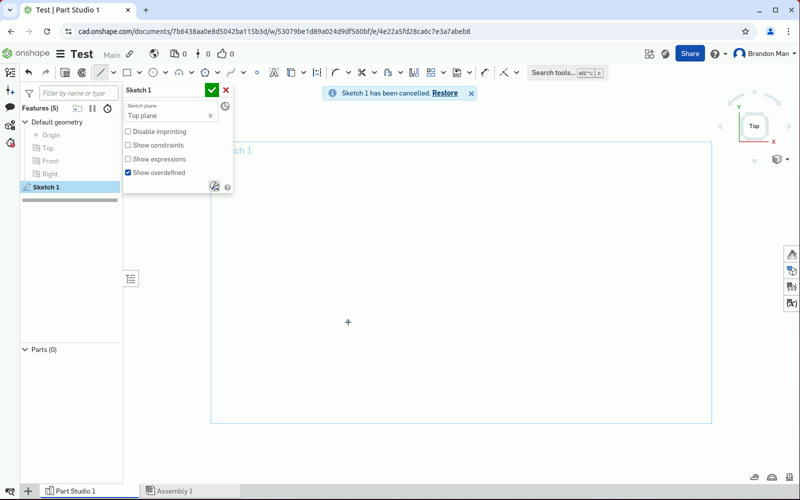
key_down(shift)
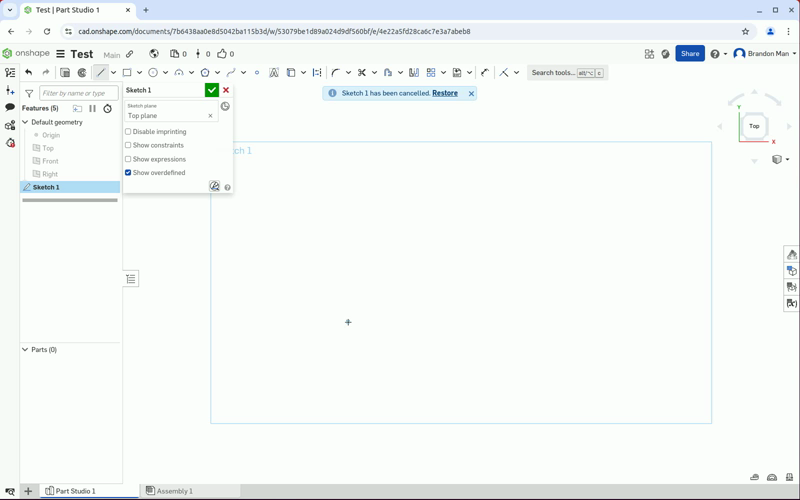
mouse_move(572, 321)
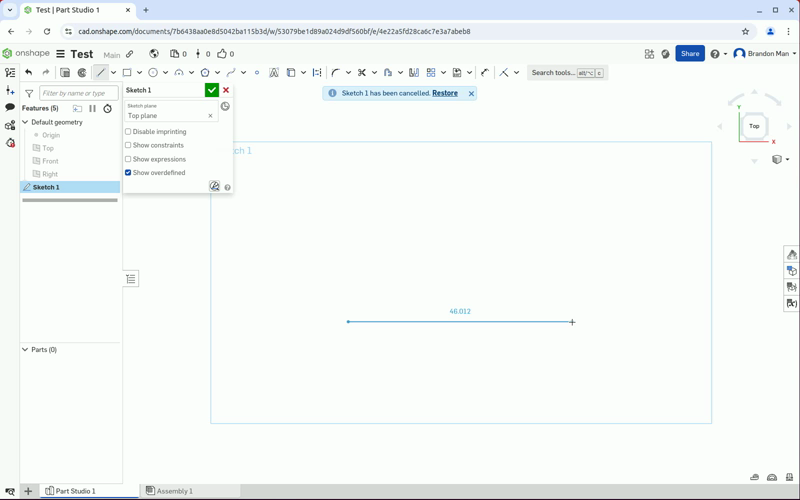
click(572, 321)
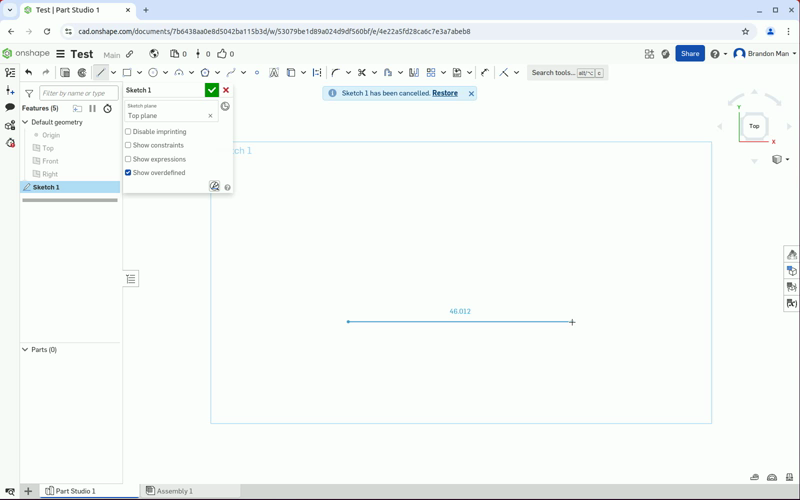
key_up(shift)
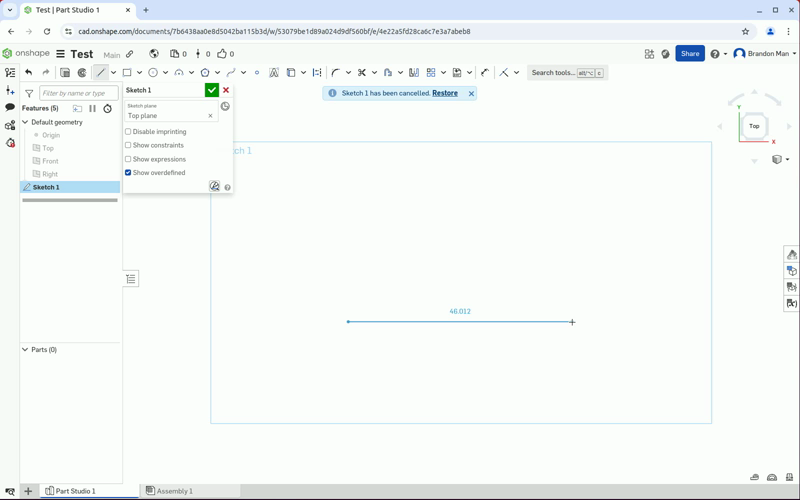
key_down(shift)
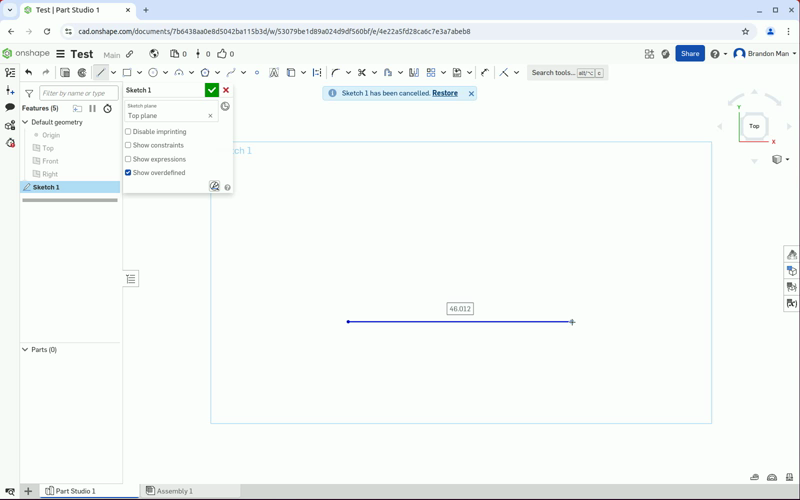
mouse_move(572, 243)
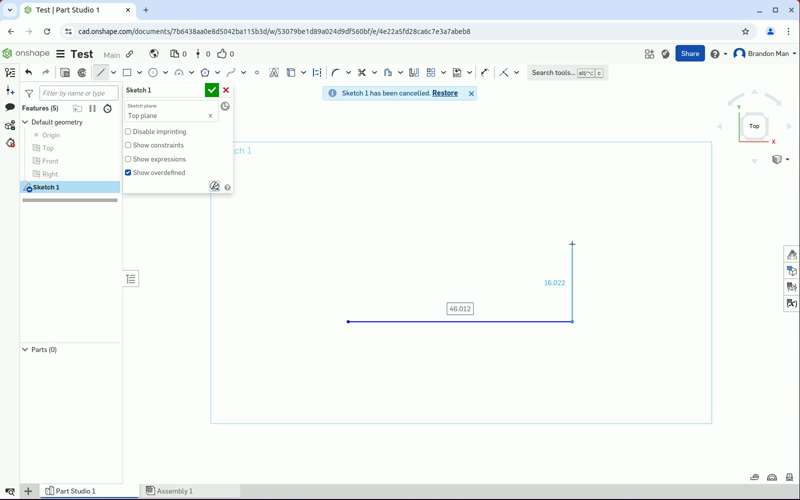
click(572, 243)
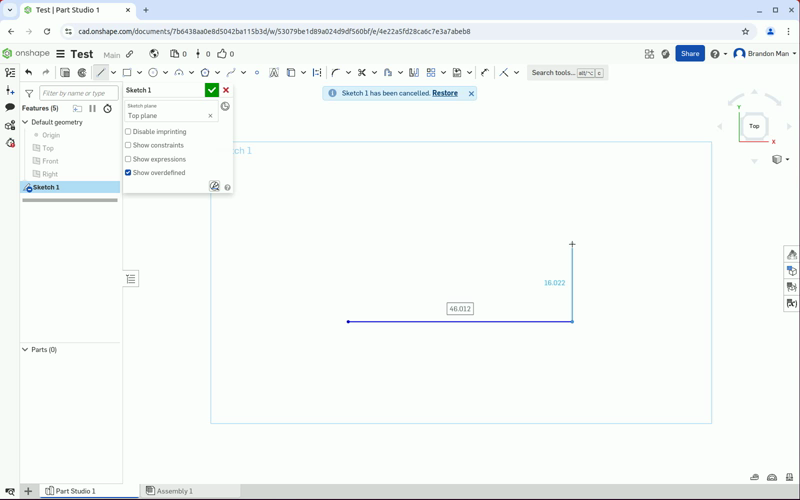
key_up(shift)
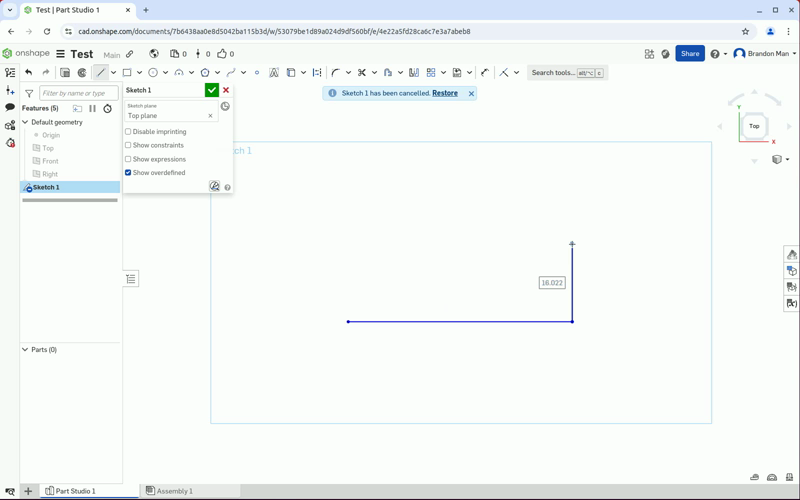
key_down(shift)
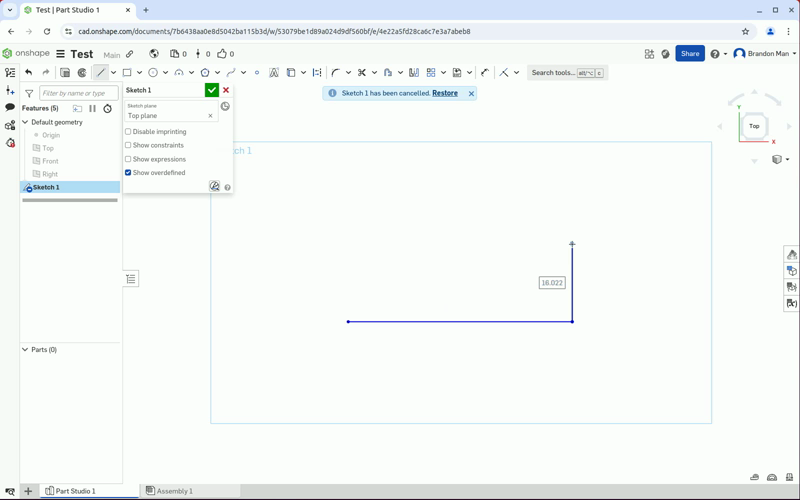
mouse_move(348, 243)
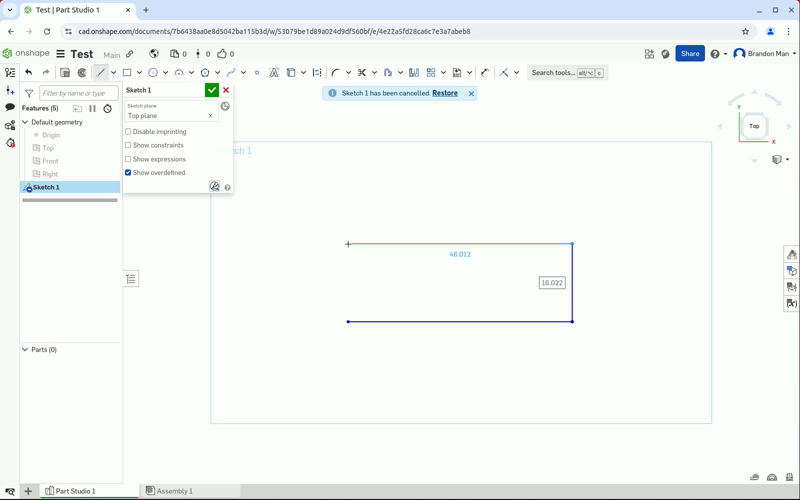
click(348, 243)
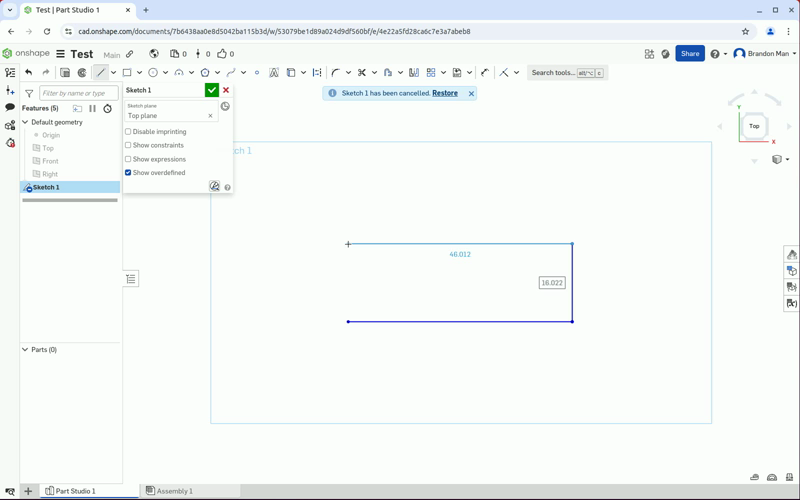
key_up(shift)
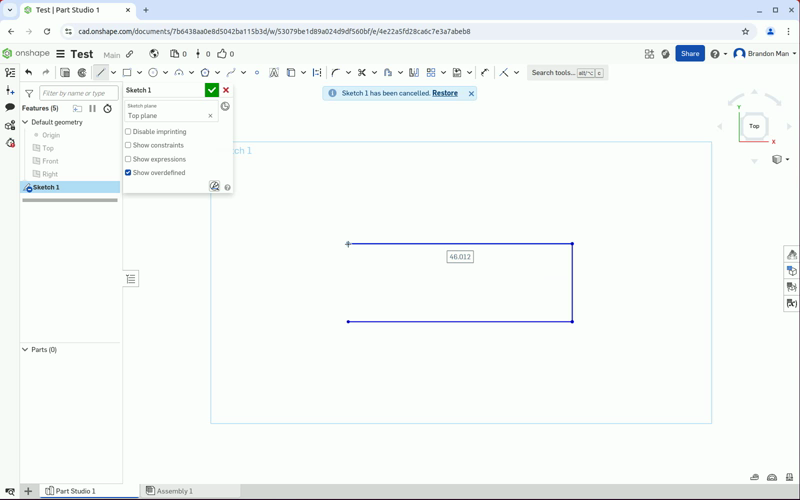
key_down(shift)
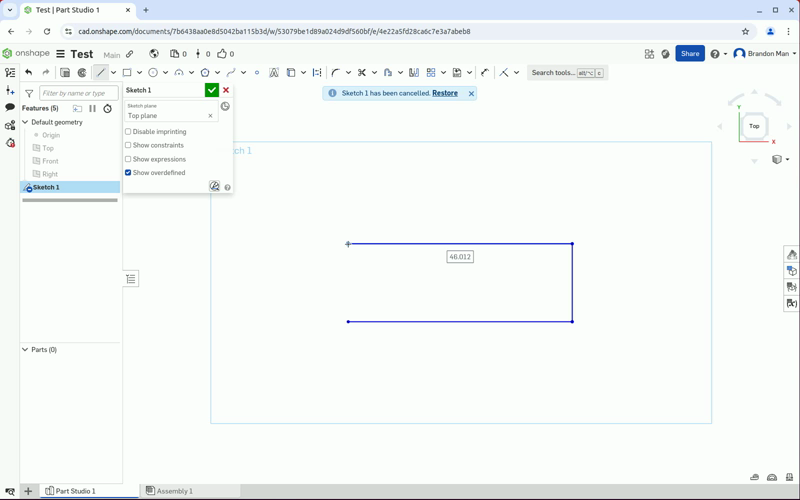
mouse_move(348, 321)
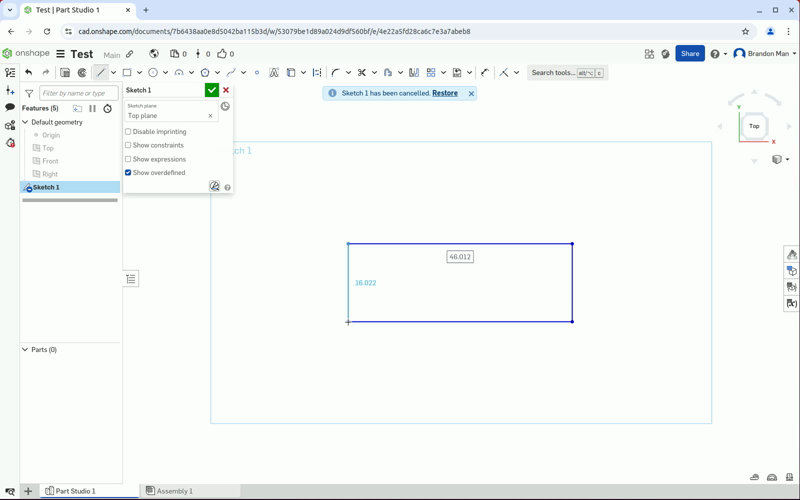
key_up(shift)
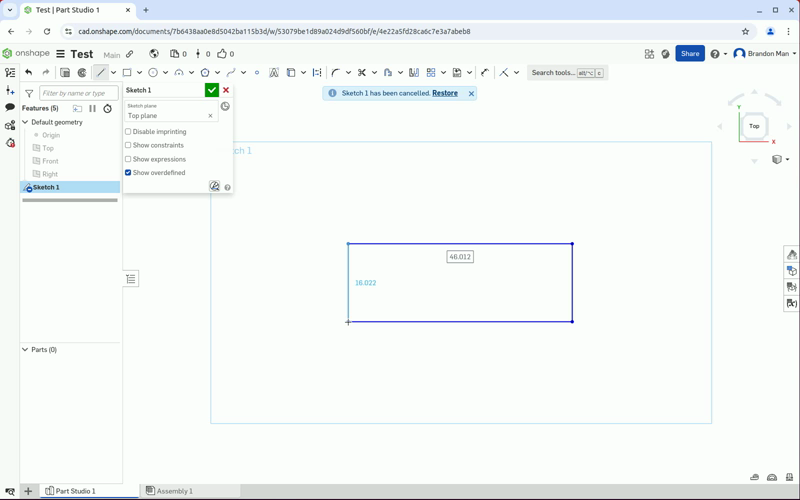
click(348, 321)
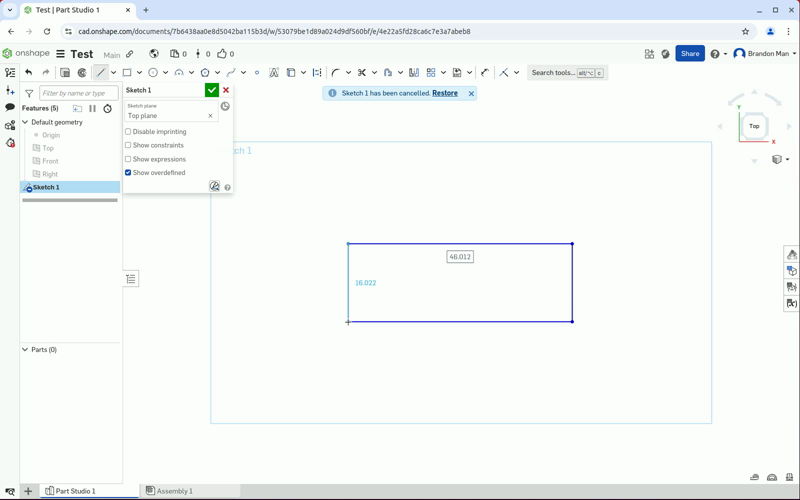
key(esc)
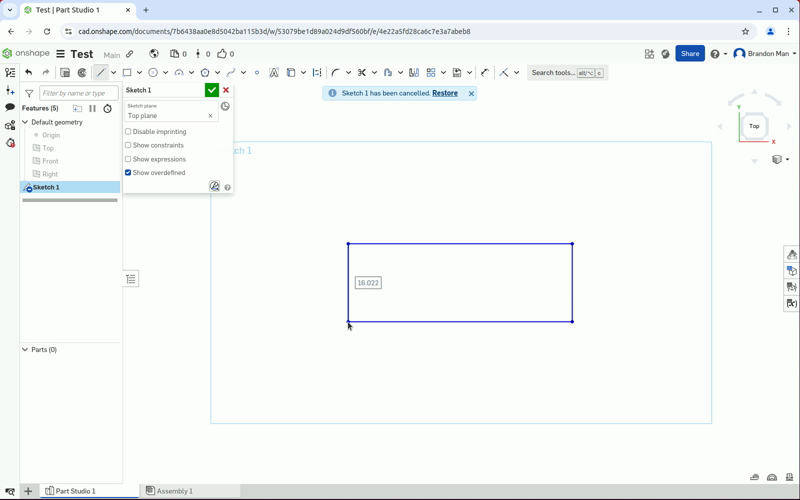
mouse_move(481, 306)
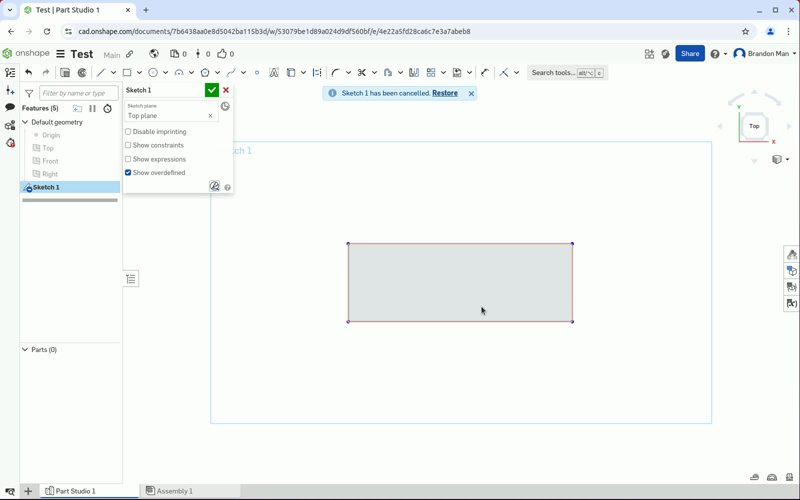
click(481, 306)
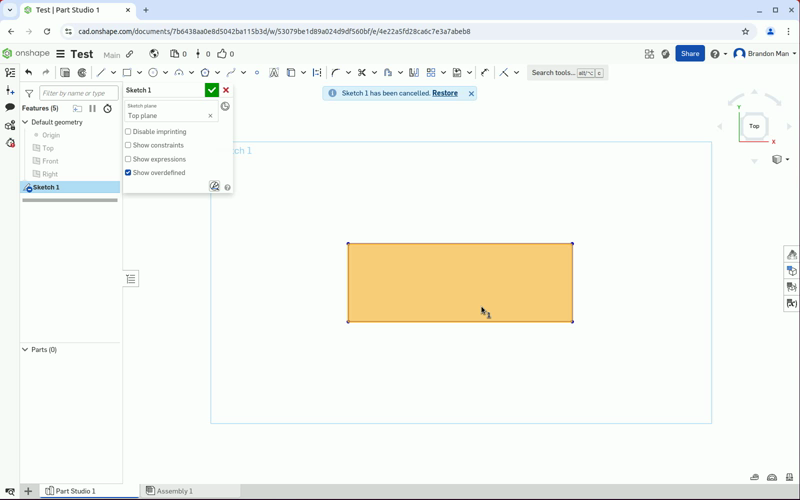
mouse_move(73, 352)
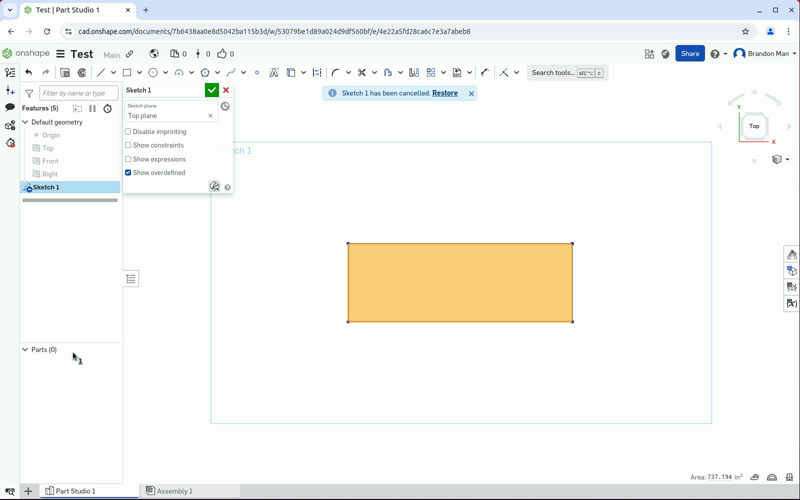
key(shift+y)
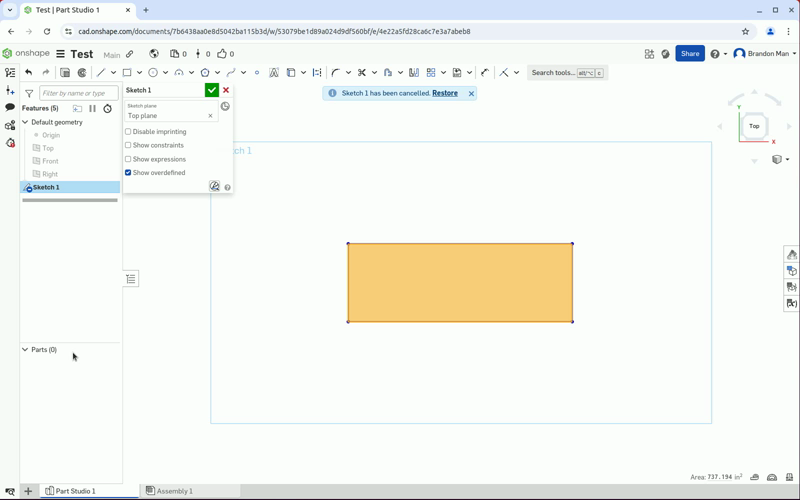
key(shift+e)
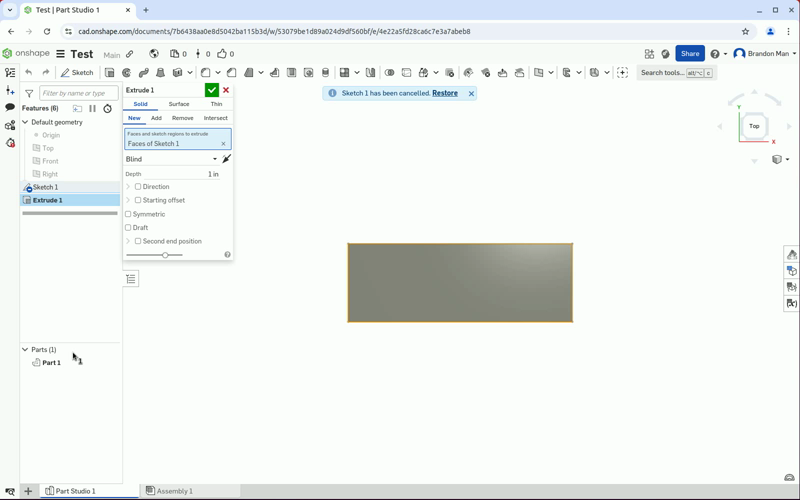
mouse_move(143, 106)
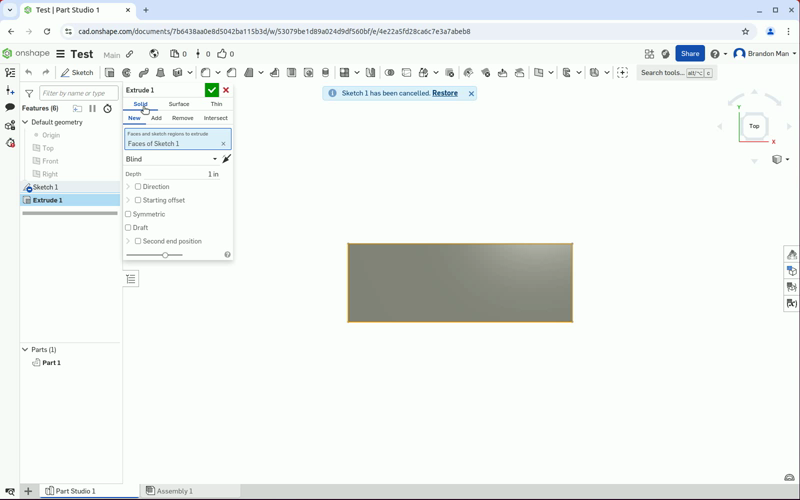
click(143, 106)
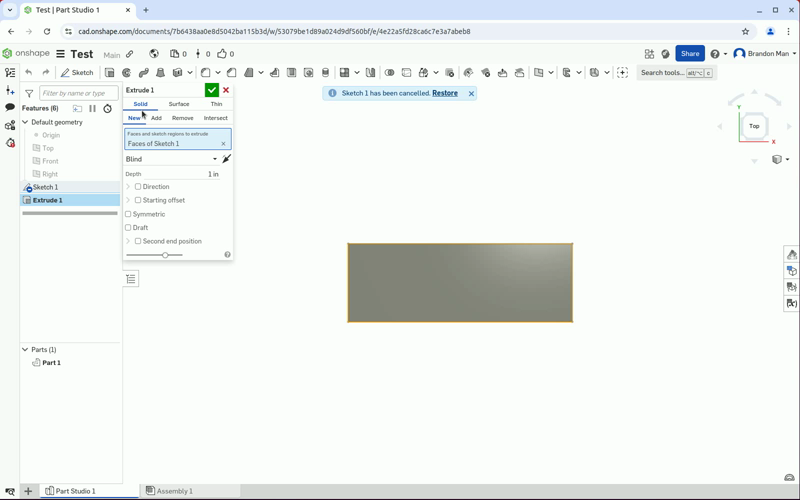
mouse_move(137, 120)
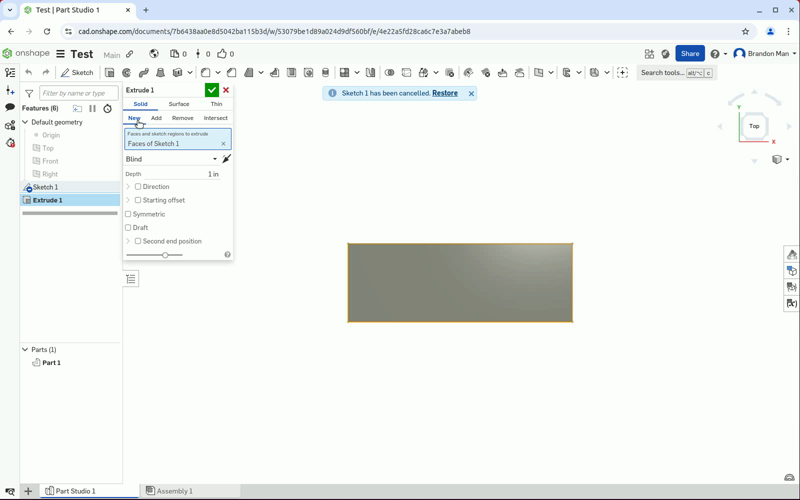
click(137, 120)
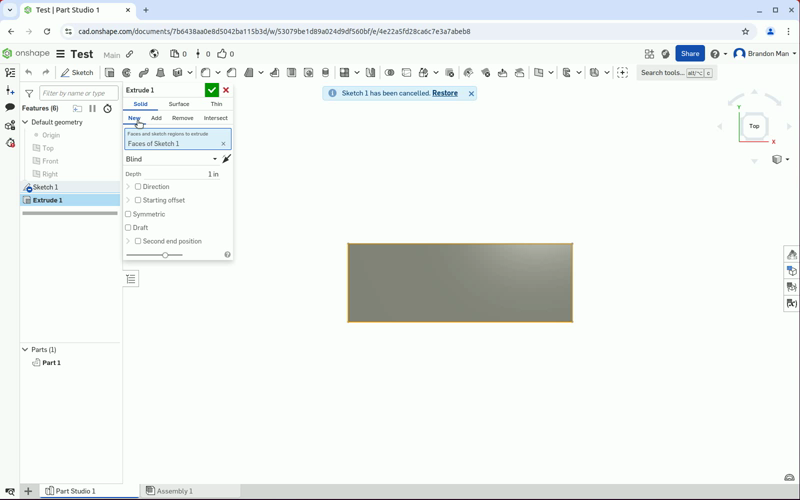
key(tab, 4)
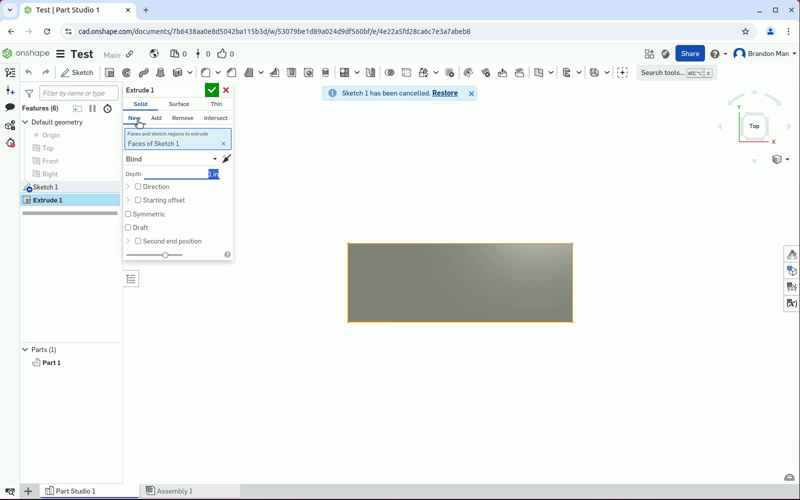
text(2.407)
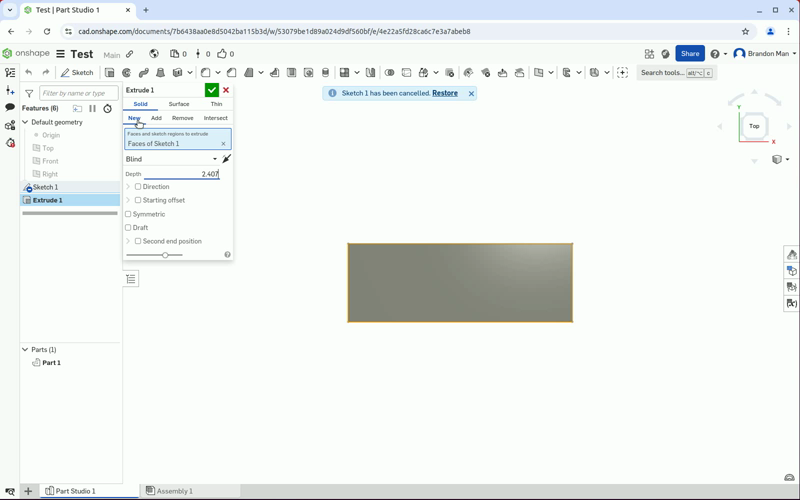
key(enter)
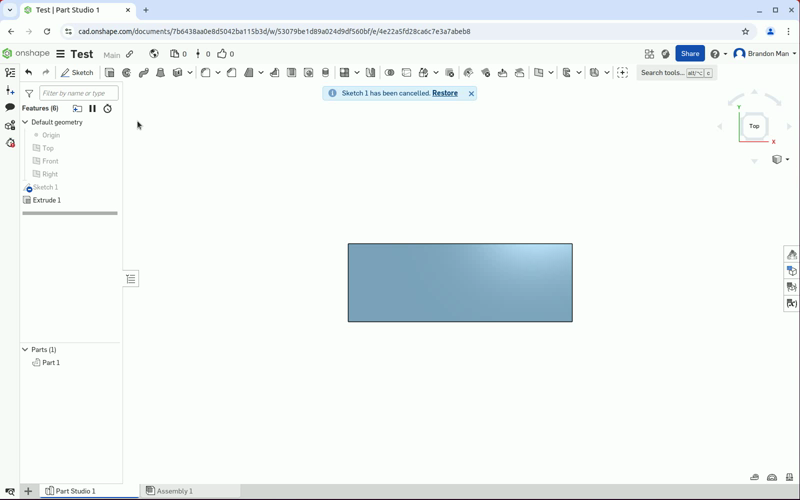
key(shift+h)
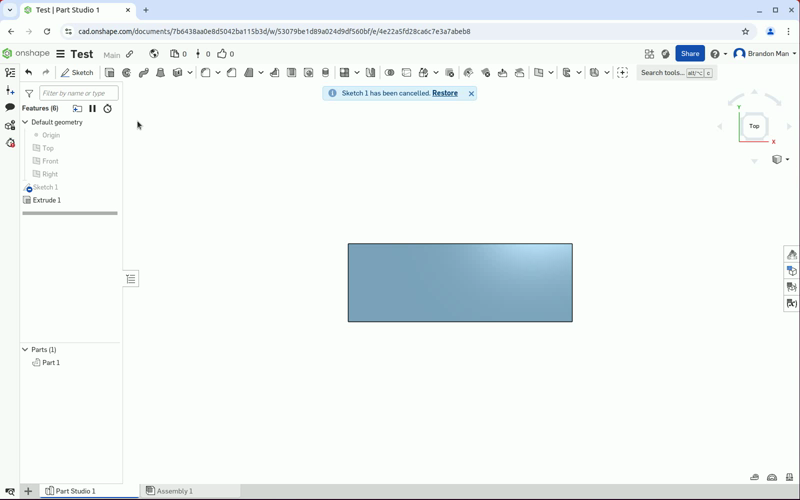
key(shift+h)
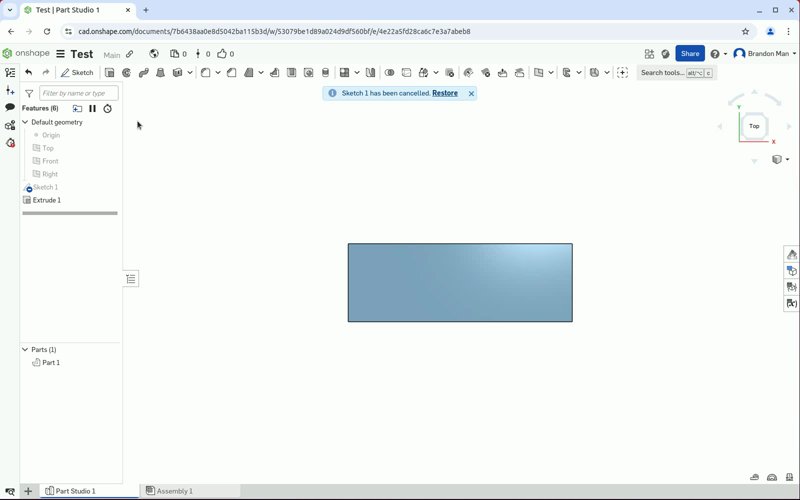
mouse_move(73, 189)
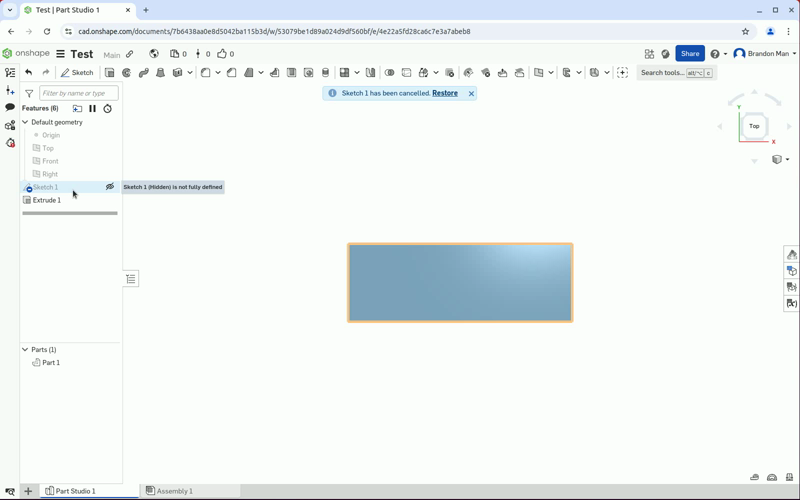
click(73, 189)
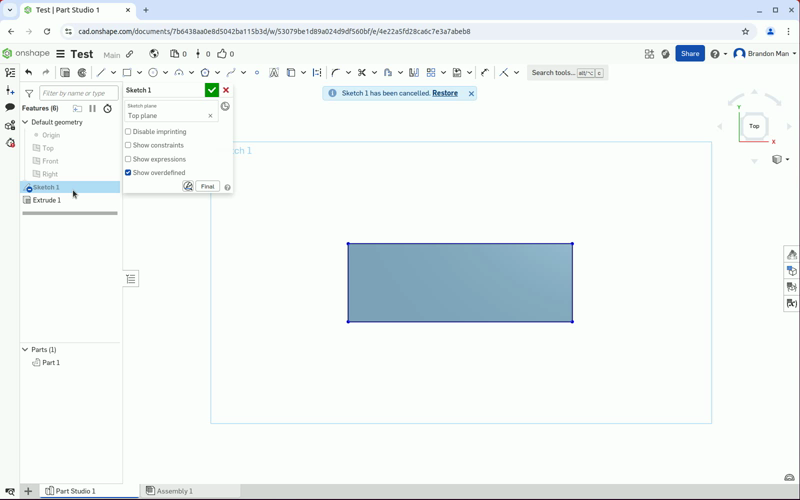
mouse_move(229, 92)
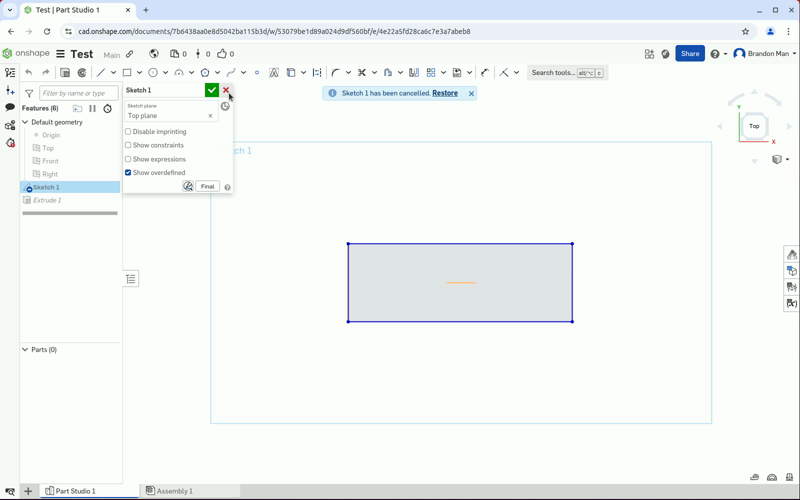
click(229, 92)
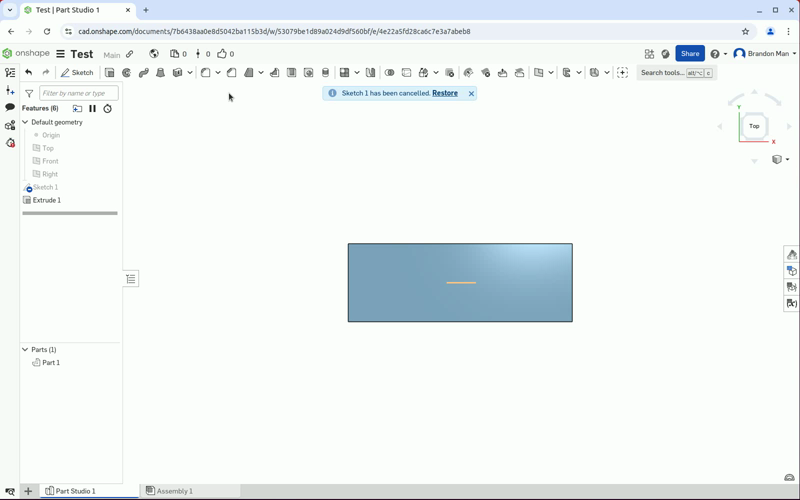
mouse_move(541, 75)
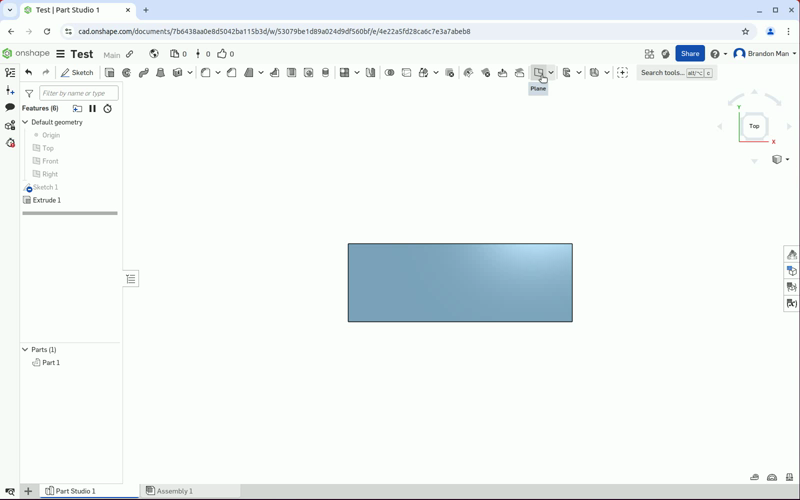
click(541, 75)
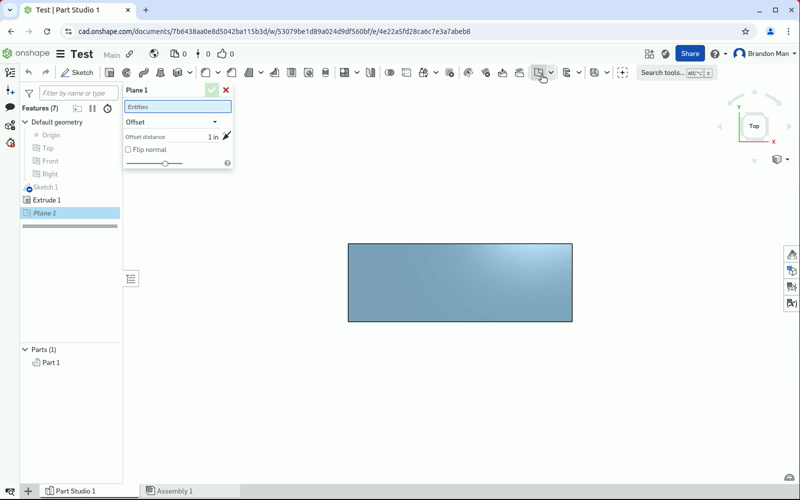
mouse_move(73, 150)
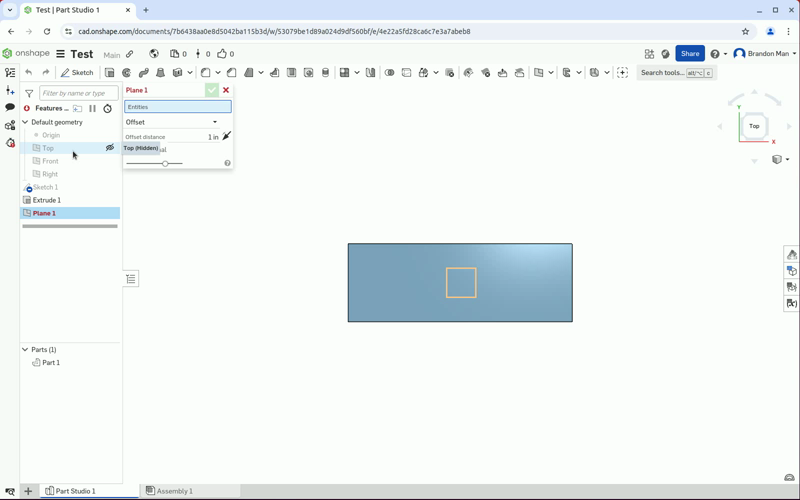
click(73, 150)
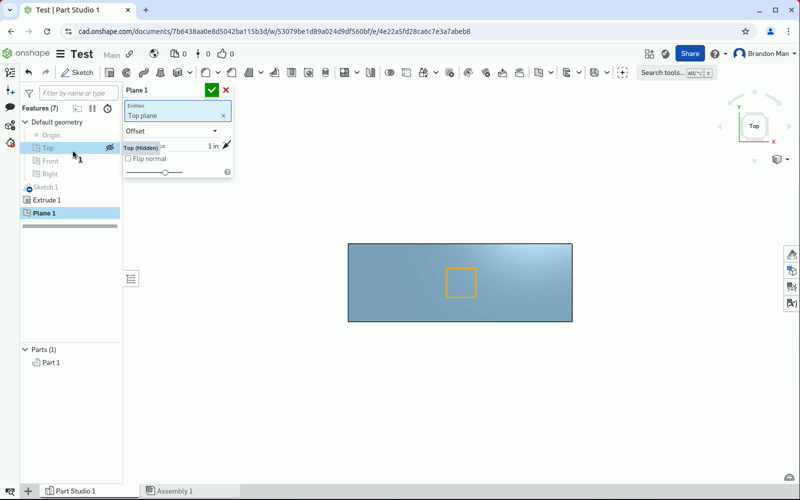
key(tab, 2)
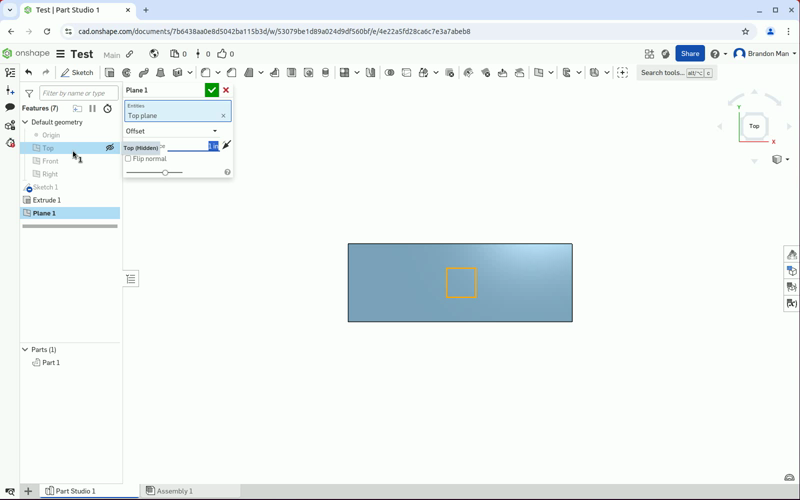
text(2.403)
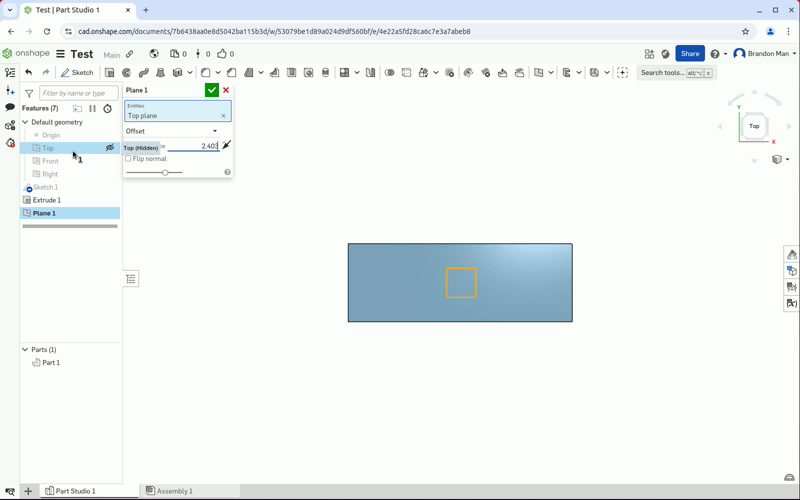
key(enter, 2)
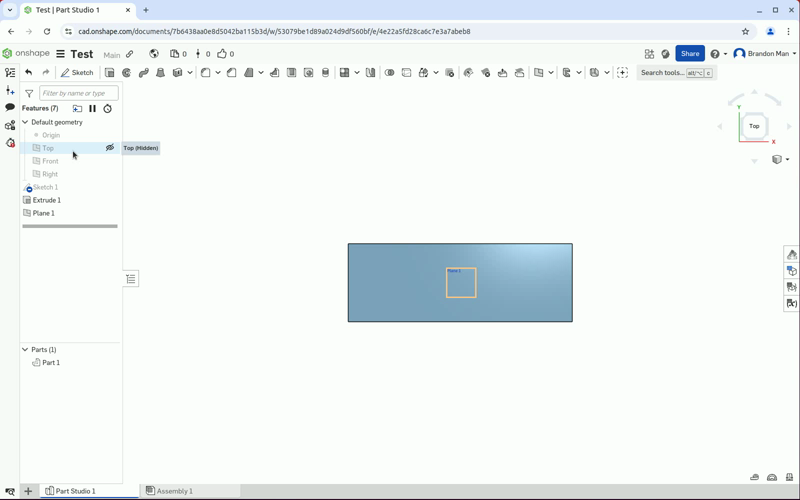
key(shift+s)
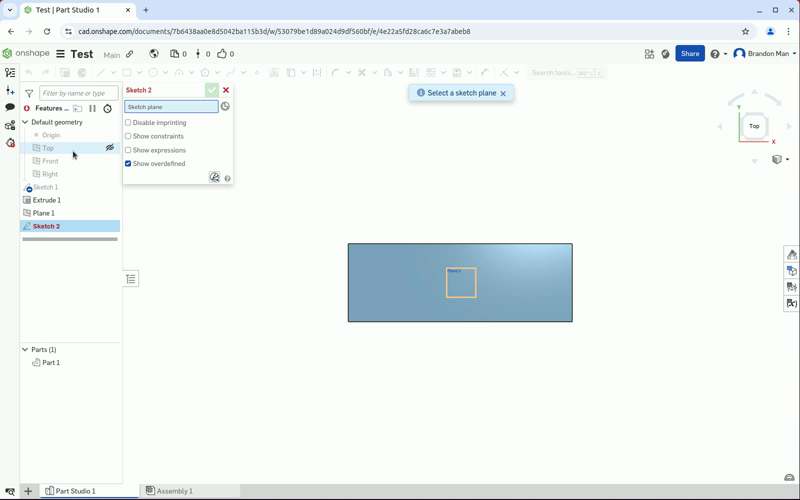
mouse_move(73, 215)
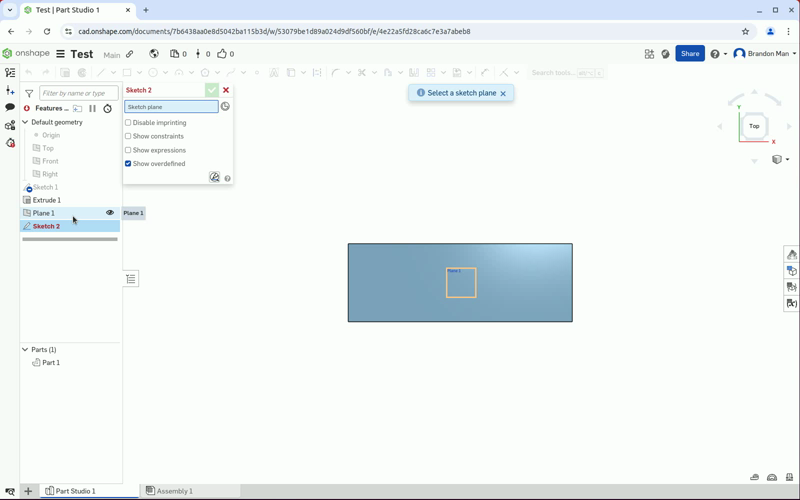
click(73, 215)
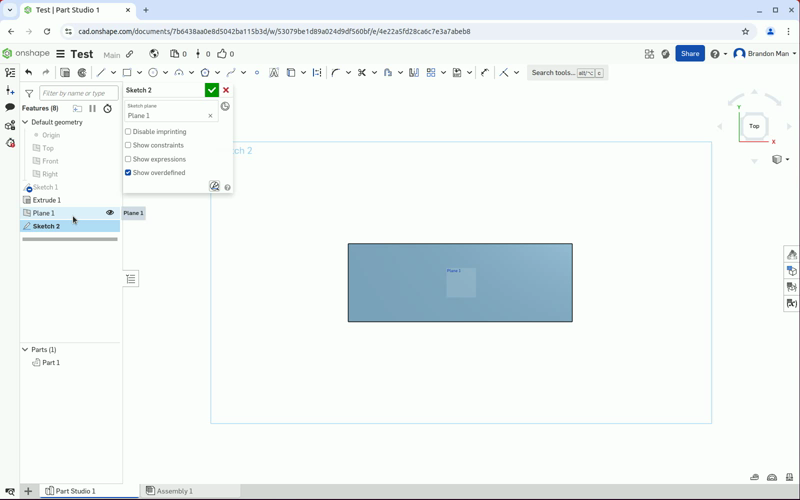
mouse_move(73, 352)
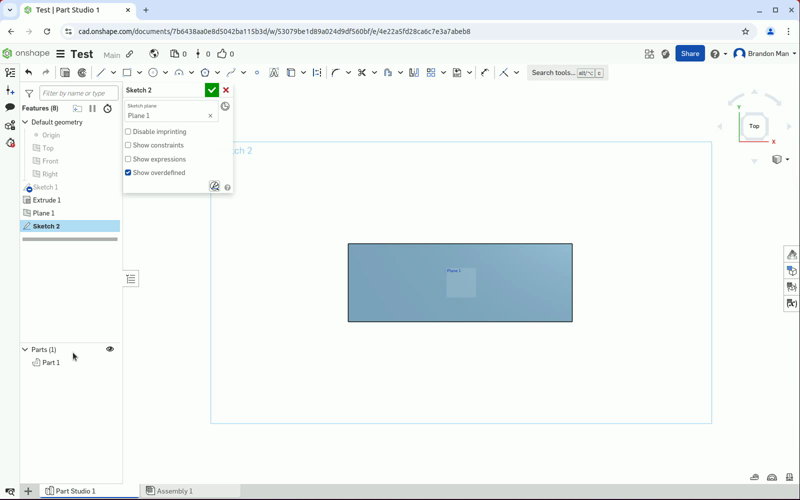
key(y)
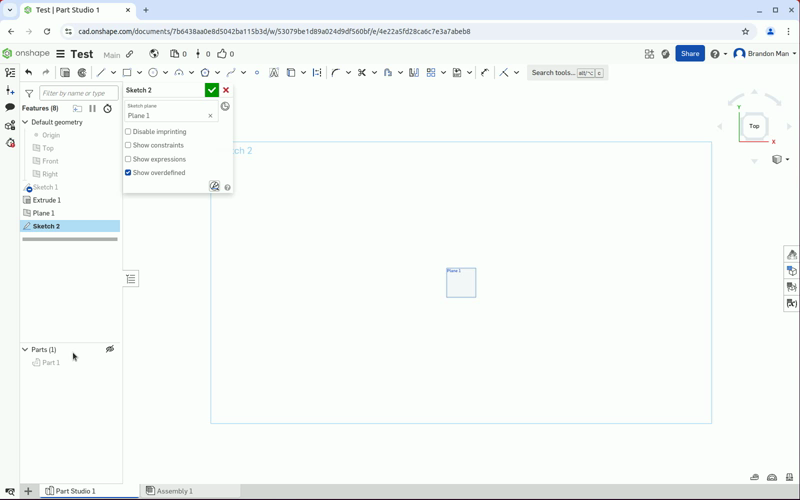
key(c)
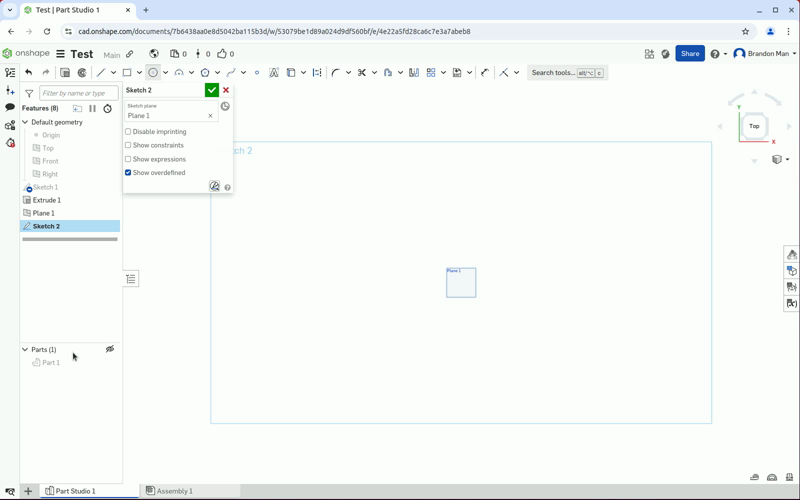
key_down(shift)
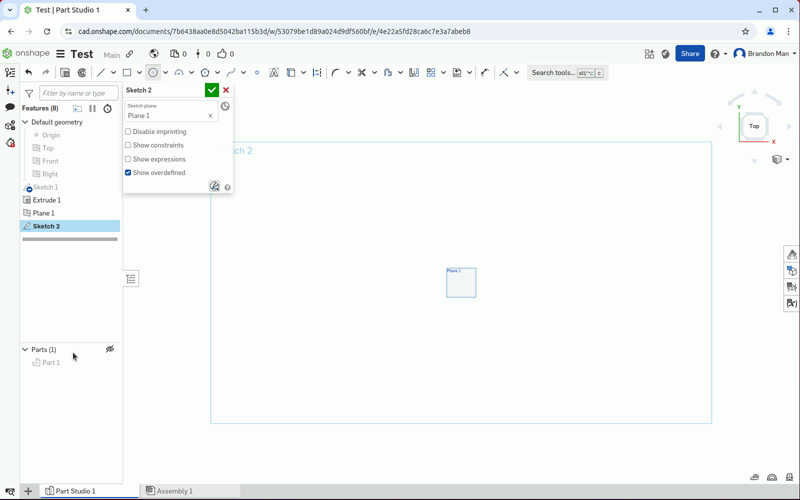
mouse_move(369, 264)
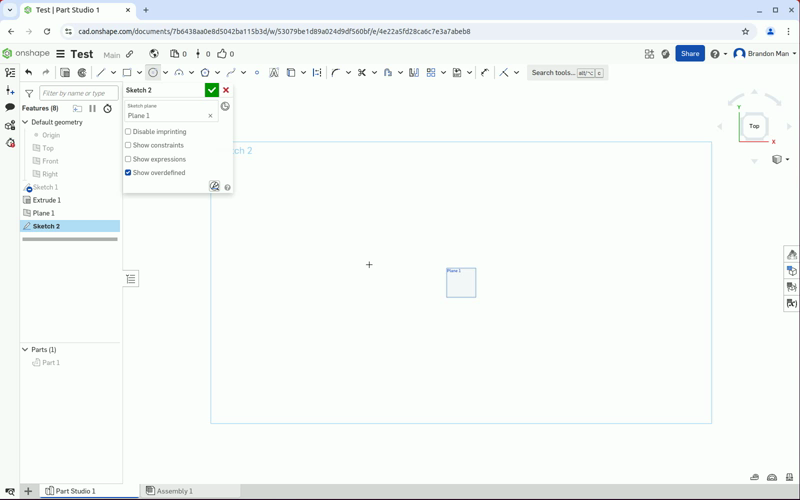
click(369, 264)
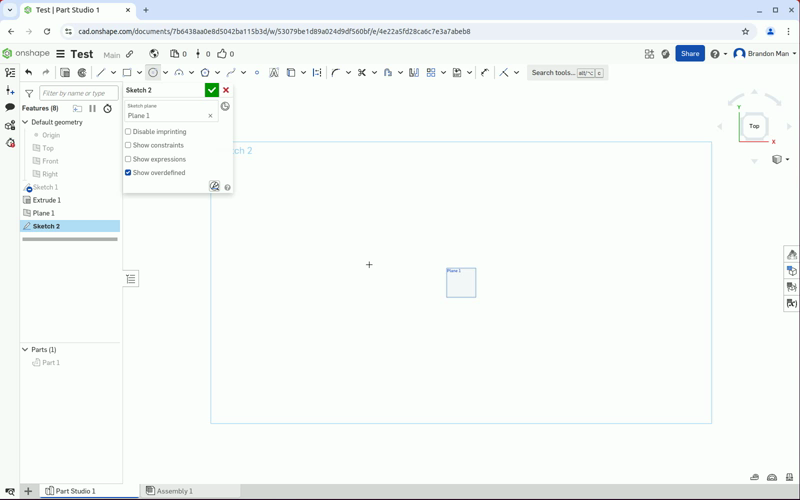
key_up(shift)
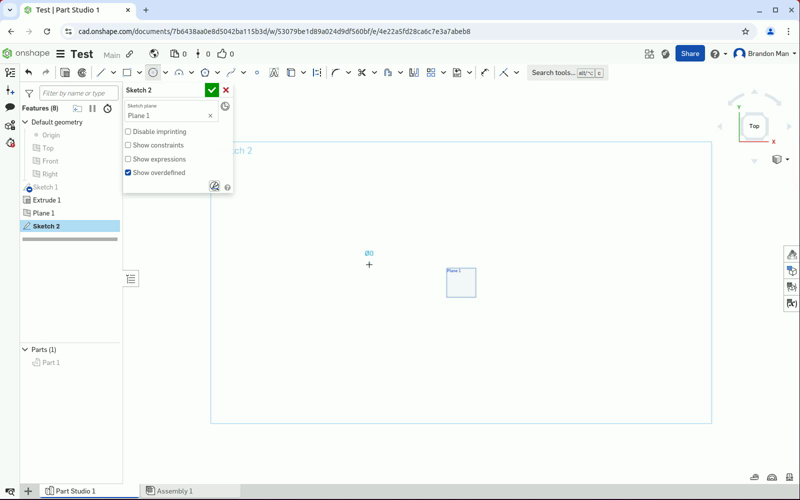
mouse_move(370, 264)
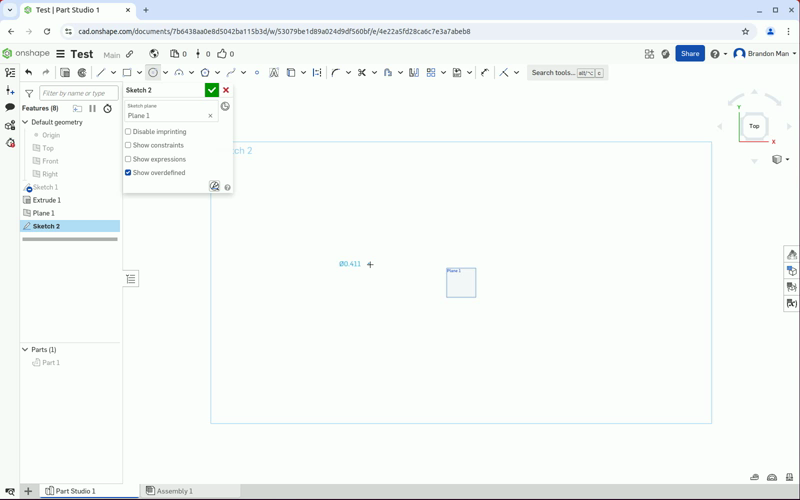
scroll(6)
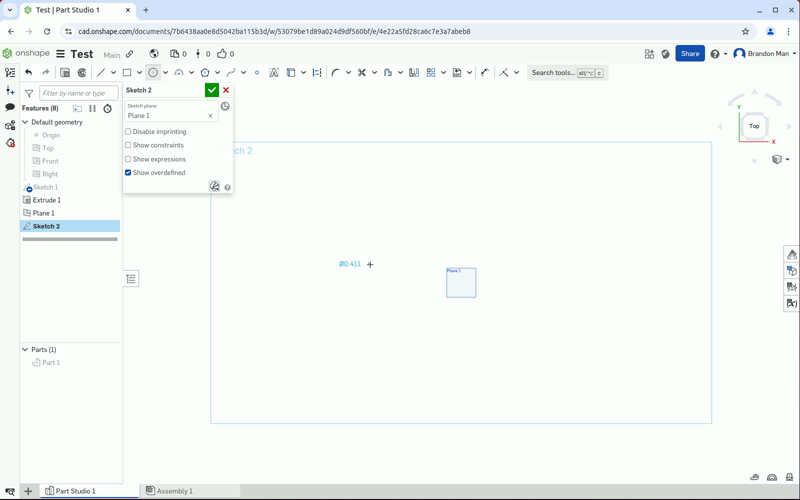
scroll(6)
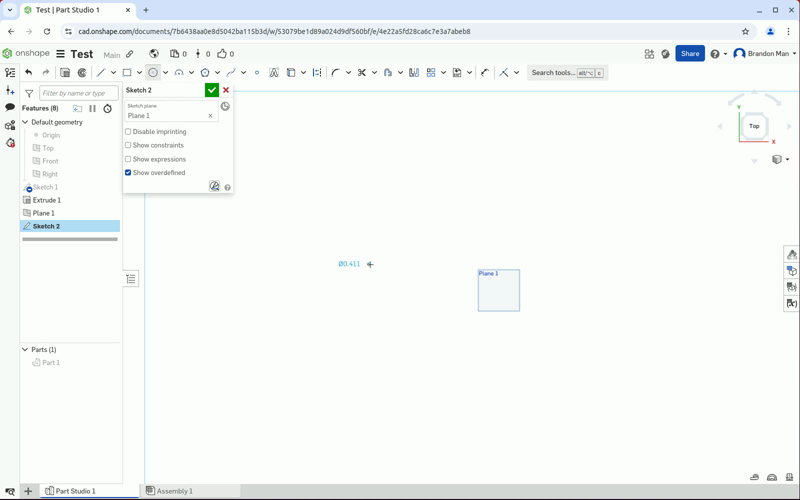
scroll(6)
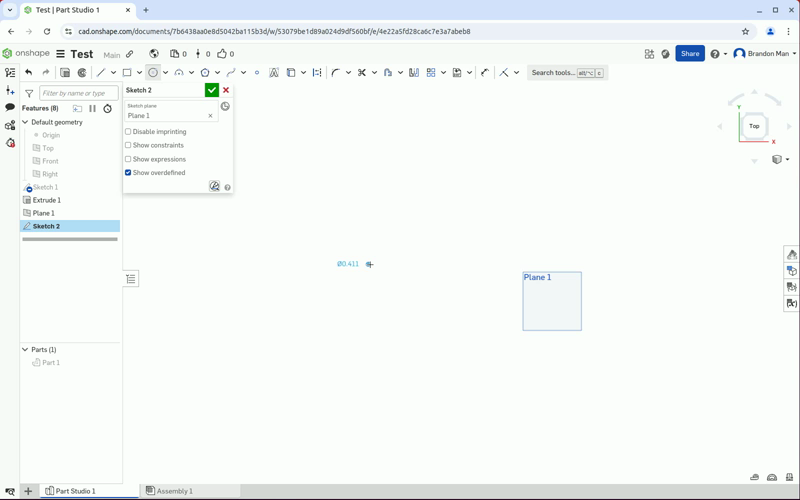
scroll(6)
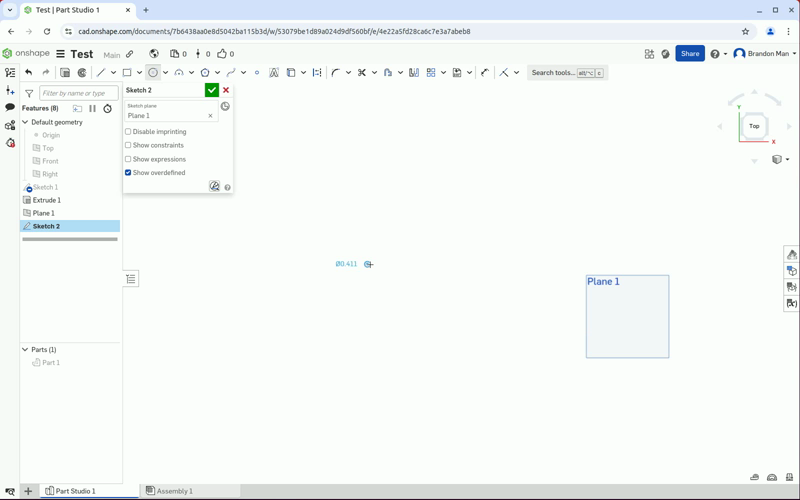
scroll(6)
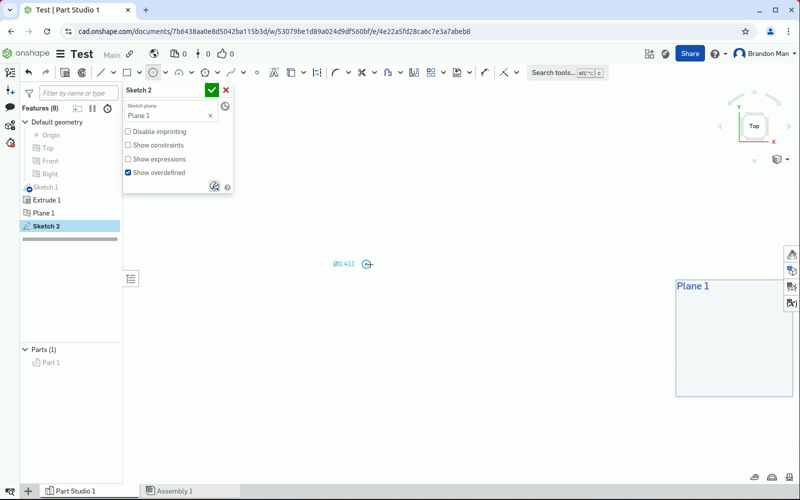
scroll(6)
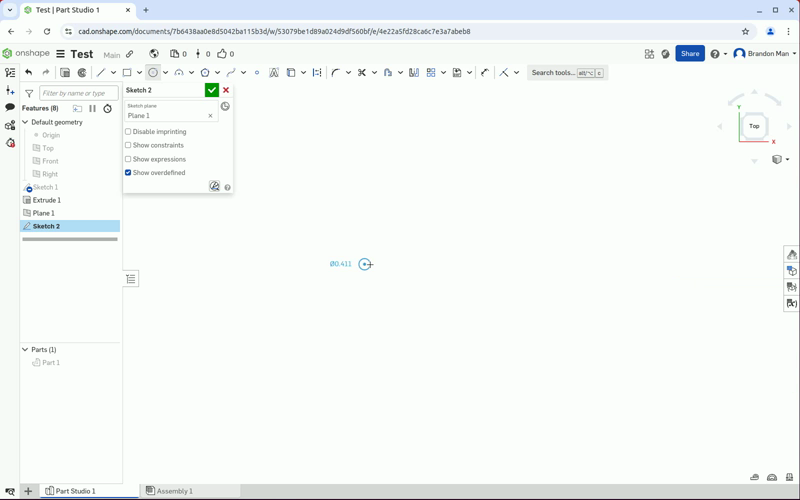
scroll(6)
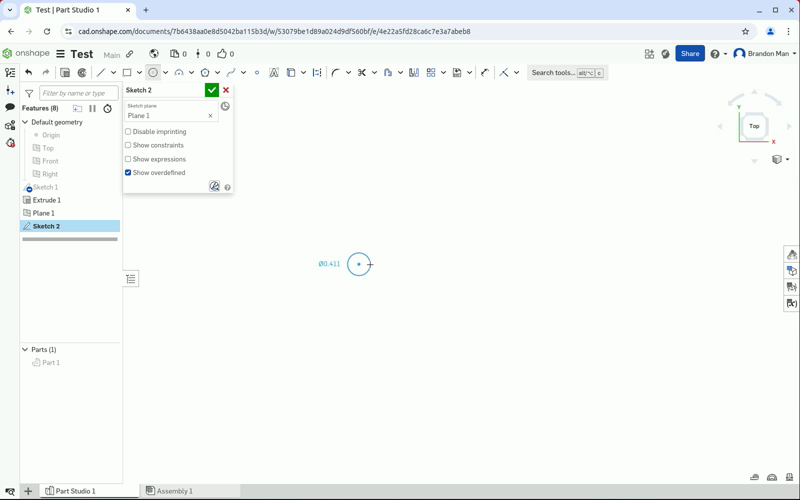
click(370, 264)
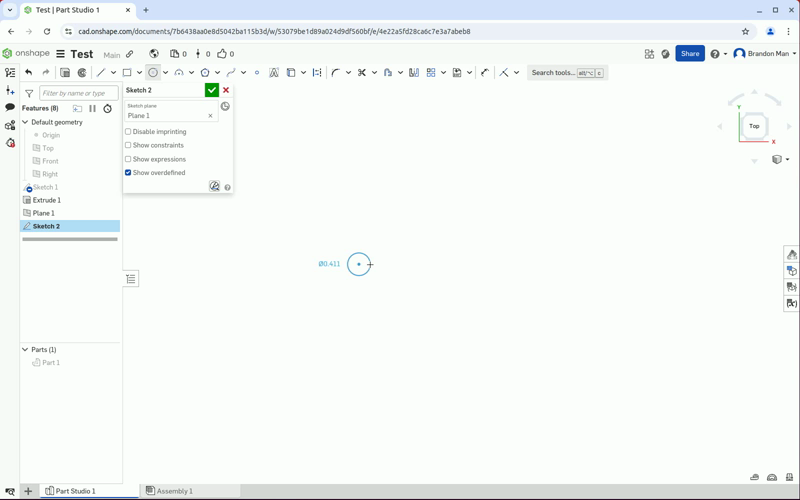
scroll(-6)
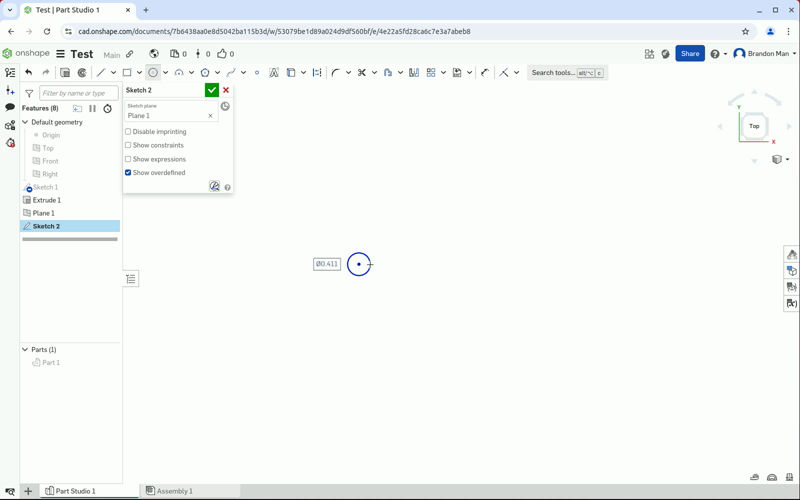
scroll(-6)
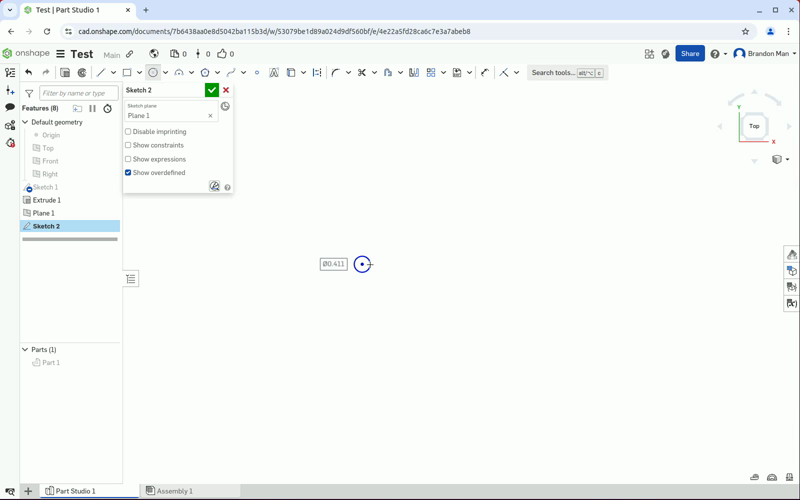
scroll(-6)
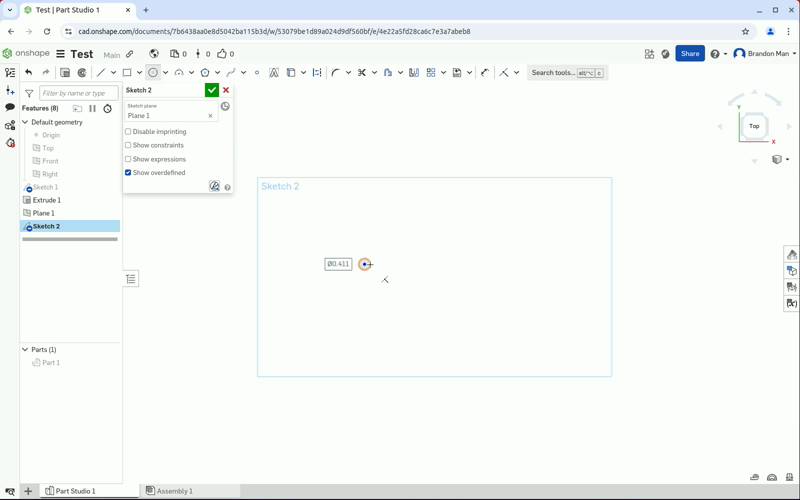
scroll(-6)
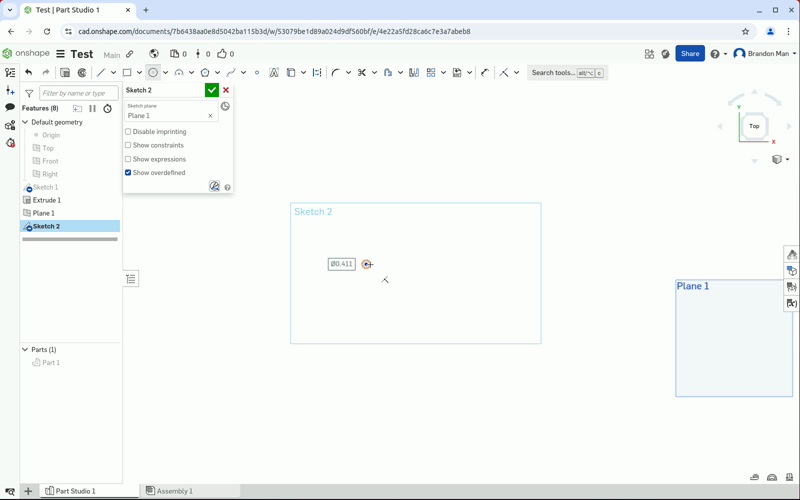
scroll(-6)
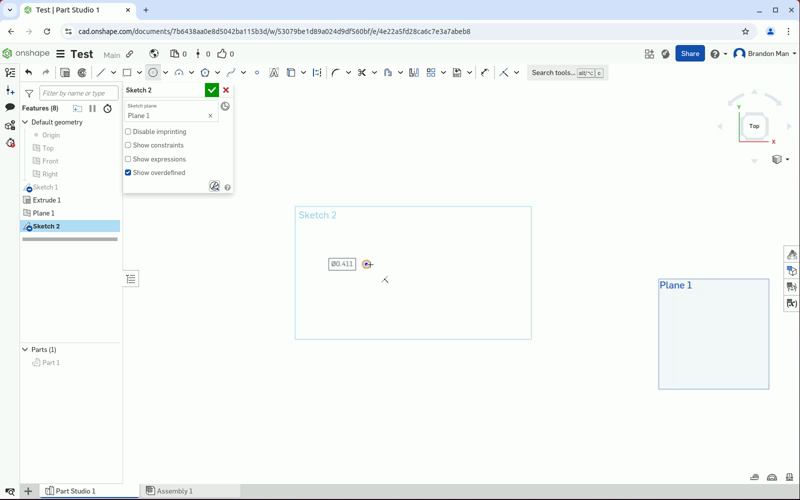
scroll(-6)
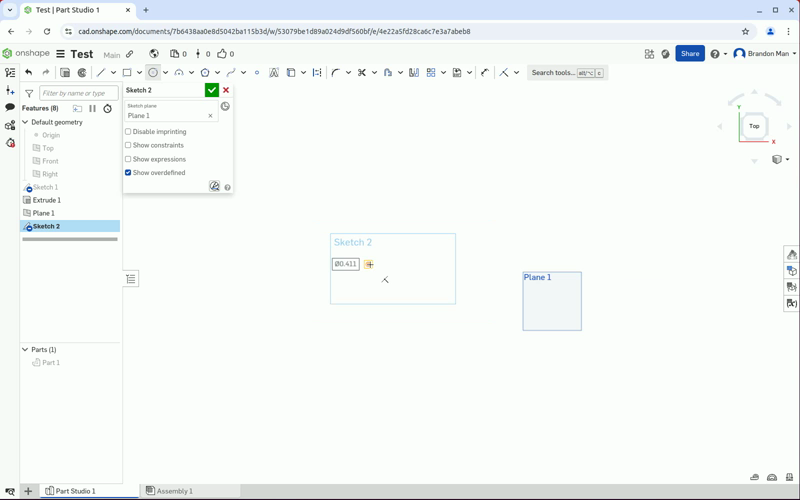
scroll(-6)
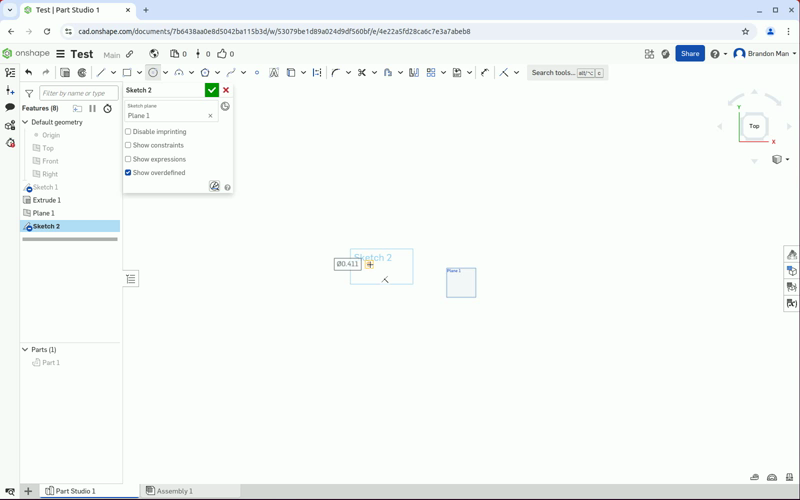
key(esc)
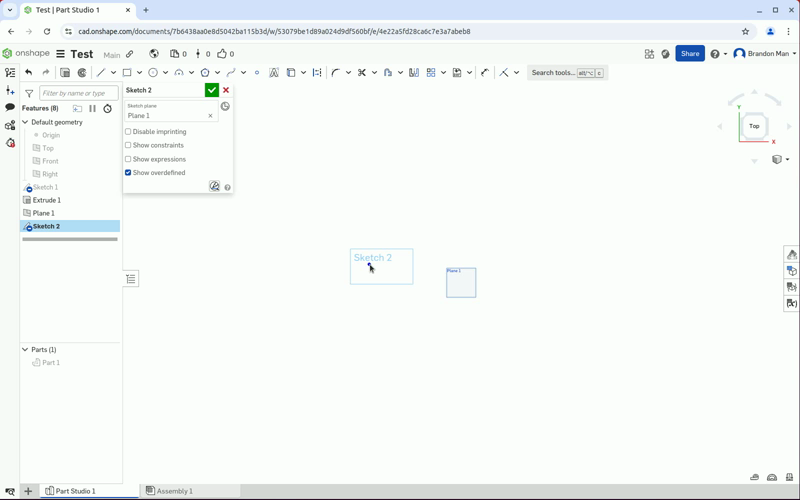
mouse_move(369, 263)
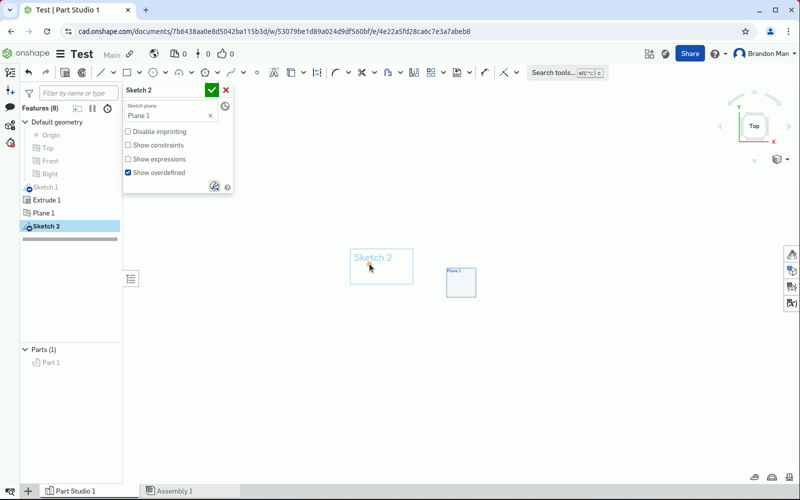
scroll(6)
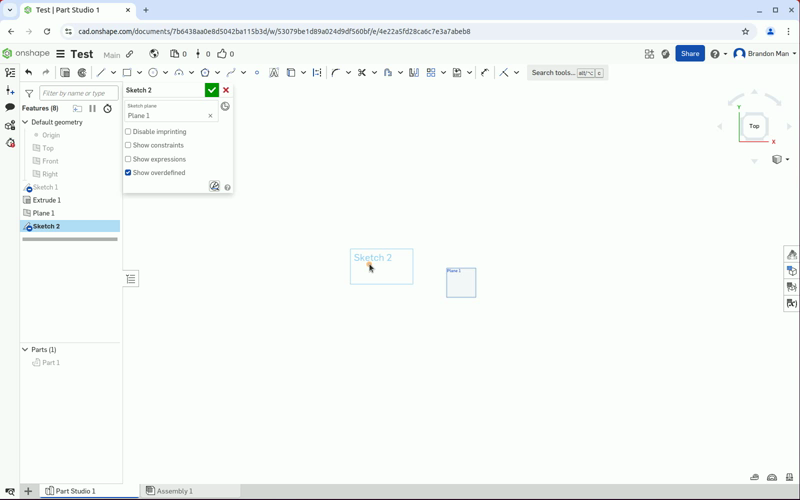
scroll(6)
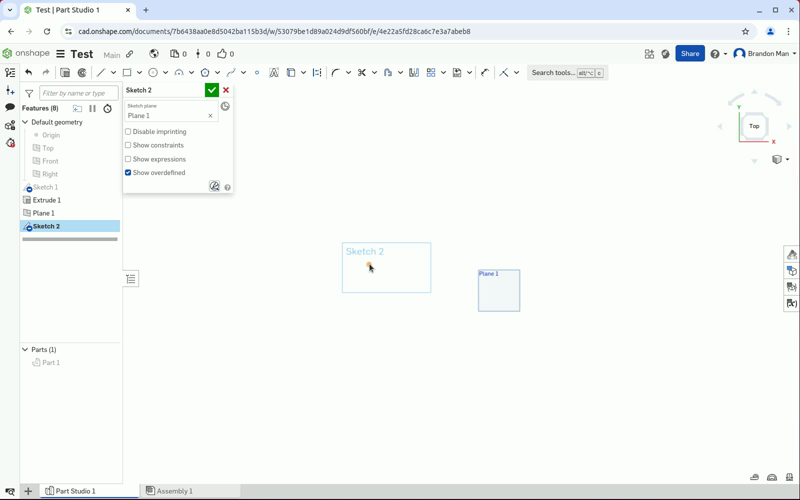
scroll(6)
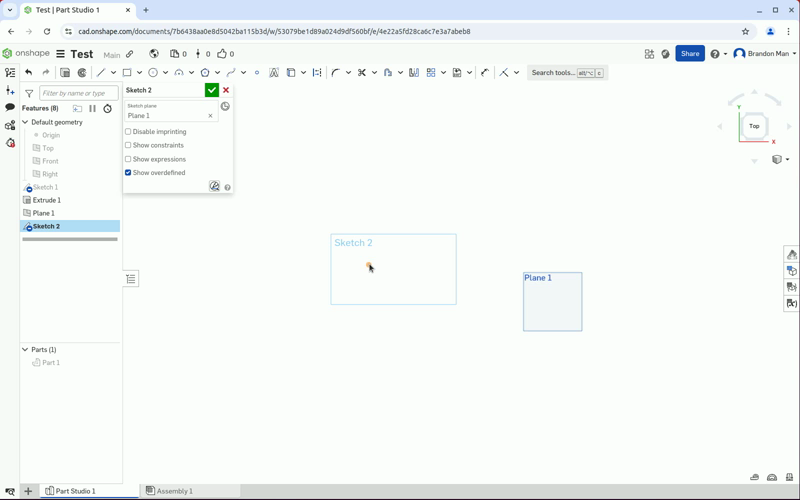
scroll(6)
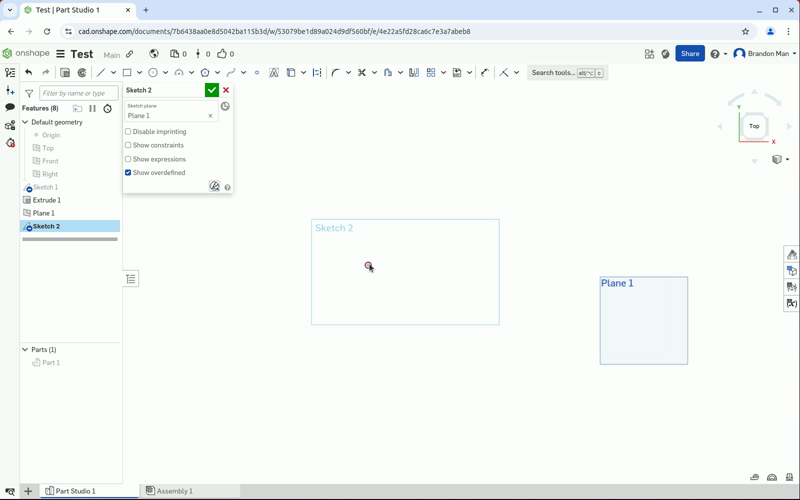
scroll(6)
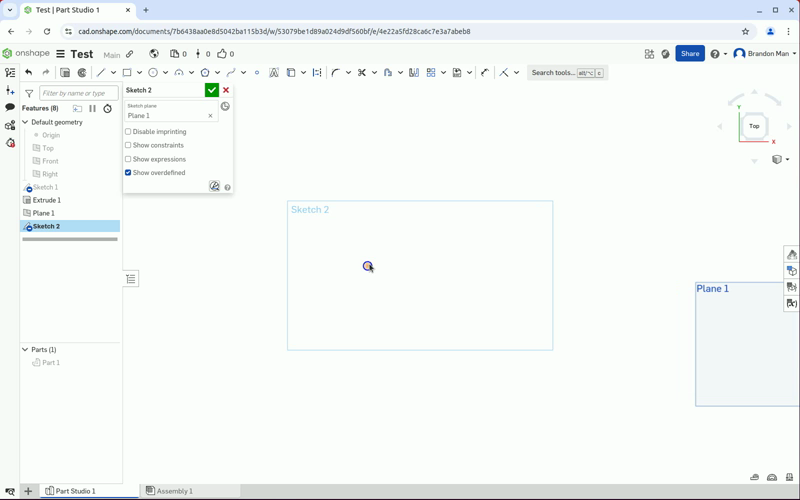
scroll(6)
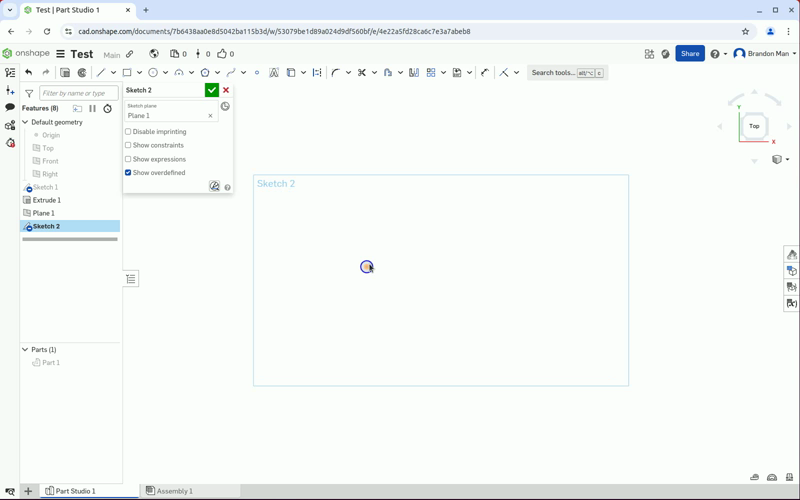
scroll(6)
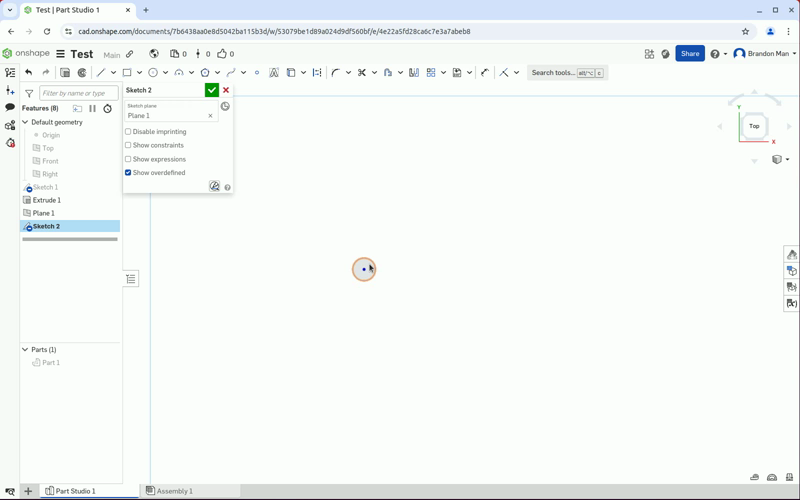
click(369, 263)
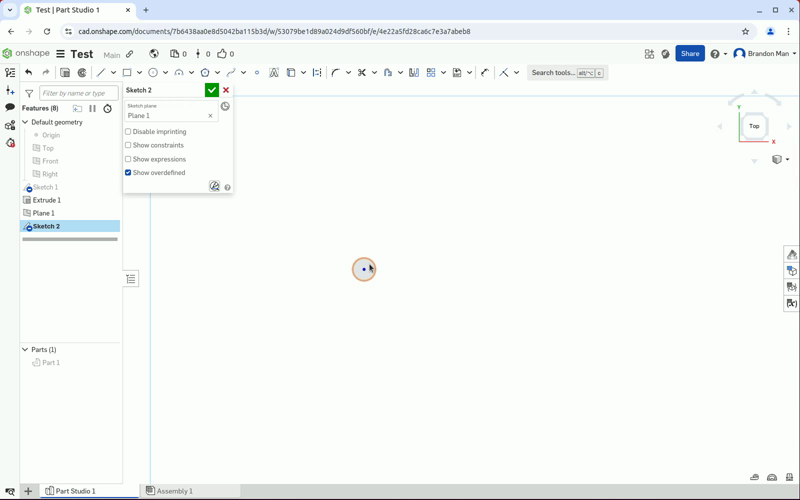
scroll(-6)
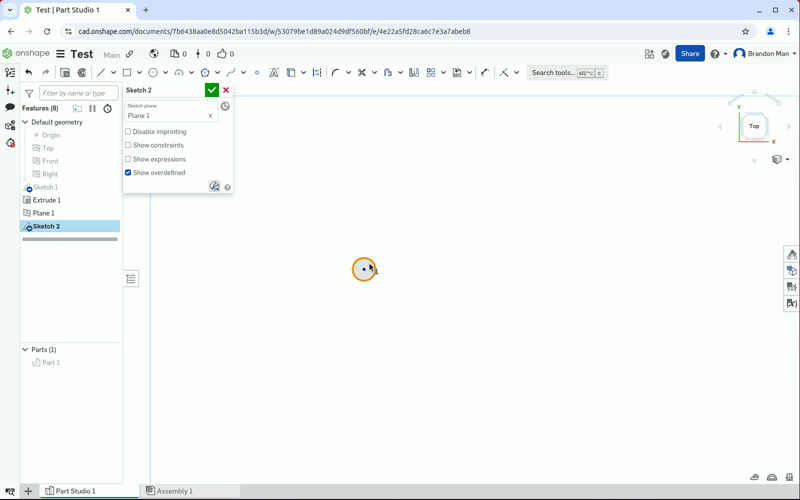
scroll(-6)
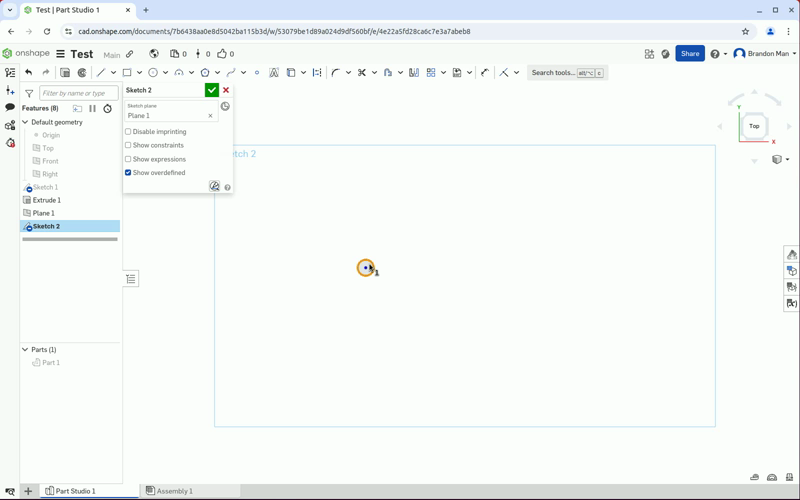
scroll(-6)
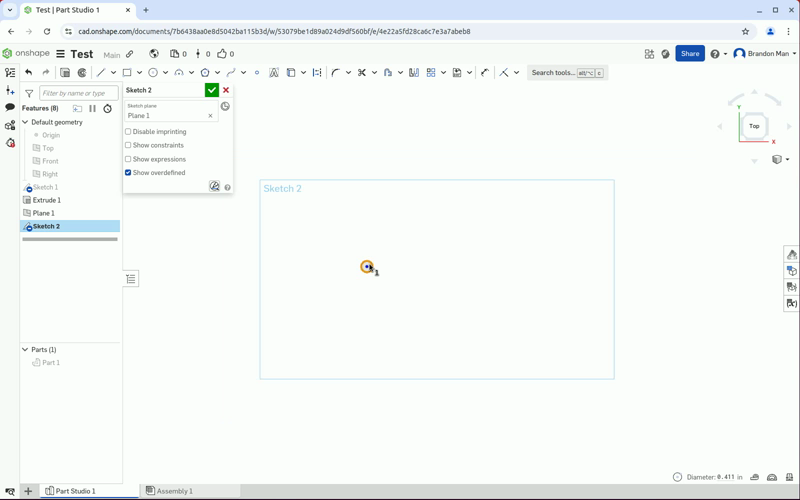
scroll(-6)
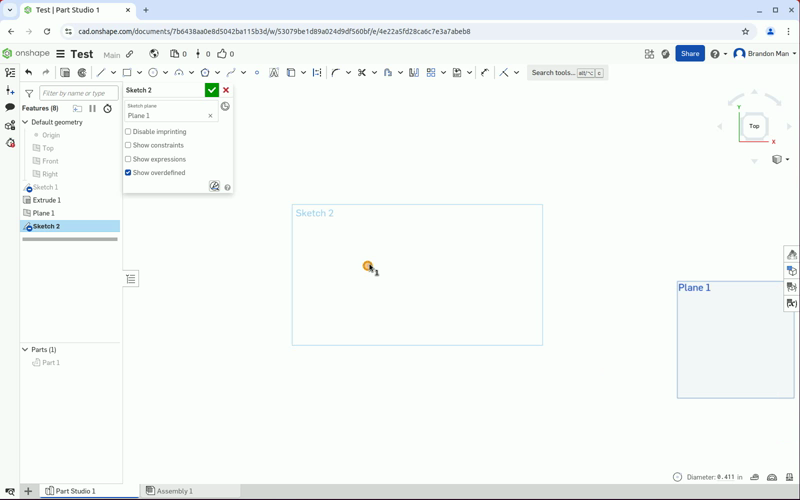
scroll(-6)
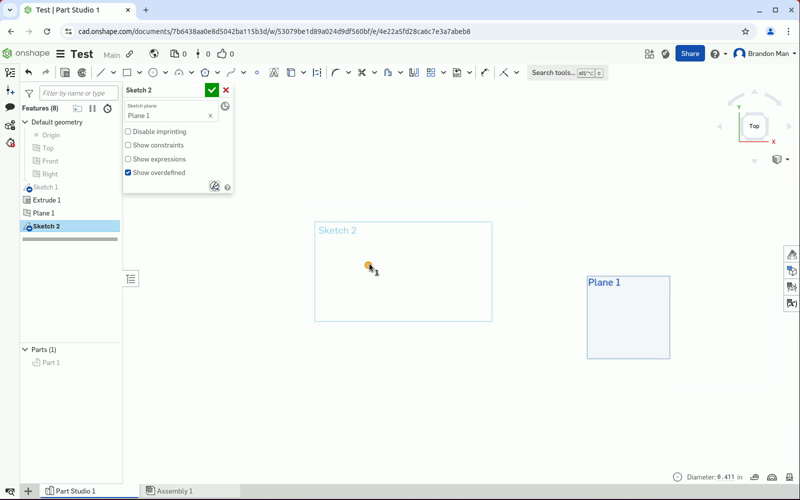
scroll(-6)
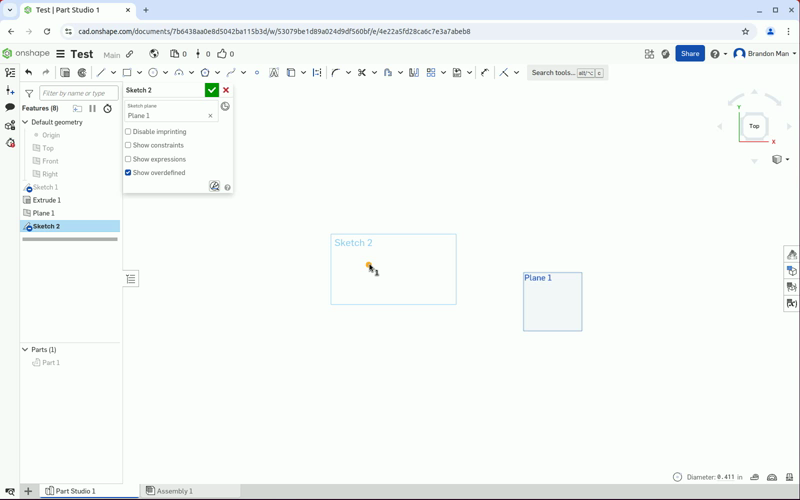
scroll(-6)
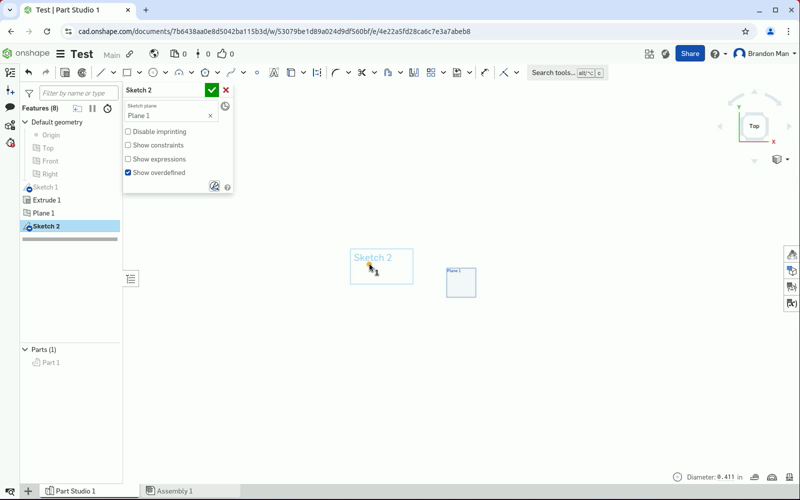
mouse_move(73, 352)
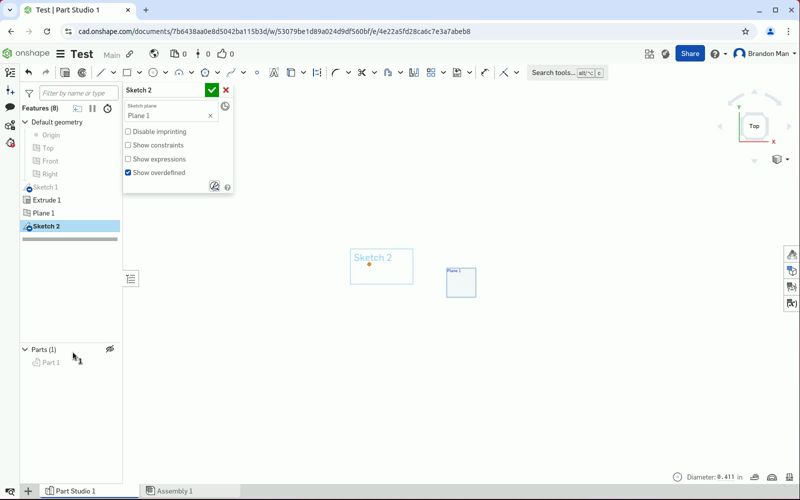
key(shift+y)
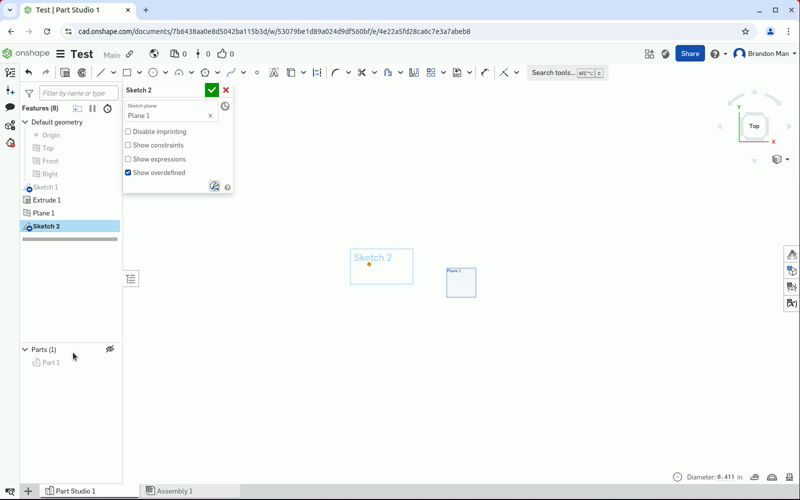
key(shift+e)
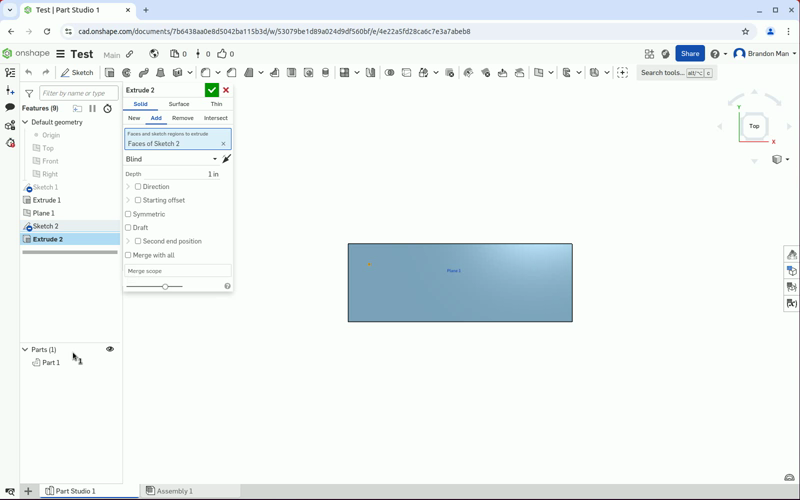
mouse_move(143, 106)
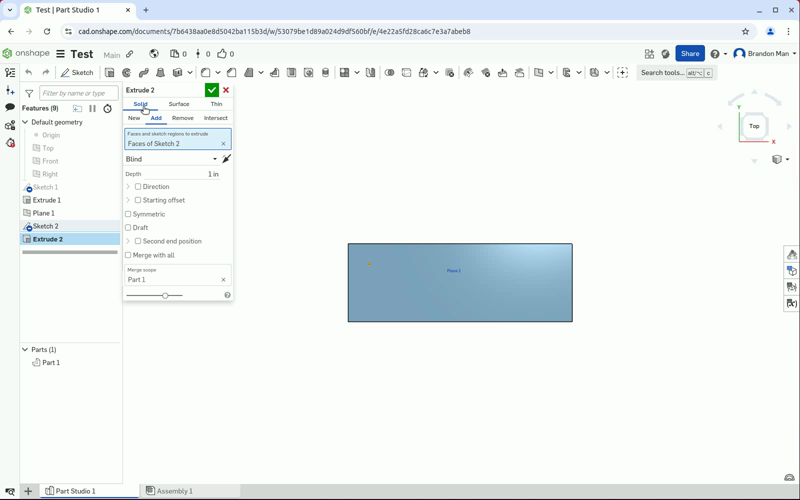
click(143, 106)
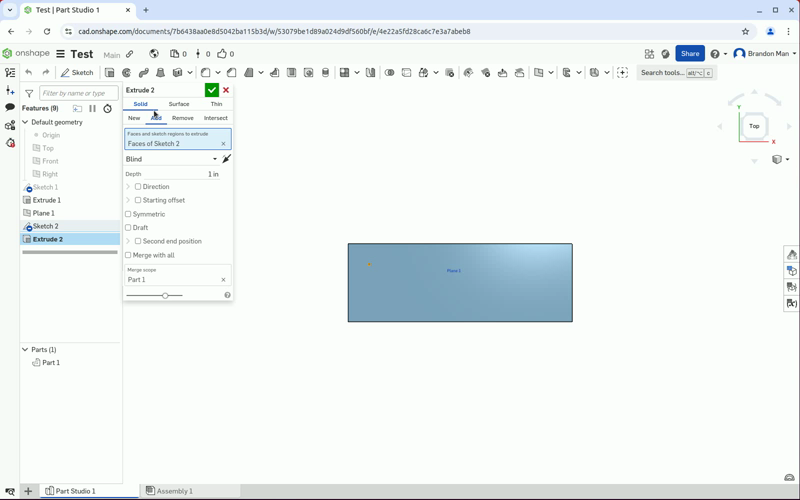
mouse_move(186, 120)
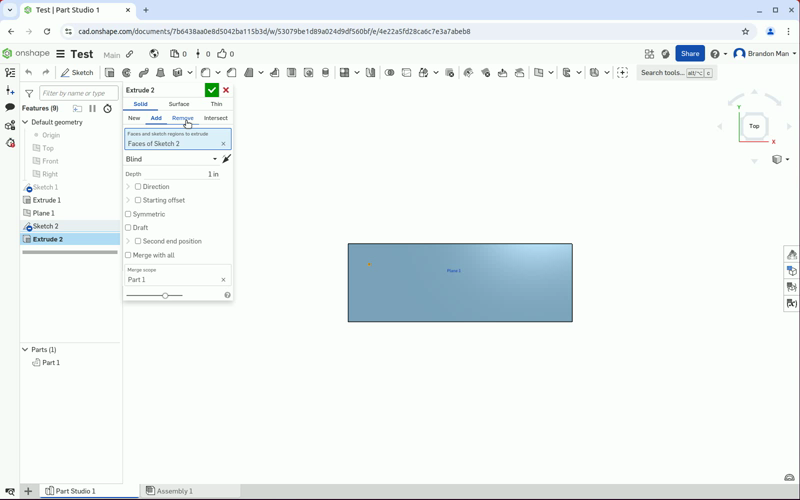
click(186, 120)
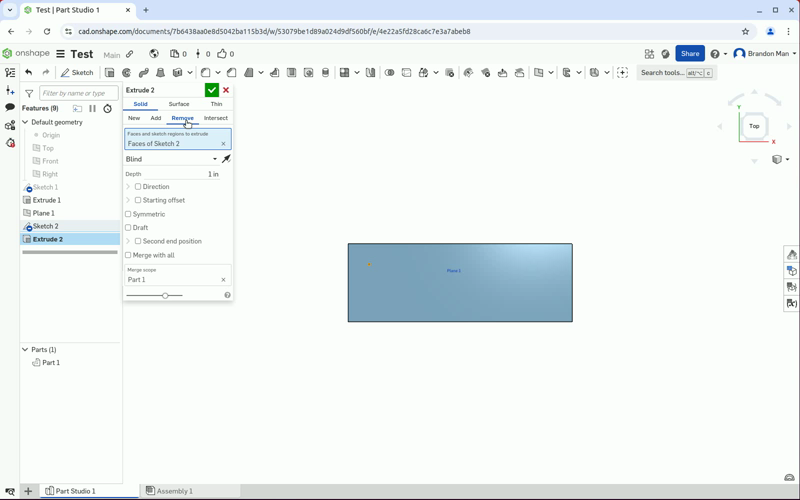
key(tab, 4)
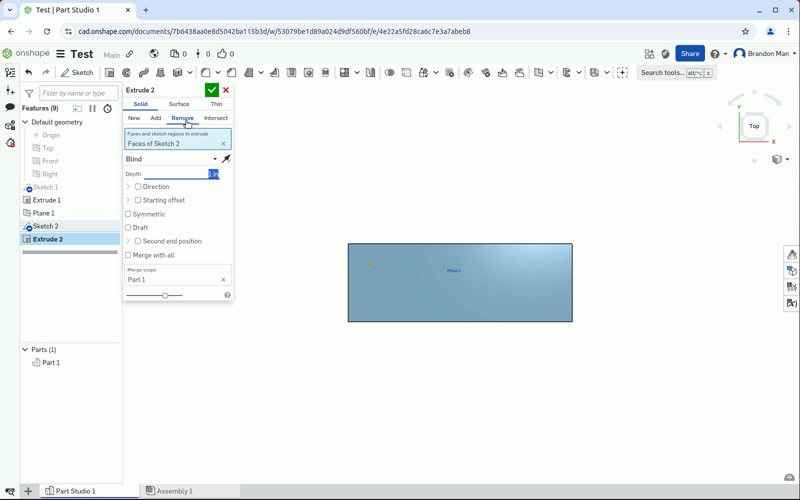
text(1.926)
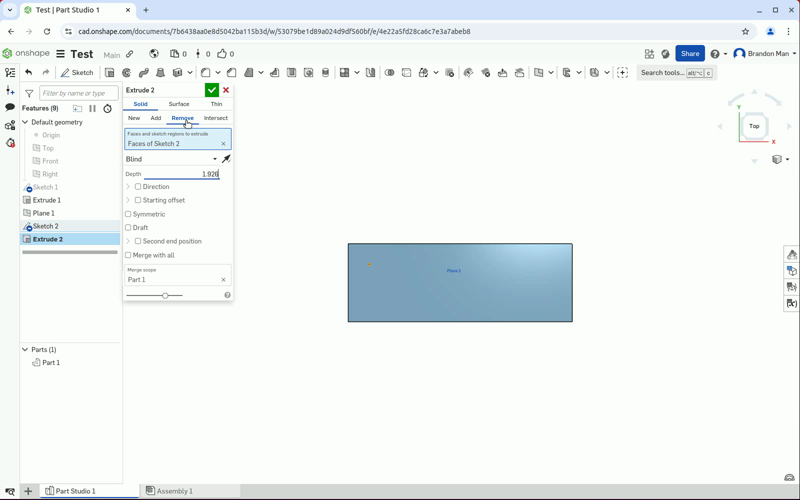
key(tab, 6)
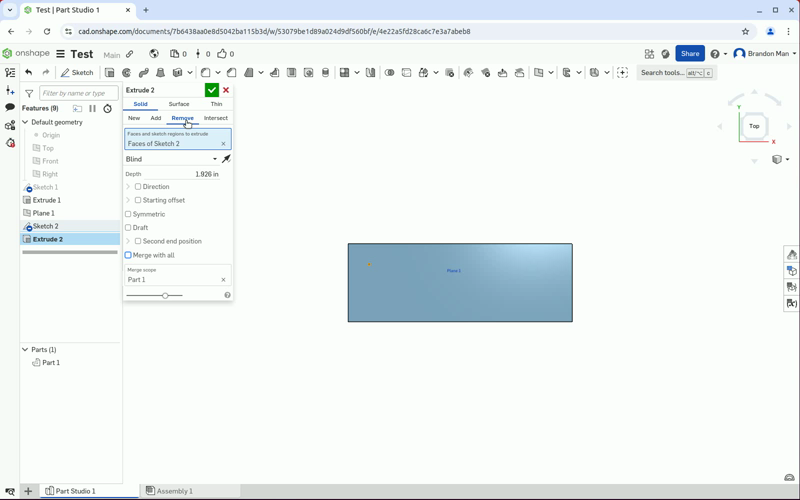
key(space)
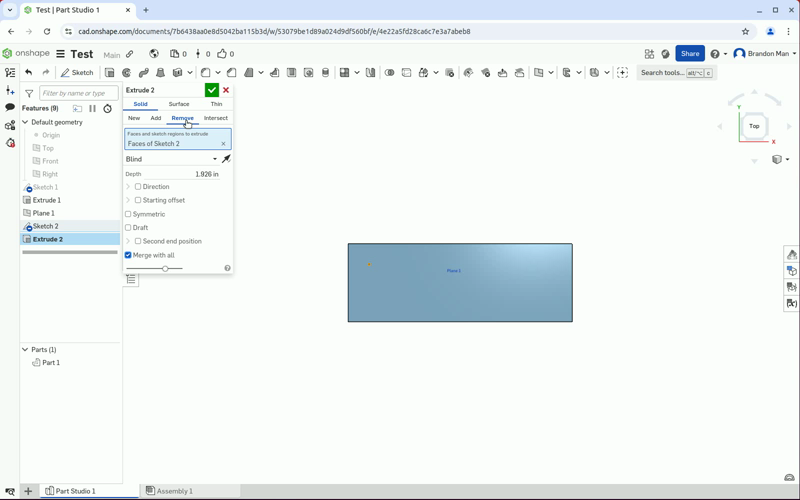
key(enter)
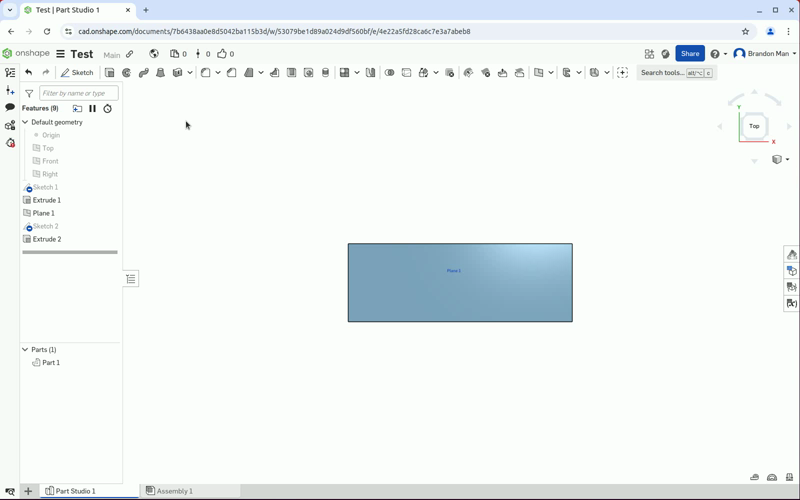
key(shift+h)
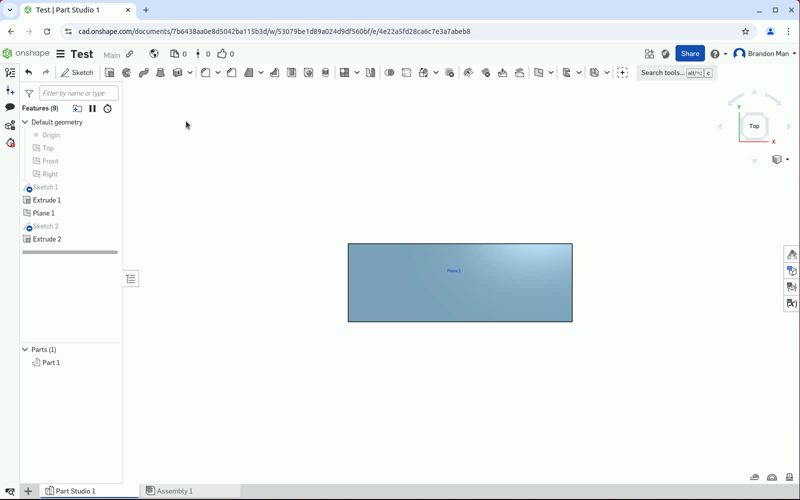
key(shift+h)
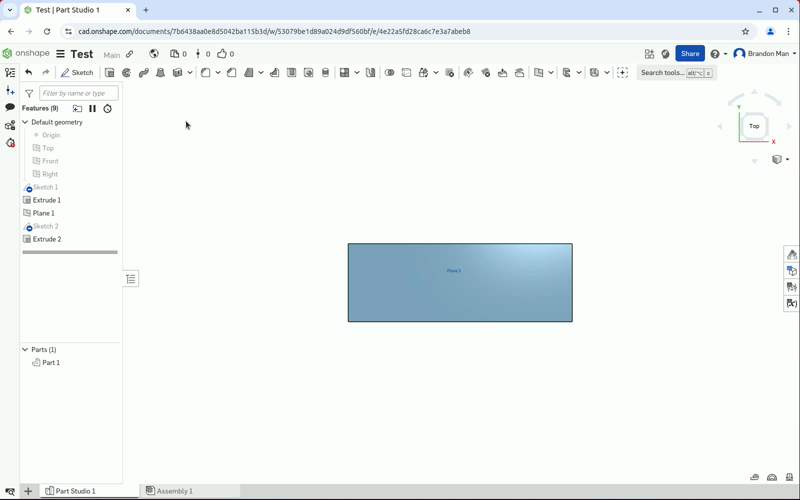
mouse_move(73, 189)
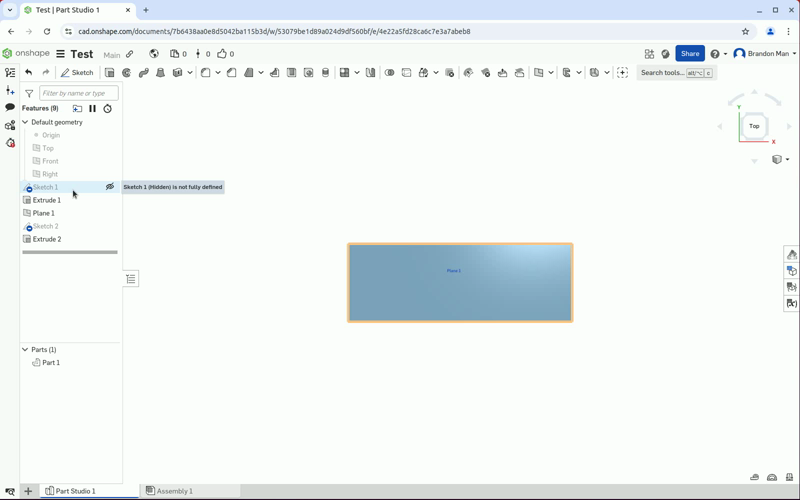
click(73, 189)
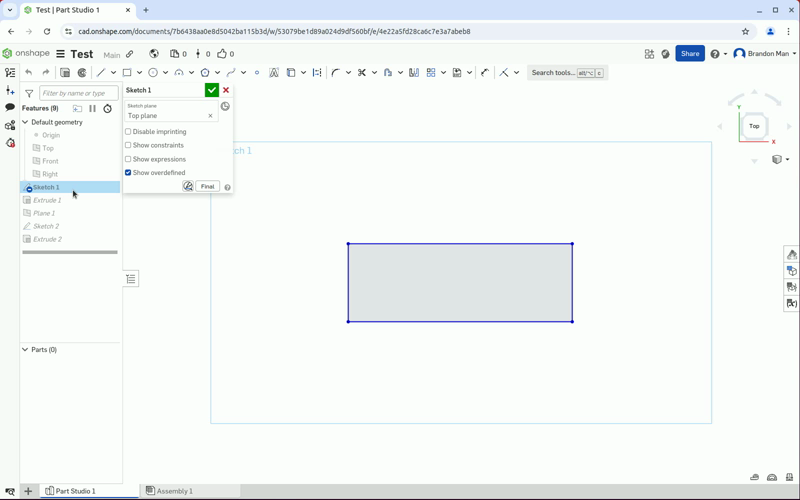
mouse_move(229, 92)
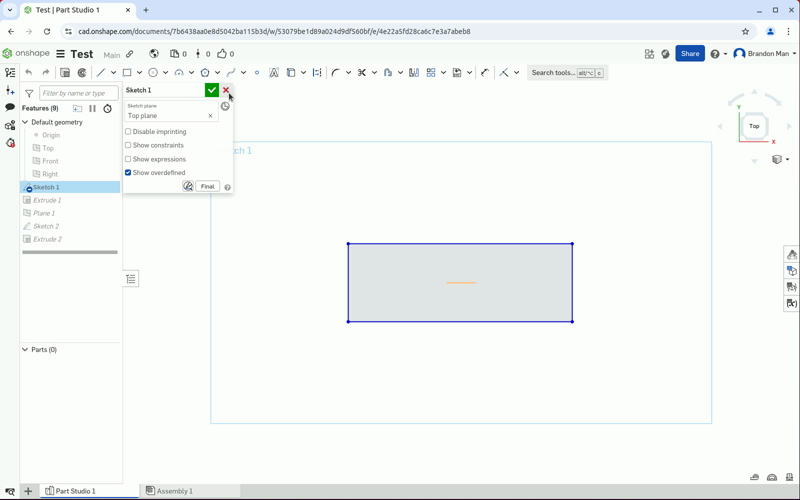
click(229, 92)
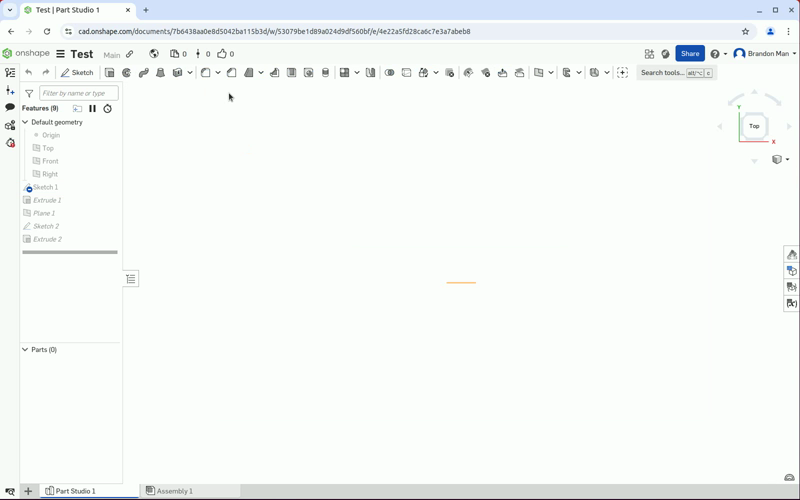
key(shift+s)
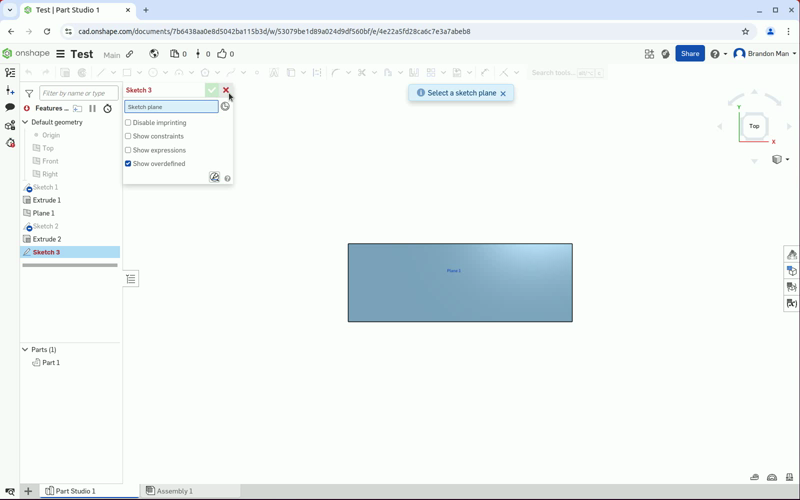
mouse_move(73, 215)
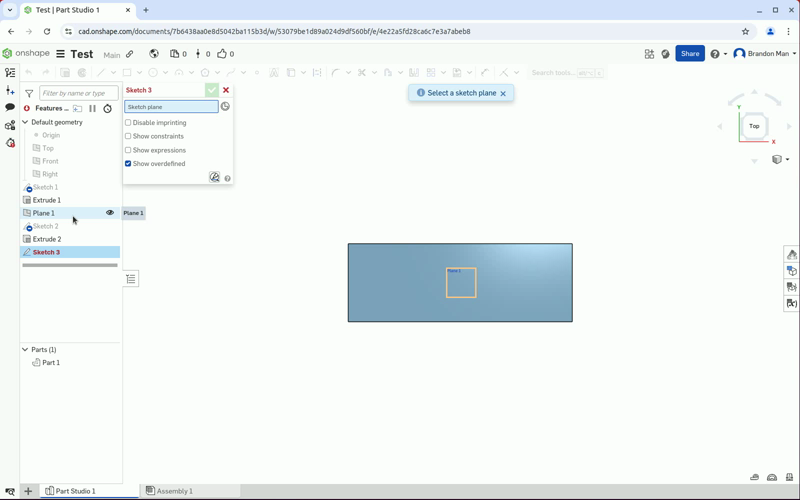
click(73, 215)
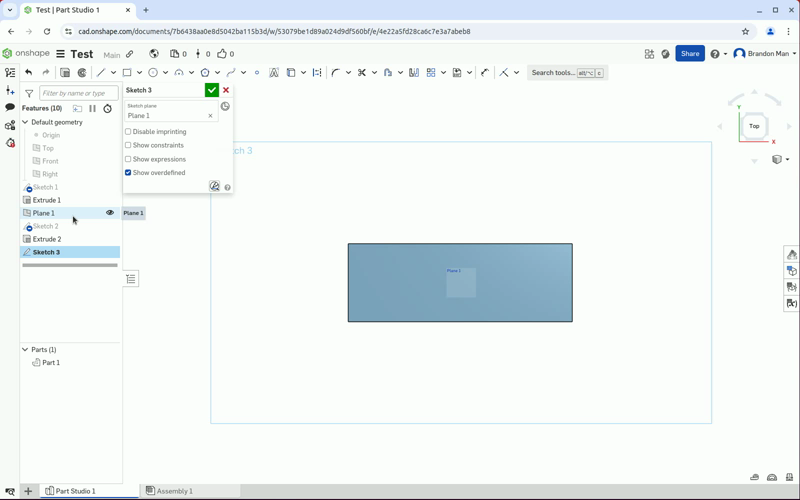
mouse_move(73, 352)
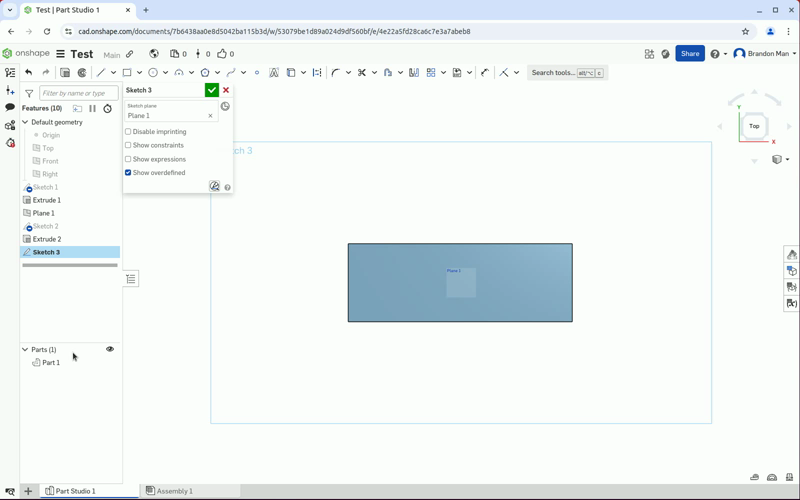
key(y)
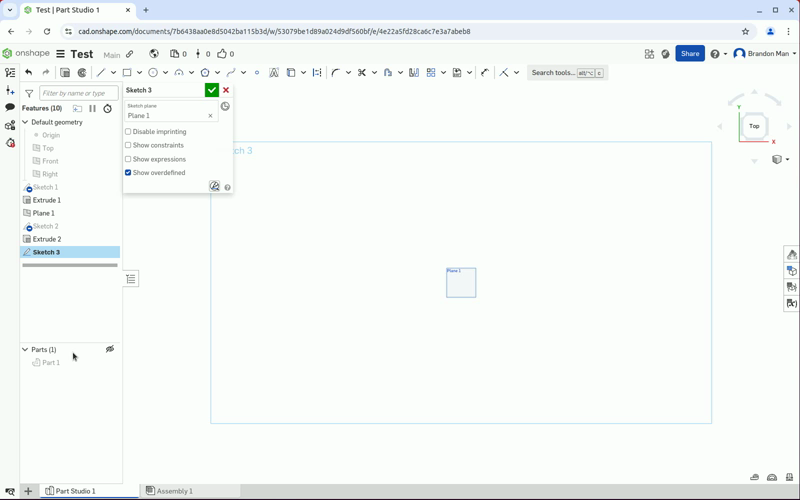
key(l)
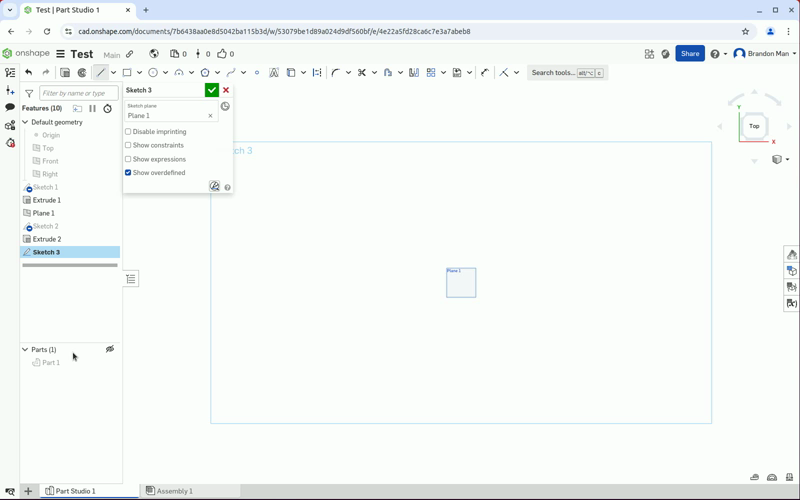
key_down(shift)
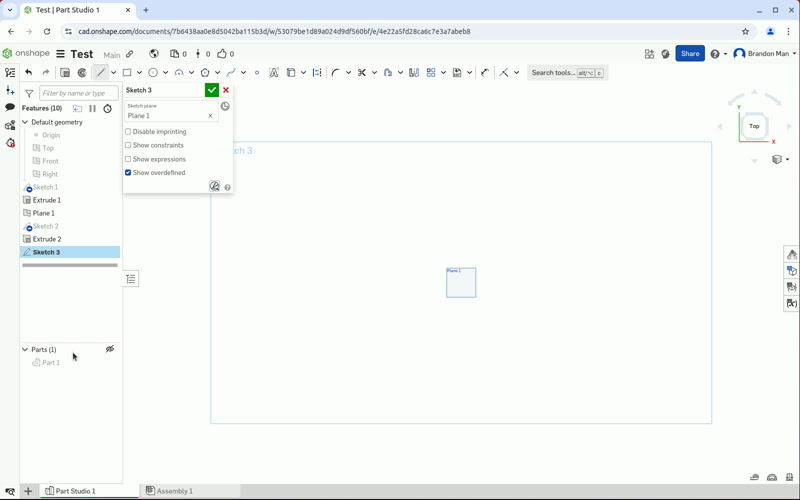
mouse_move(350, 319)
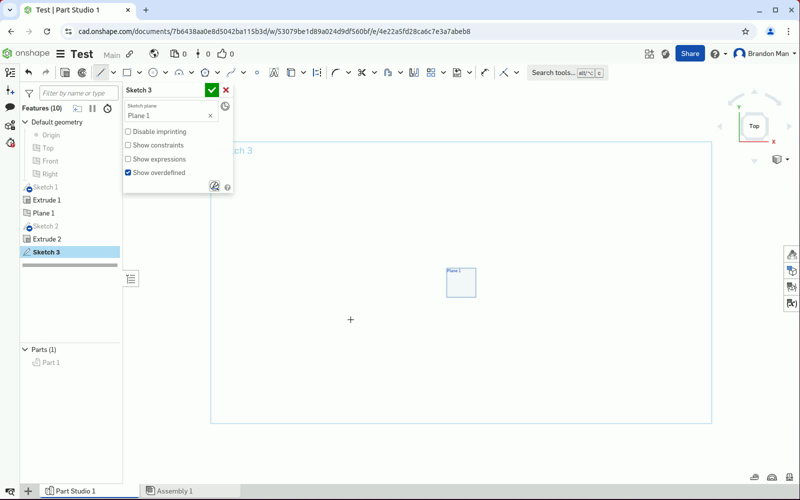
click(350, 319)
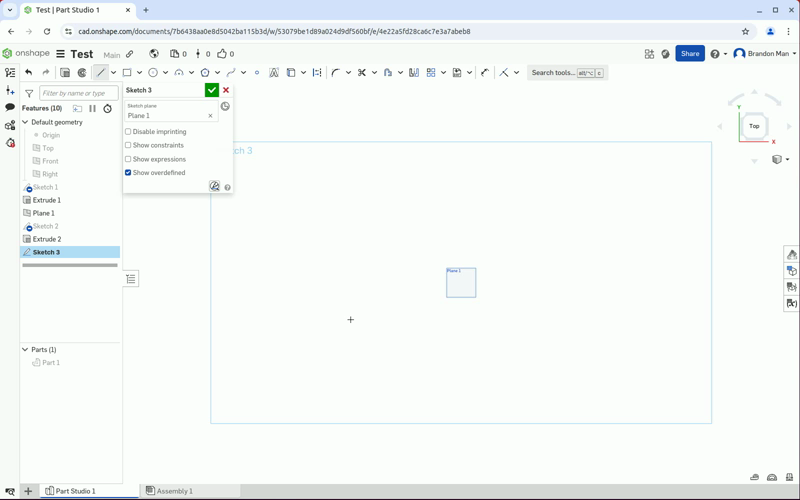
key_up(shift)
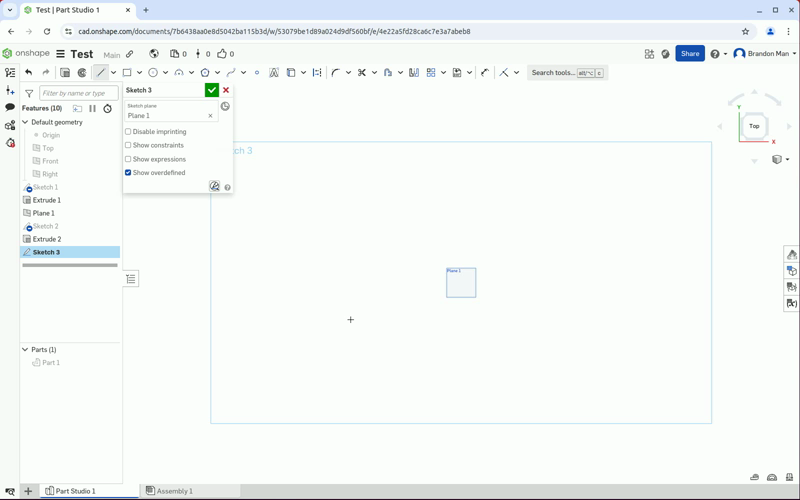
key_down(shift)
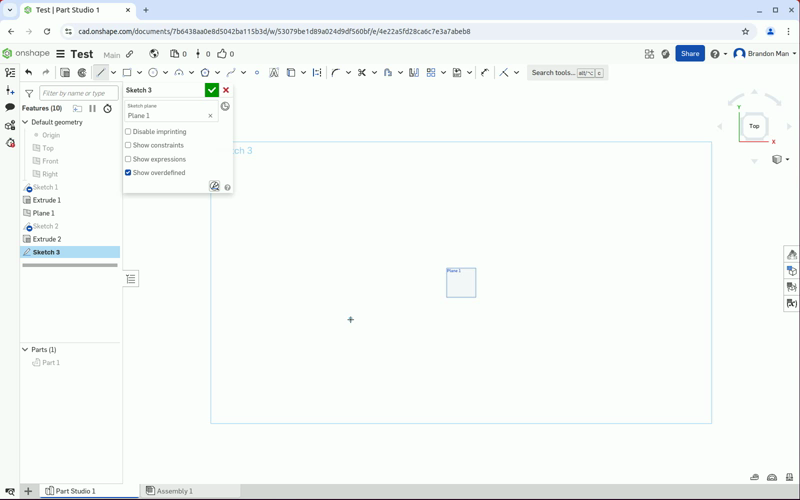
mouse_move(568, 319)
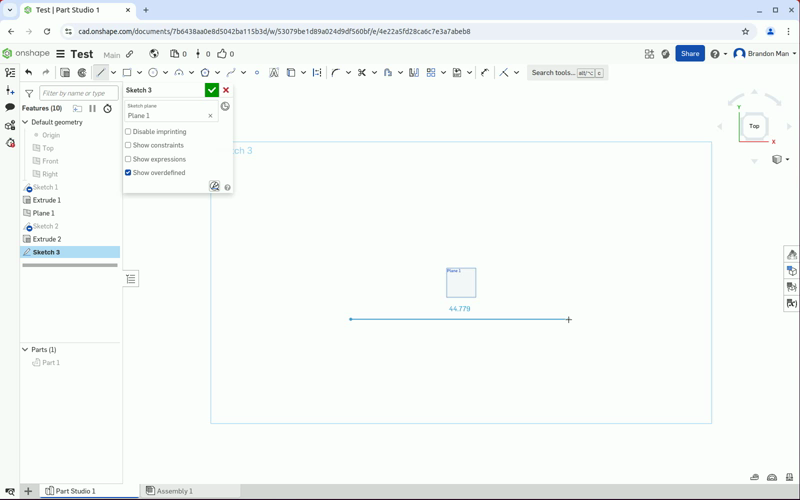
click(568, 319)
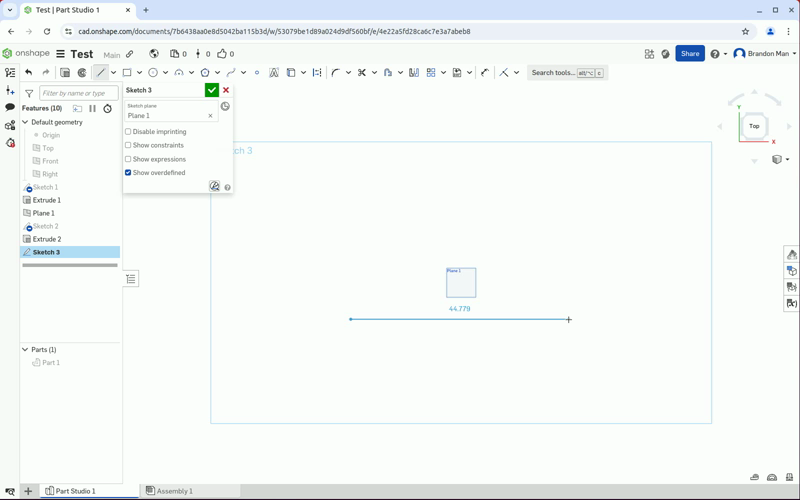
key_up(shift)
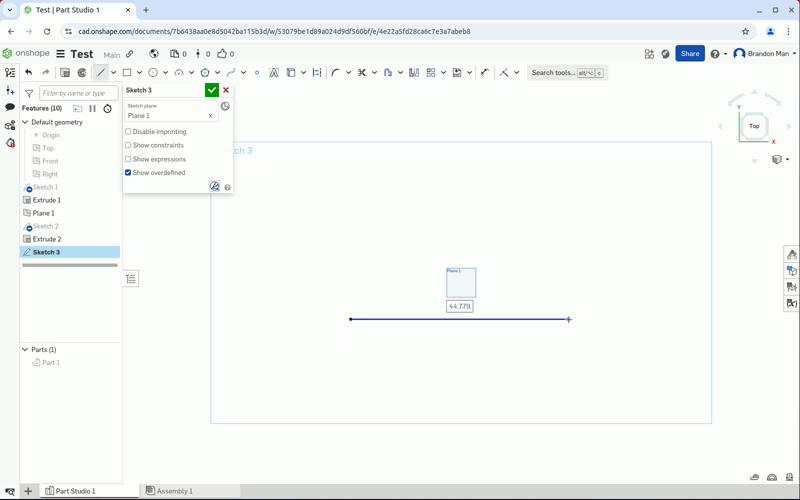
key_down(shift)
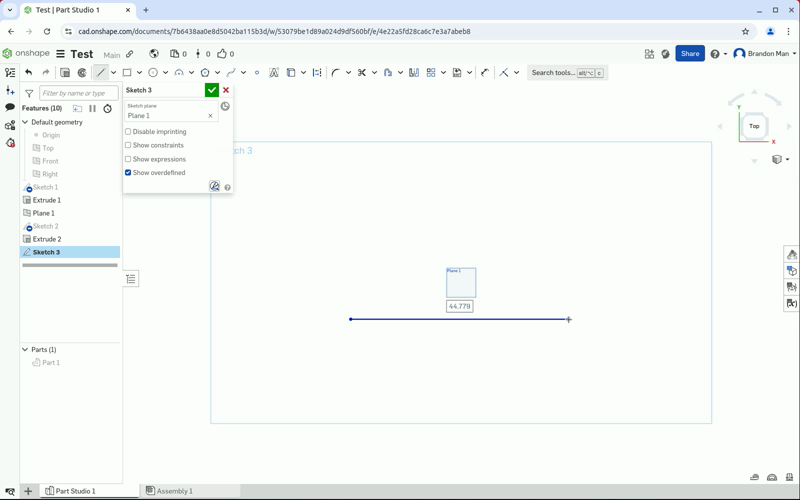
mouse_move(568, 248)
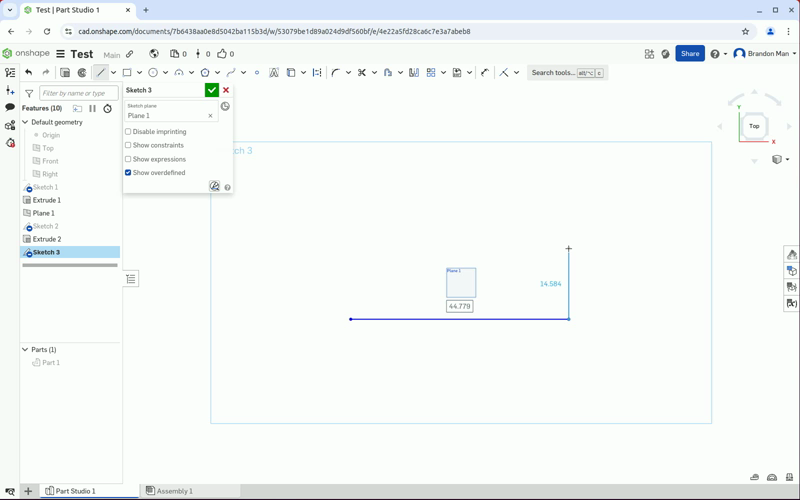
click(568, 248)
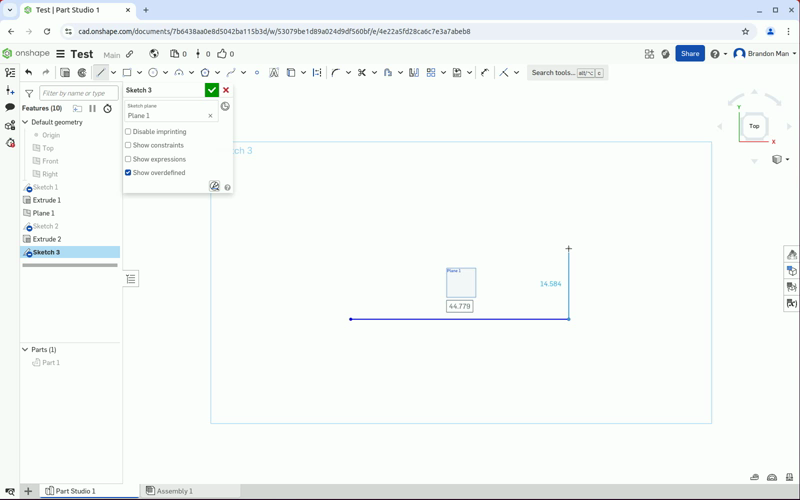
key_up(shift)
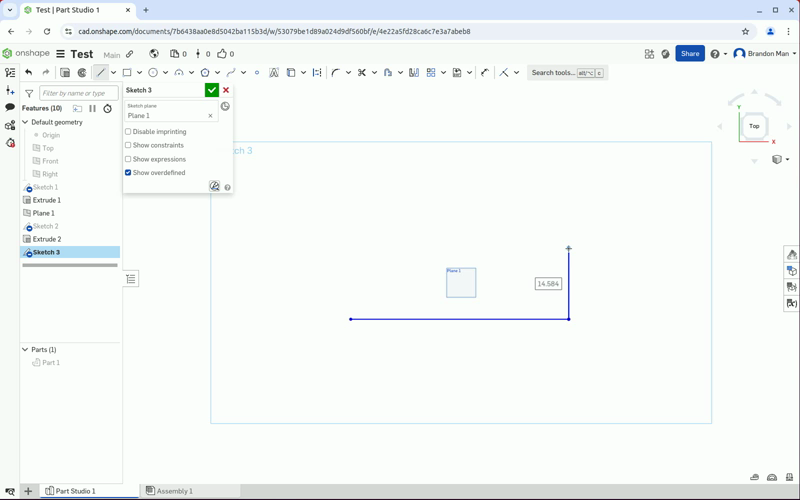
key_down(shift)
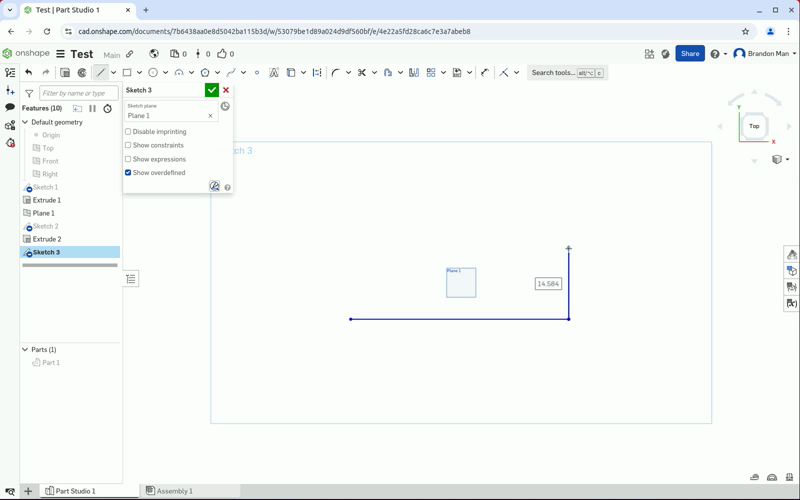
mouse_move(350, 248)
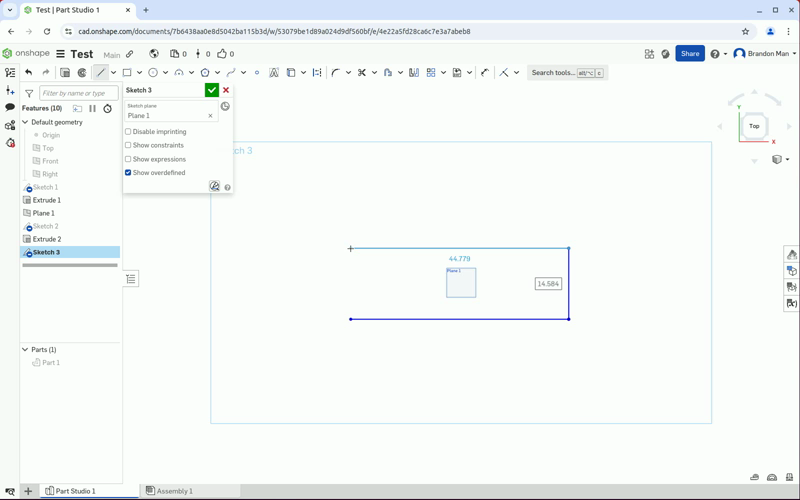
click(350, 248)
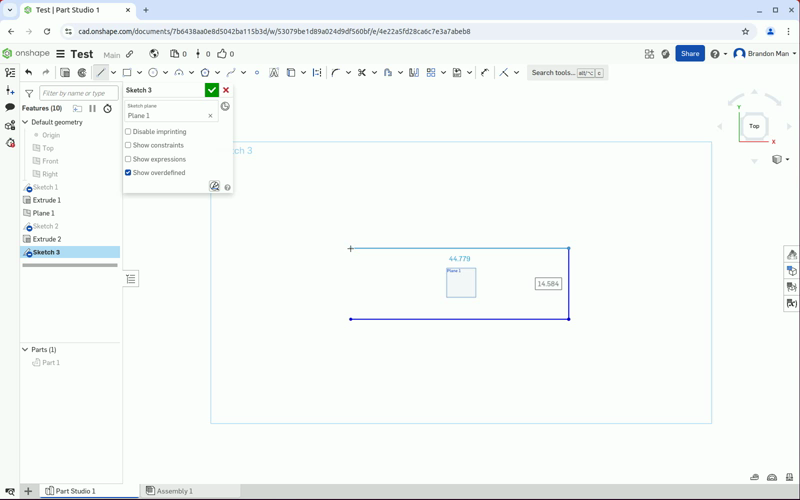
key_up(shift)
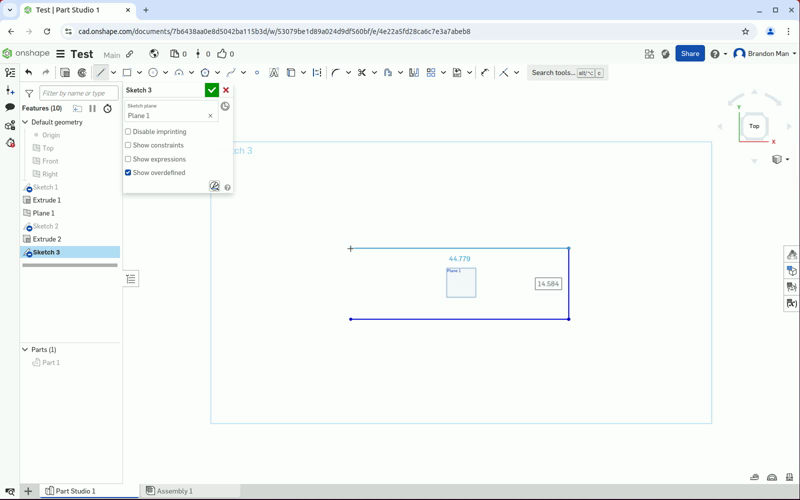
key_down(shift)
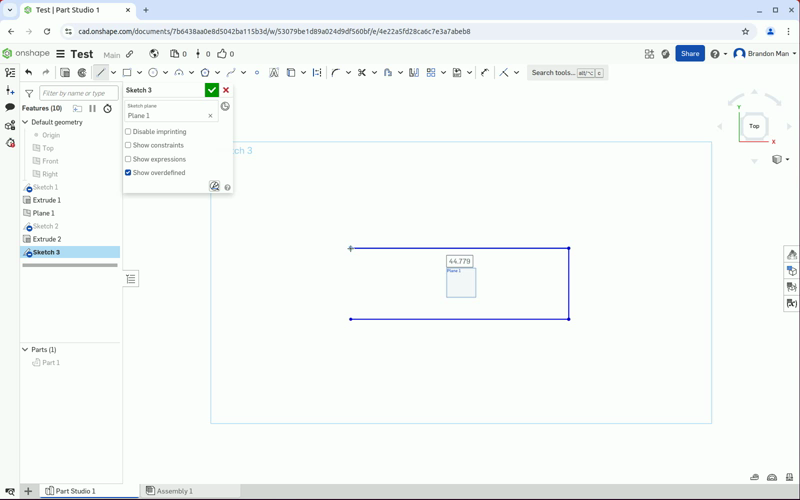
mouse_move(350, 319)
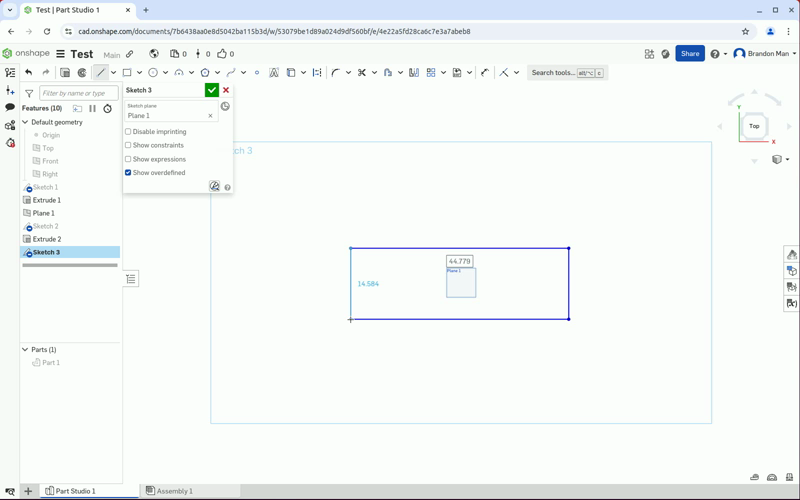
key_up(shift)
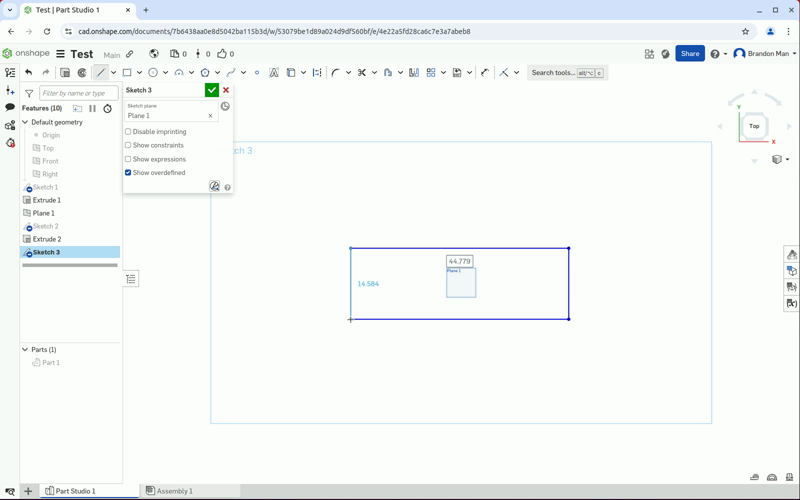
click(350, 319)
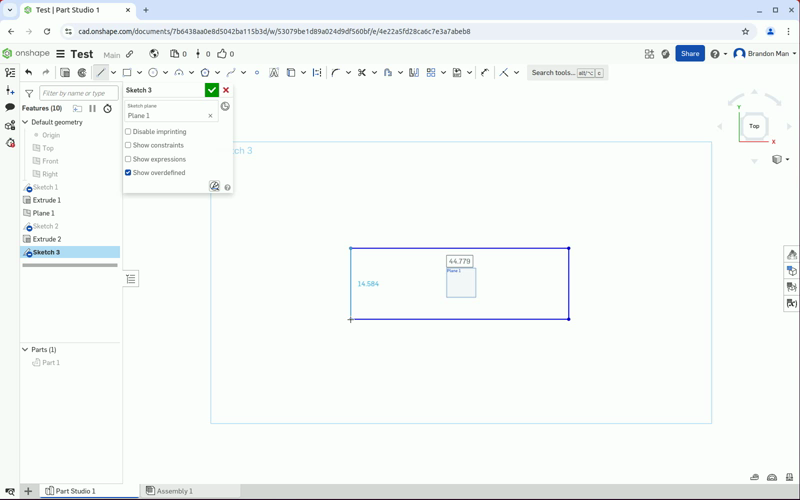
key(esc)
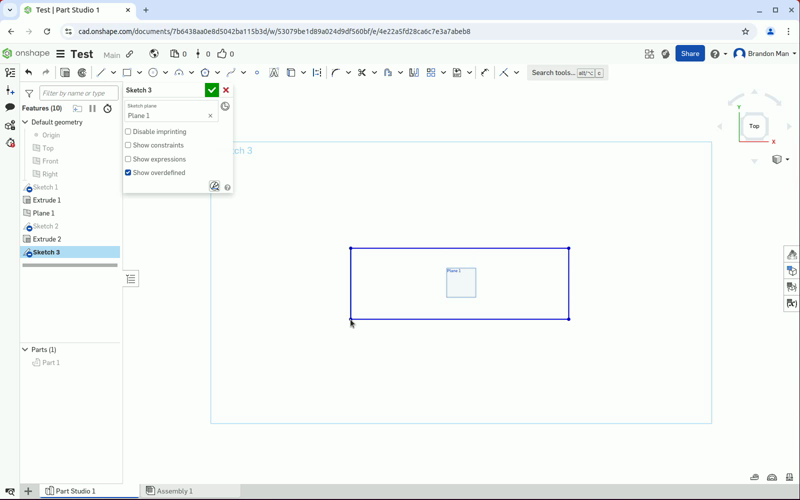
key(c)
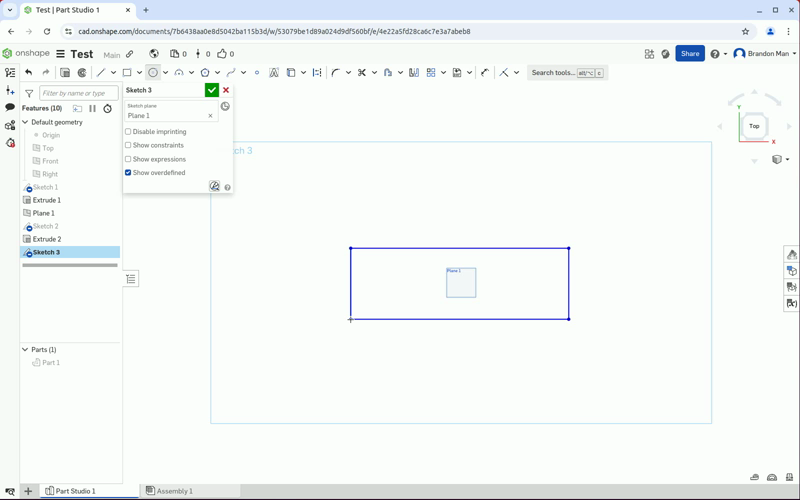
key_down(shift)
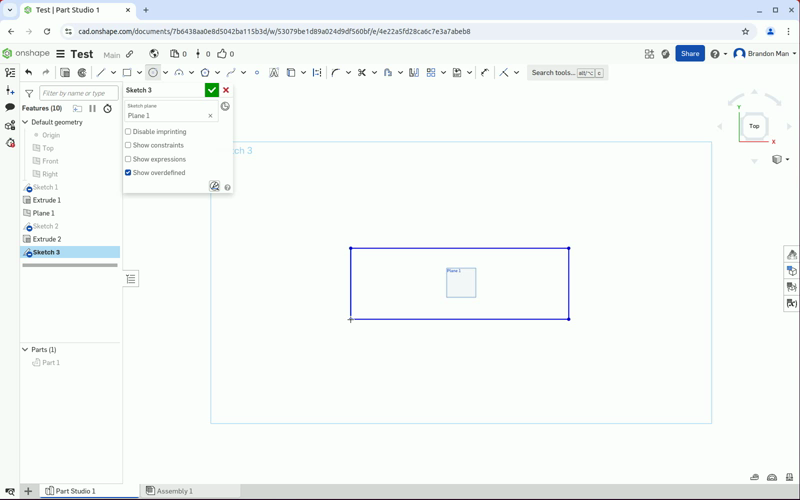
mouse_move(368, 300)
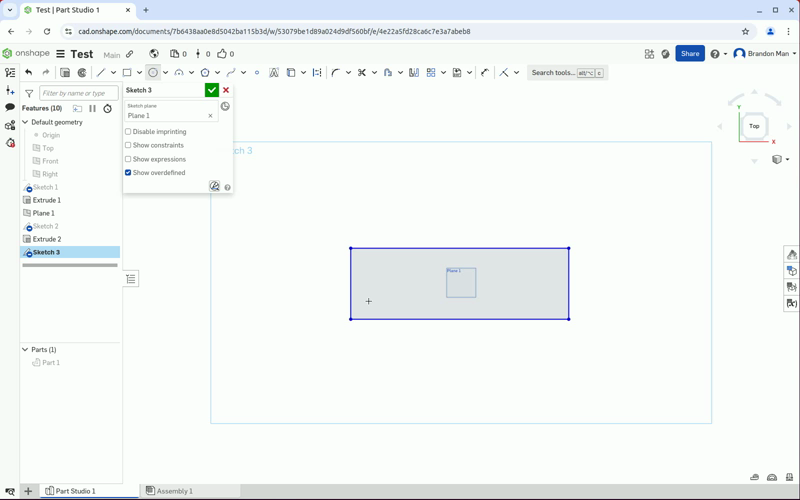
click(368, 300)
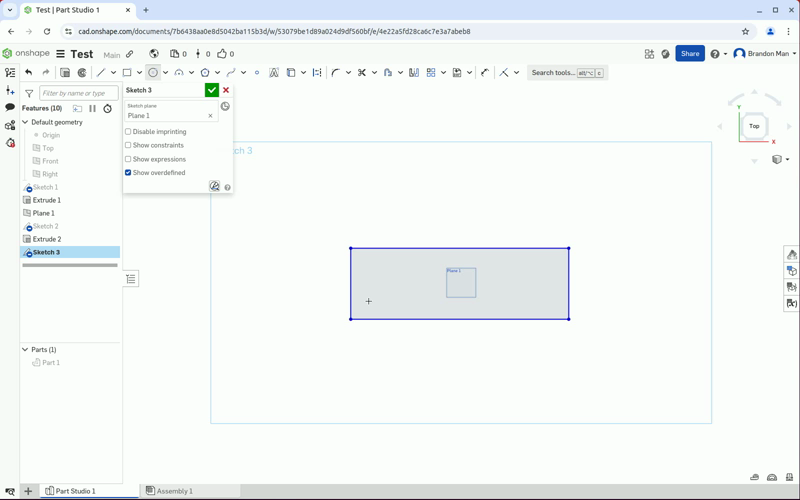
key_up(shift)
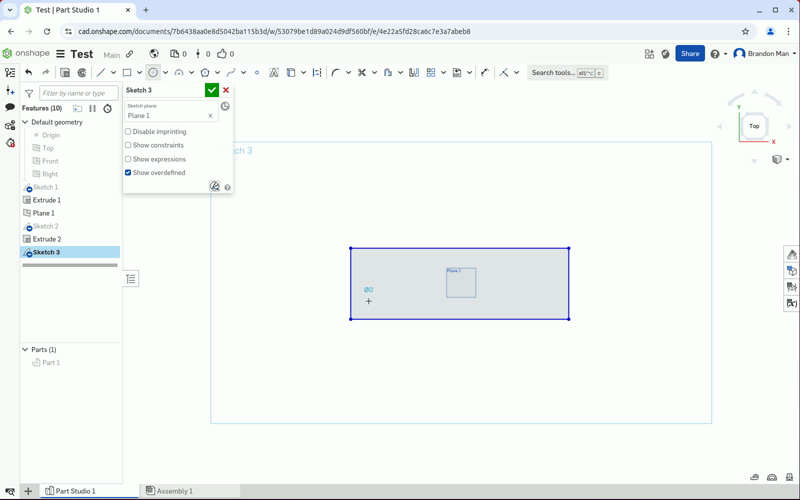
mouse_move(371, 300)
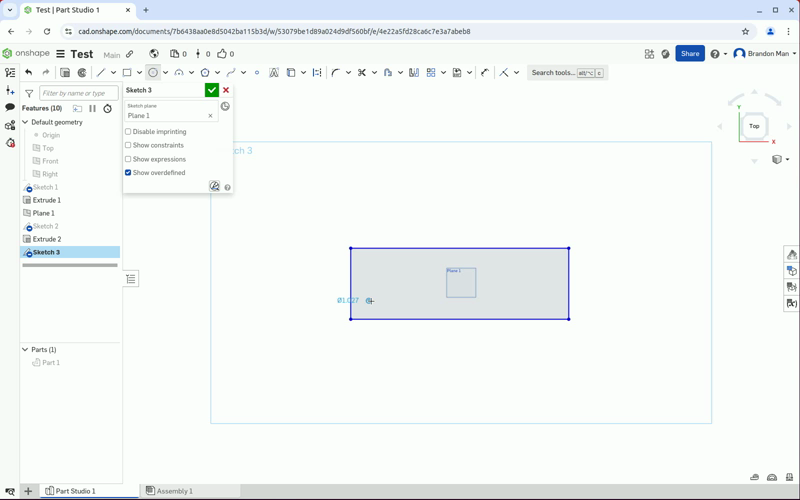
scroll(6)
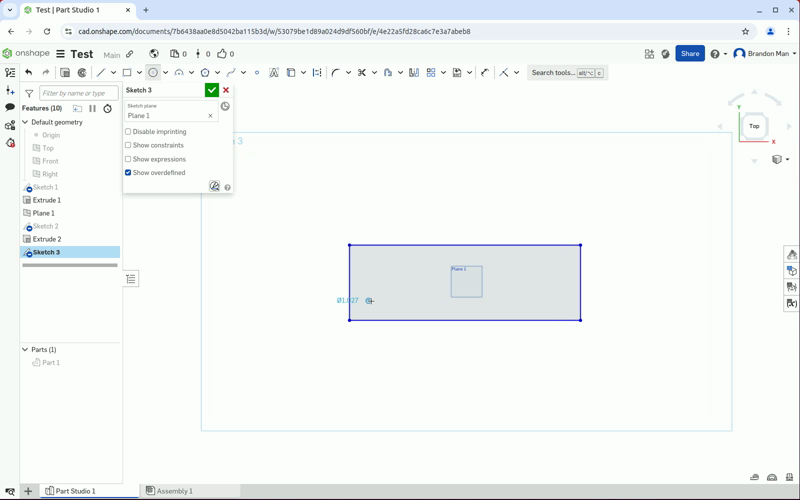
scroll(6)
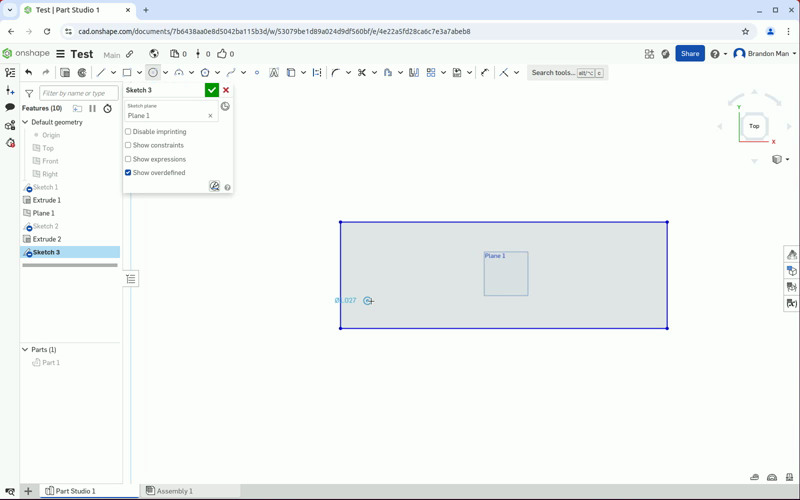
scroll(6)
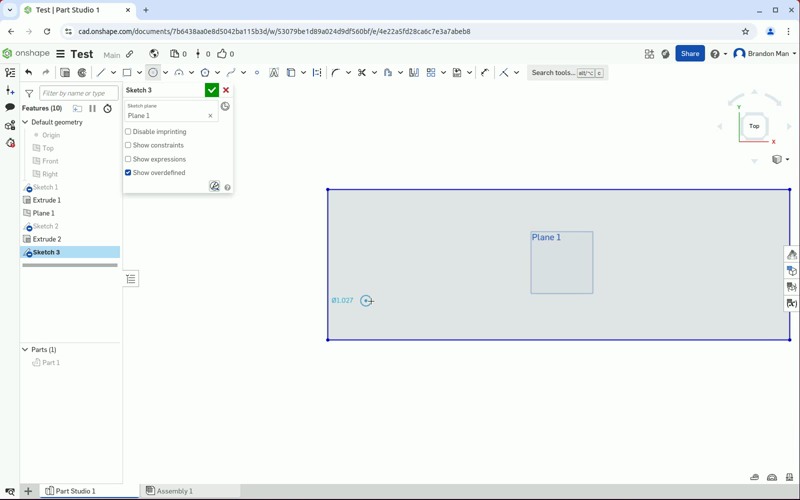
scroll(6)
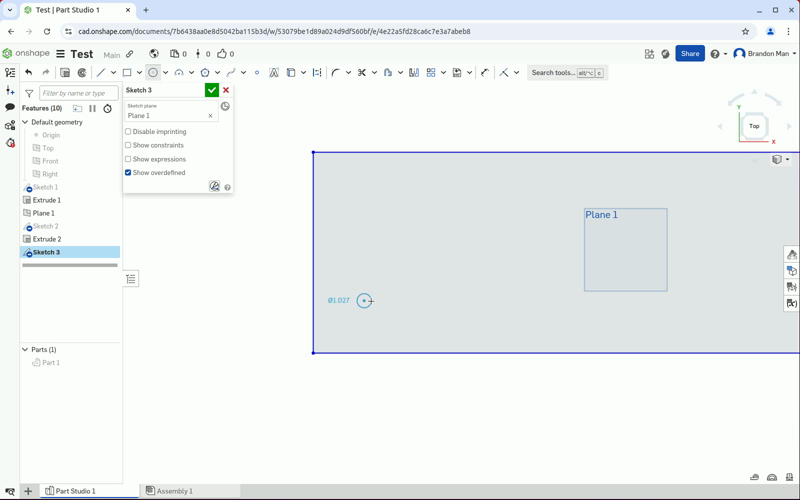
scroll(6)
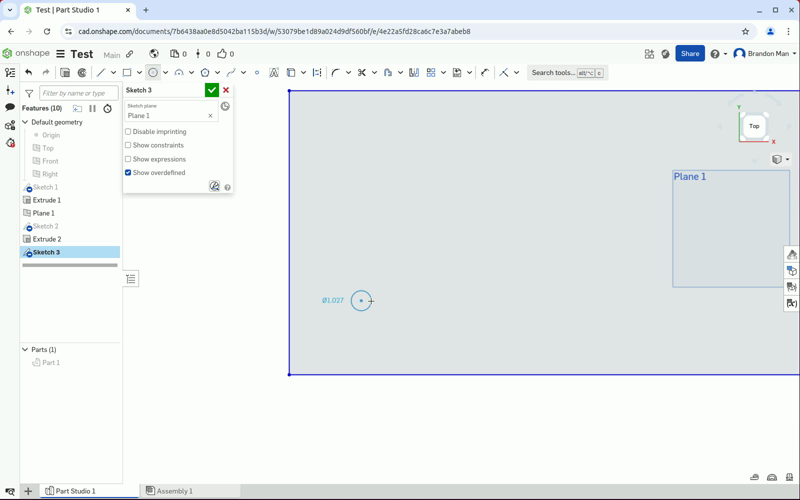
scroll(6)
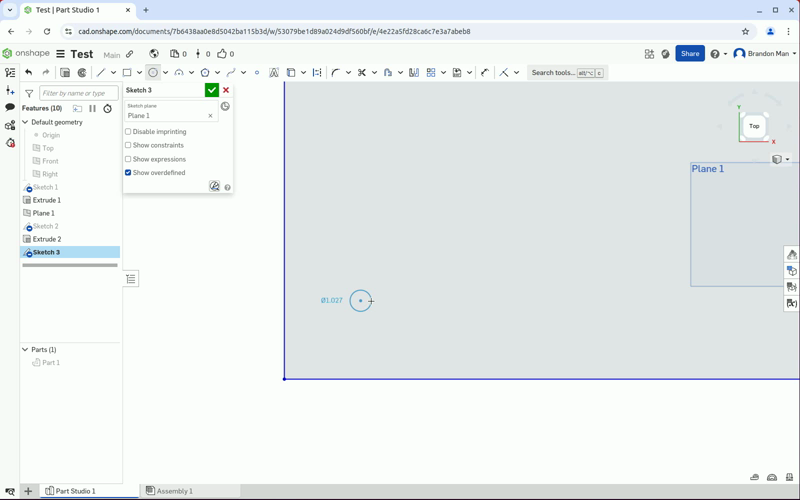
scroll(6)
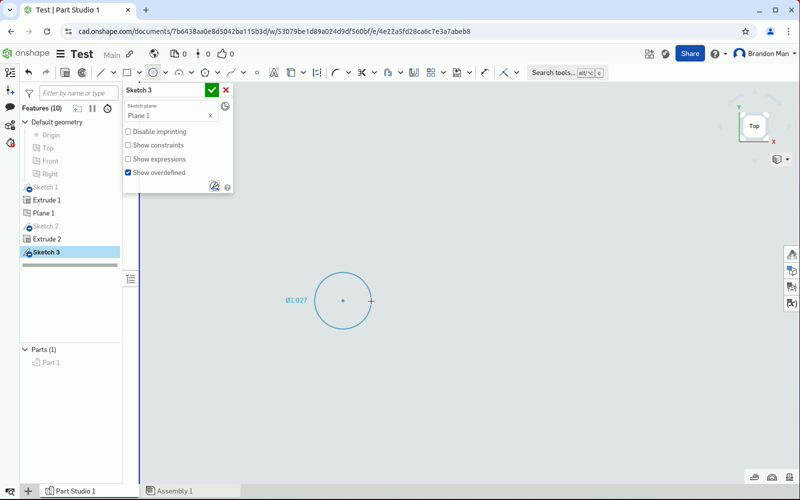
click(371, 300)
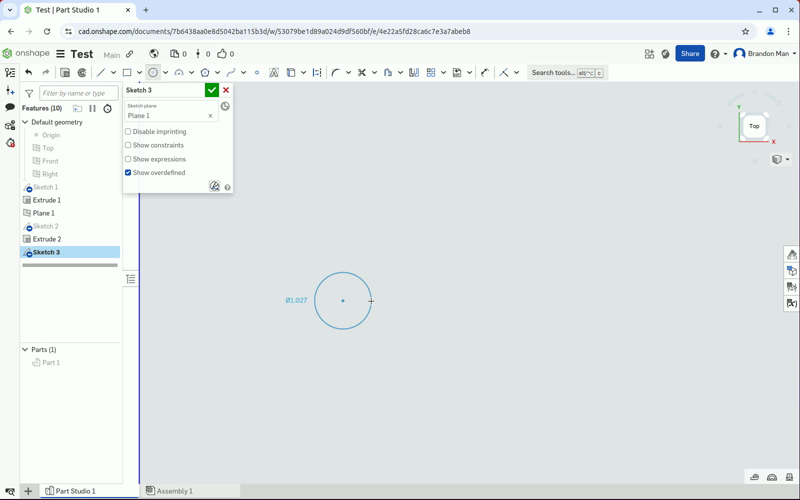
scroll(-6)
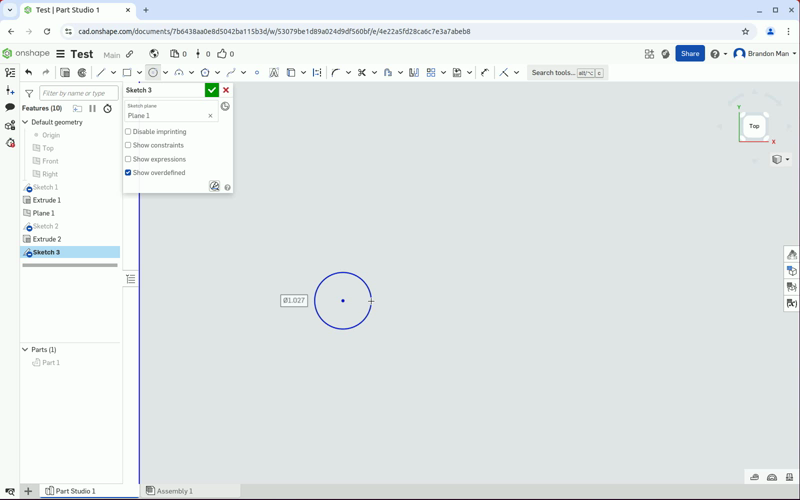
scroll(-6)
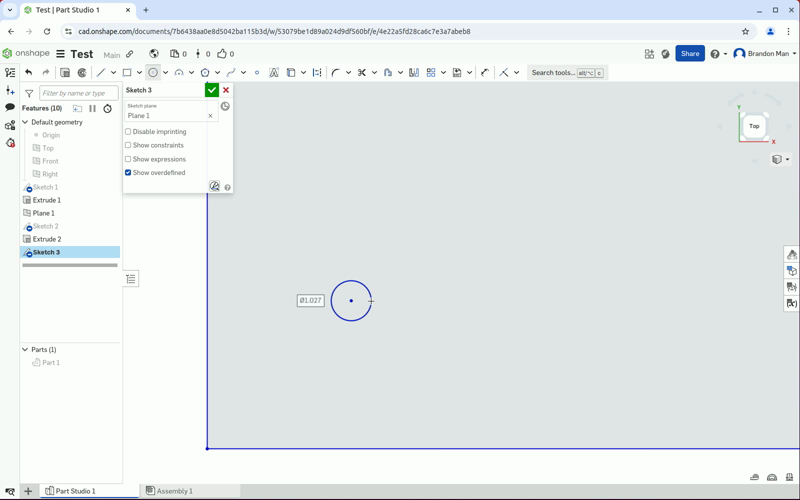
scroll(-6)
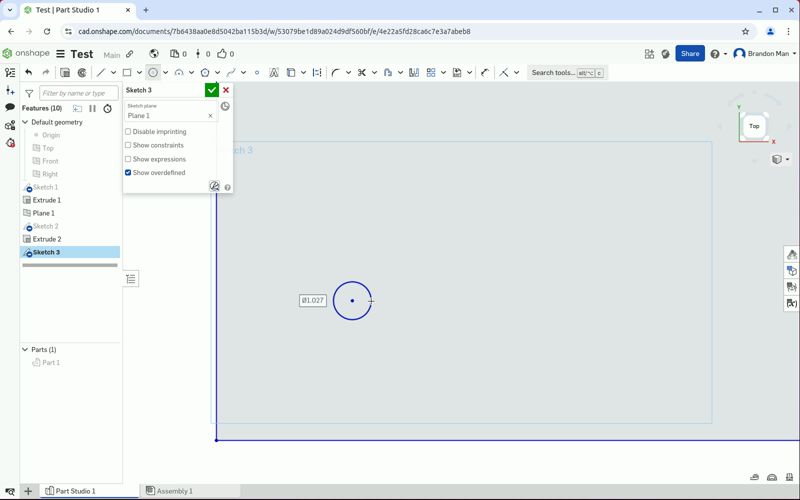
scroll(-6)
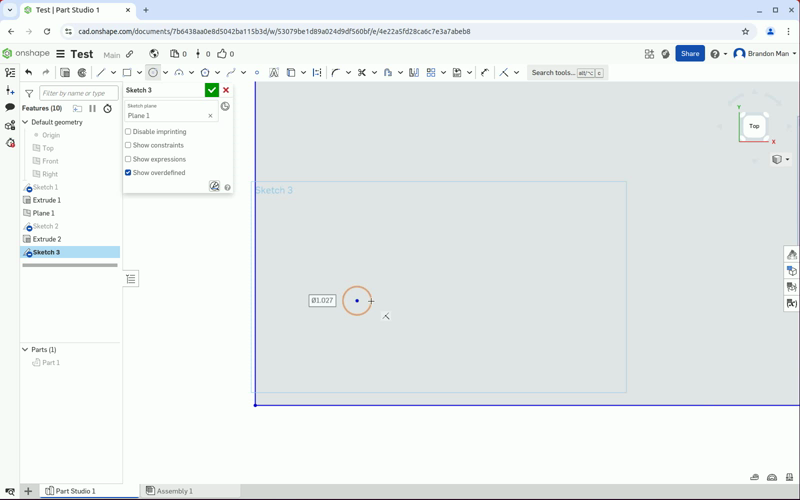
scroll(-6)
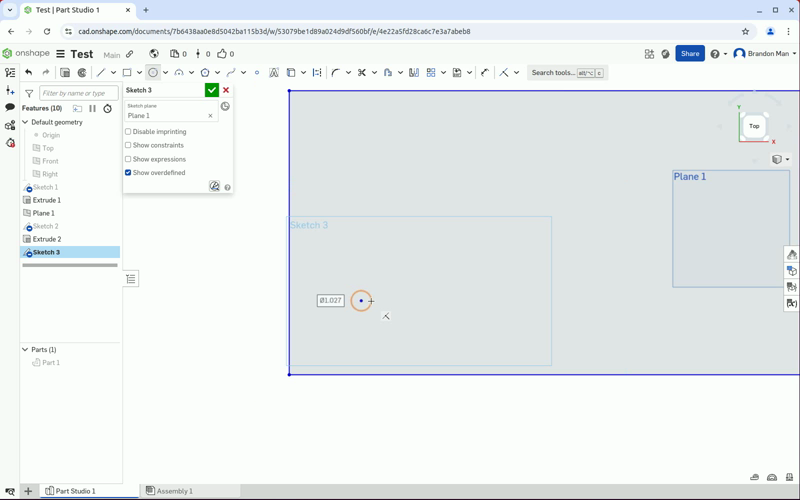
scroll(-6)
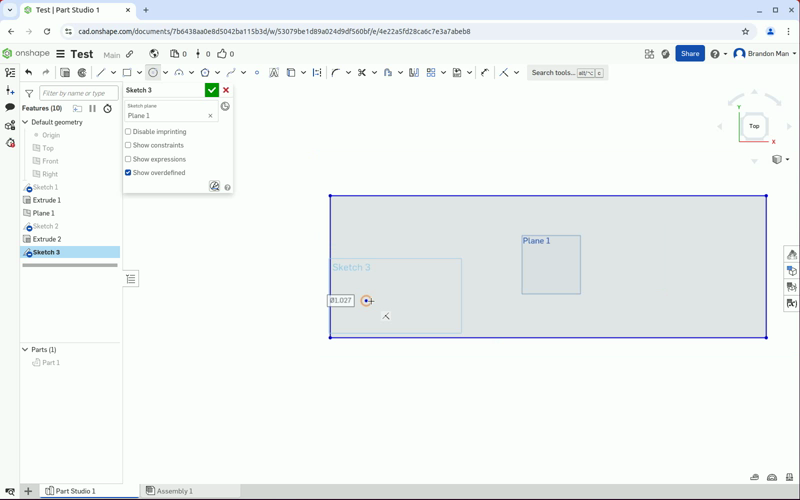
scroll(-6)
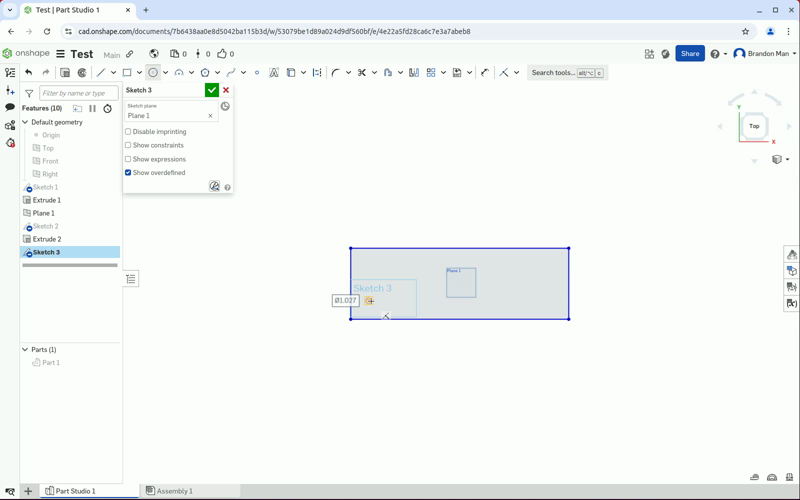
key(esc)
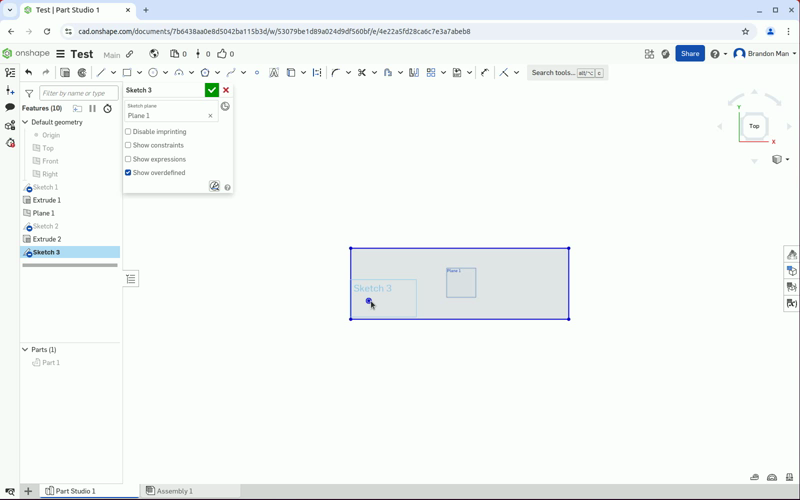
key(c)
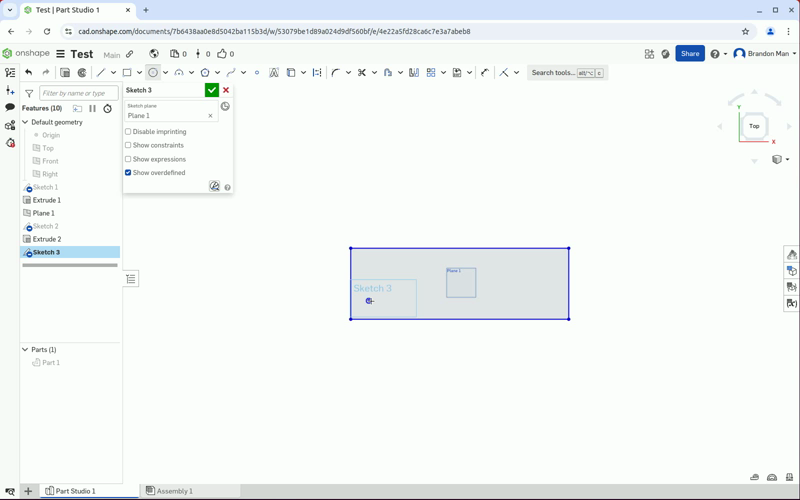
key_down(shift)
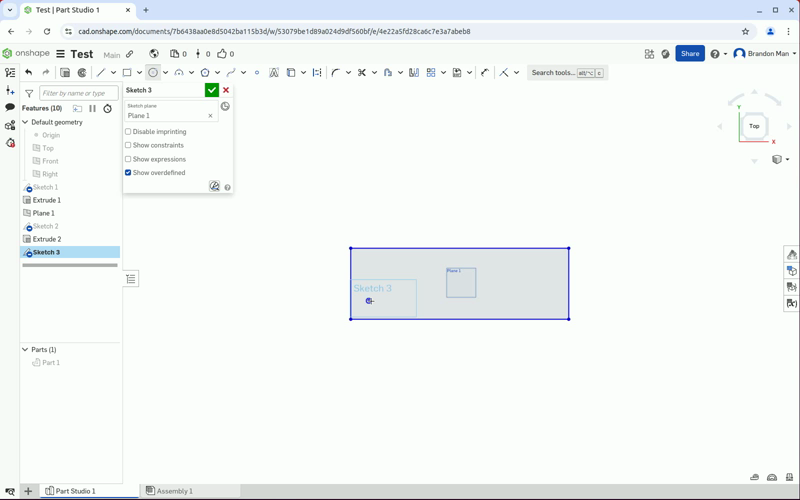
mouse_move(368, 264)
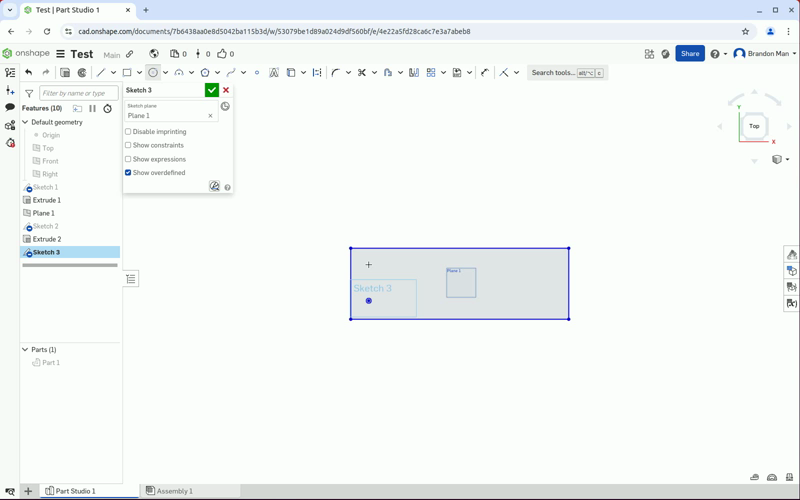
click(368, 264)
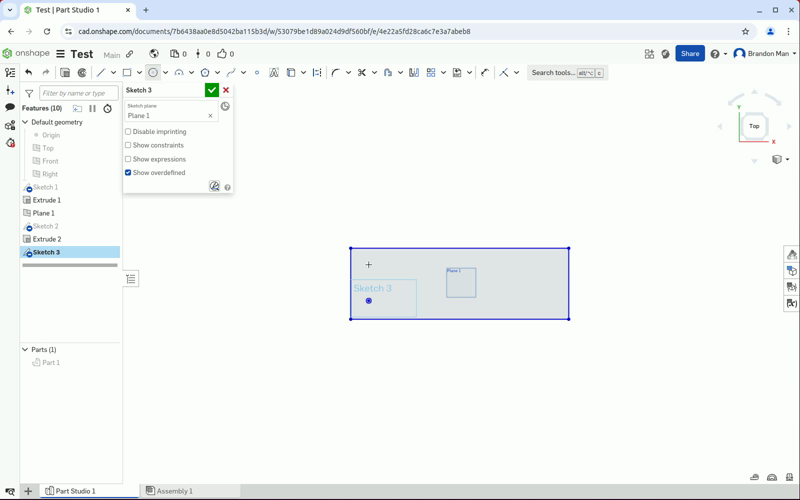
key_up(shift)
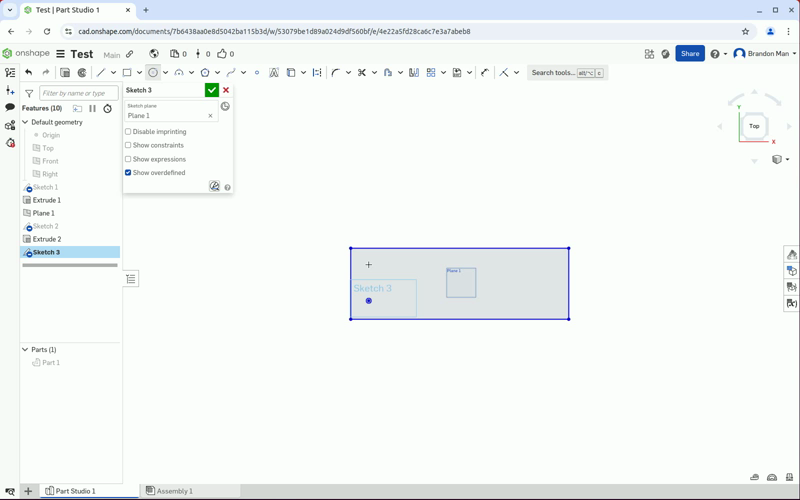
mouse_move(371, 264)
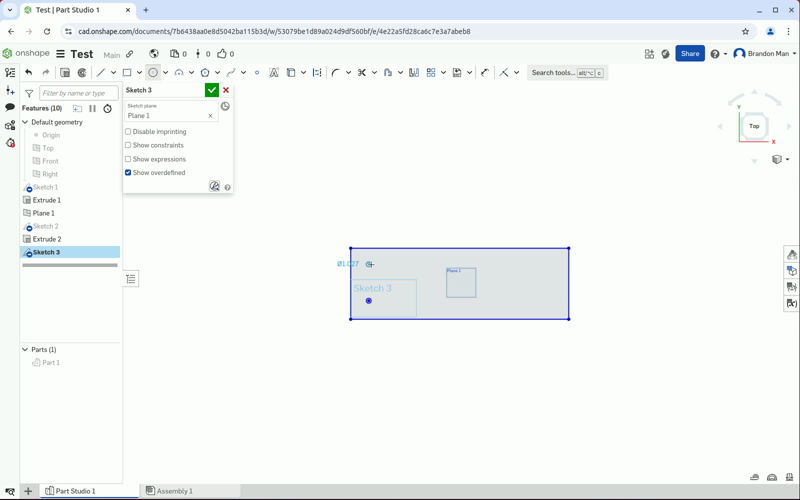
scroll(6)
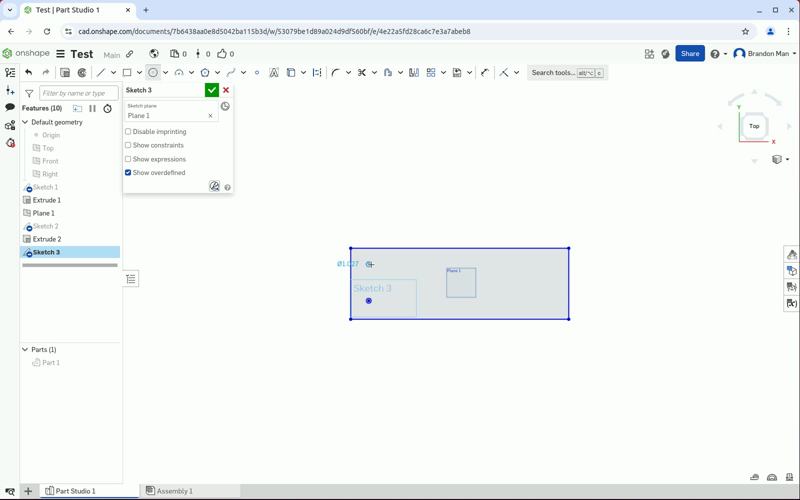
scroll(6)
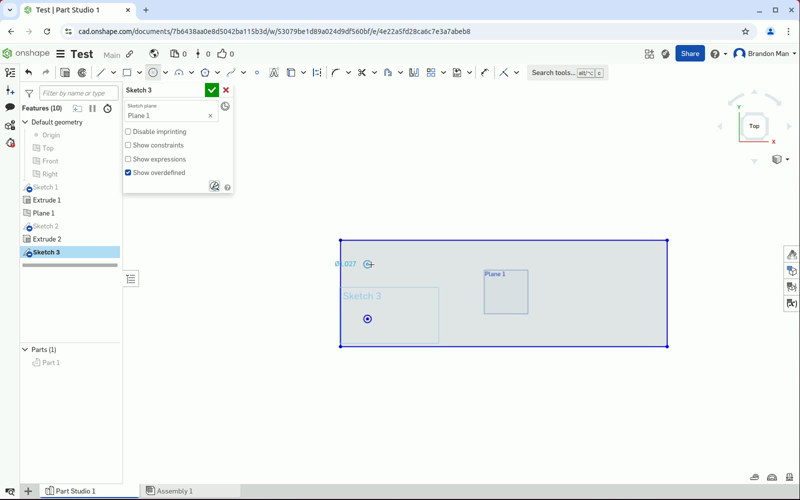
scroll(6)
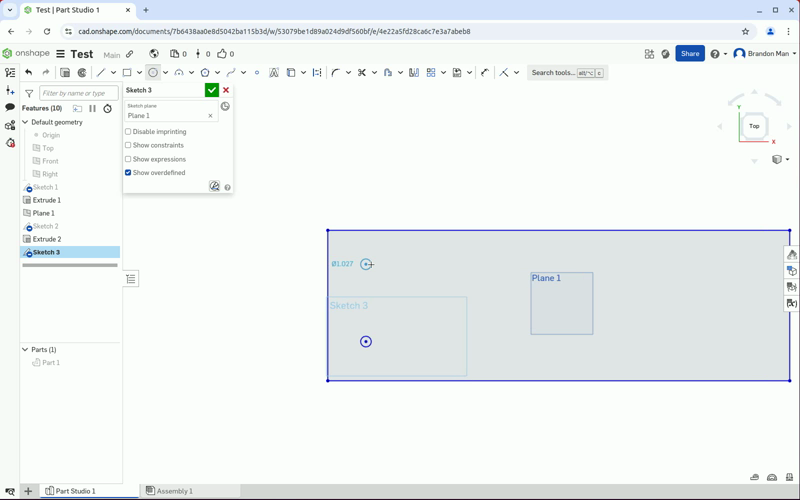
scroll(6)
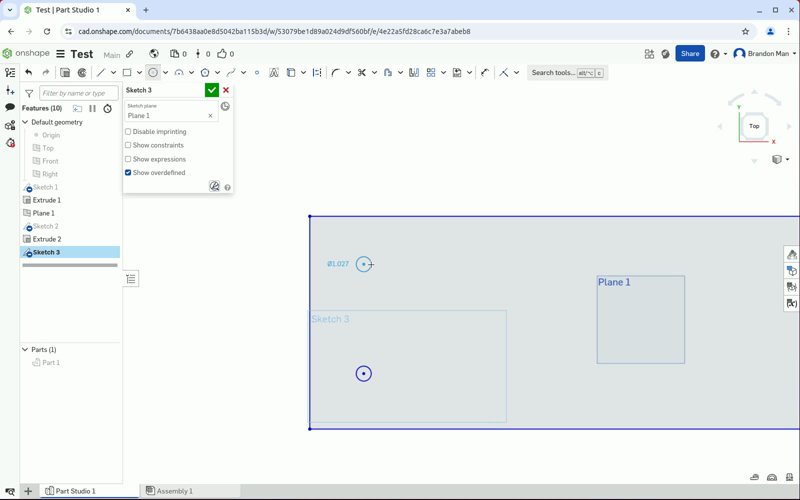
scroll(6)
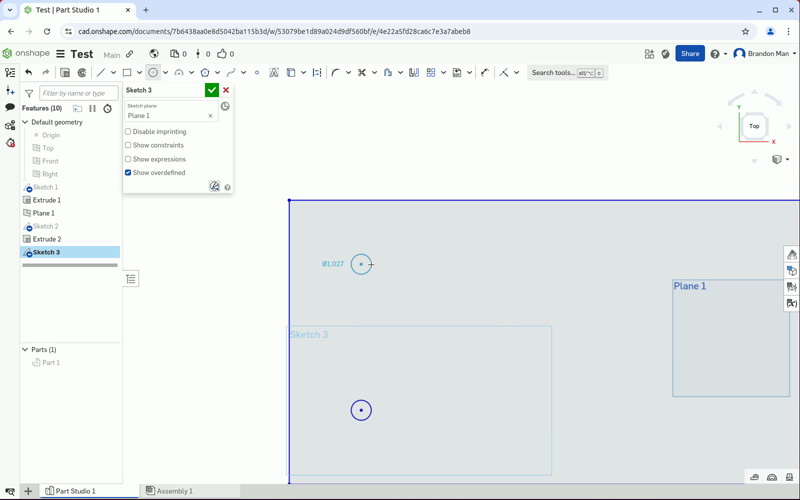
scroll(6)
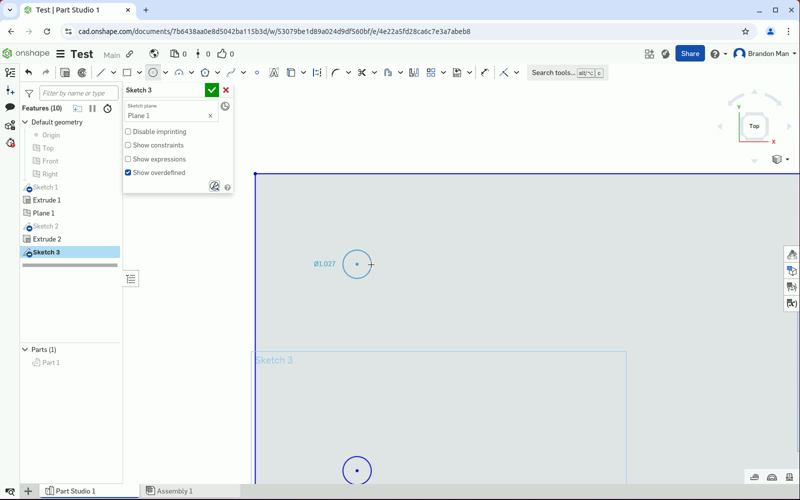
scroll(6)
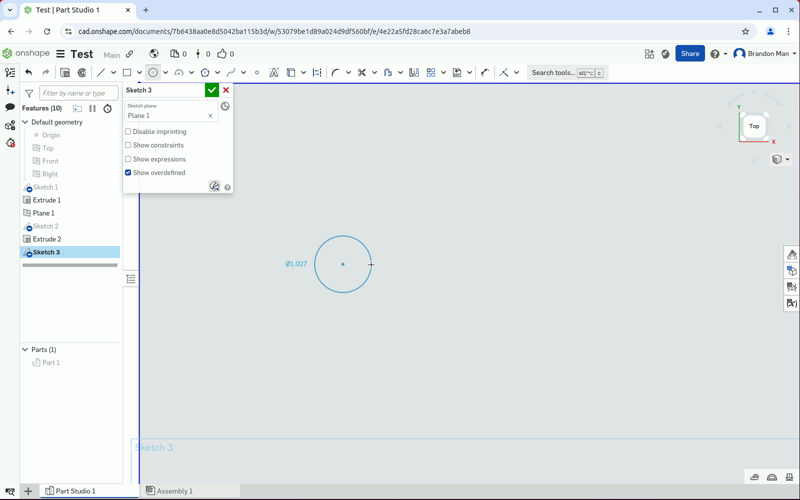
click(371, 264)
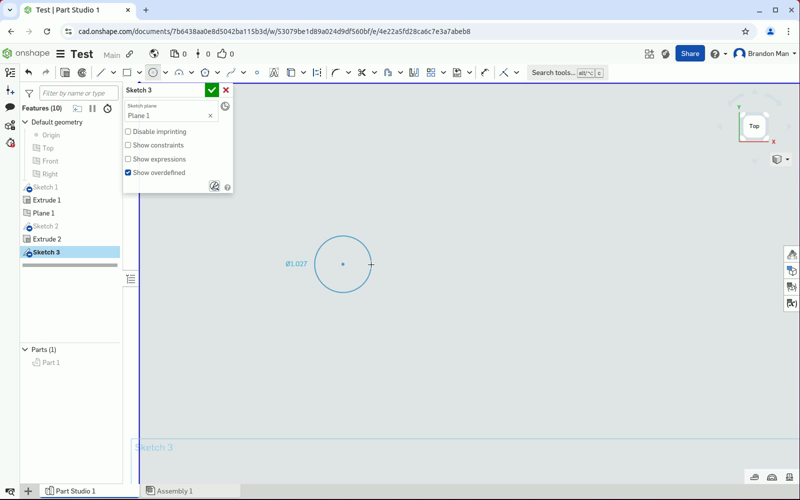
scroll(-6)
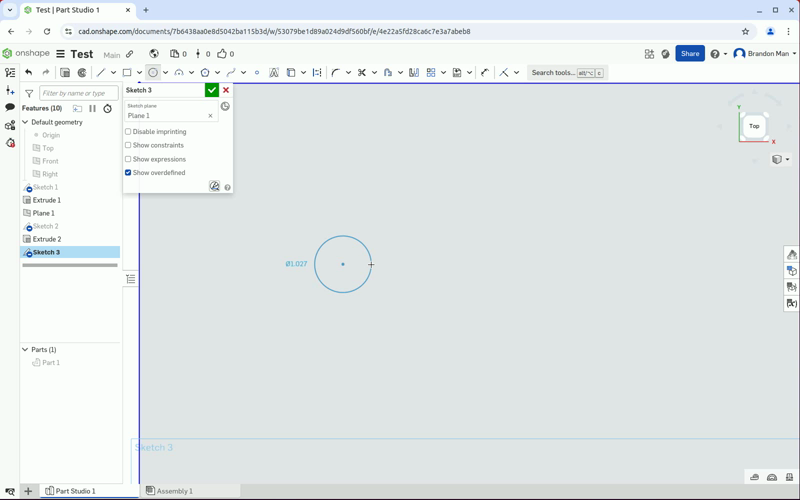
scroll(-6)
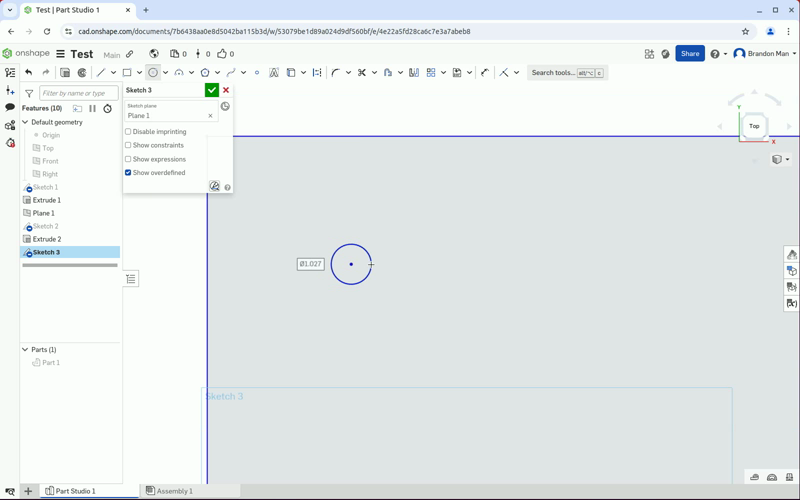
scroll(-6)
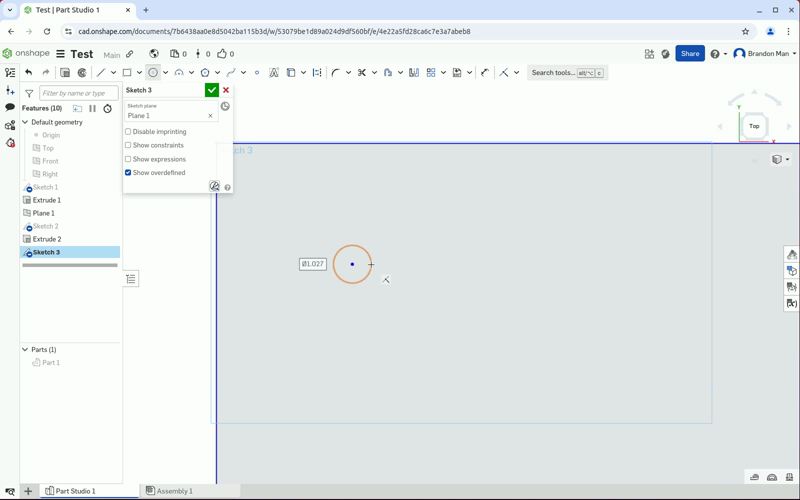
scroll(-6)
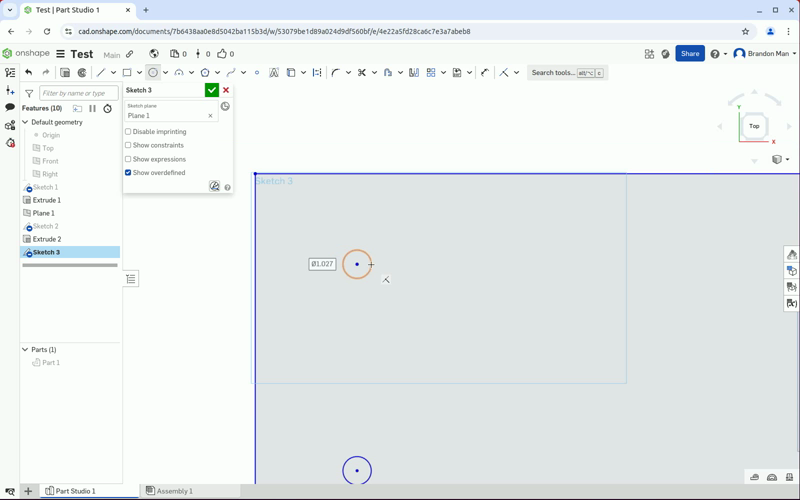
scroll(-6)
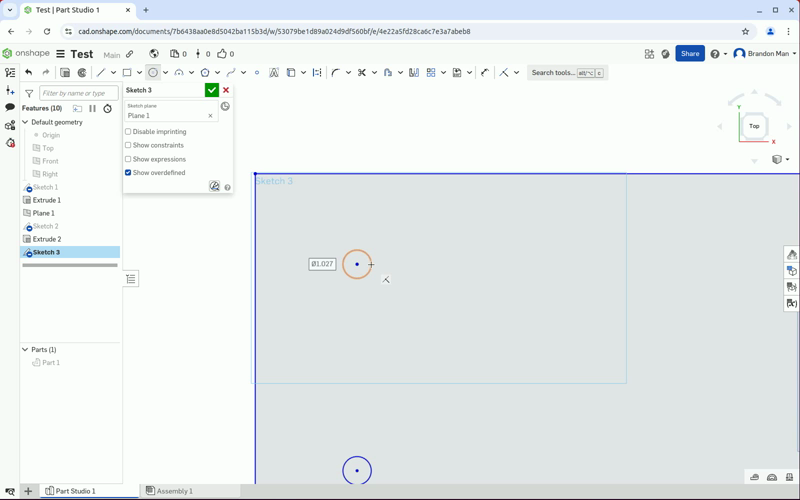
scroll(-6)
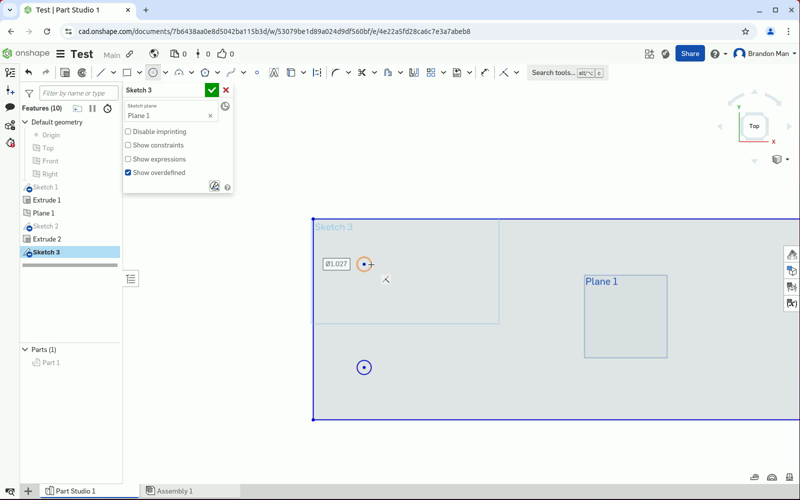
scroll(-6)
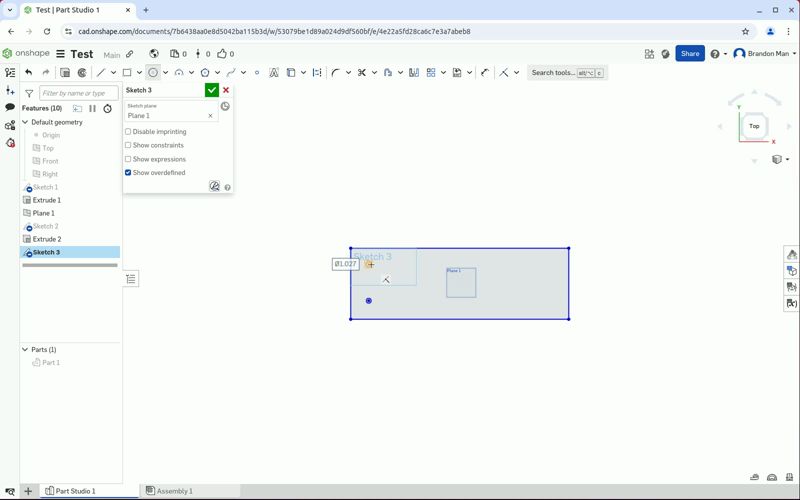
key(esc)
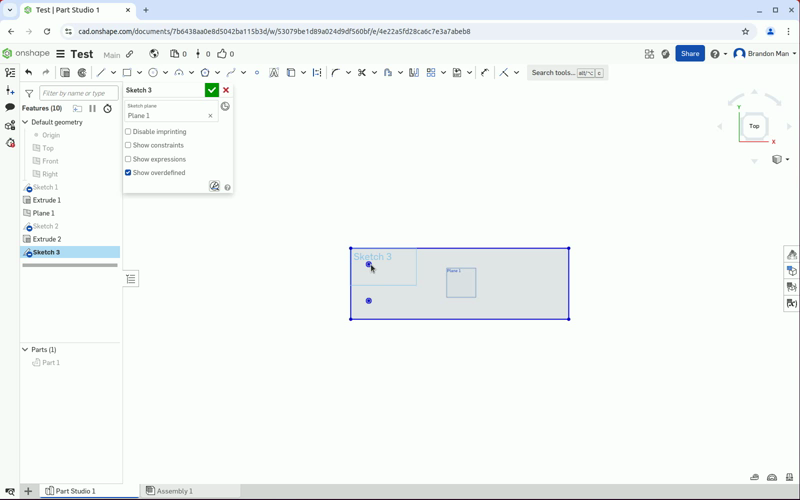
key(c)
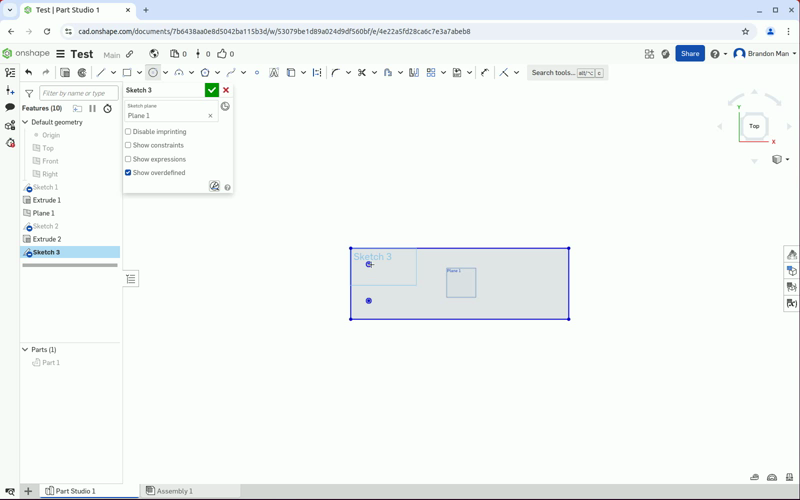
key_down(shift)
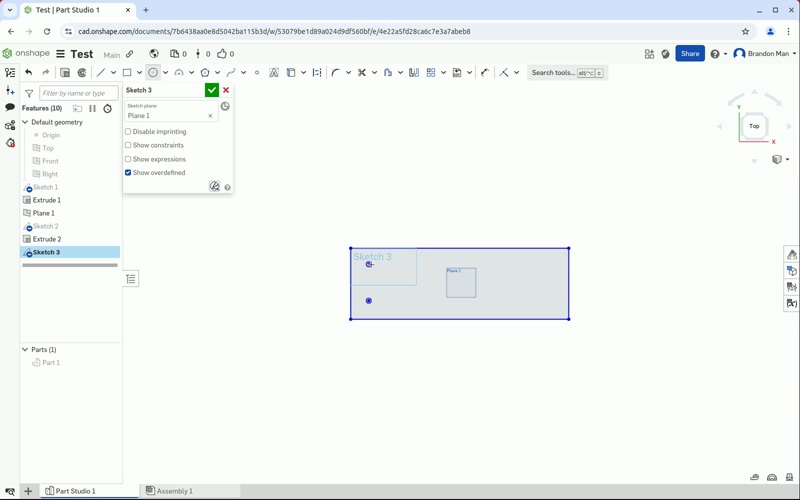
mouse_move(460, 282)
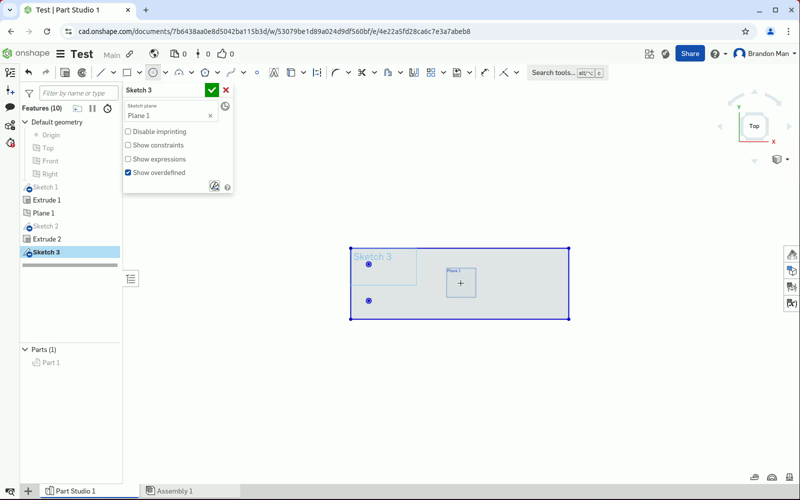
click(460, 282)
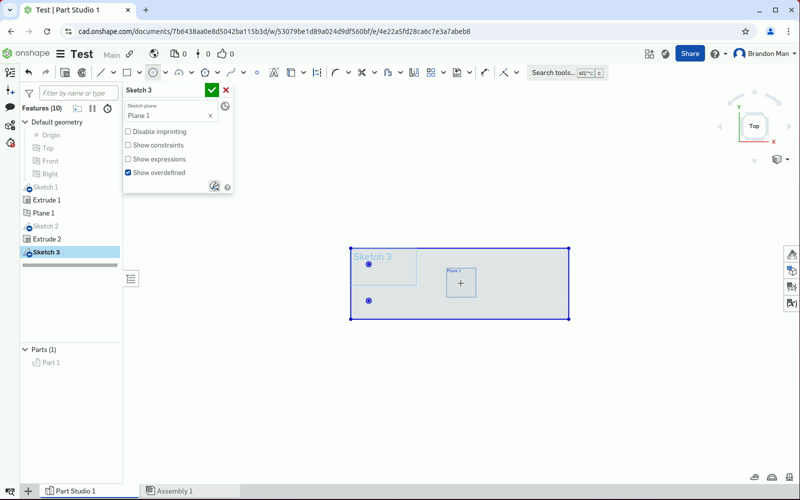
key_up(shift)
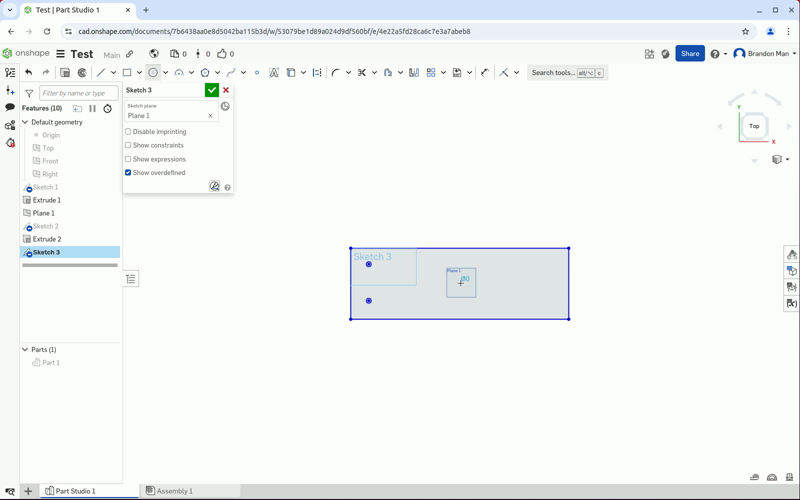
mouse_move(463, 282)
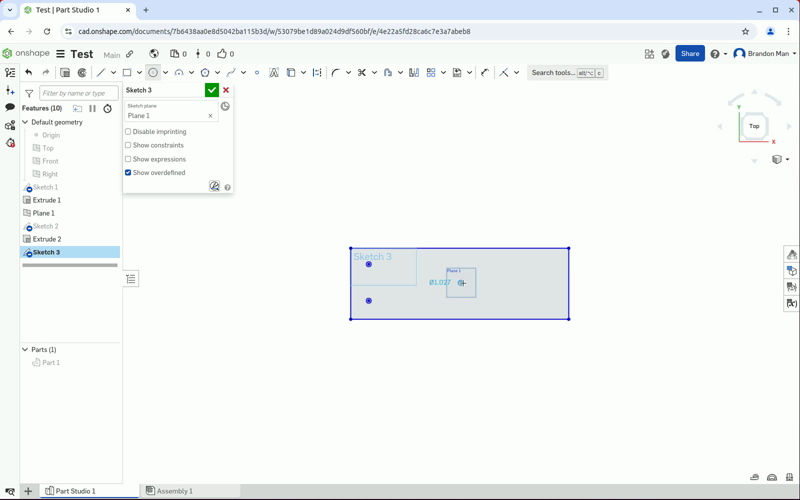
scroll(6)
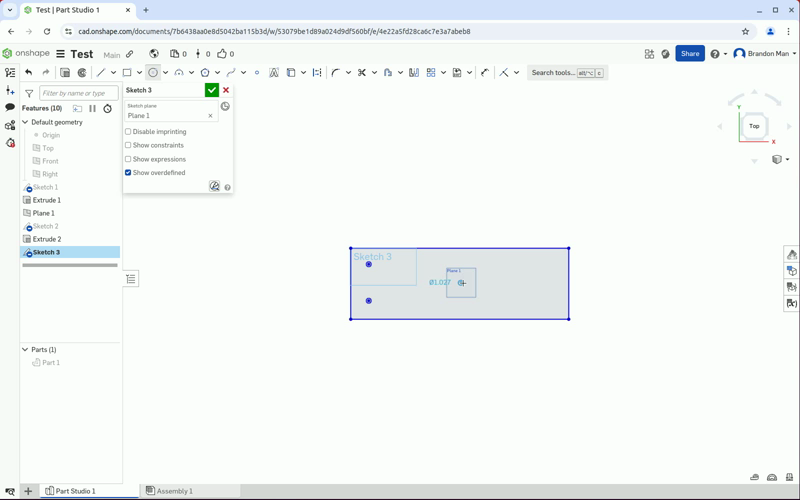
scroll(6)
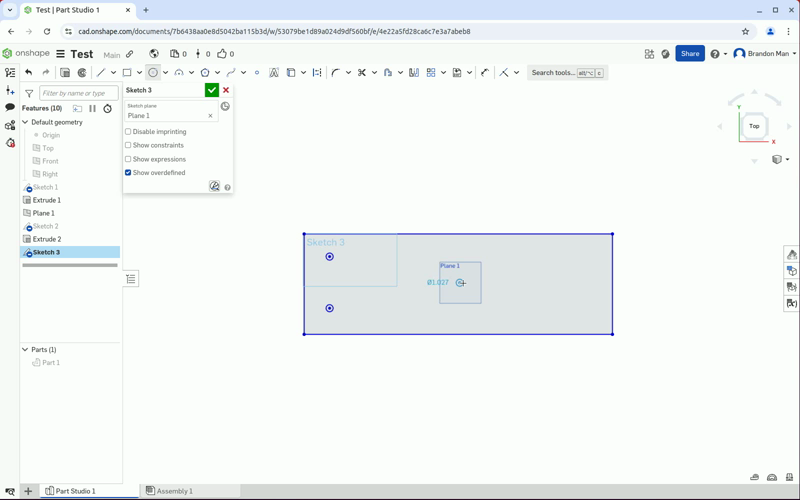
scroll(6)
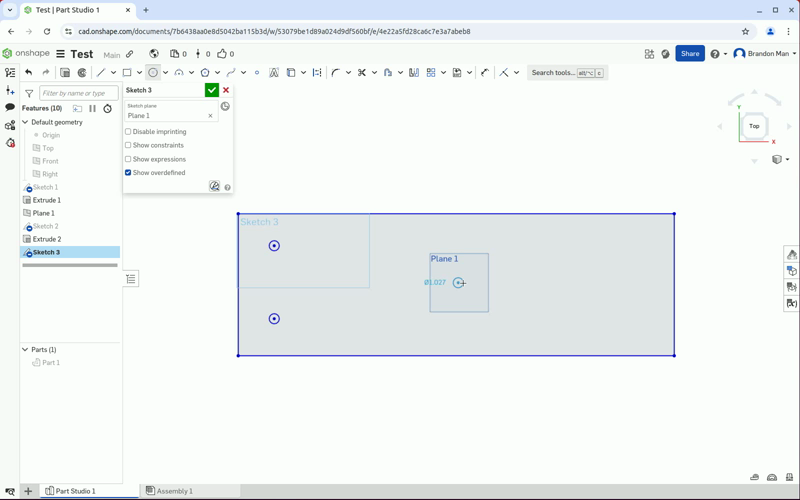
scroll(6)
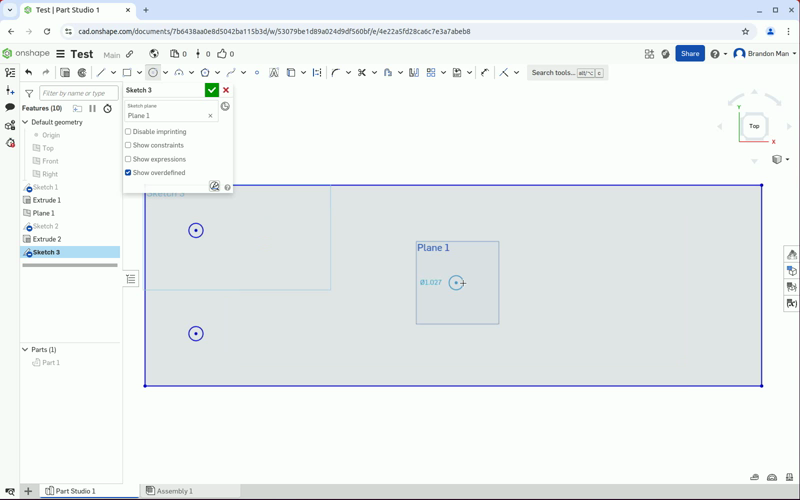
scroll(6)
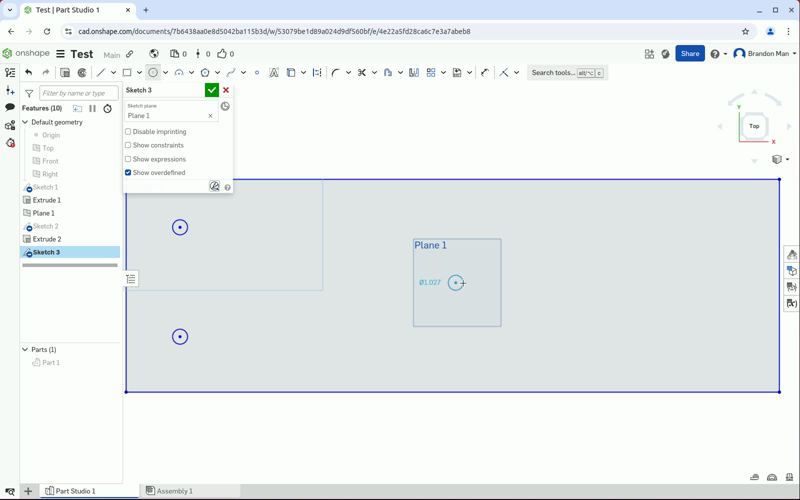
scroll(6)
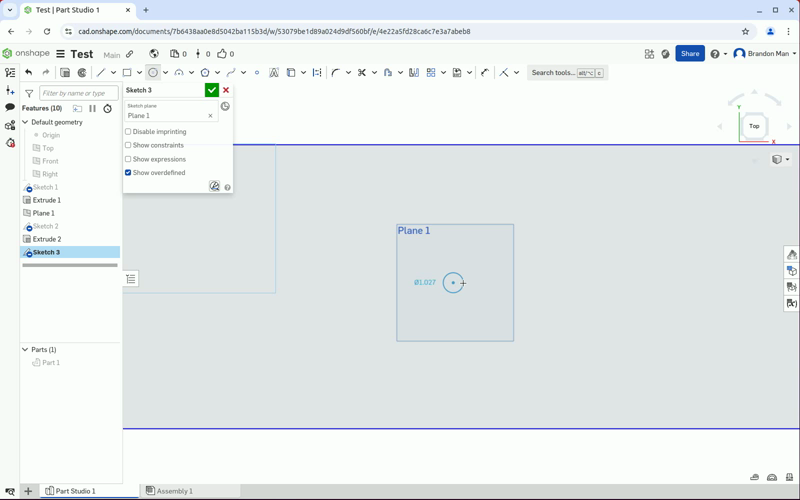
scroll(6)
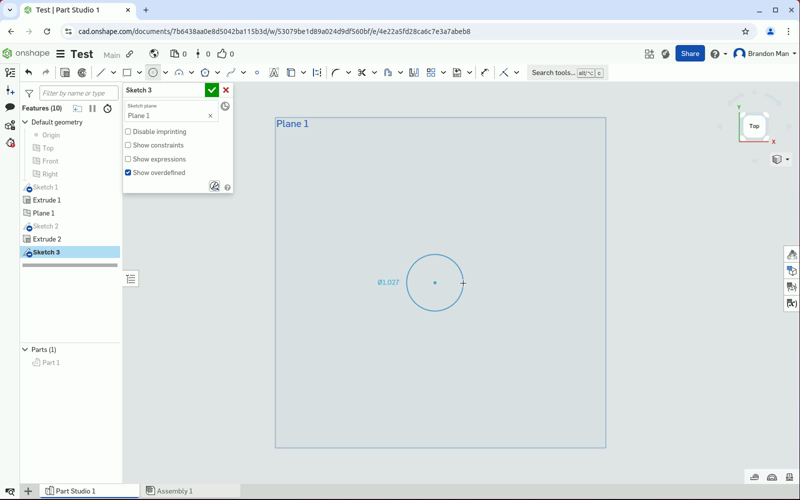
click(463, 282)
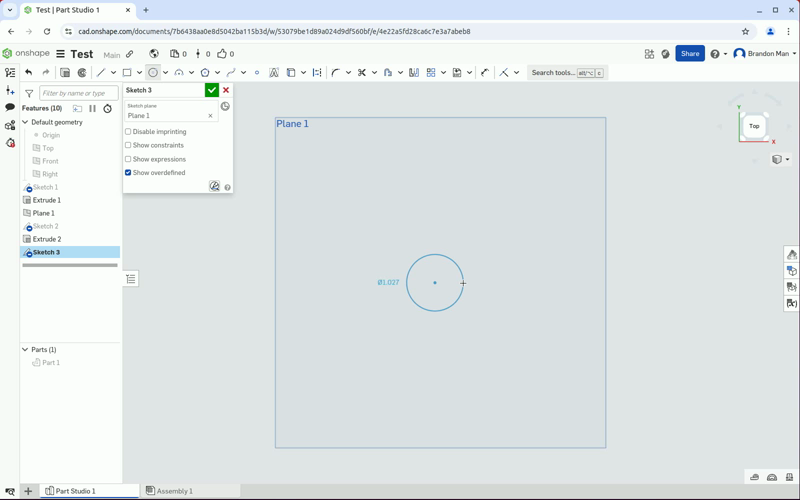
scroll(-6)
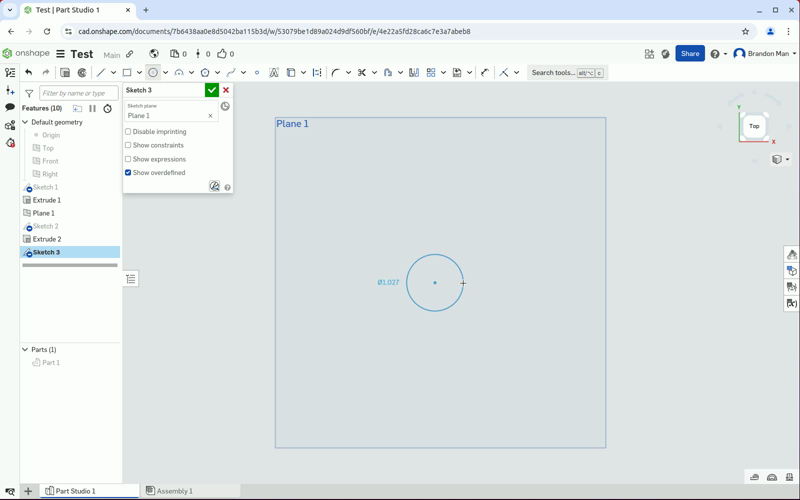
scroll(-6)
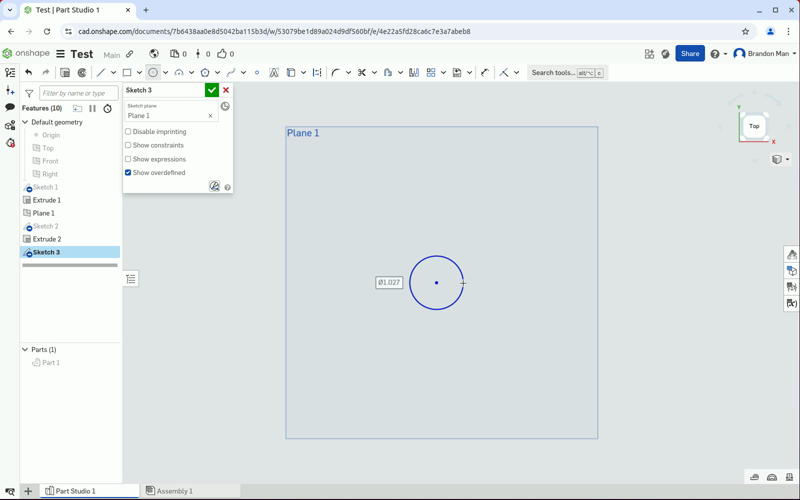
scroll(-6)
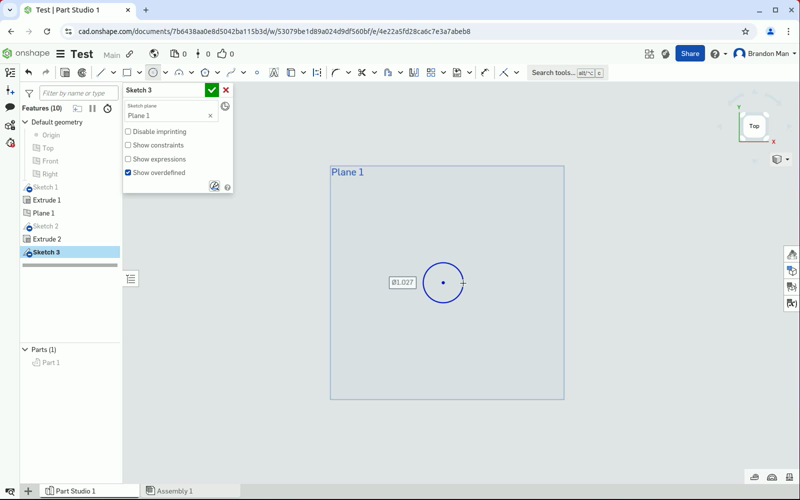
scroll(-6)
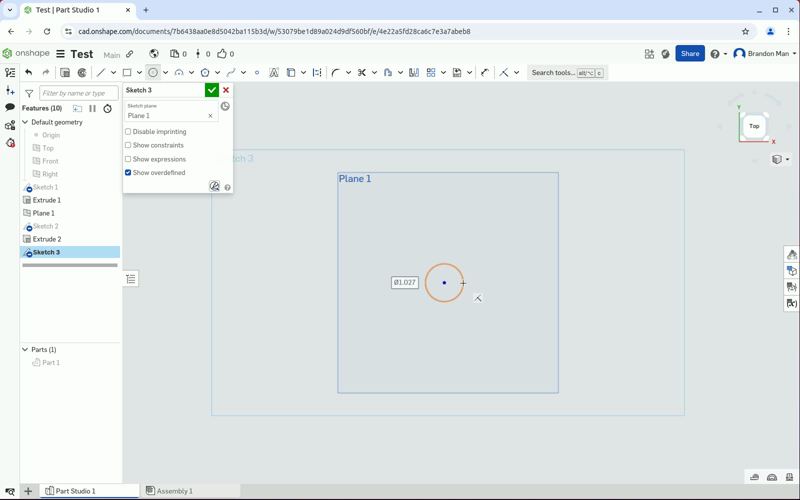
scroll(-6)
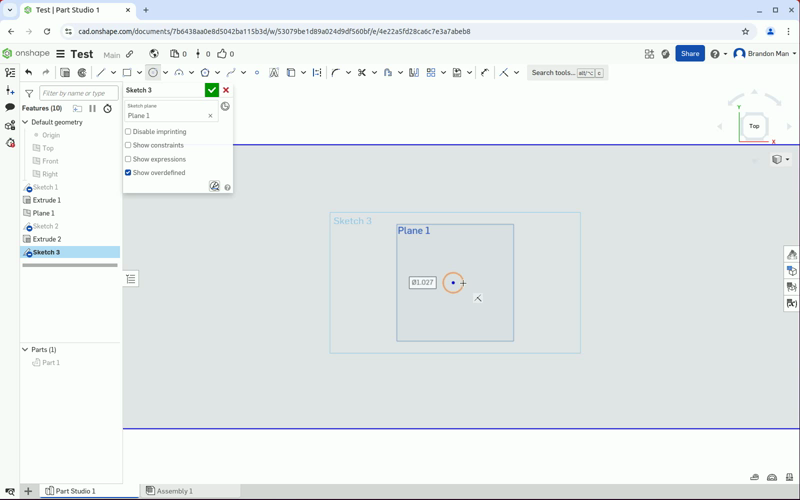
scroll(-6)
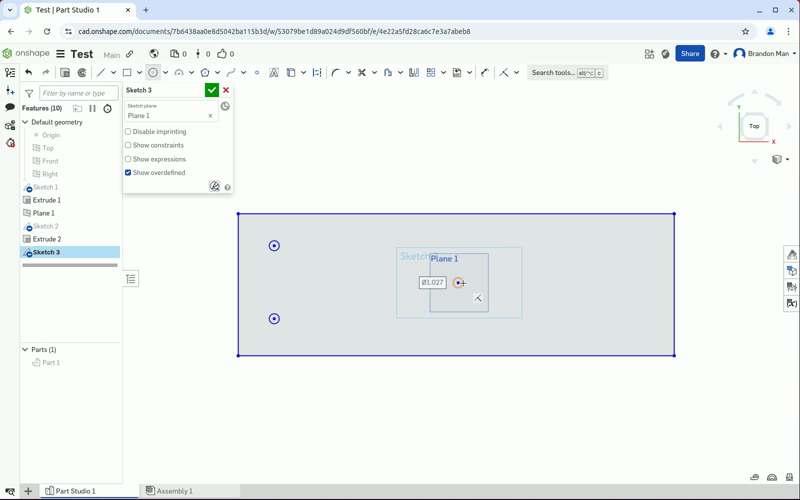
scroll(-6)
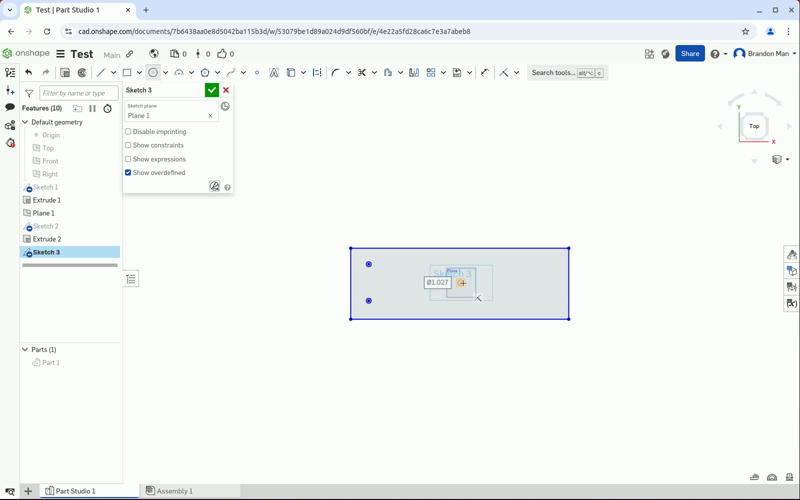
key(esc)
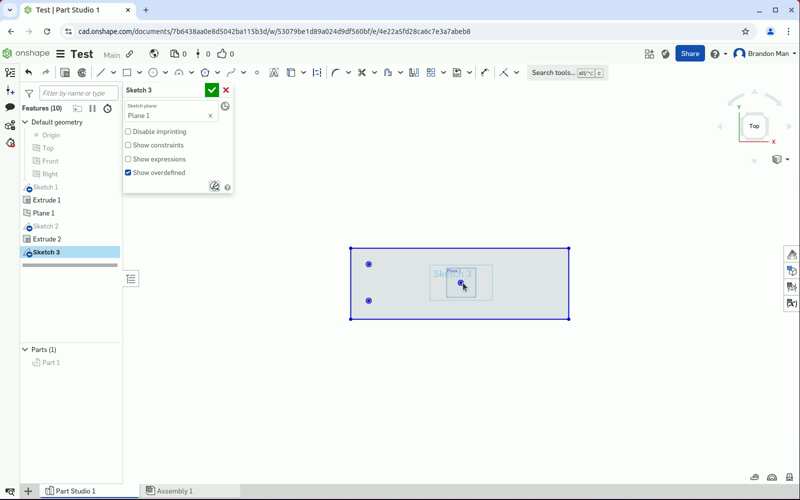
key(c)
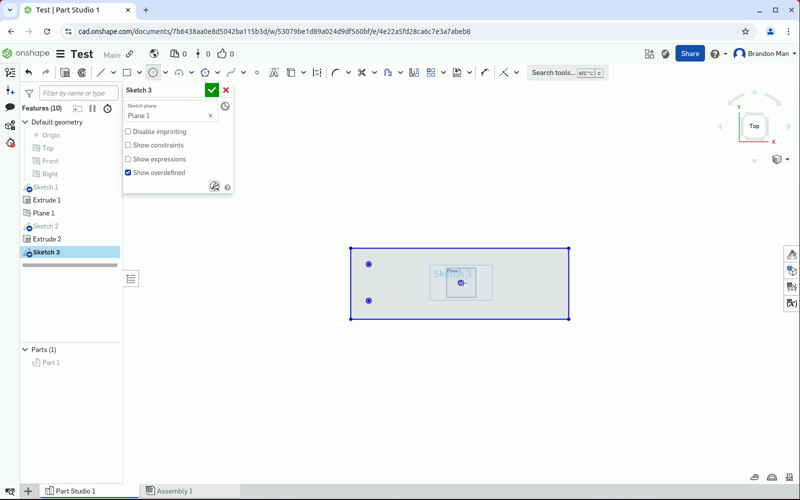
key_down(shift)
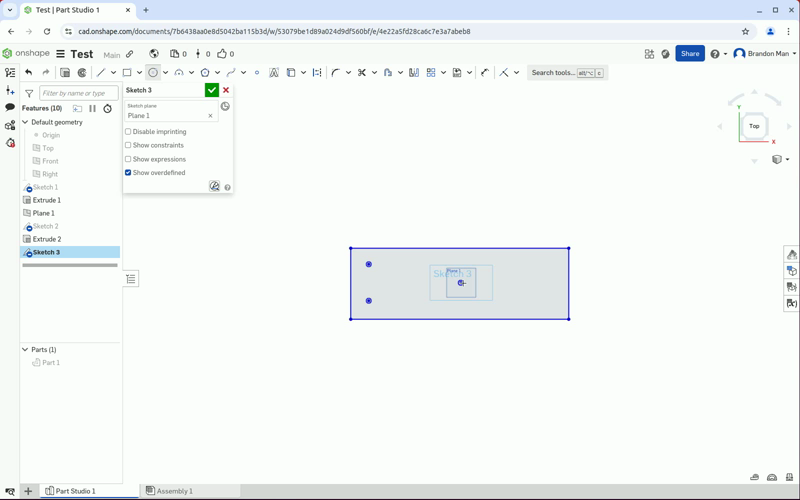
mouse_move(550, 300)
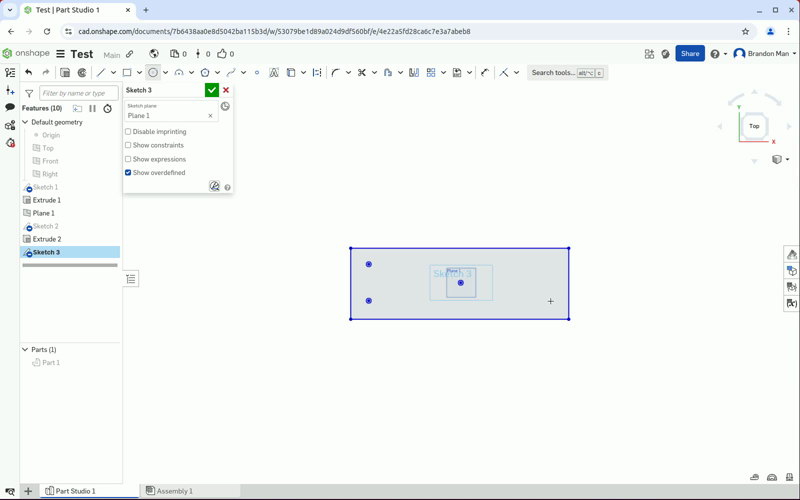
click(550, 300)
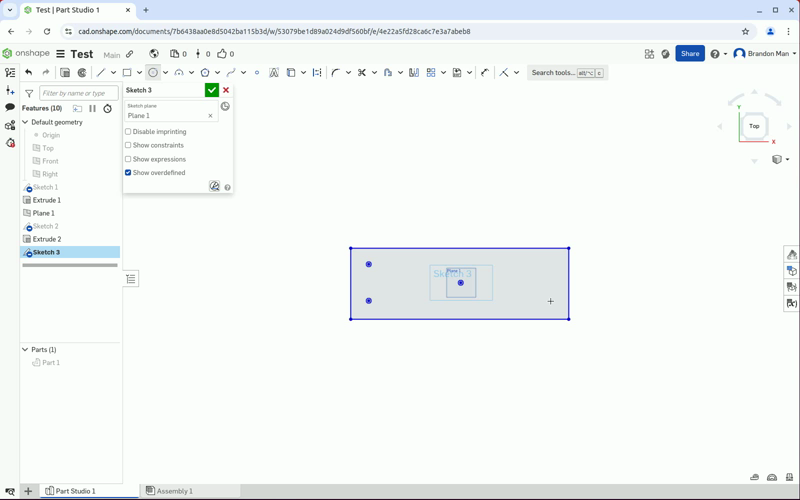
key_up(shift)
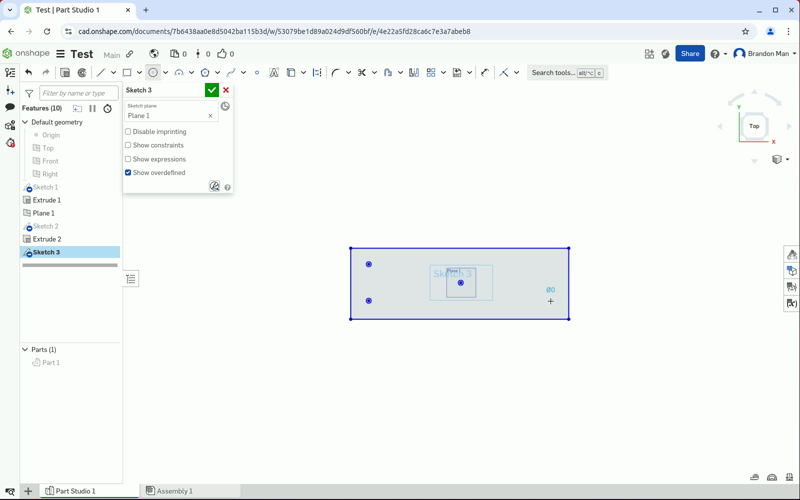
mouse_move(552, 300)
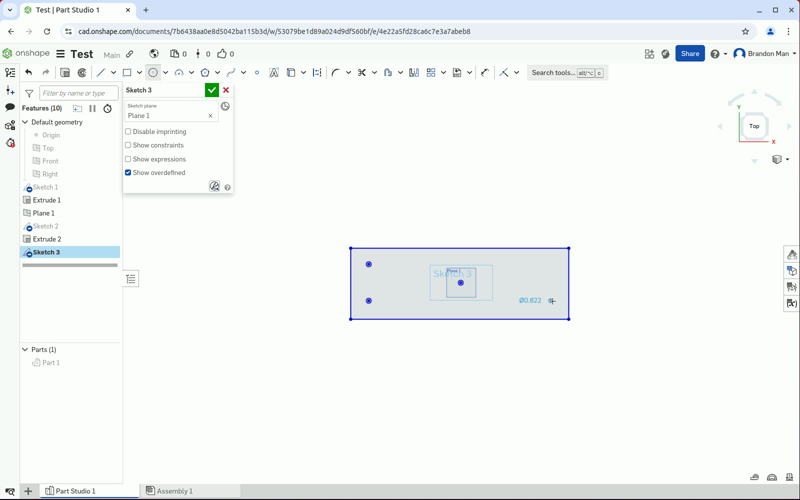
scroll(6)
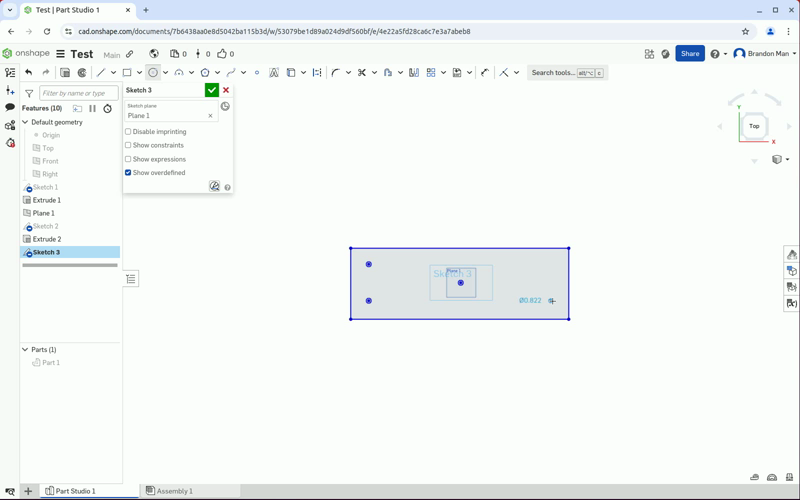
scroll(6)
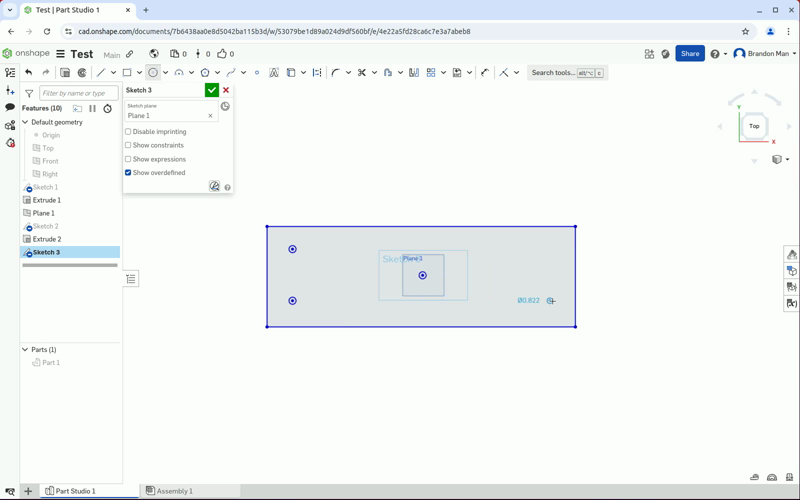
scroll(6)
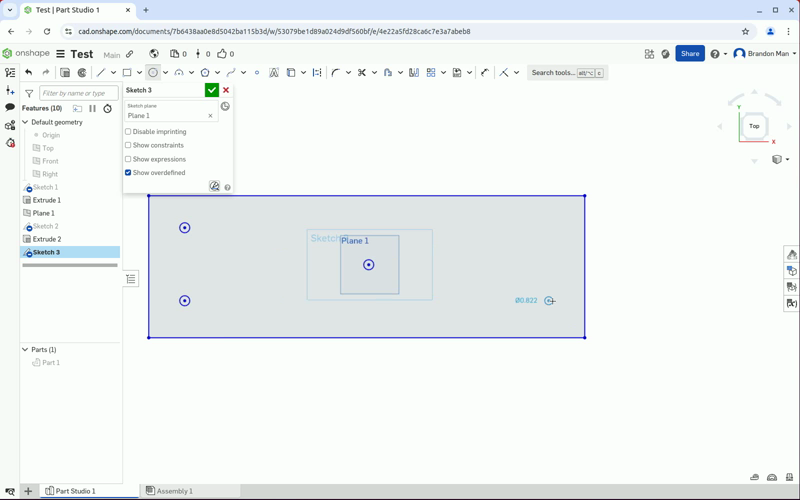
scroll(6)
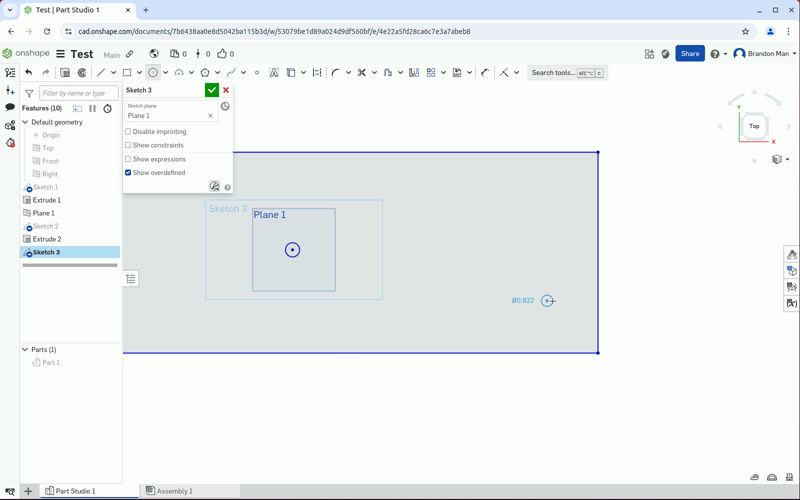
scroll(6)
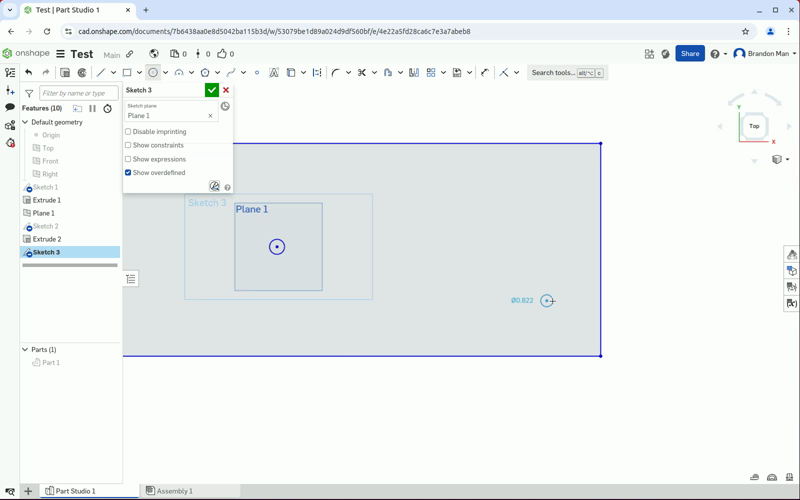
scroll(6)
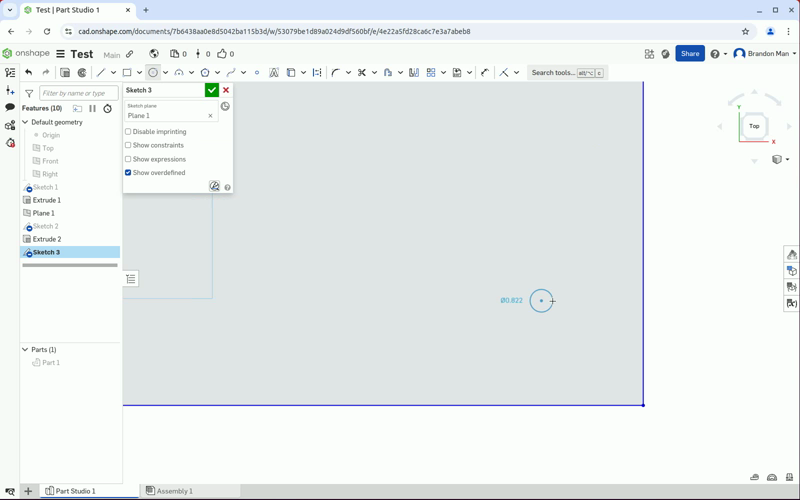
scroll(6)
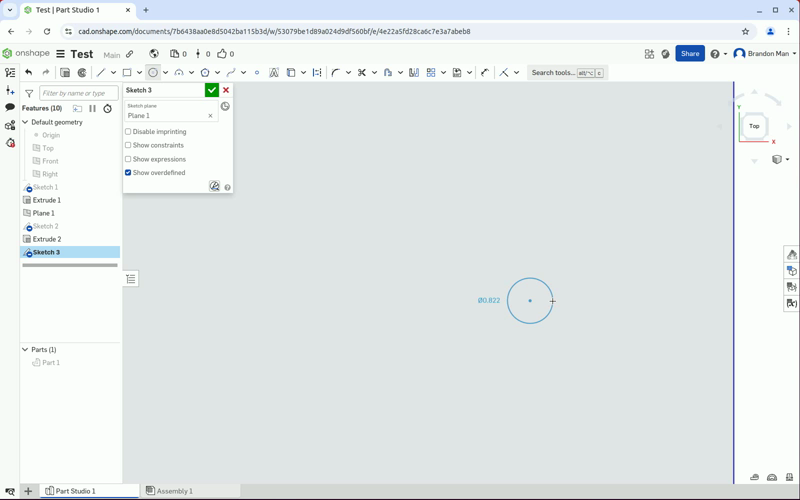
click(552, 300)
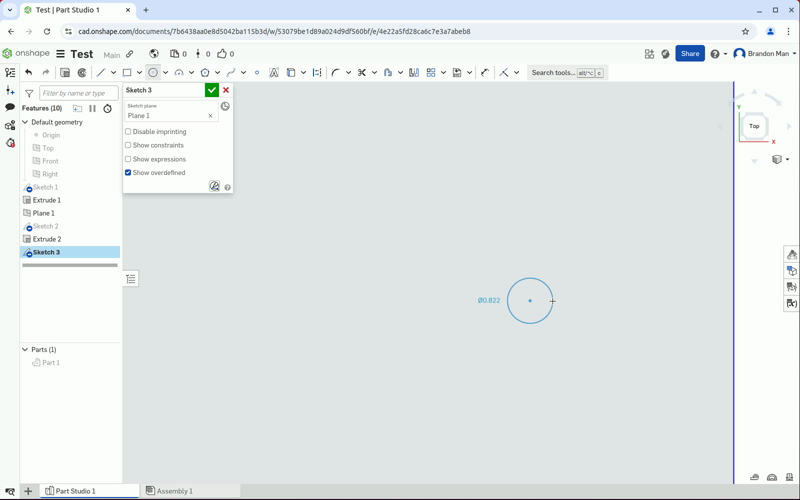
scroll(-6)
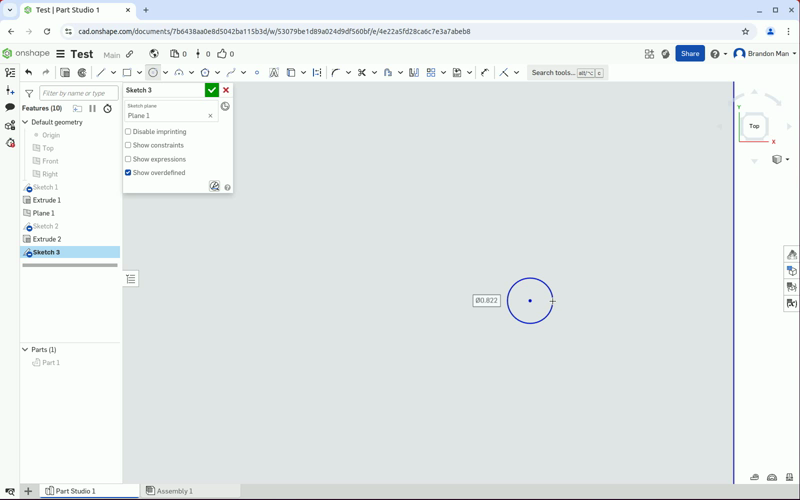
scroll(-6)
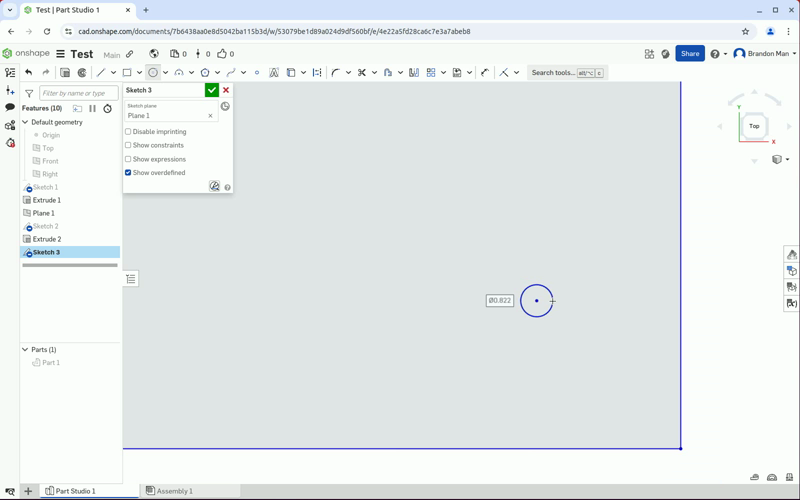
scroll(-6)
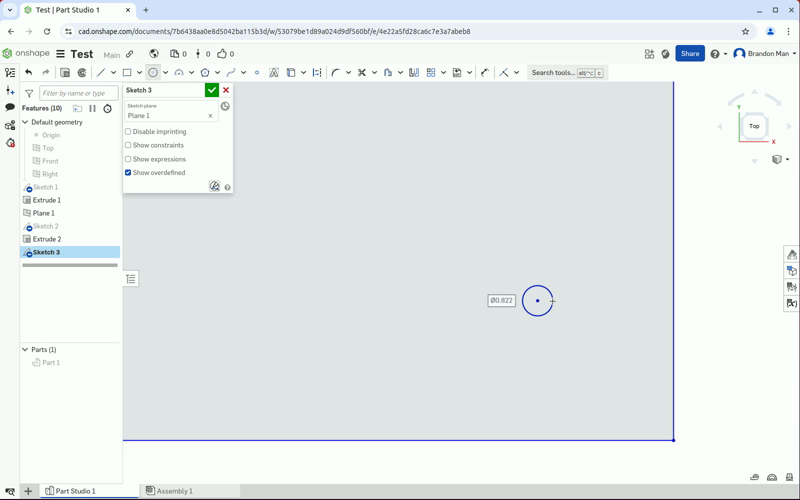
scroll(-6)
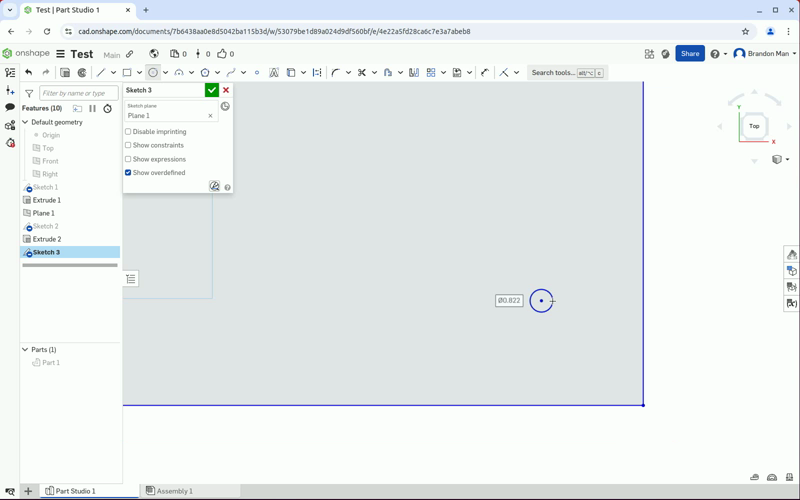
scroll(-6)
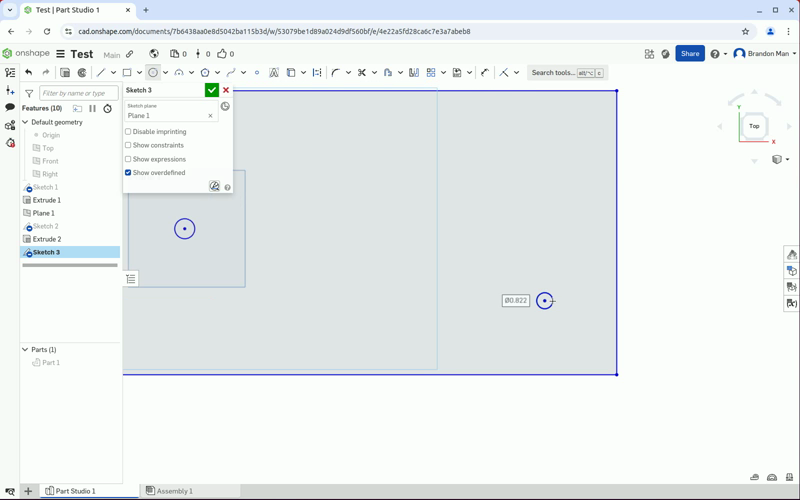
scroll(-6)
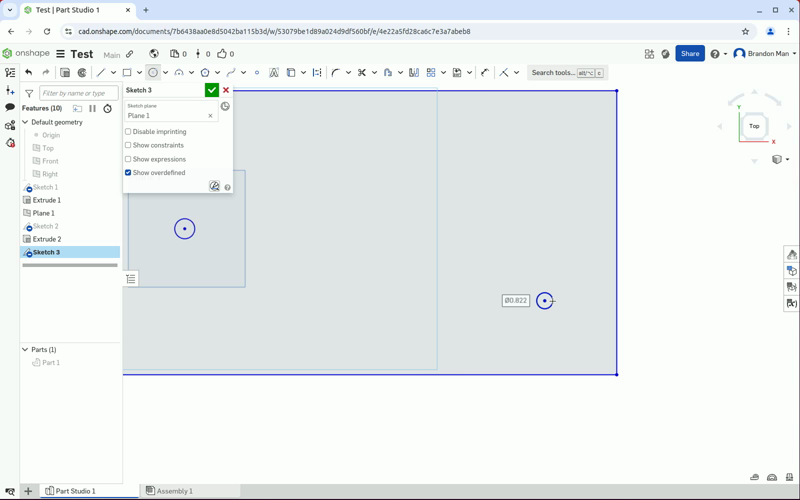
scroll(-6)
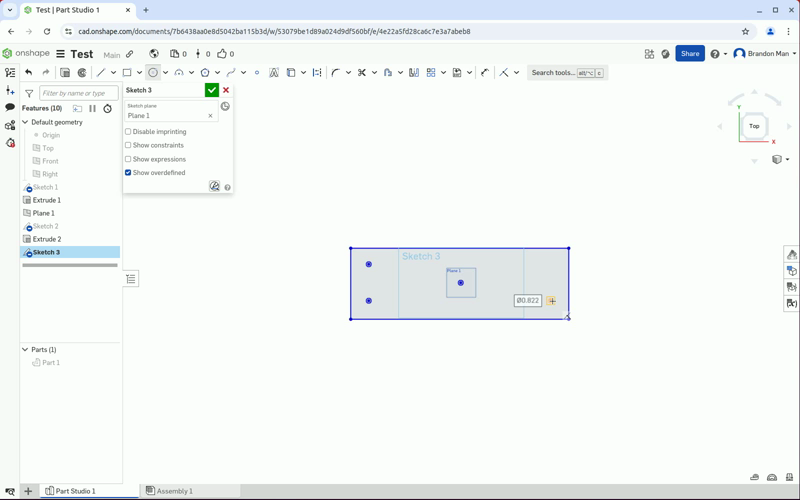
key(esc)
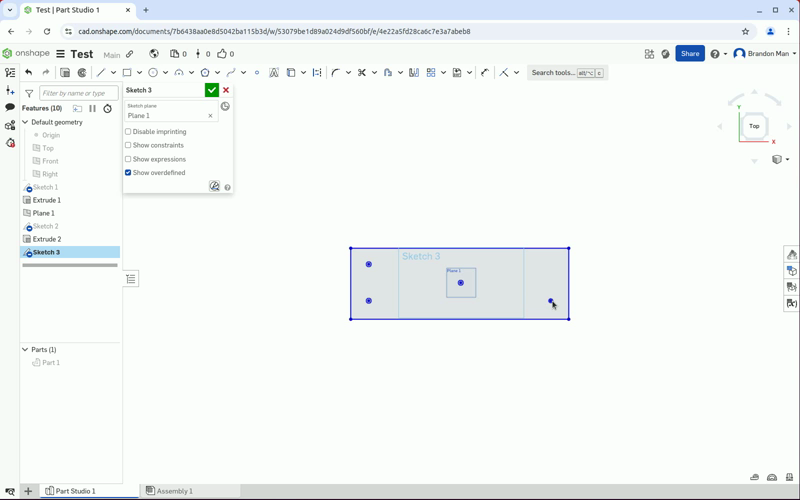
key(c)
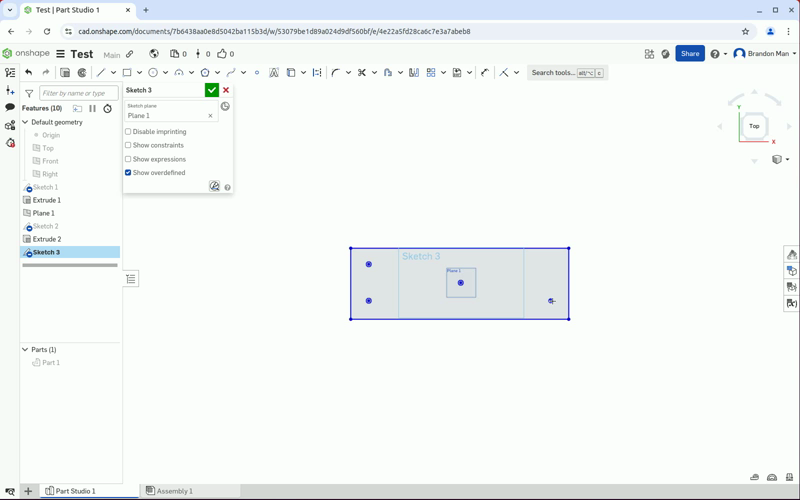
key_down(shift)
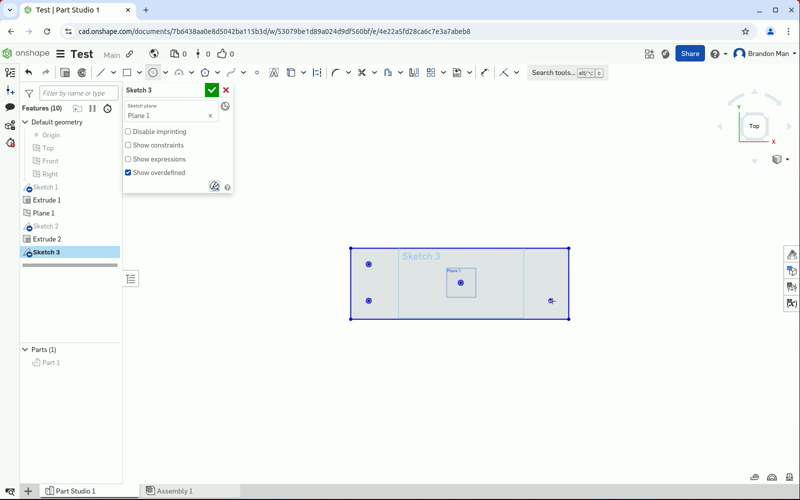
mouse_move(550, 264)
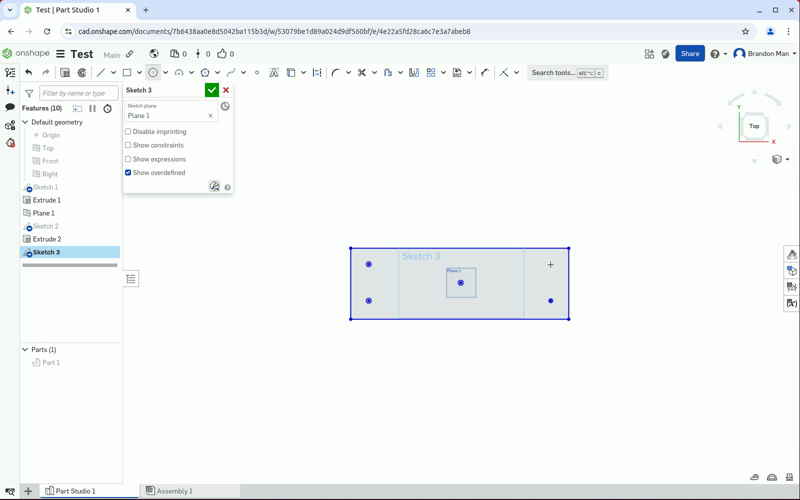
click(550, 264)
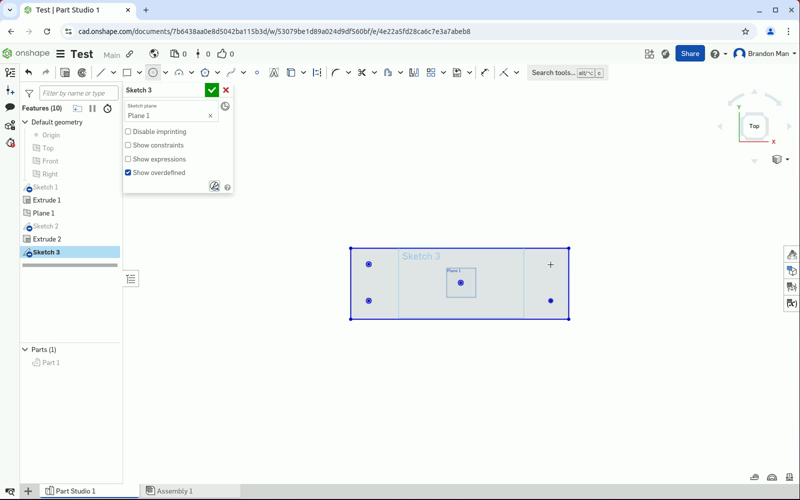
key_up(shift)
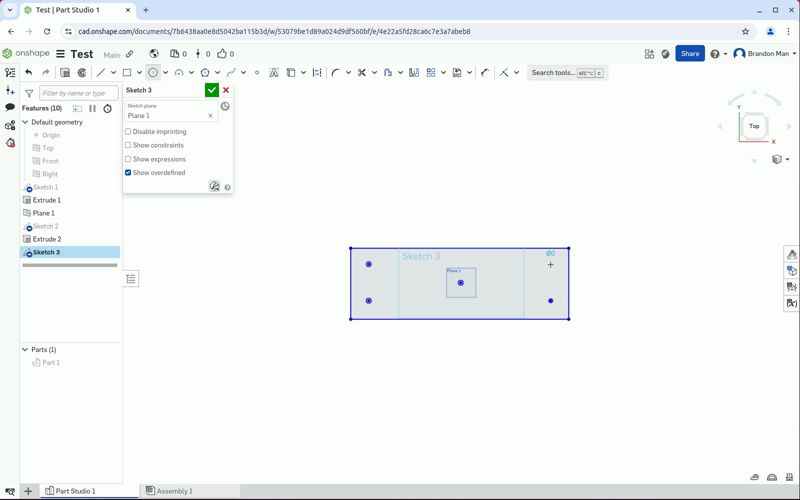
mouse_move(552, 264)
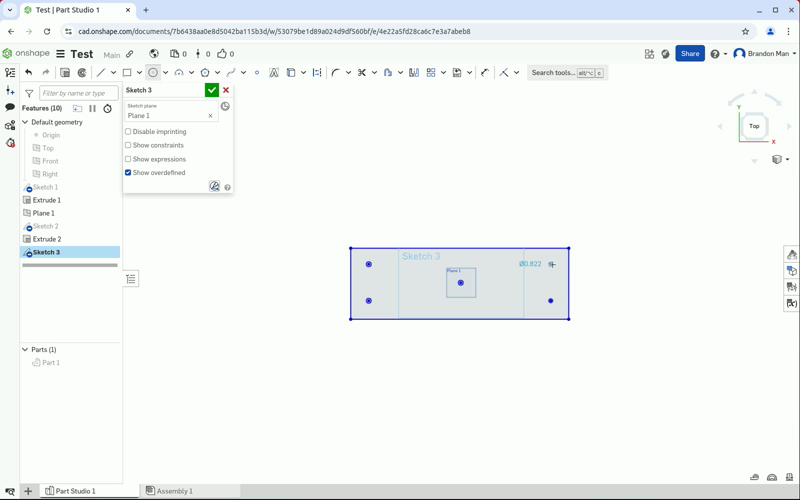
scroll(6)
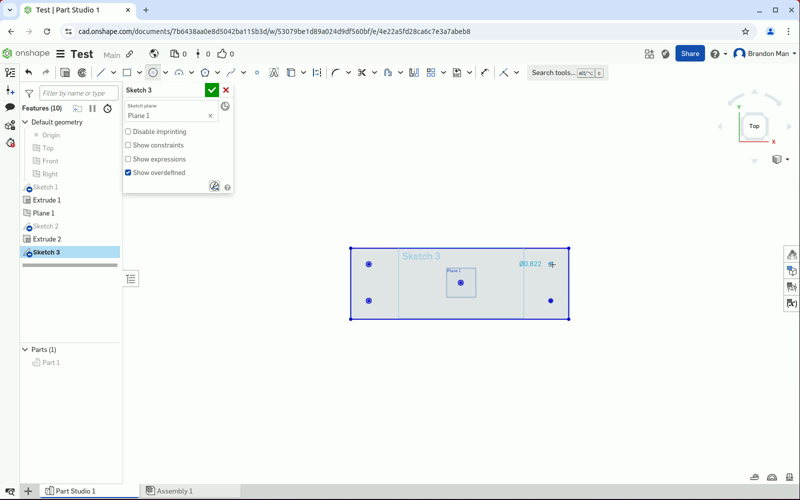
scroll(6)
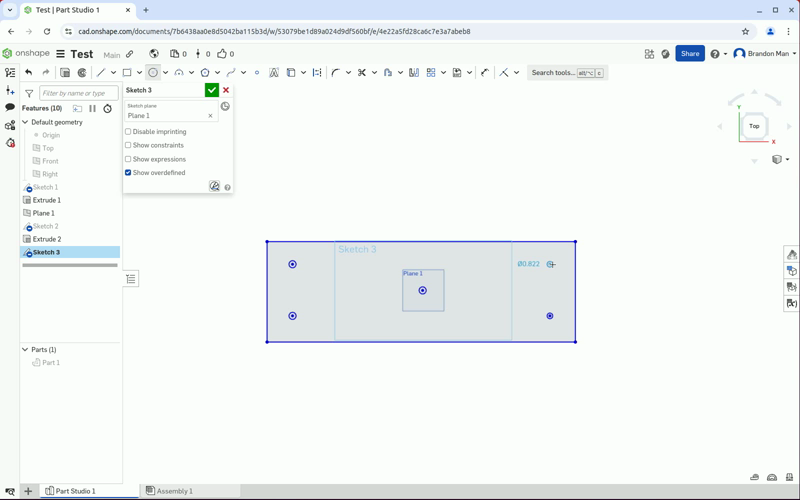
scroll(6)
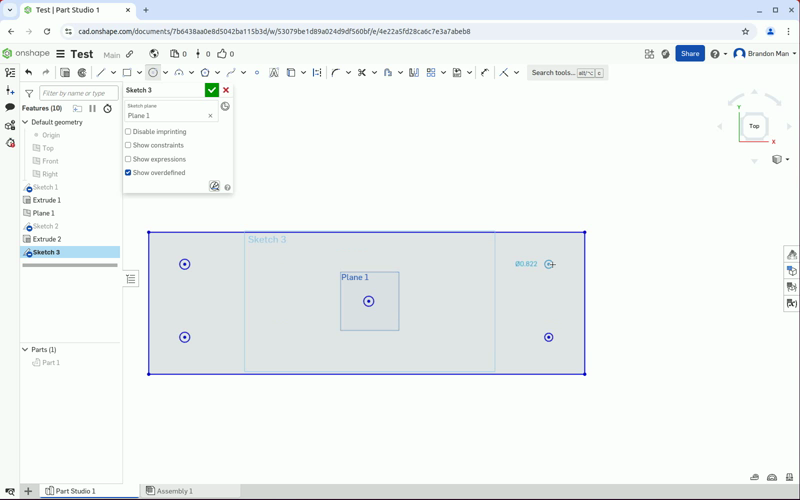
scroll(6)
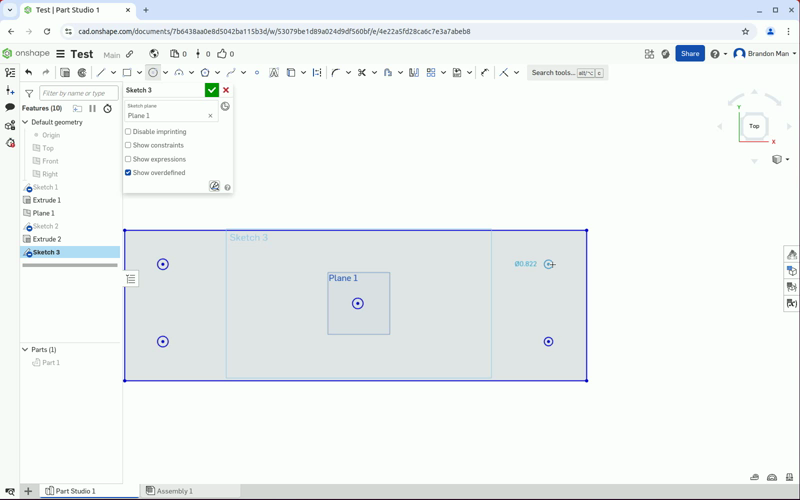
scroll(6)
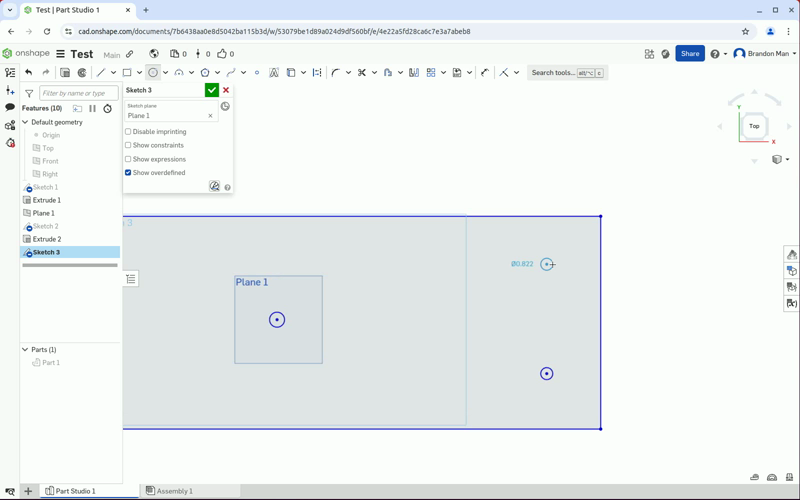
scroll(6)
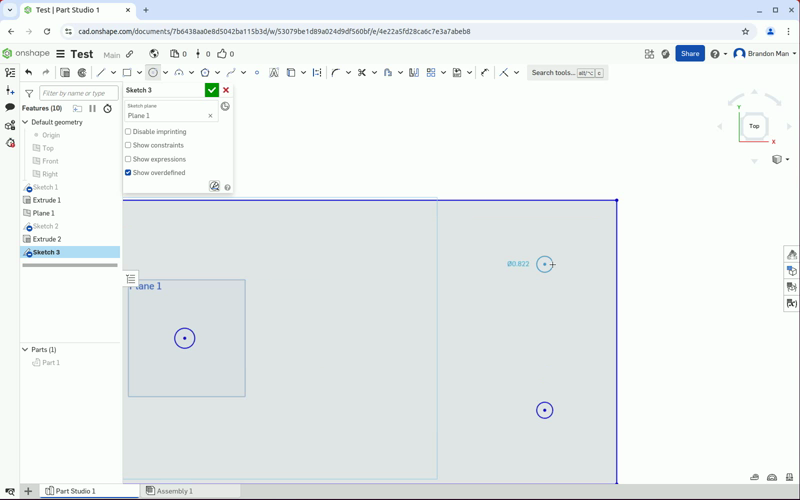
scroll(6)
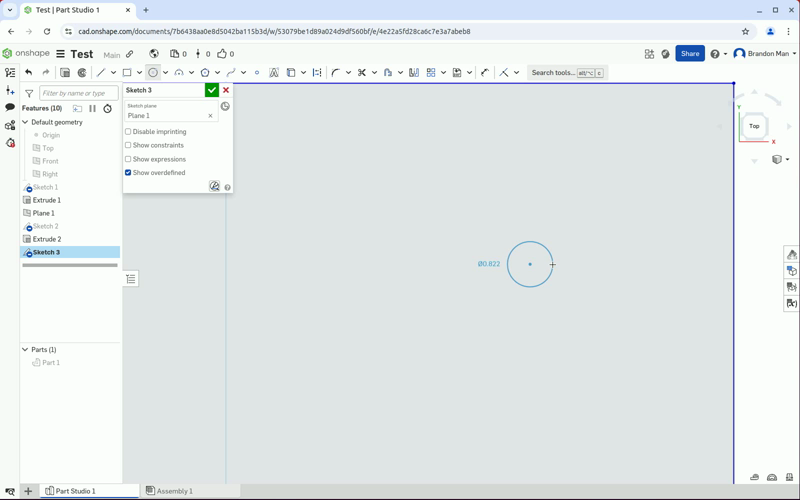
click(552, 264)
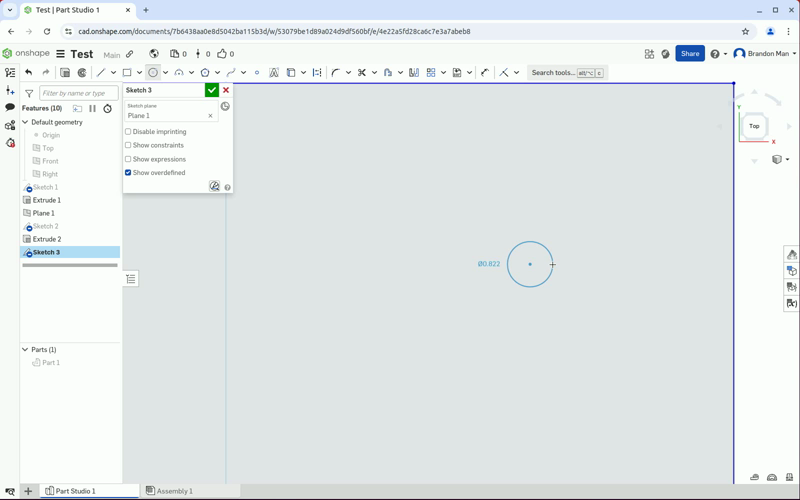
scroll(-6)
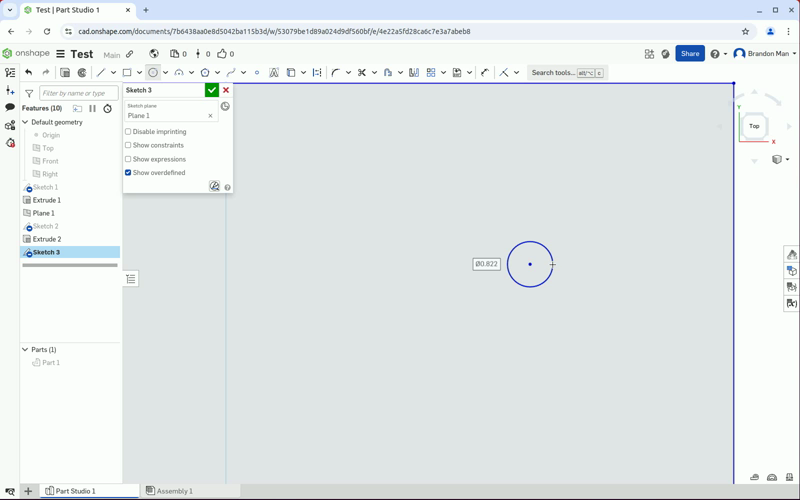
scroll(-6)
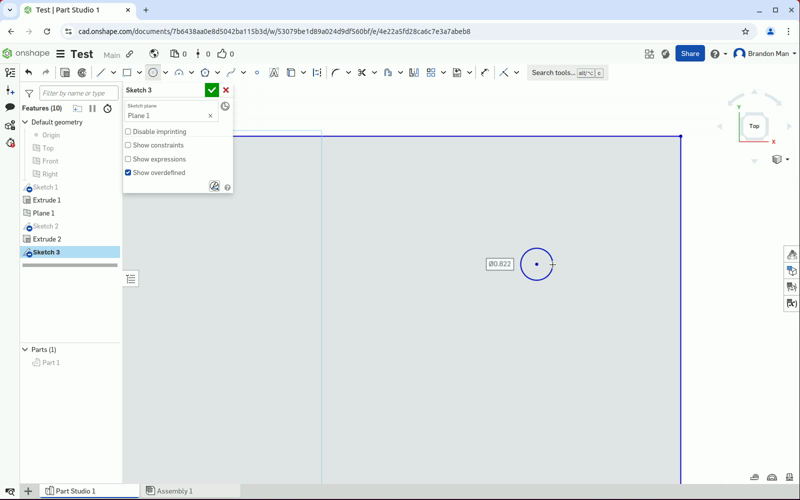
scroll(-6)
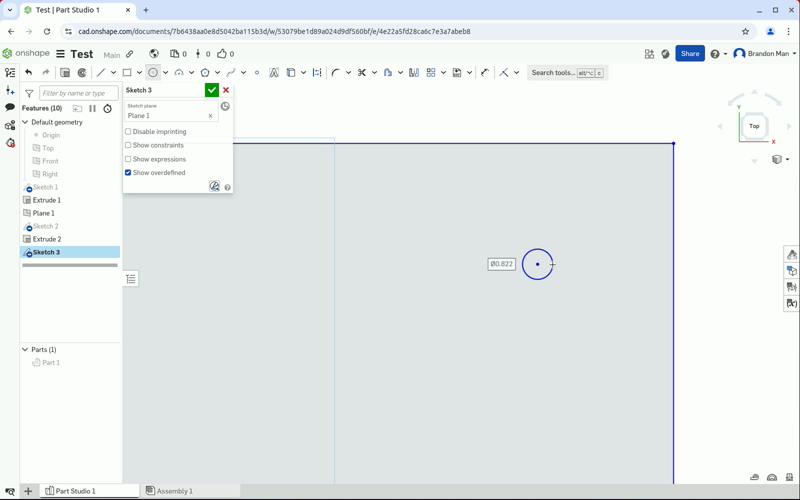
scroll(-6)
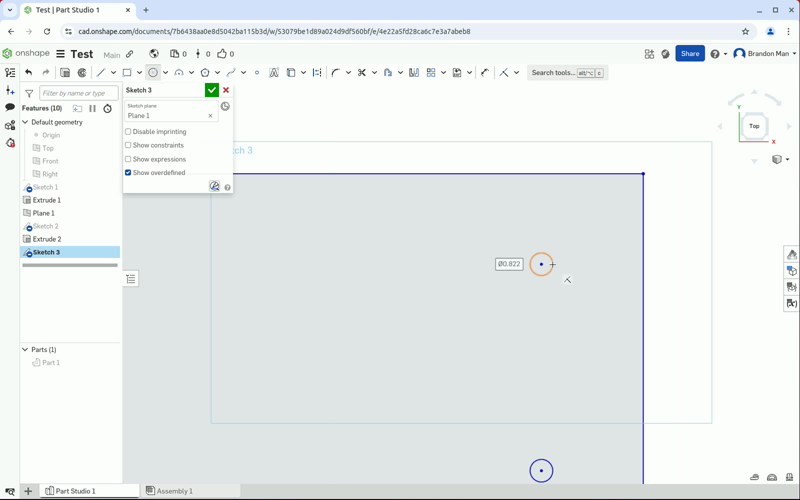
scroll(-6)
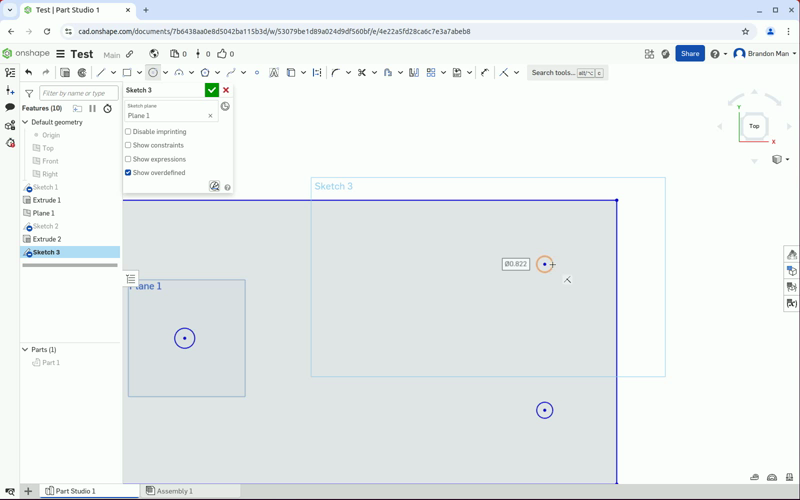
scroll(-6)
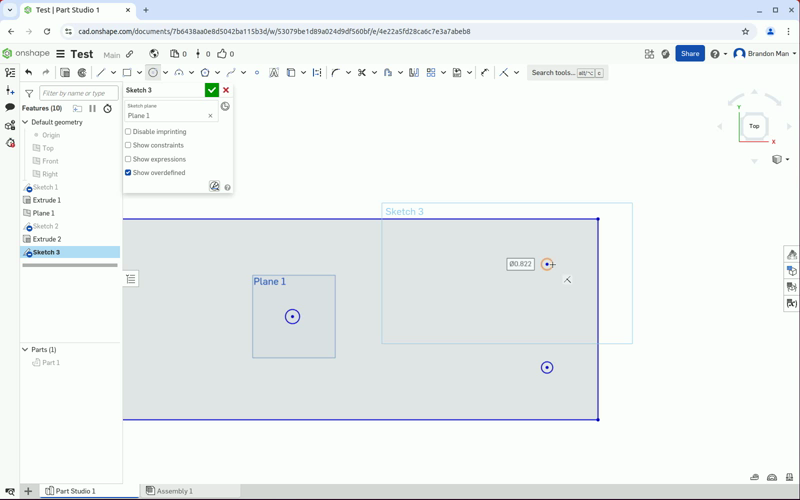
scroll(-6)
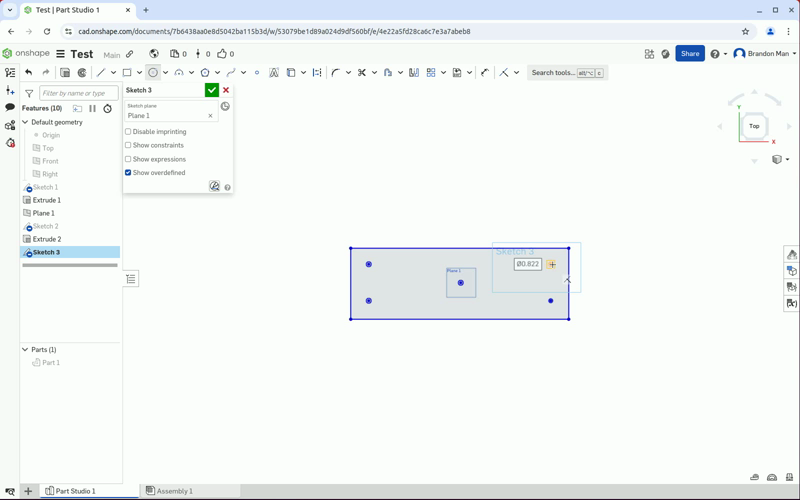
key(esc)
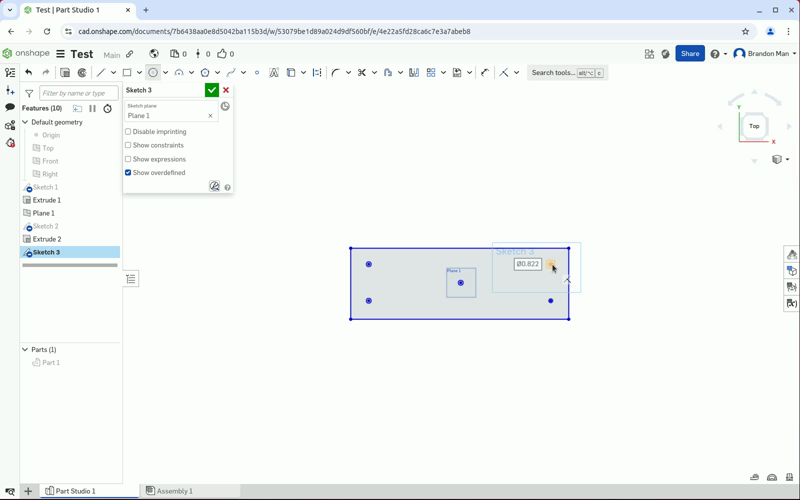
mouse_move(529, 302)
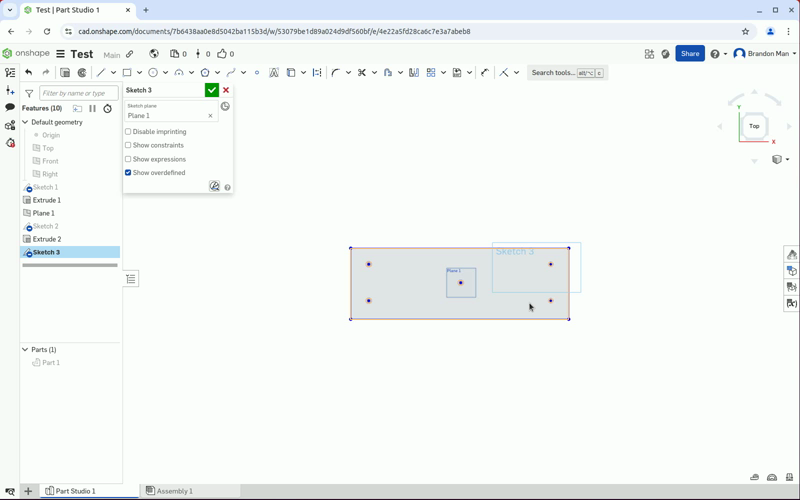
click(529, 302)
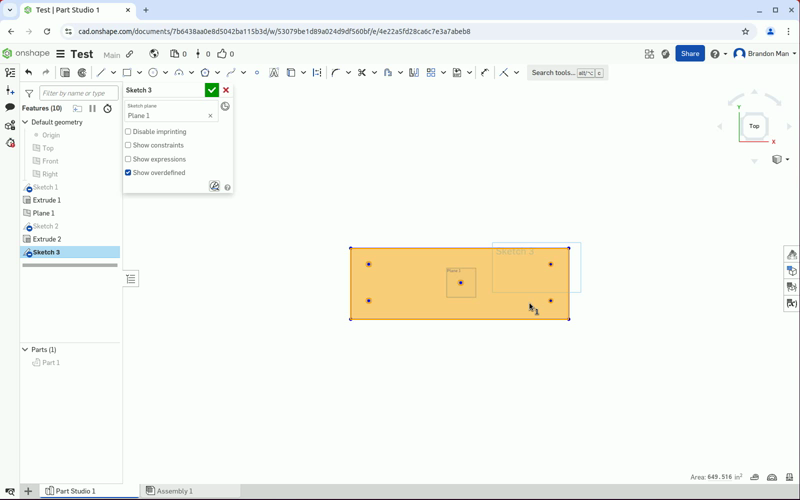
mouse_move(73, 352)
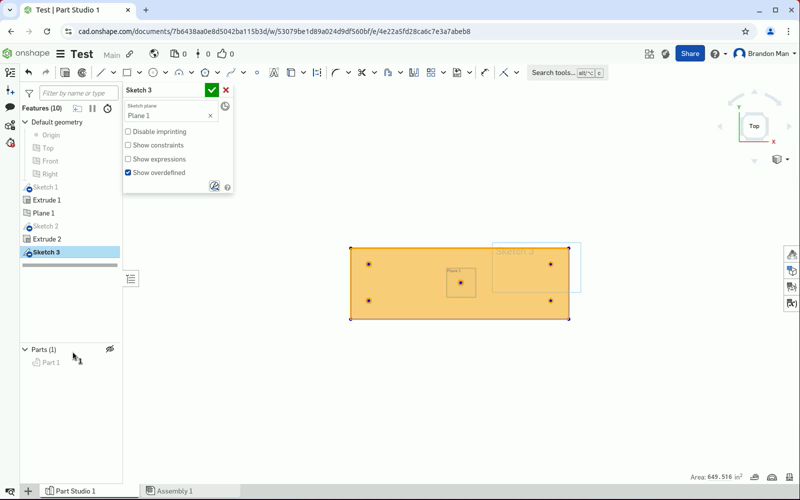
key(shift+y)
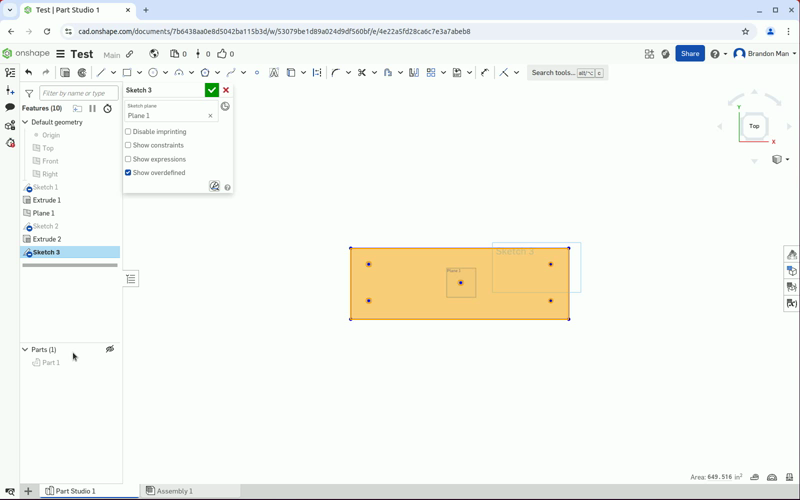
key(shift+e)
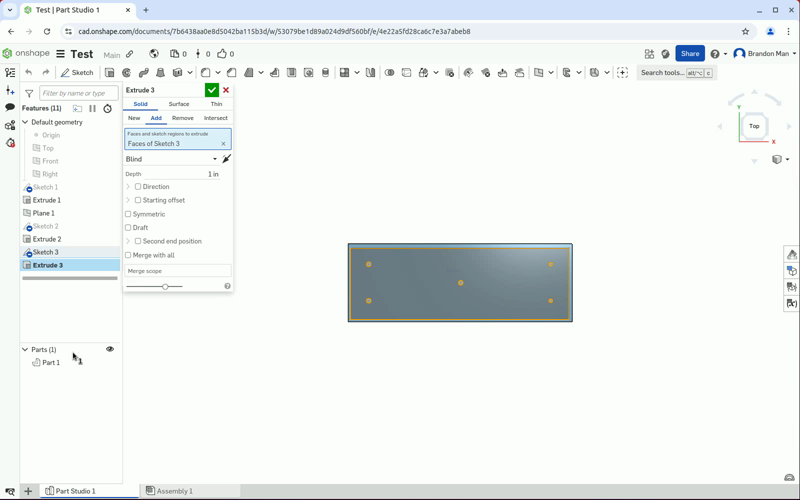
mouse_move(143, 106)
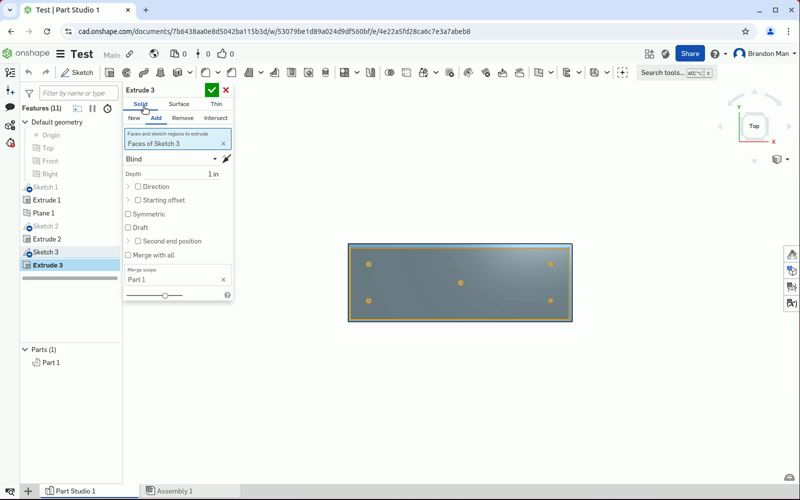
click(143, 106)
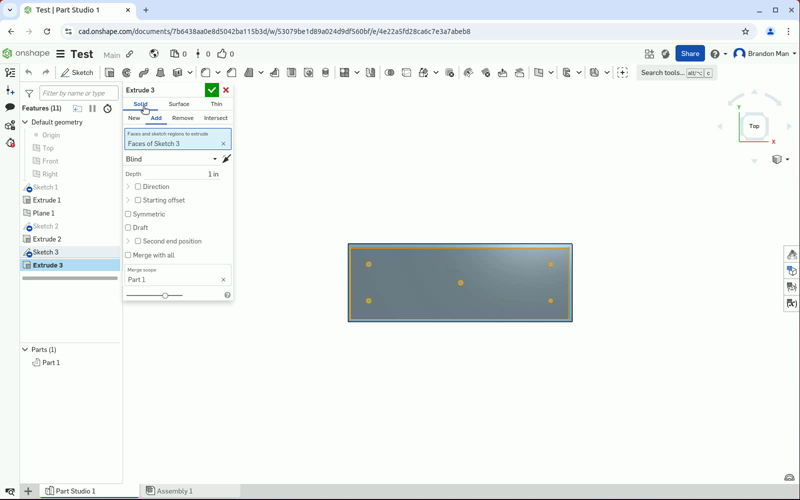
mouse_move(186, 120)
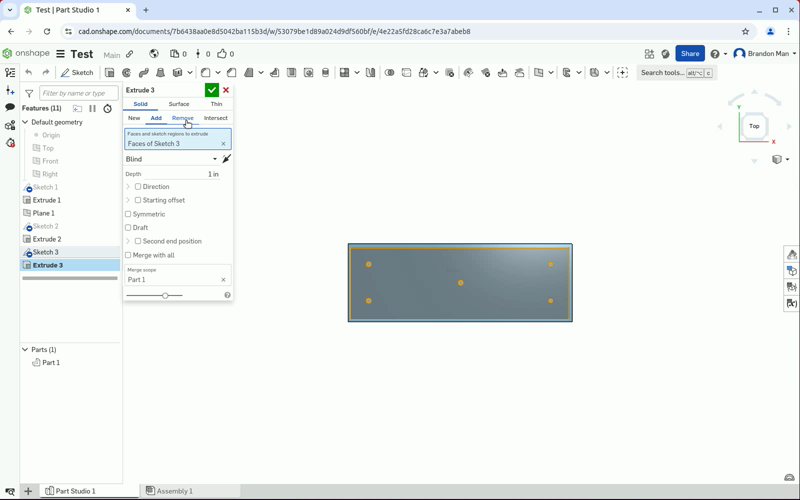
click(186, 120)
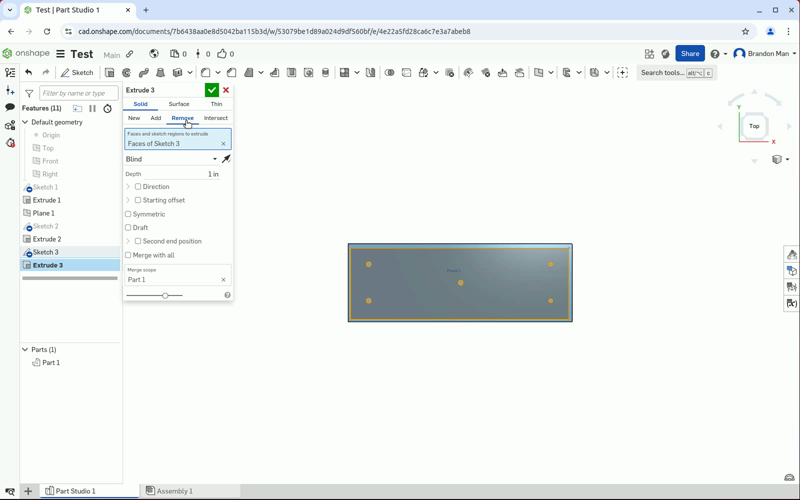
key(tab, 4)
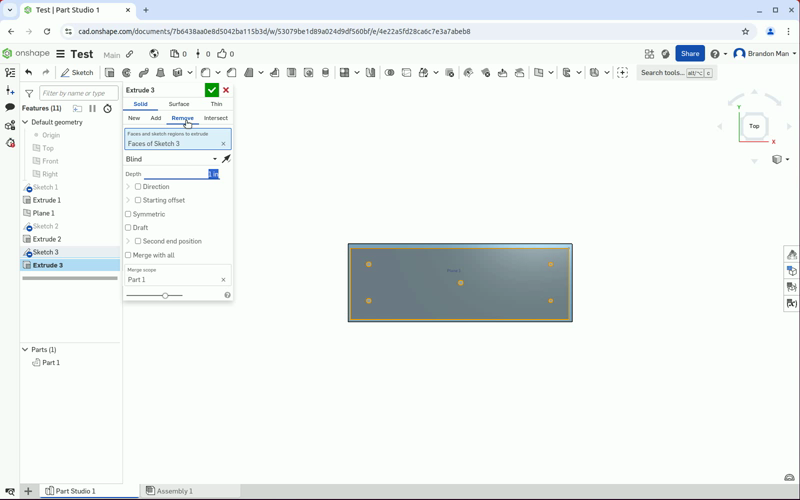
text(1.926)
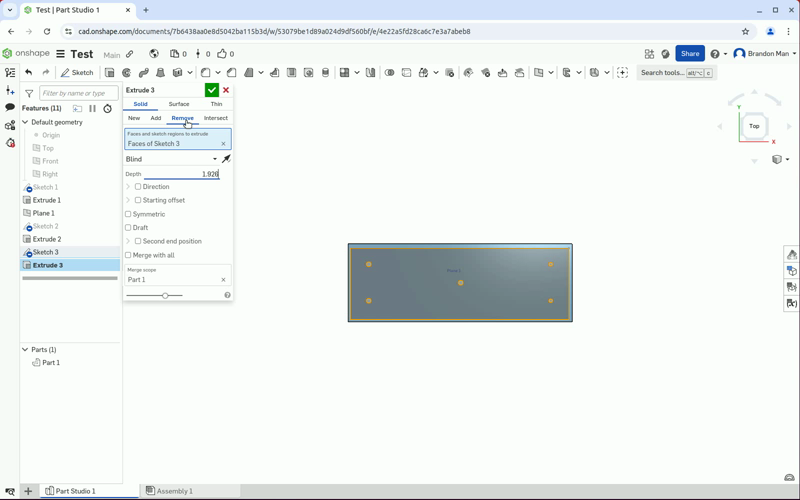
key(tab, 6)
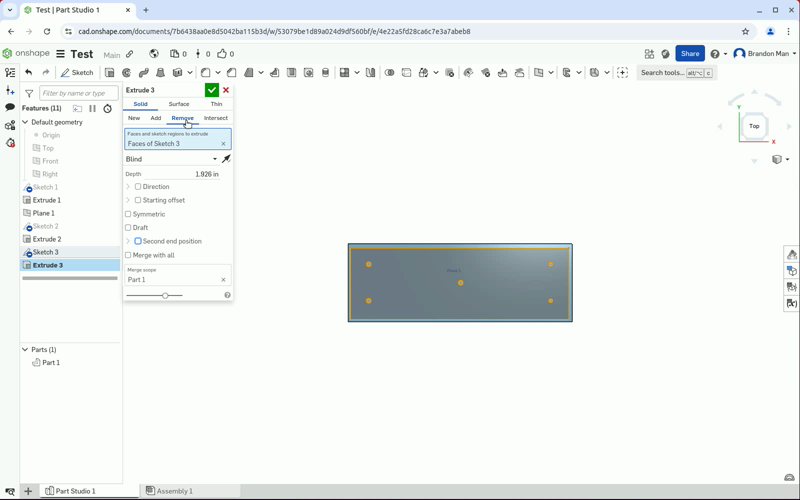
key(space)
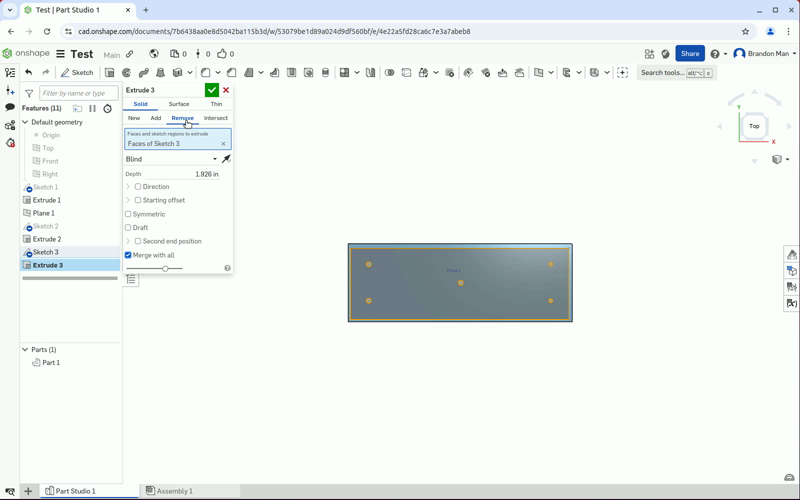
key(enter)
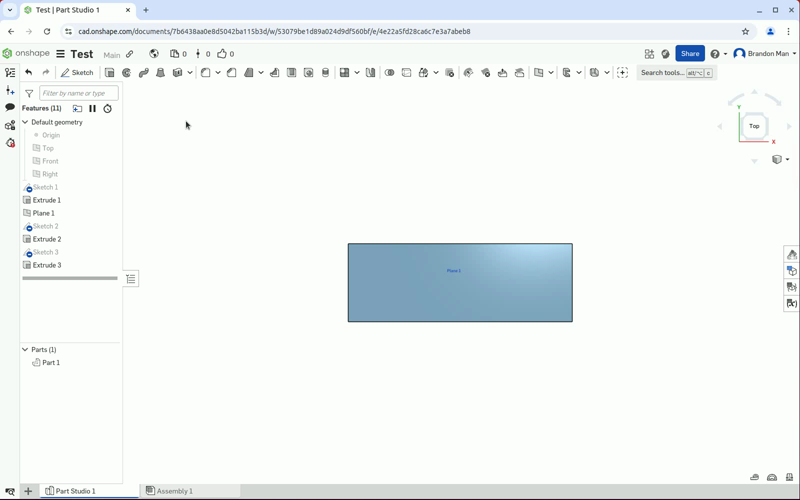
key(shift+h)
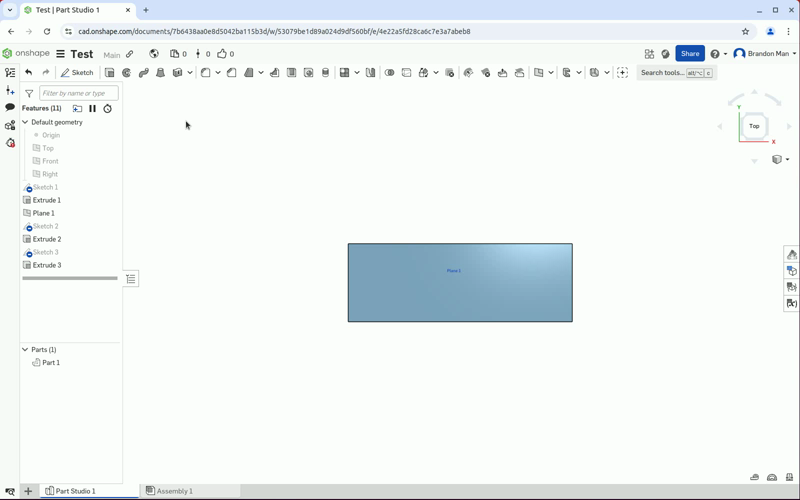
key(shift+h)
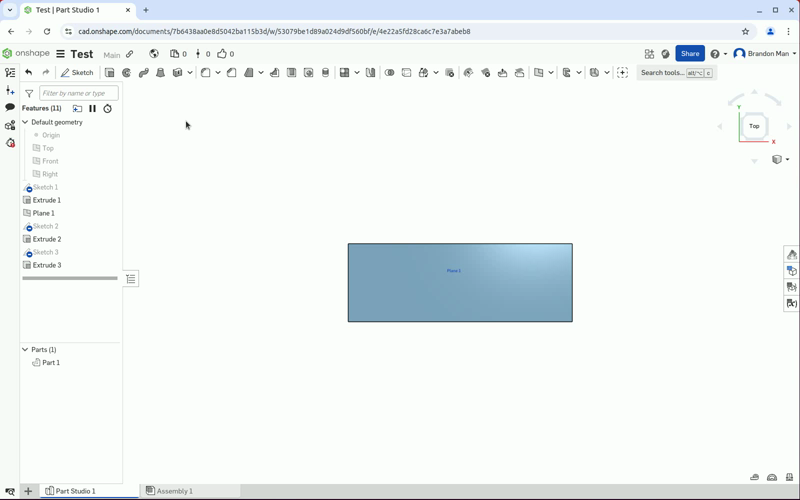
mouse_move(73, 189)
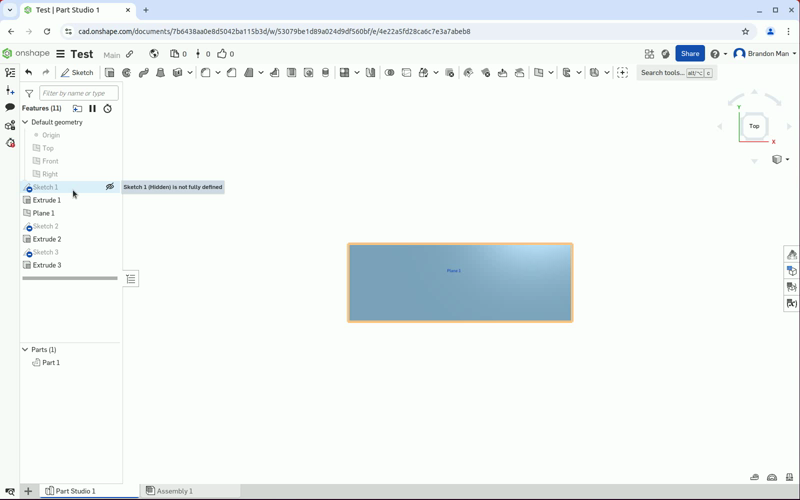
click(73, 189)
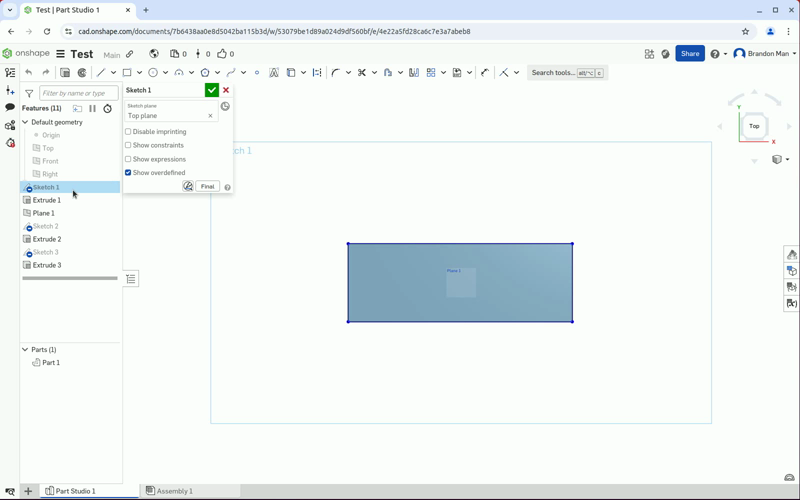
mouse_move(229, 92)
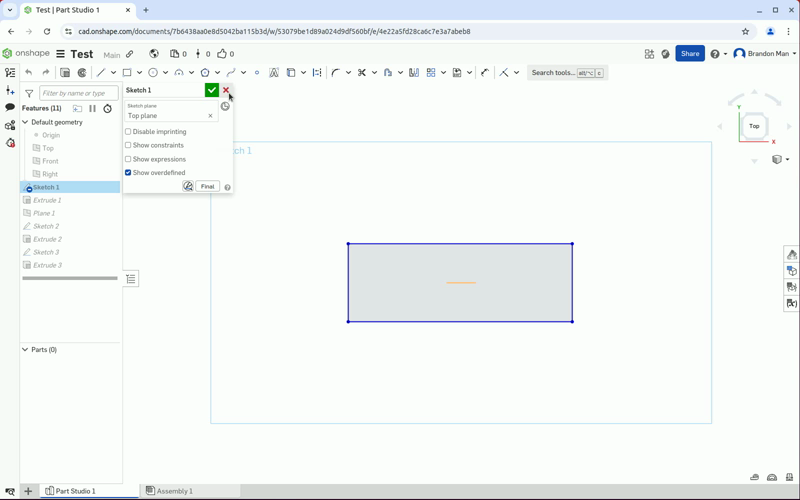
click(229, 92)
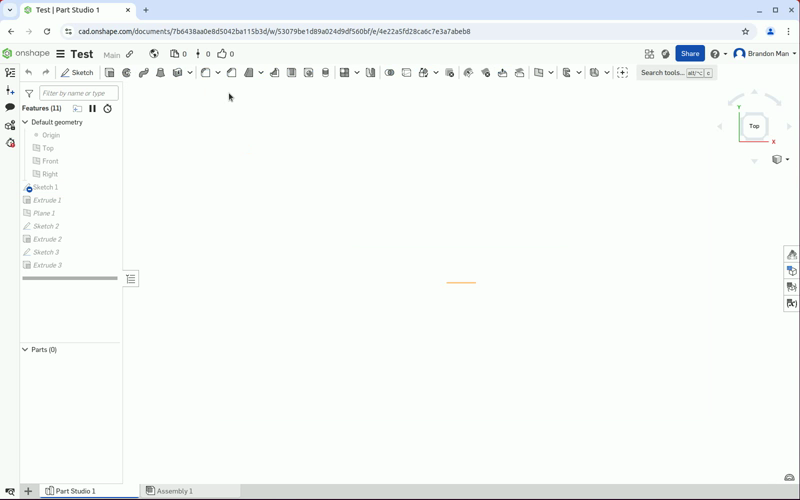
key(shift+s)
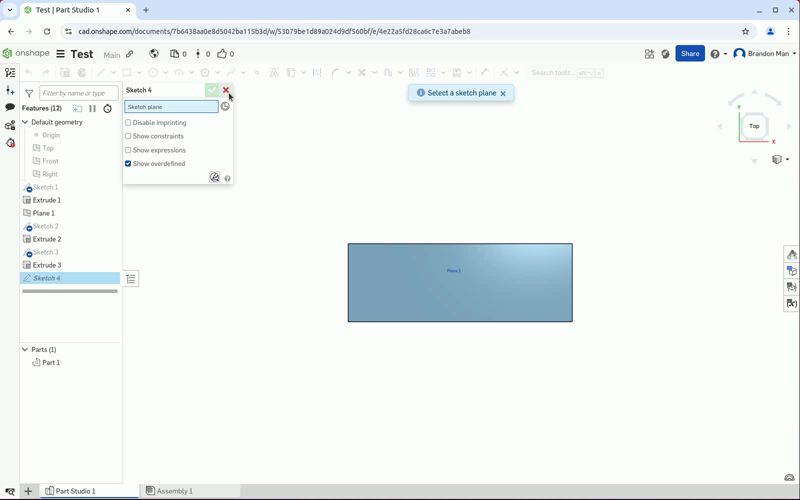
mouse_move(73, 215)
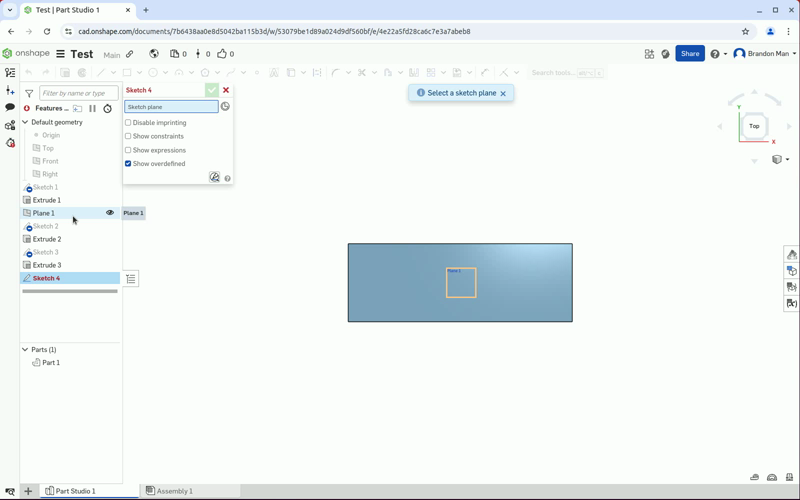
click(73, 215)
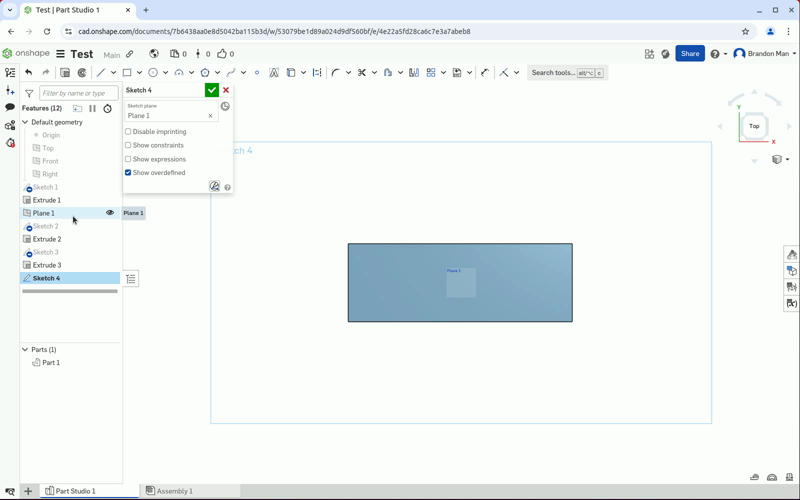
mouse_move(73, 352)
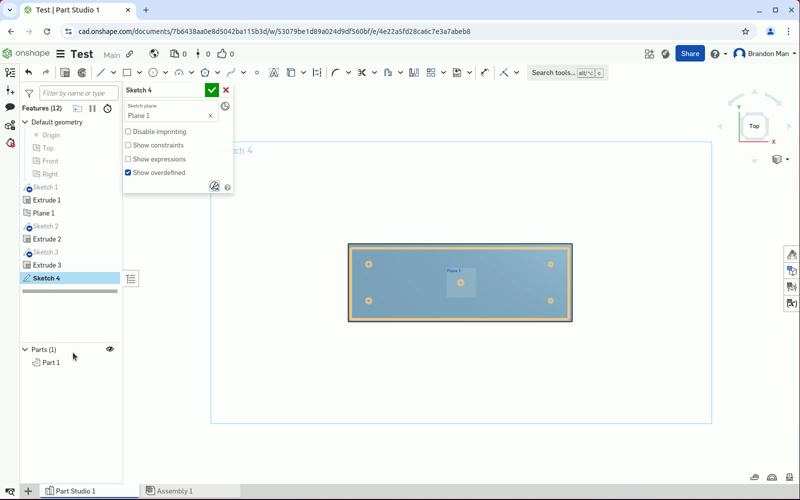
key(y)
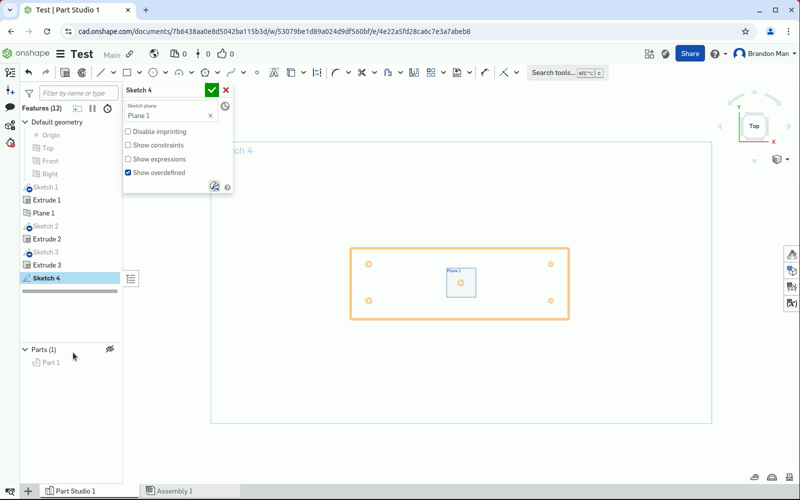
key(c)
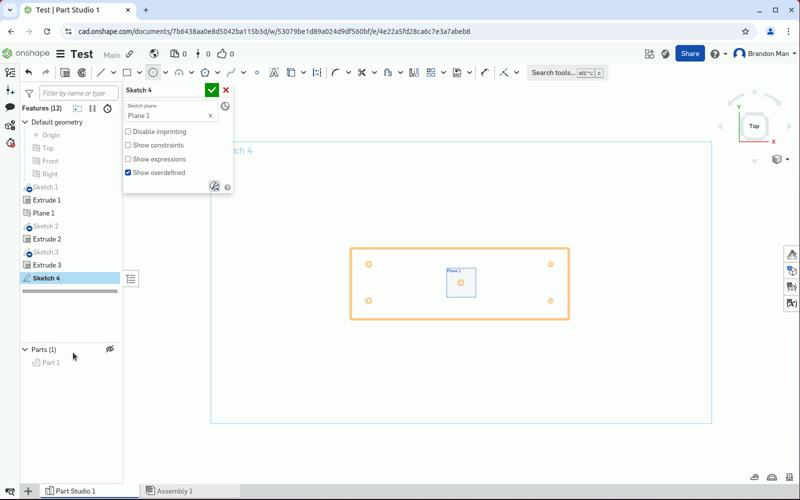
key_down(shift)
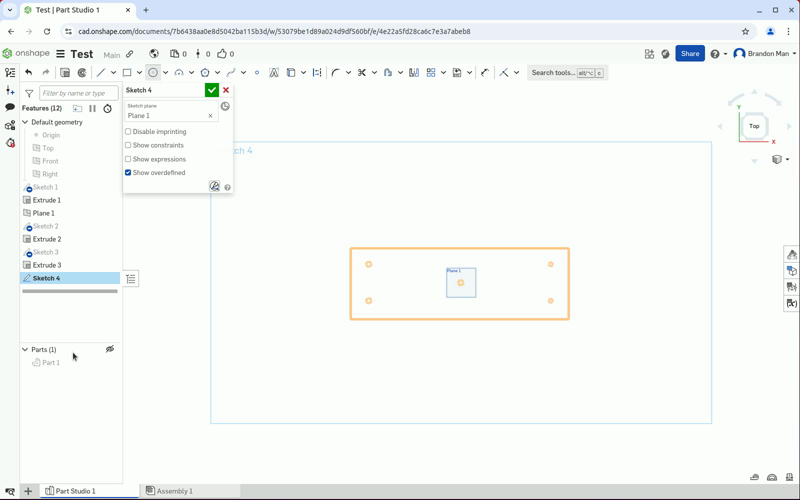
mouse_move(369, 301)
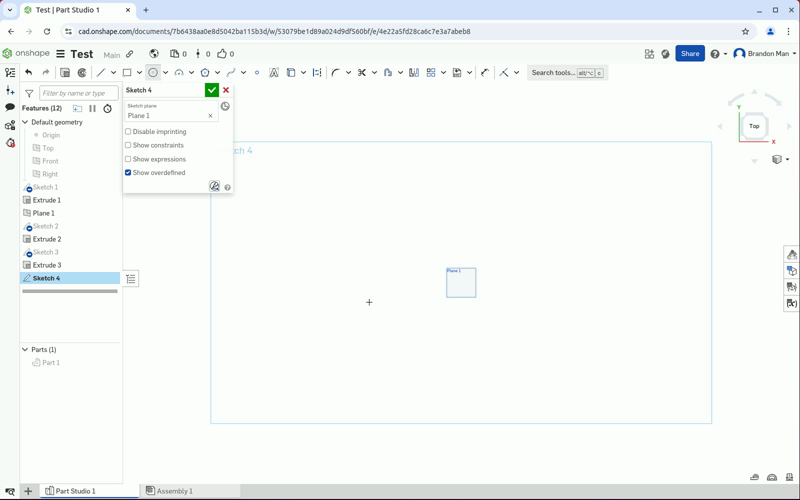
click(369, 301)
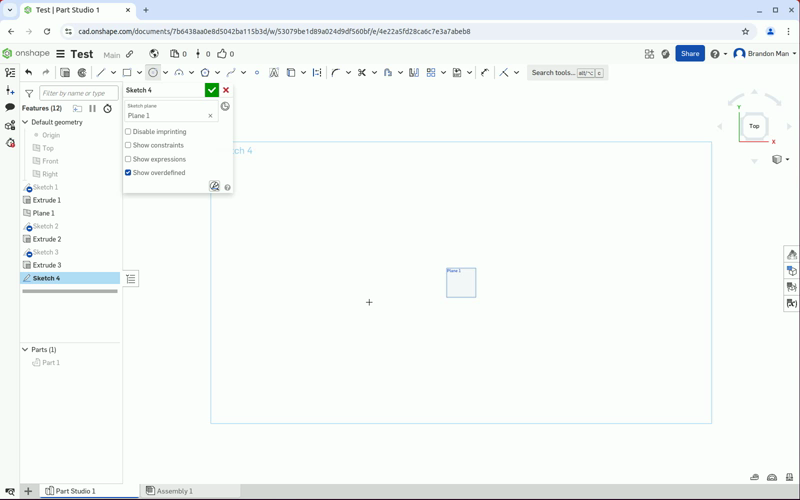
key_up(shift)
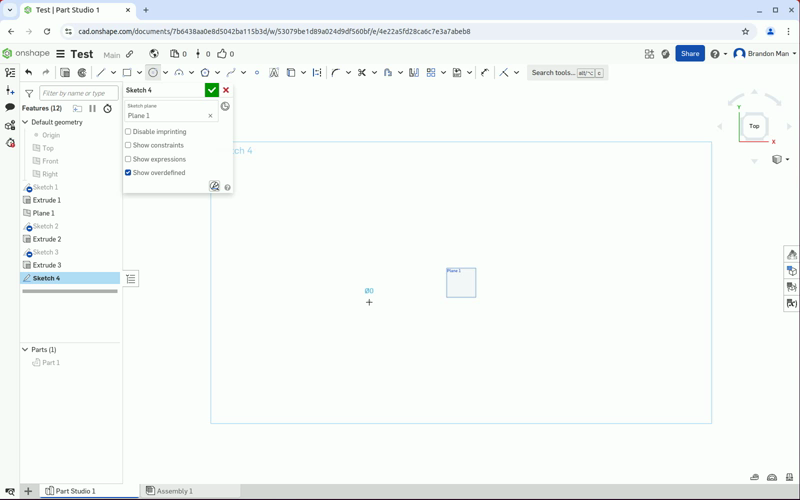
mouse_move(370, 301)
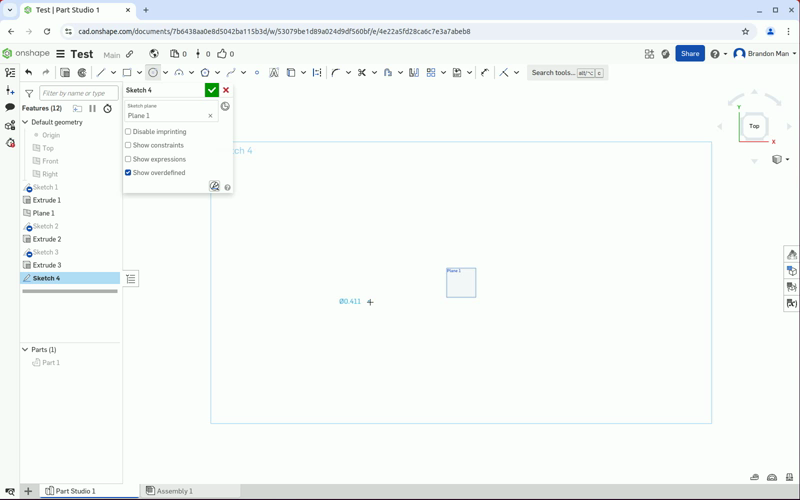
scroll(6)
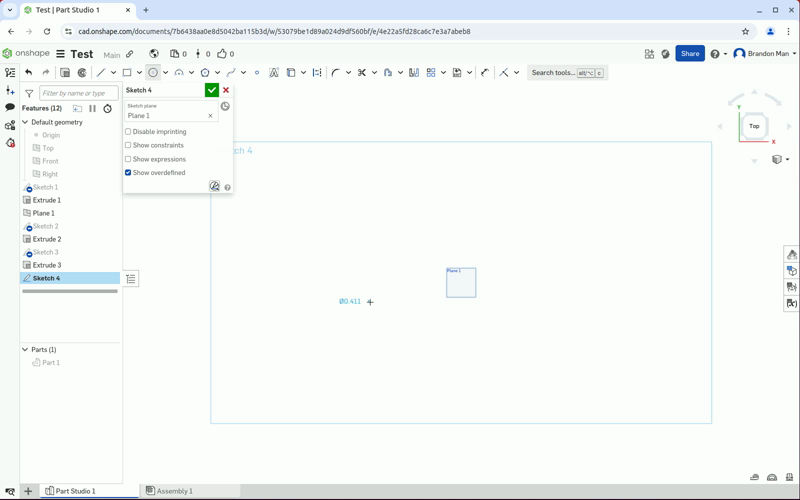
scroll(6)
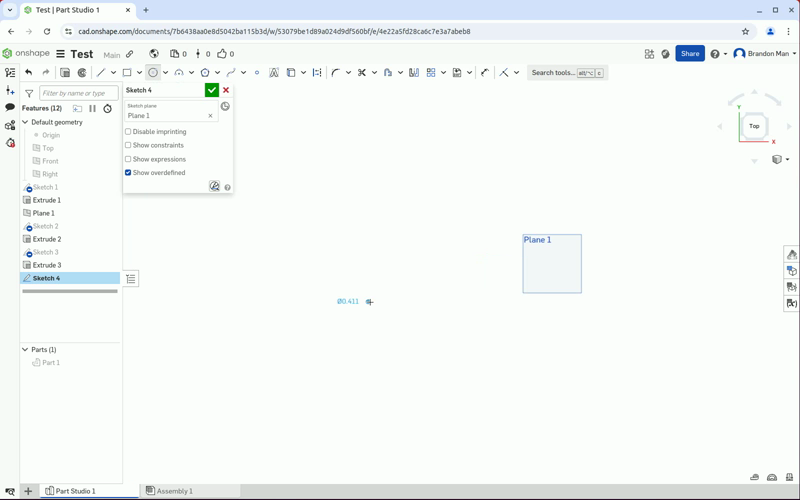
scroll(6)
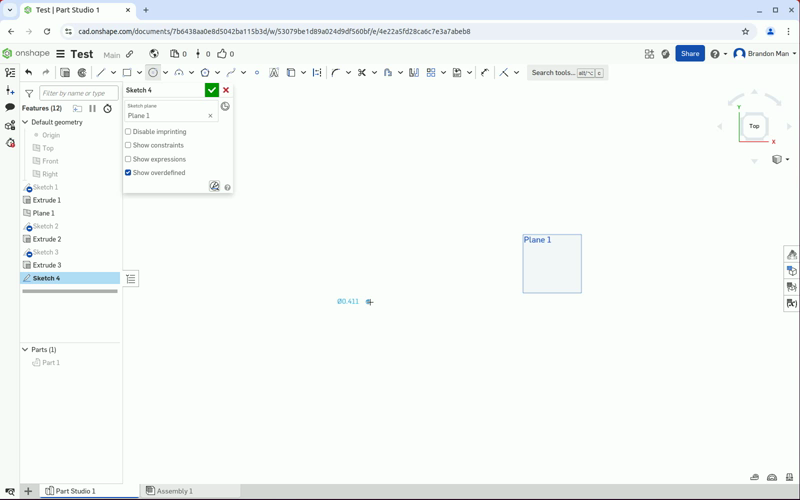
scroll(6)
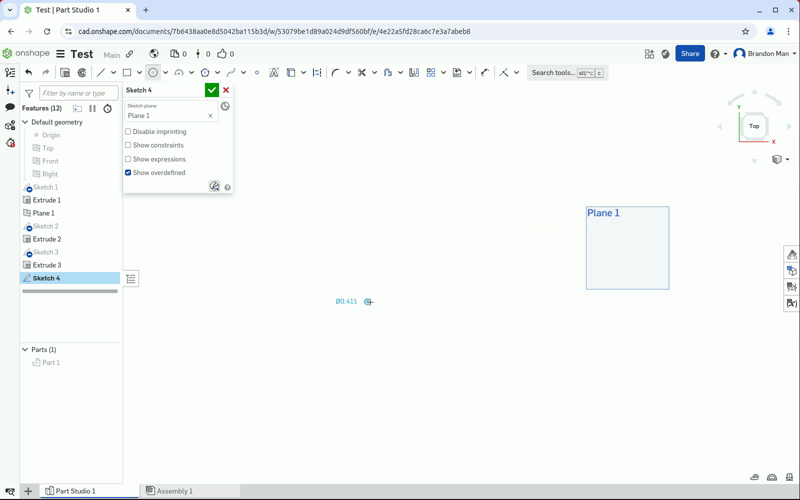
scroll(6)
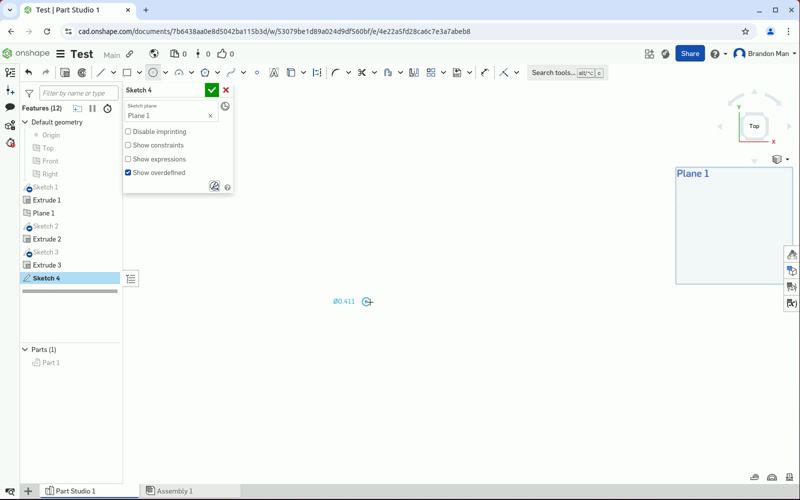
scroll(6)
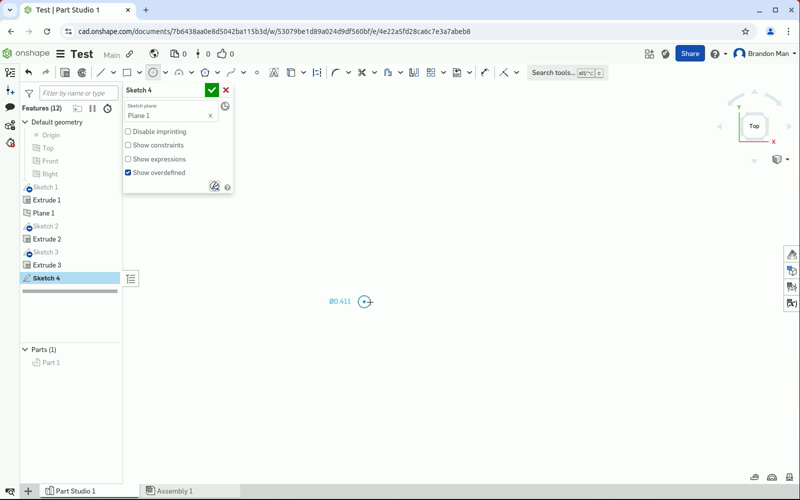
scroll(6)
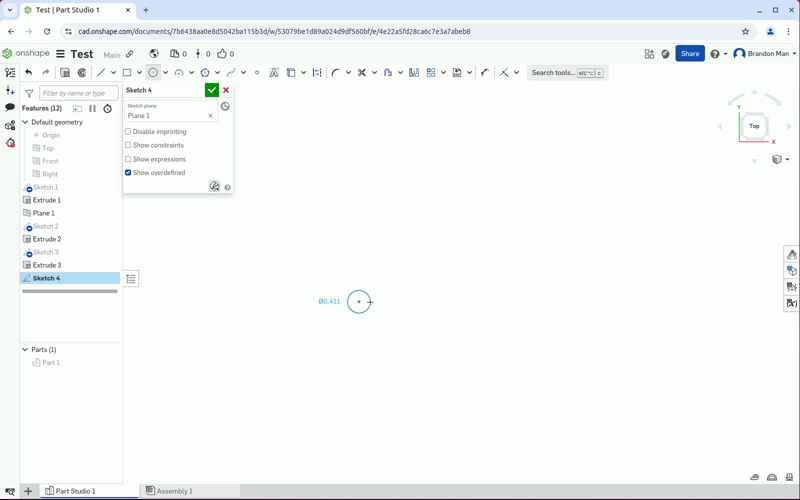
click(370, 301)
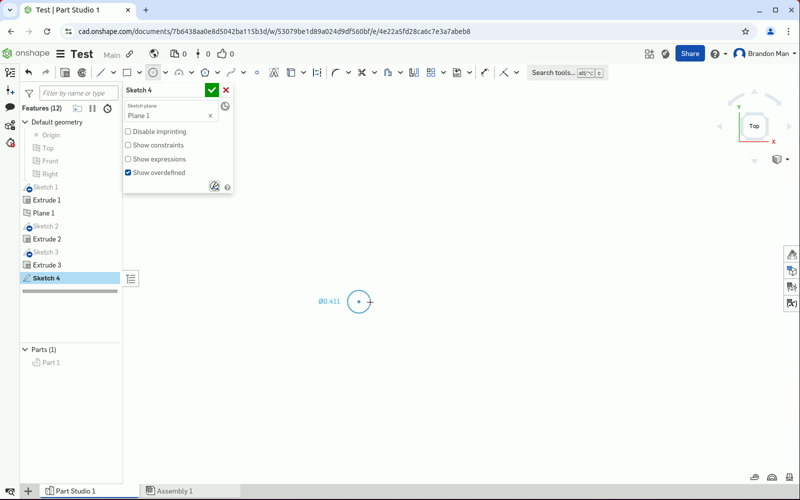
scroll(-6)
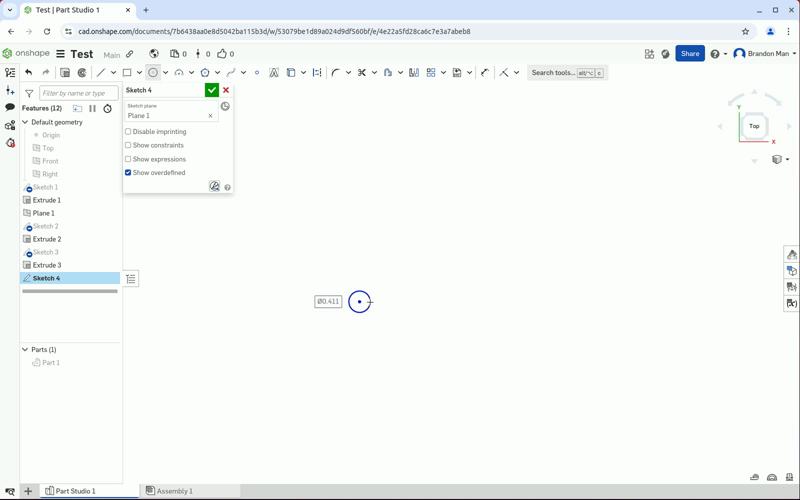
scroll(-6)
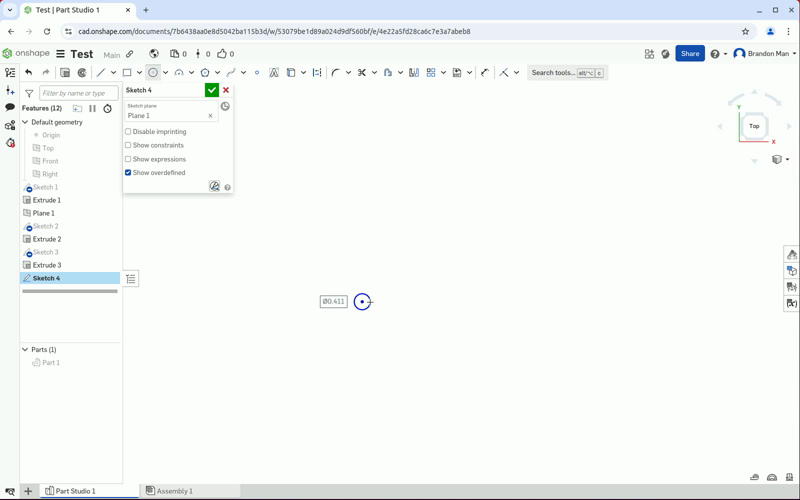
scroll(-6)
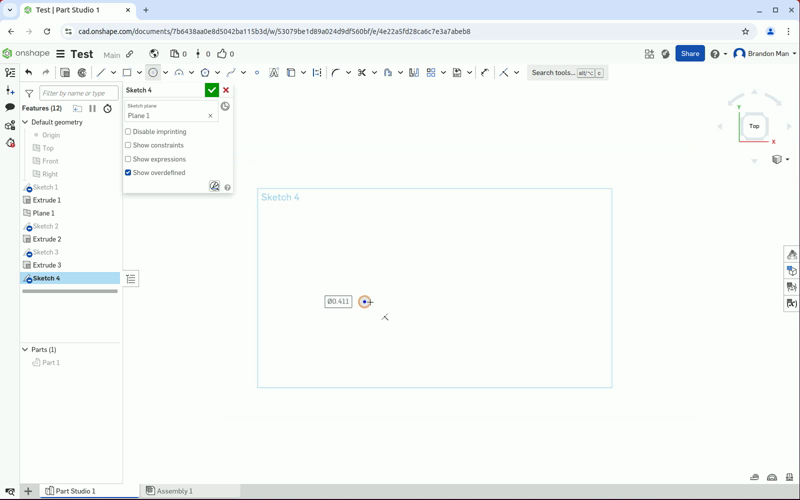
scroll(-6)
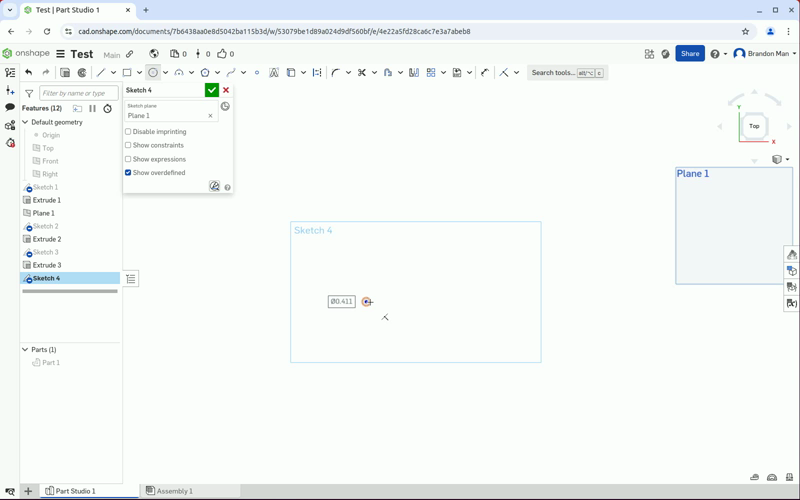
scroll(-6)
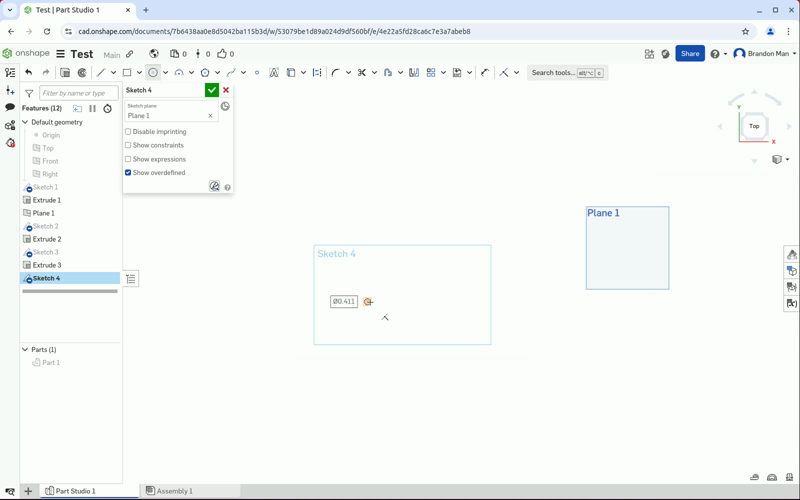
scroll(-6)
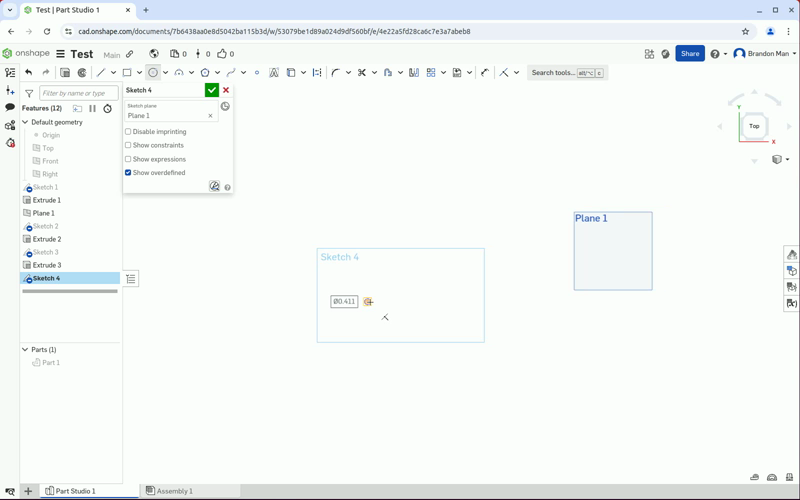
scroll(-6)
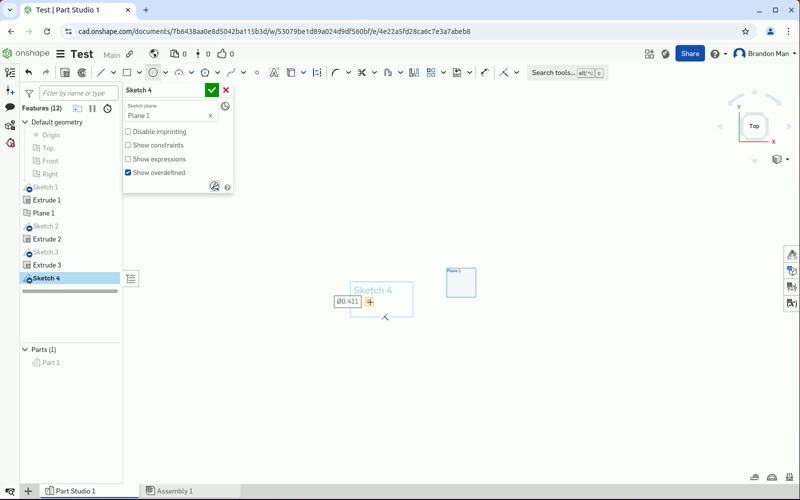
key(esc)
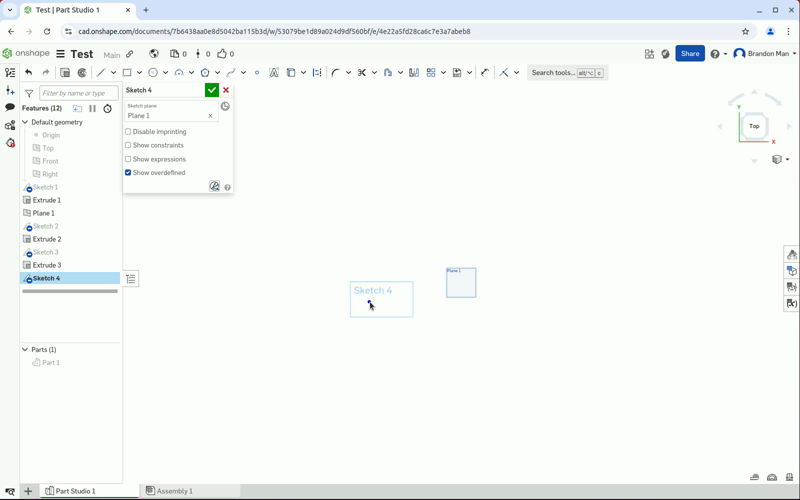
mouse_move(369, 300)
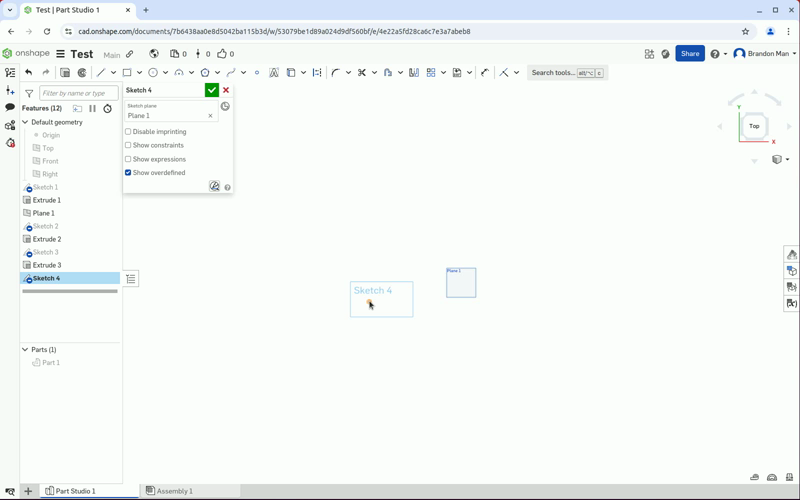
scroll(6)
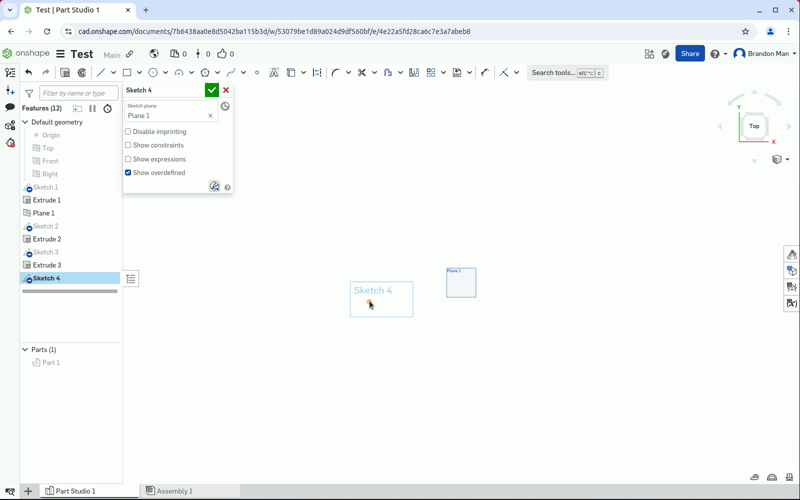
scroll(6)
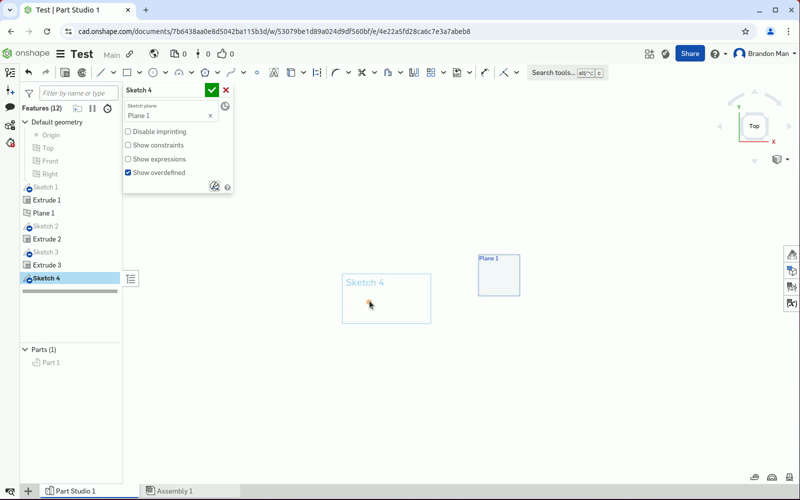
scroll(6)
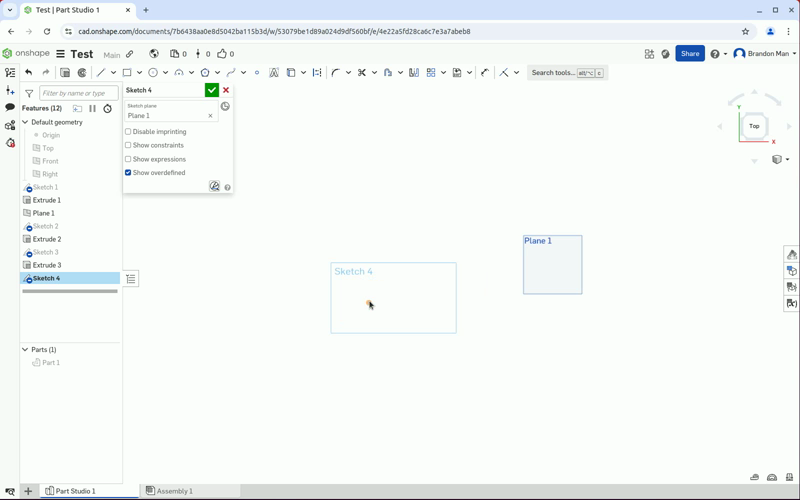
scroll(6)
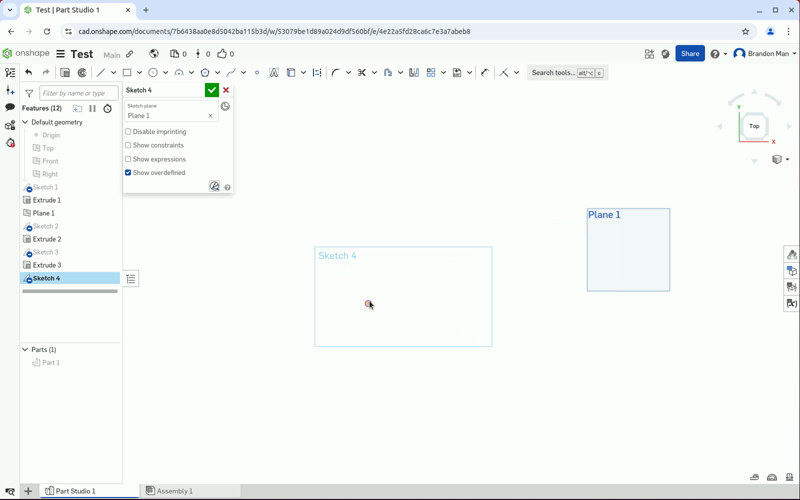
scroll(6)
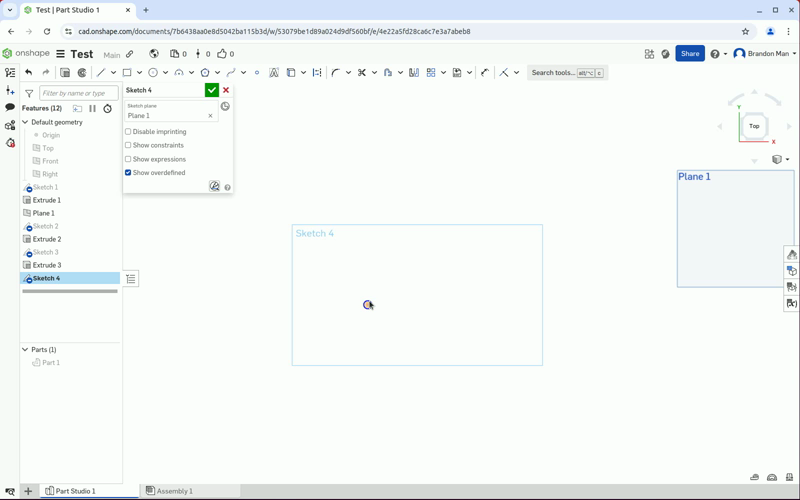
scroll(6)
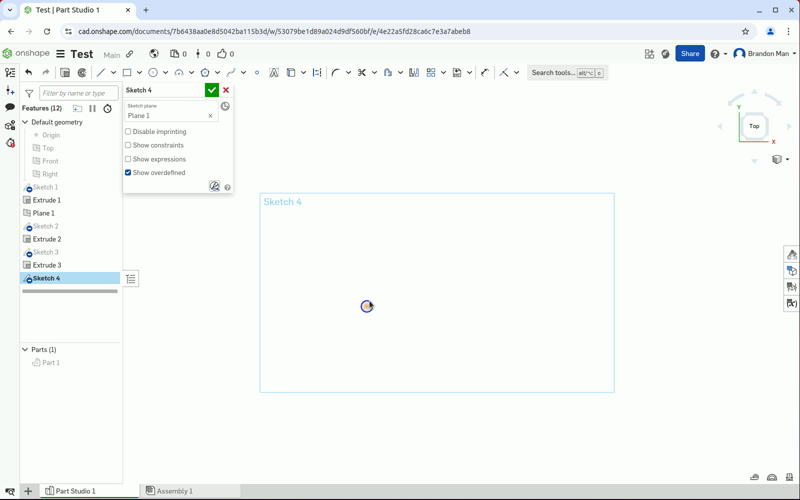
scroll(6)
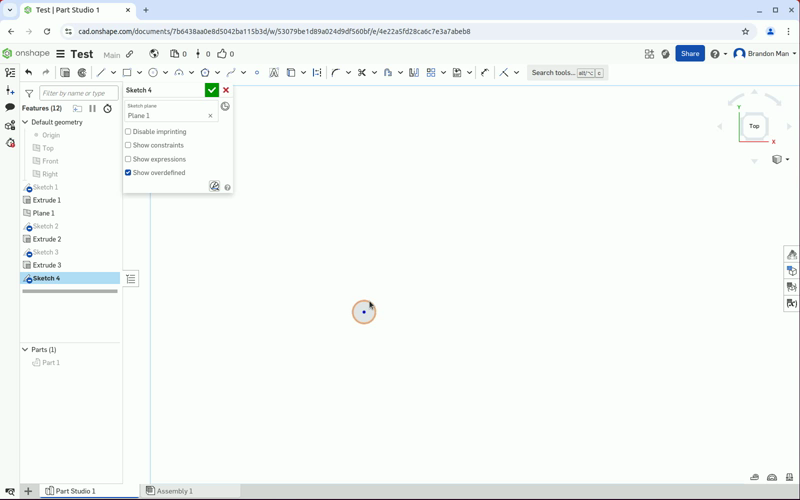
click(369, 300)
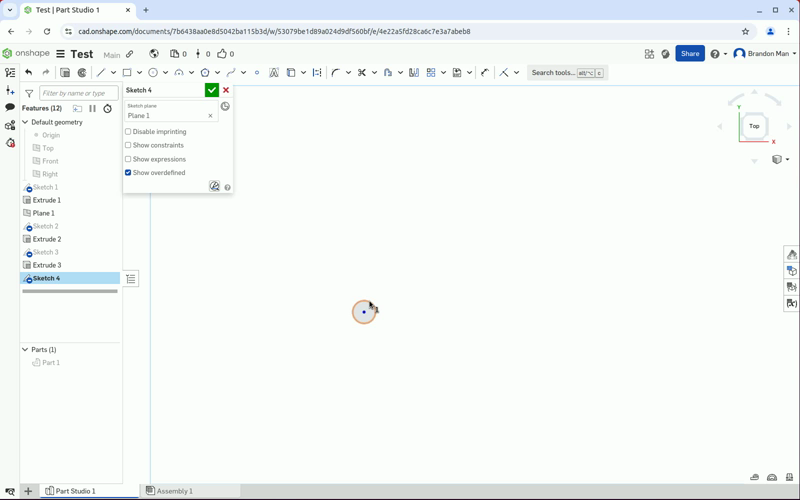
scroll(-6)
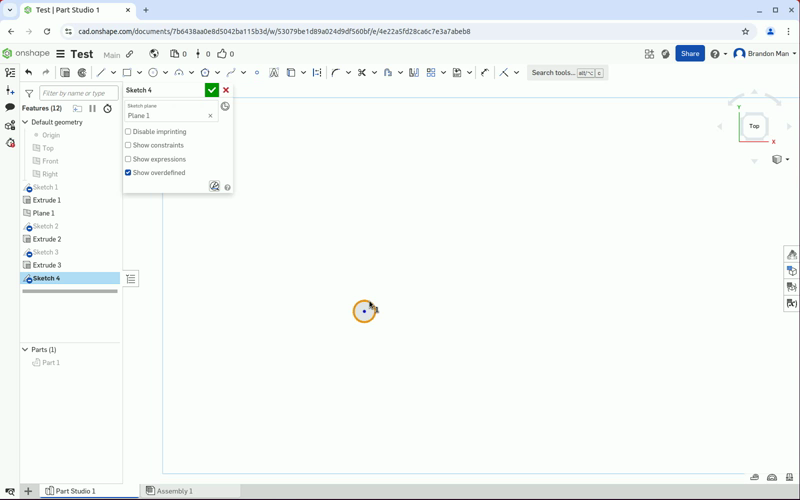
scroll(-6)
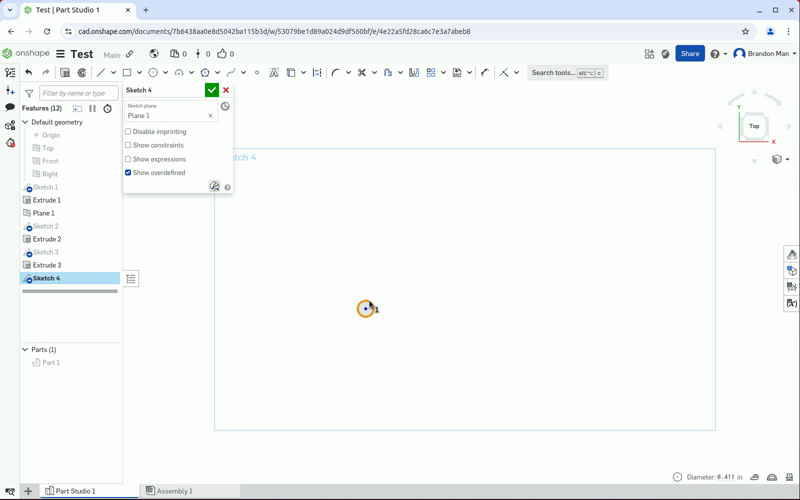
scroll(-6)
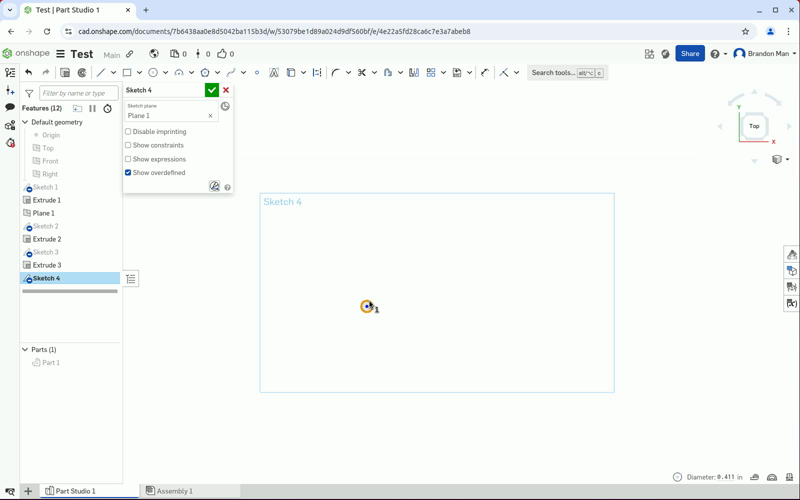
scroll(-6)
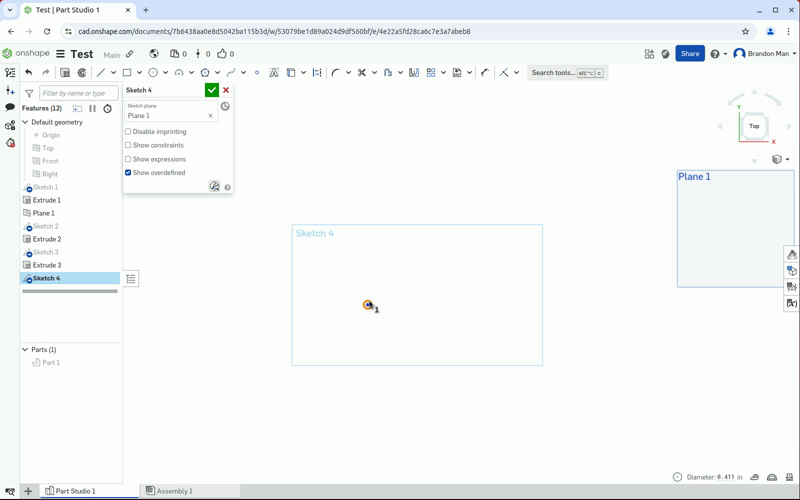
scroll(-6)
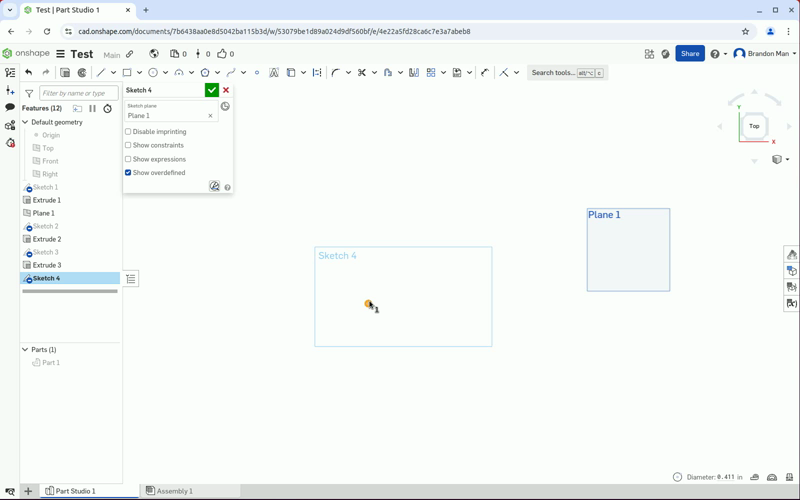
scroll(-6)
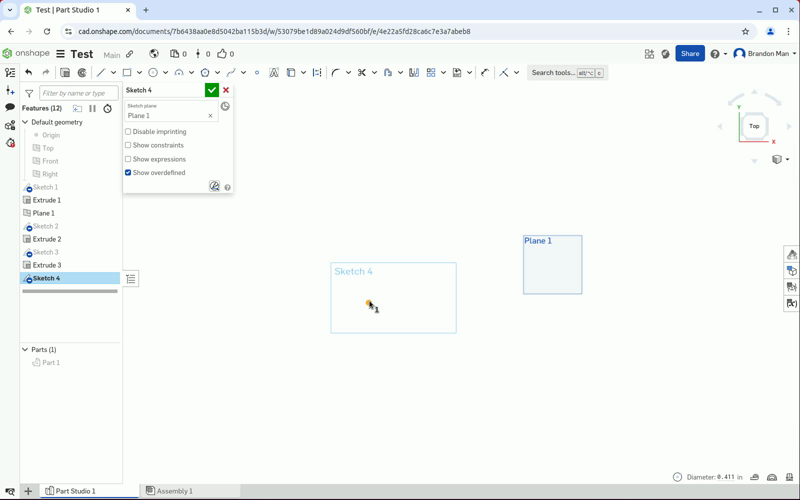
scroll(-6)
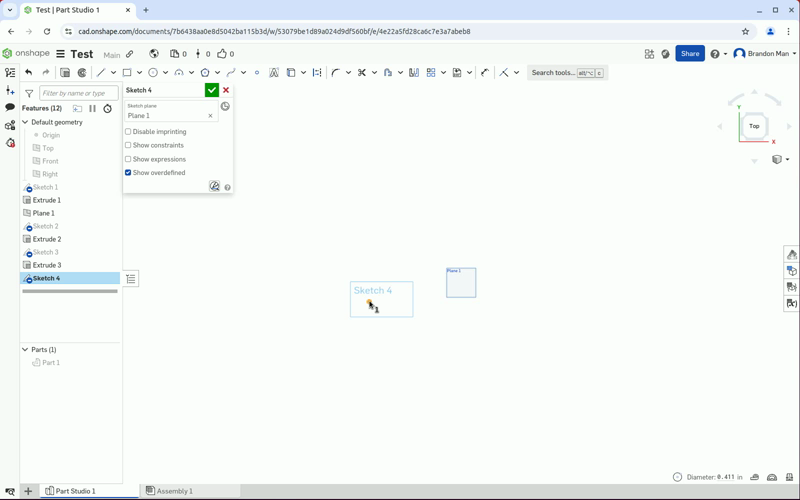
mouse_move(73, 352)
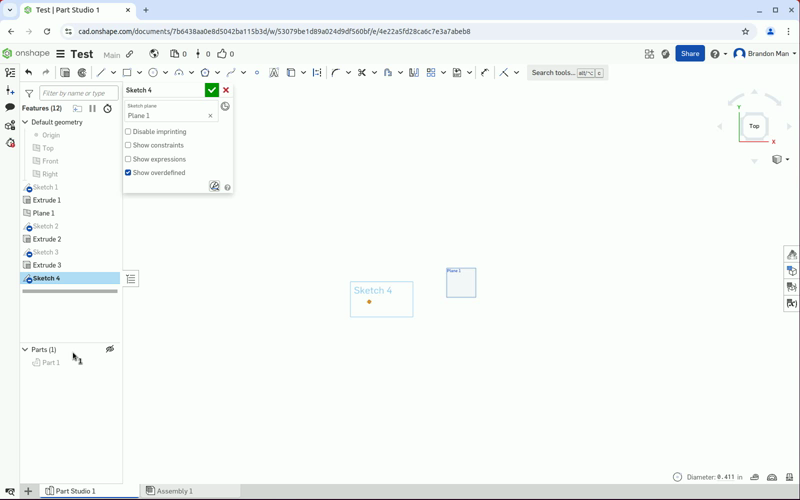
key(shift+y)
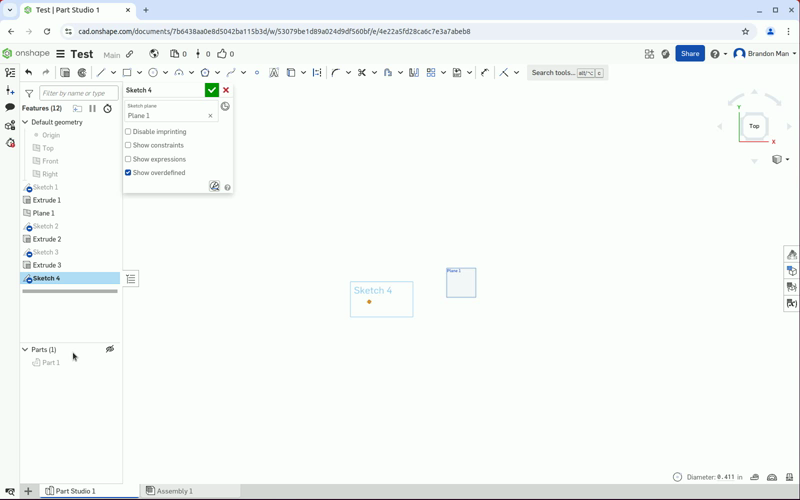
key(shift+e)
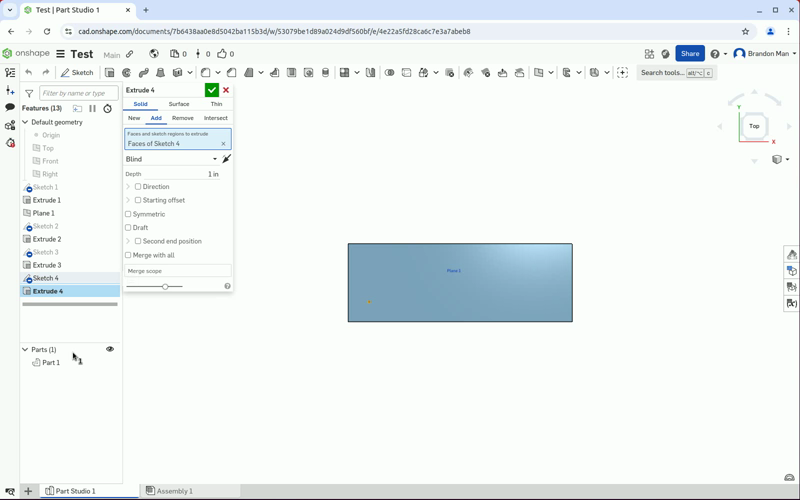
mouse_move(143, 106)
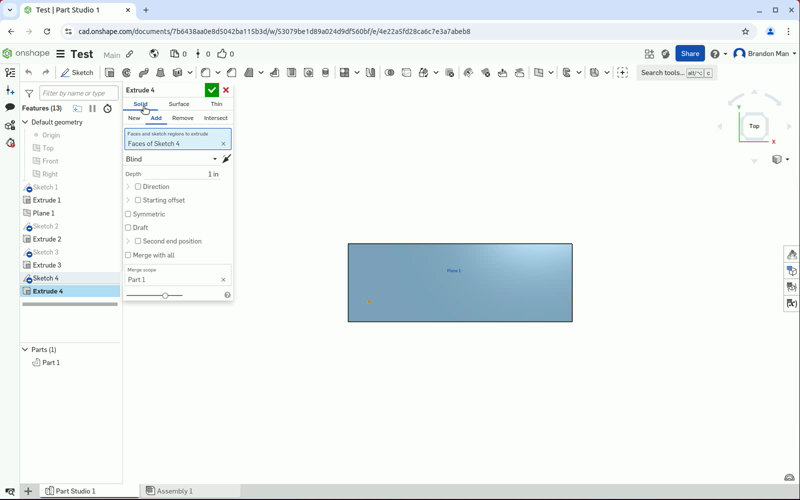
click(143, 106)
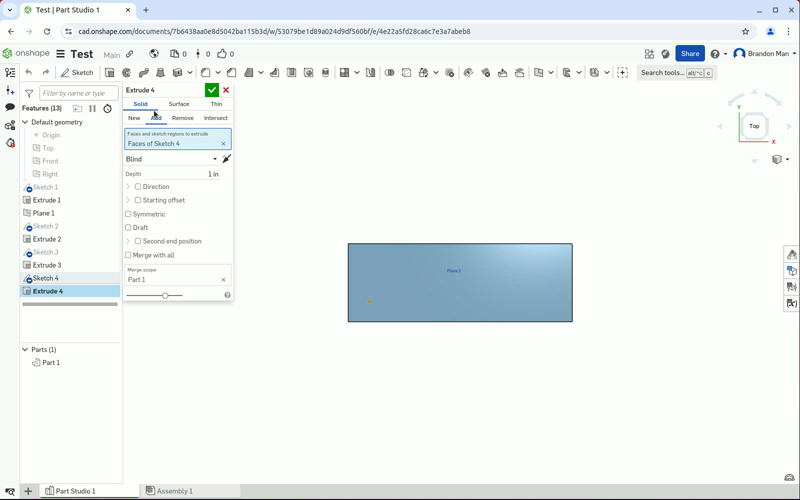
mouse_move(186, 120)
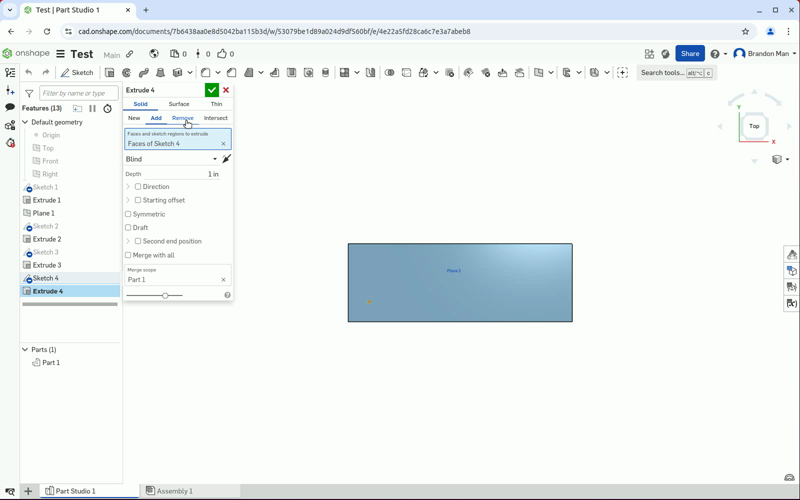
click(186, 120)
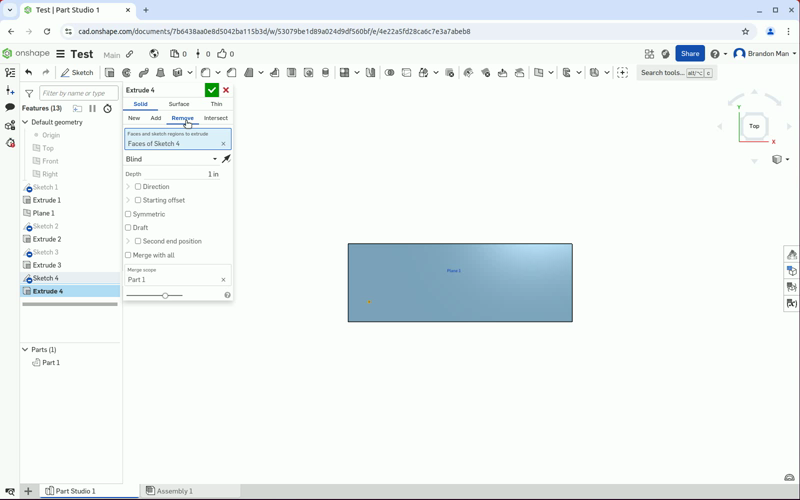
key(tab, 4)
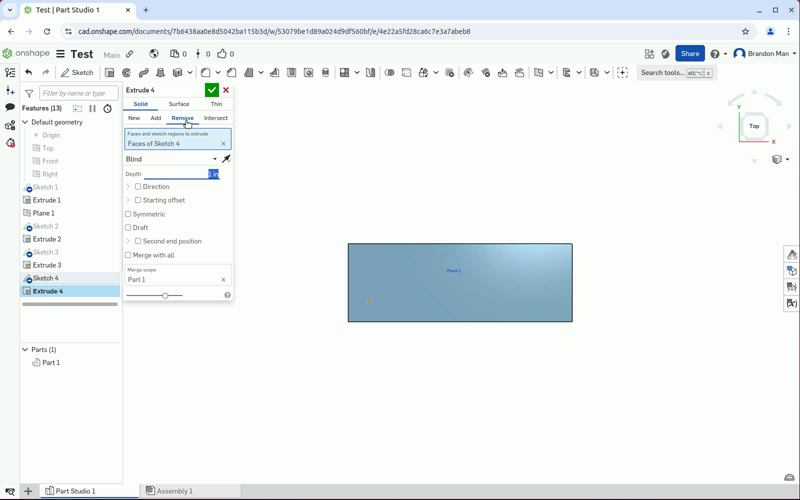
text(1.926)
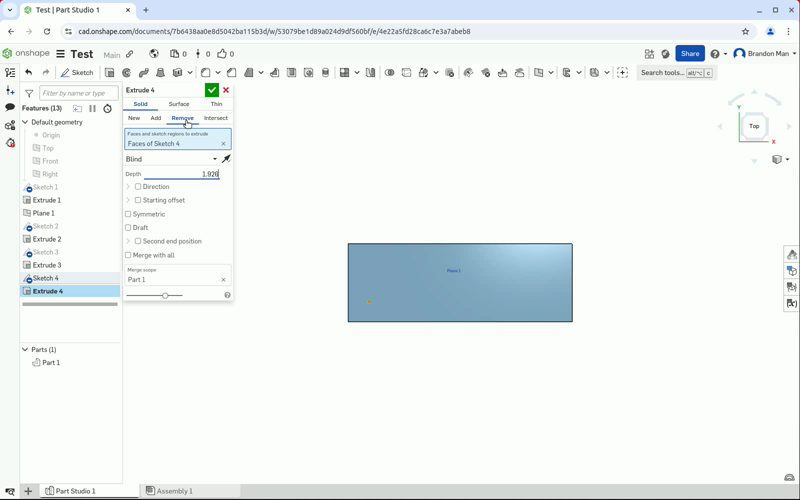
key(tab, 6)
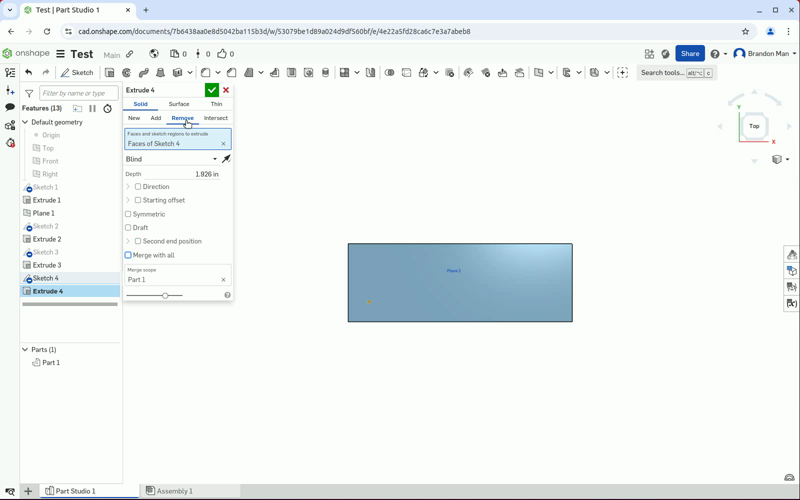
key(space)
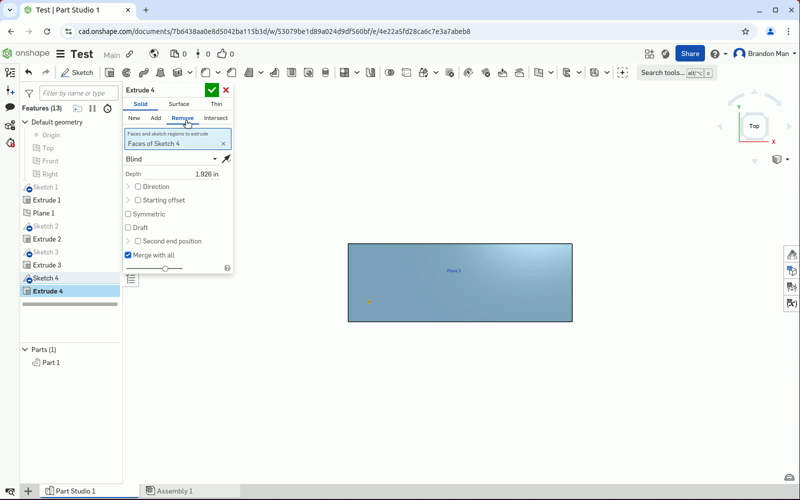
key(enter)
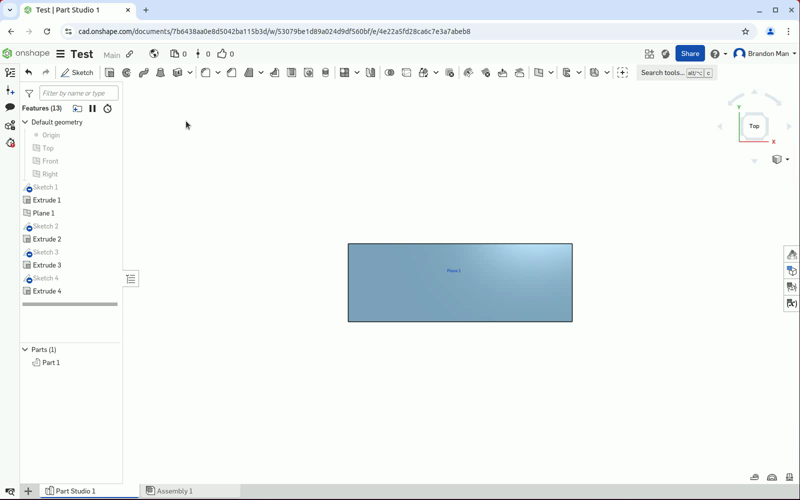
key(shift+h)
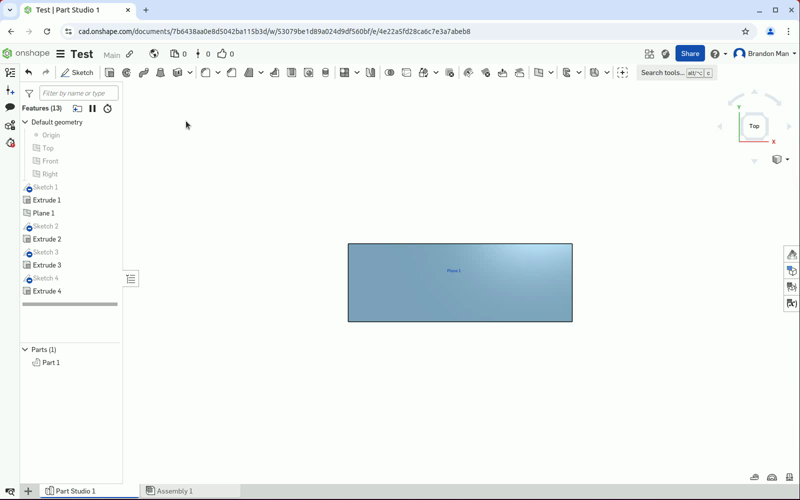
key(shift+h)
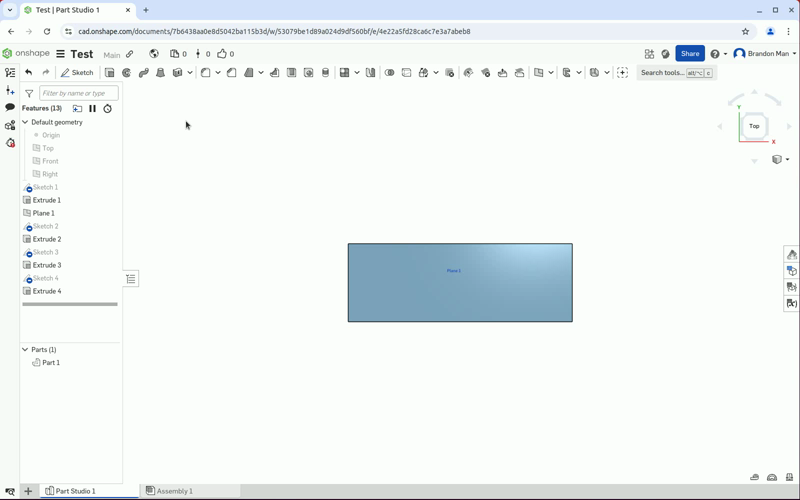
mouse_move(73, 189)
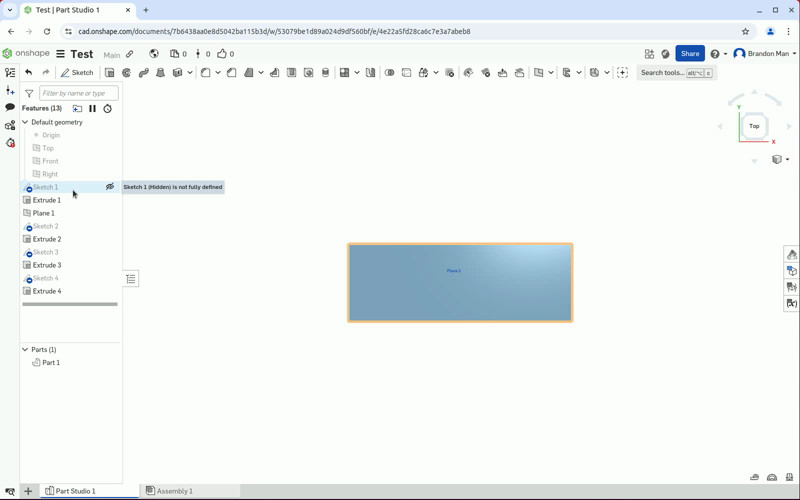
click(73, 189)
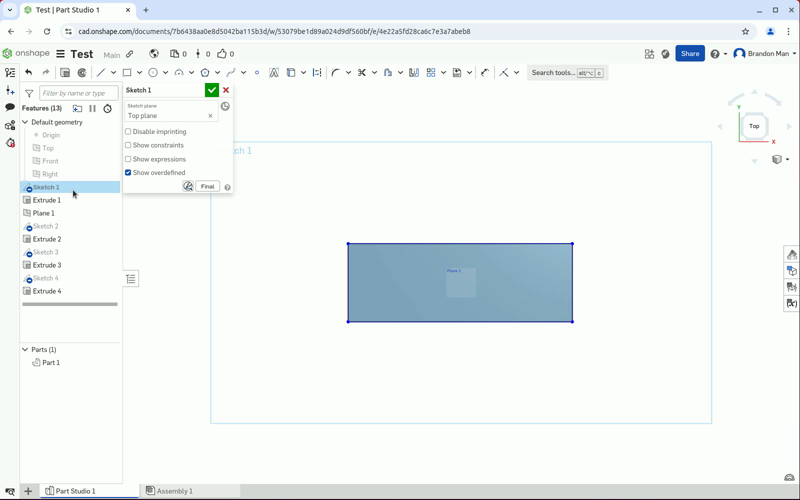
mouse_move(229, 92)
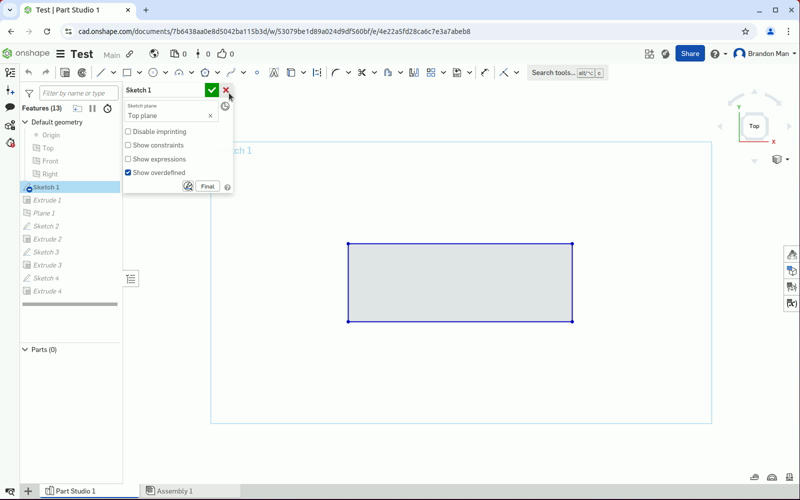
click(229, 92)
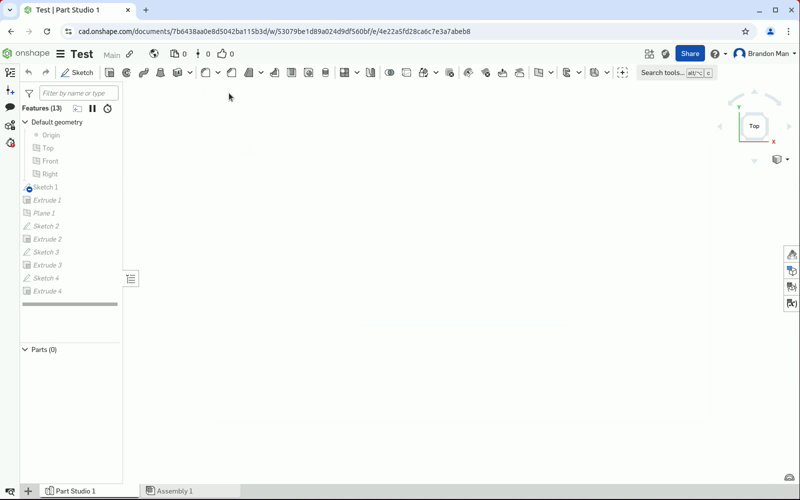
key(shift+s)
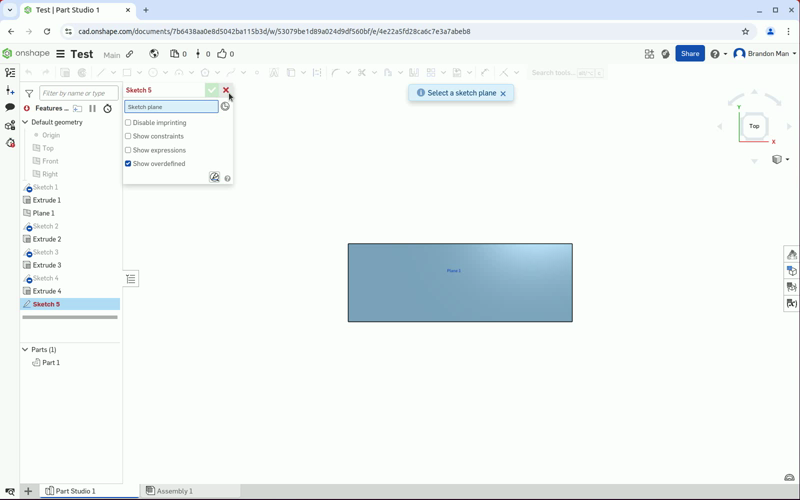
mouse_move(73, 215)
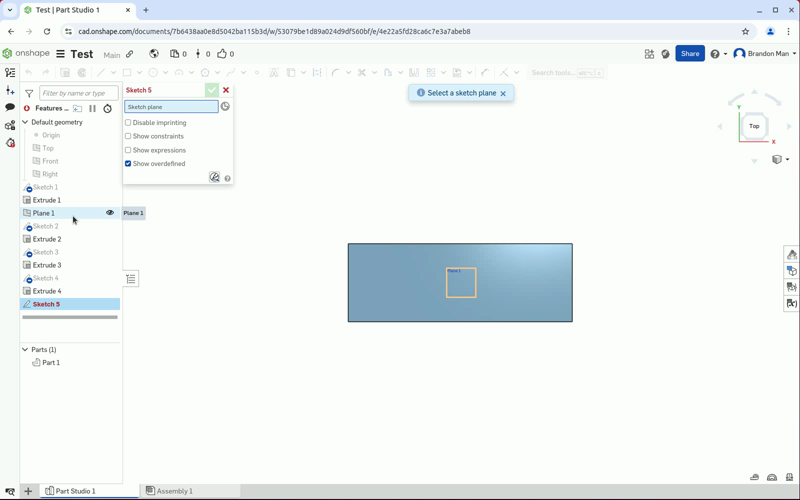
click(73, 215)
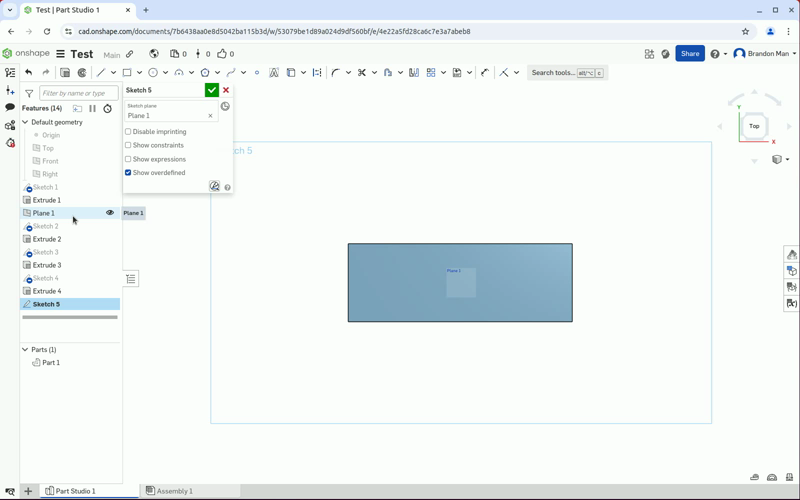
mouse_move(73, 352)
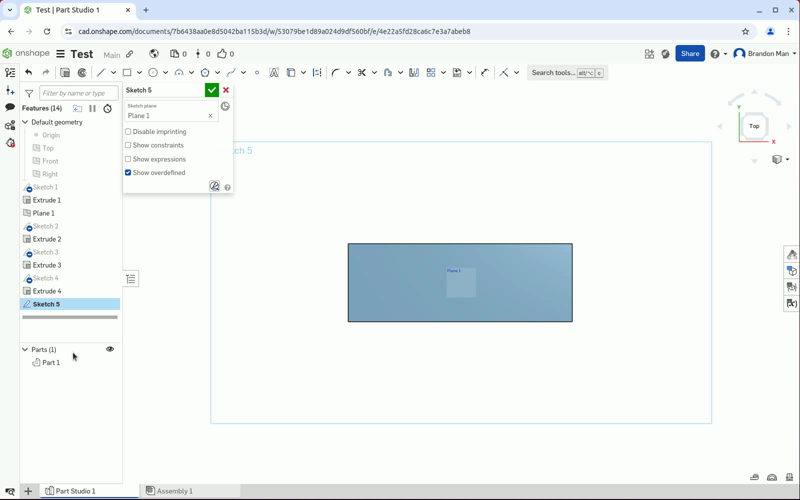
key(y)
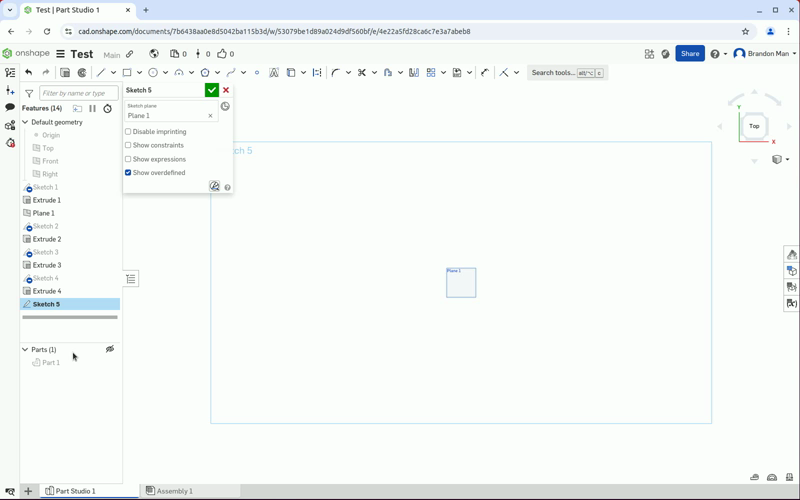
key(c)
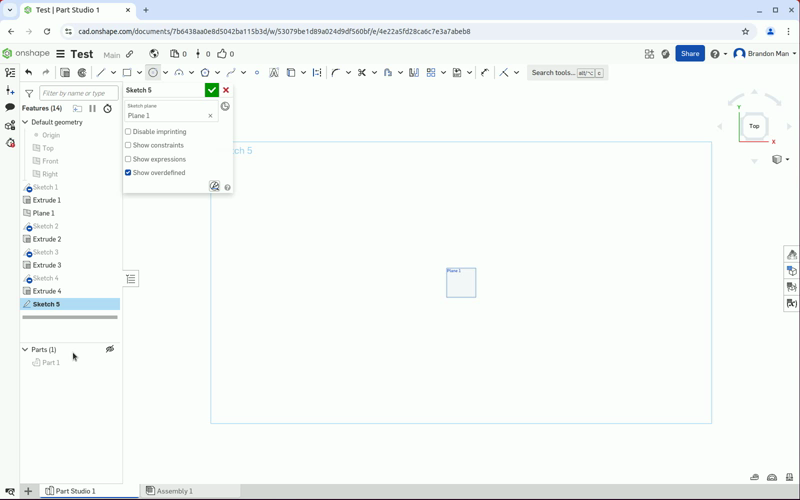
key_down(shift)
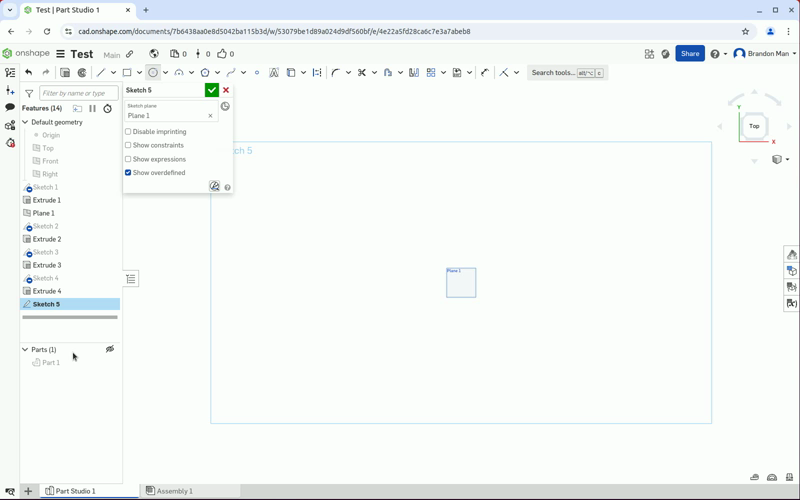
mouse_move(460, 282)
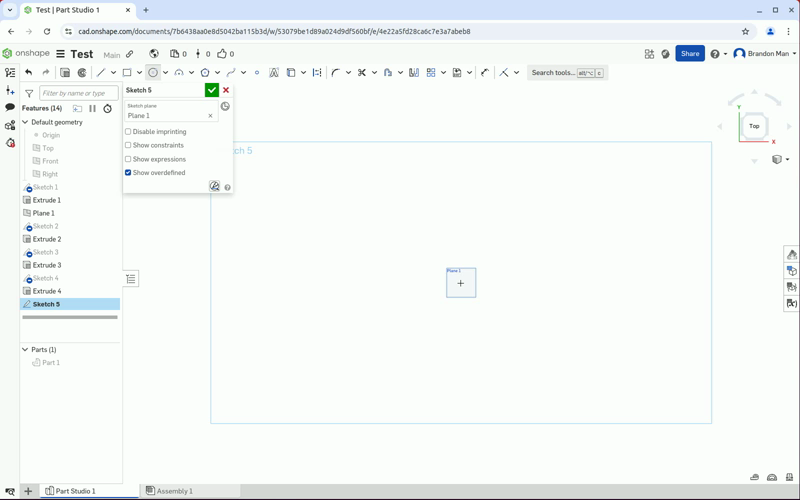
click(460, 282)
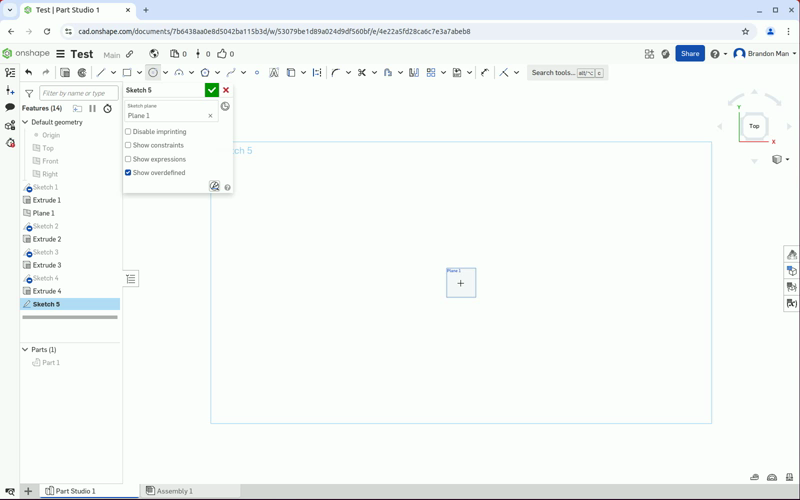
key_up(shift)
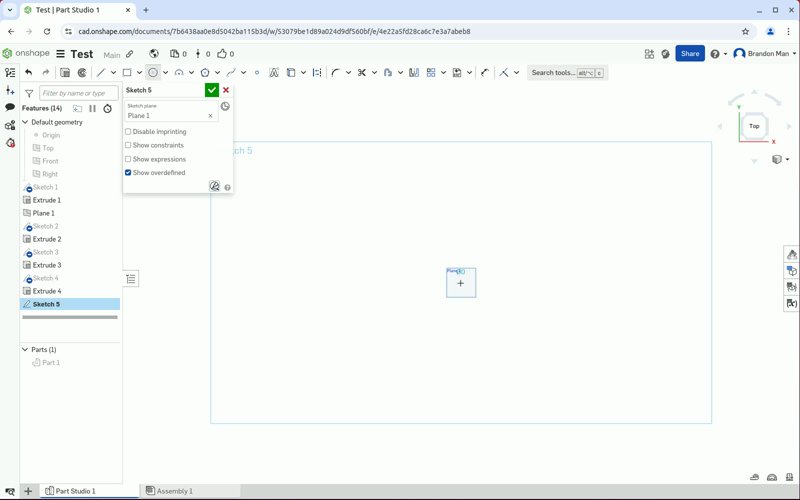
mouse_move(461, 282)
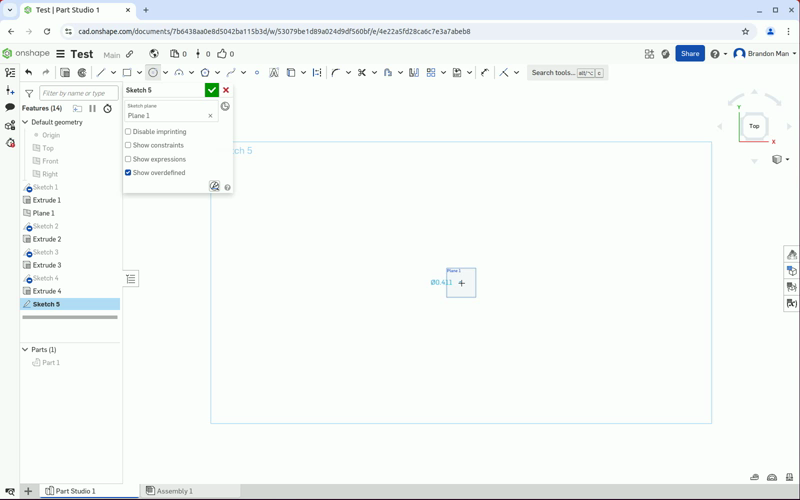
scroll(6)
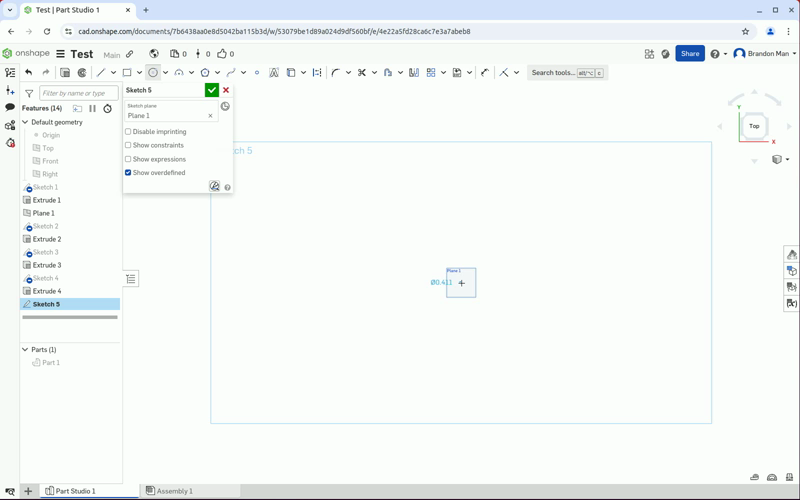
scroll(6)
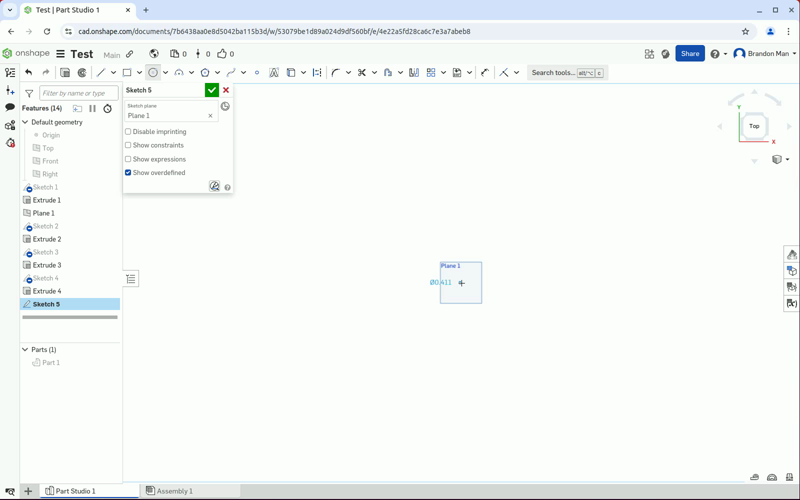
scroll(6)
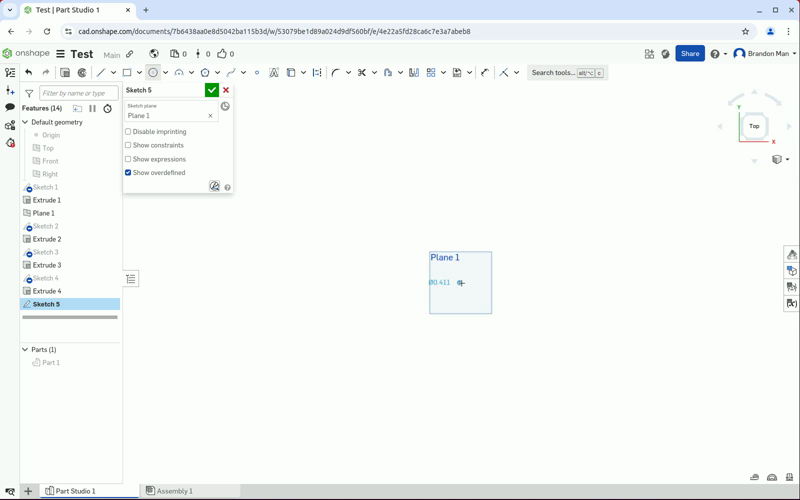
scroll(6)
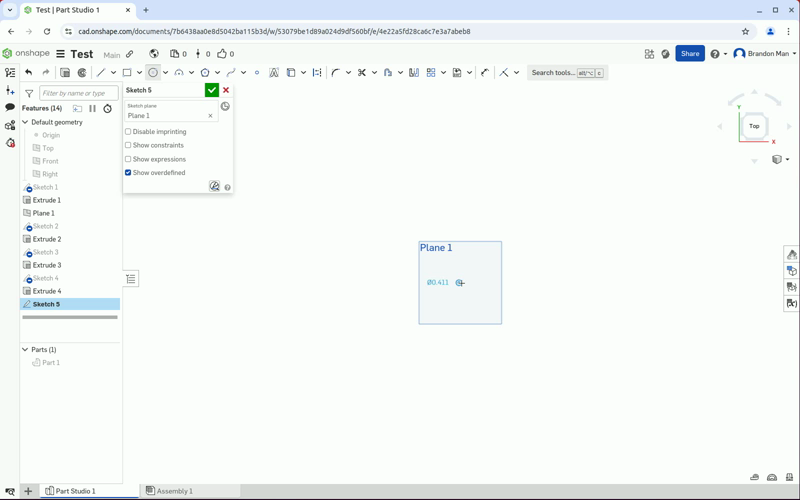
scroll(6)
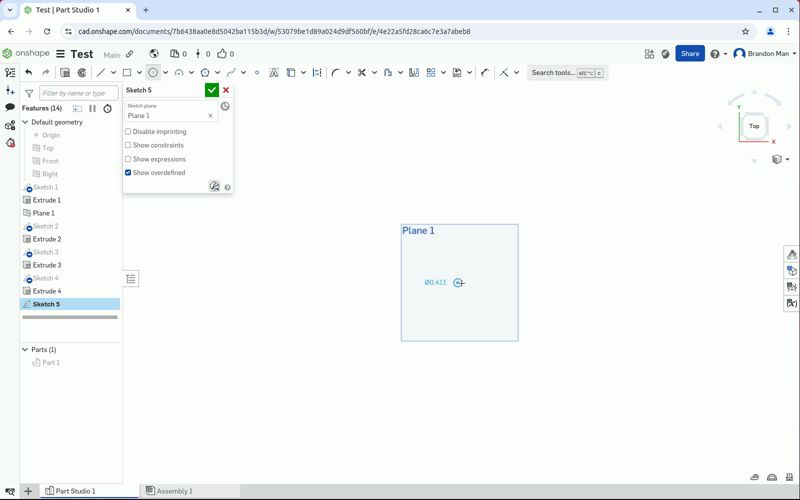
scroll(6)
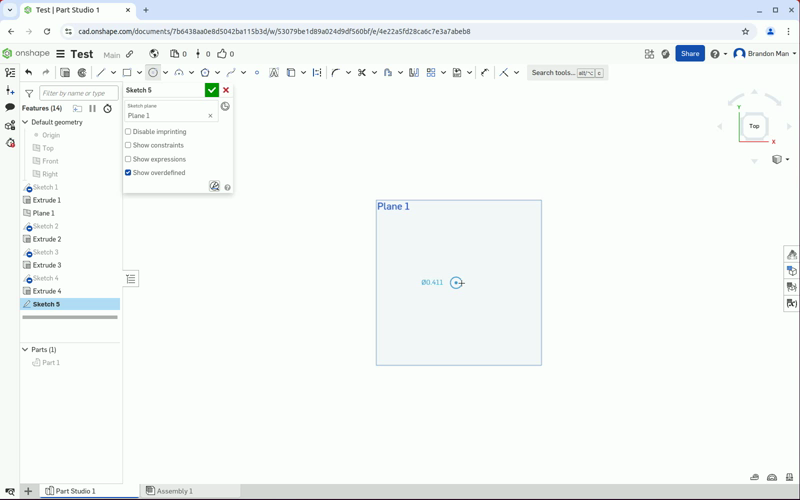
scroll(6)
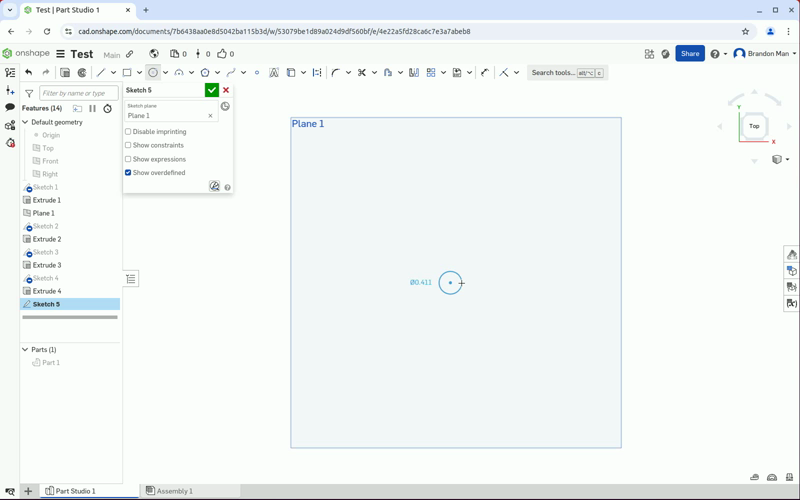
click(461, 282)
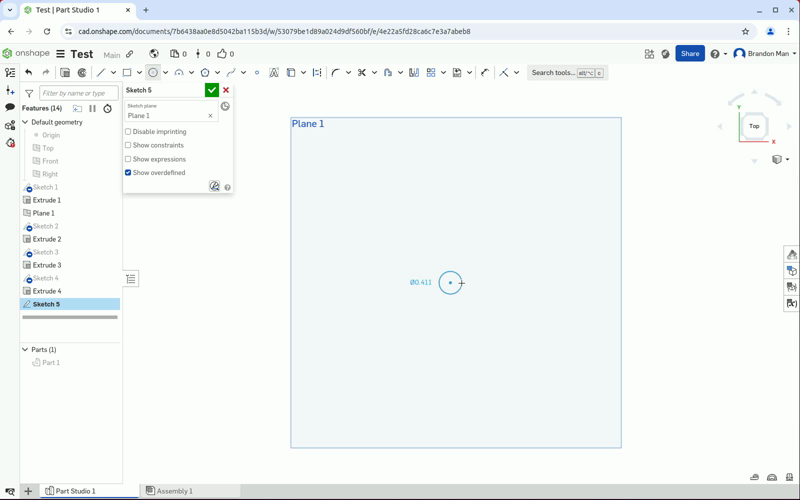
scroll(-6)
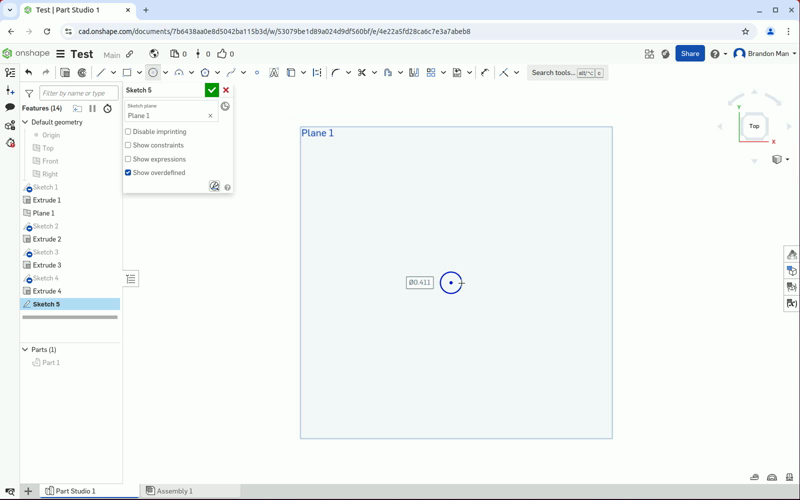
scroll(-6)
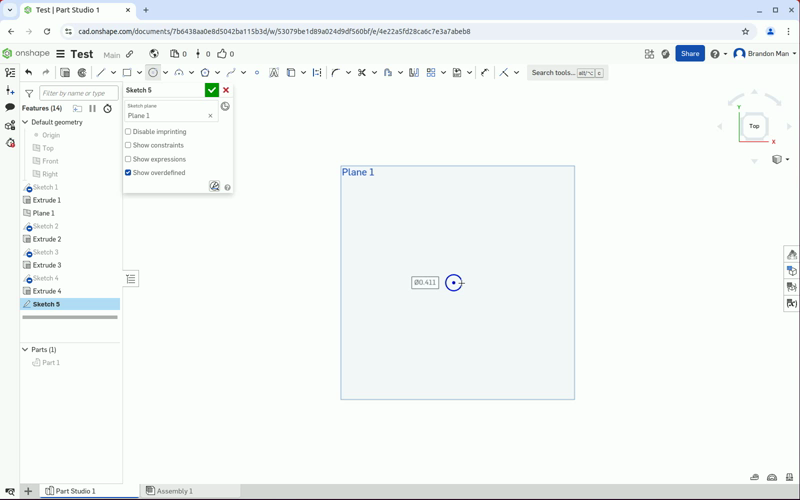
scroll(-6)
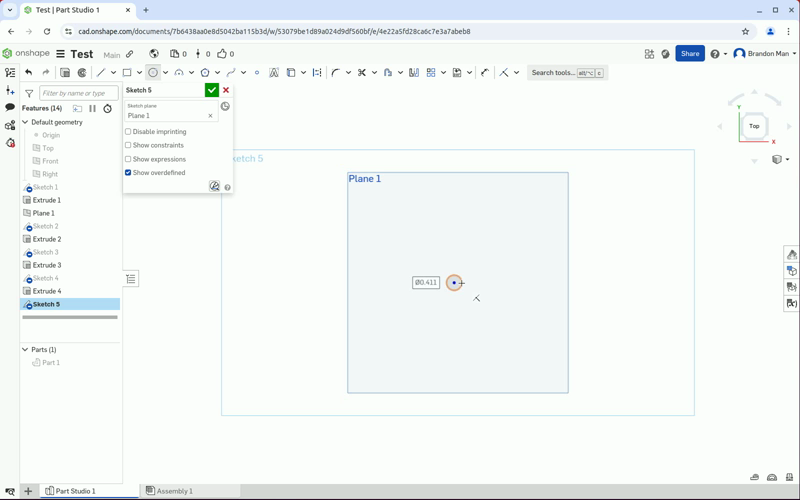
scroll(-6)
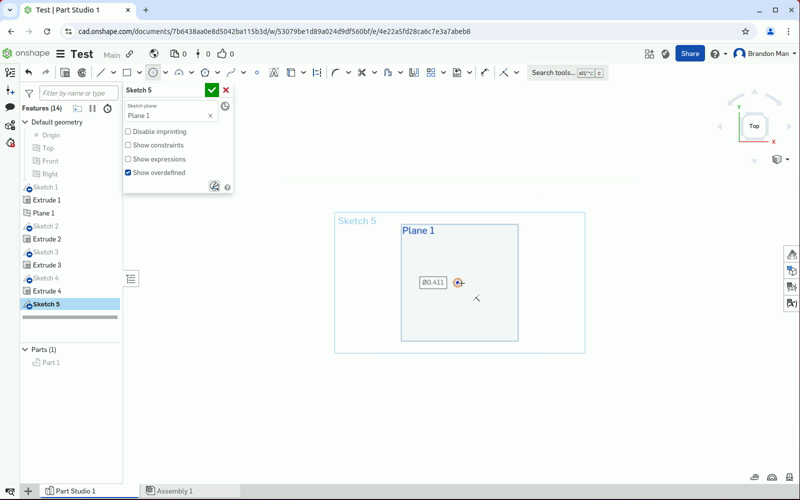
scroll(-6)
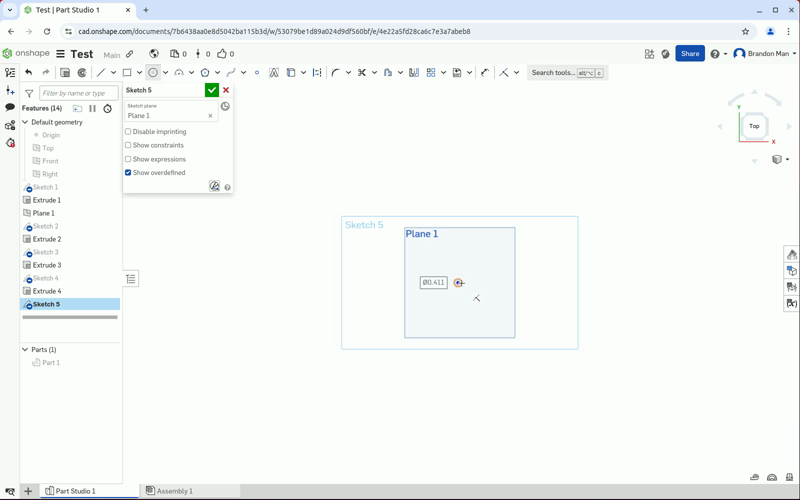
scroll(-6)
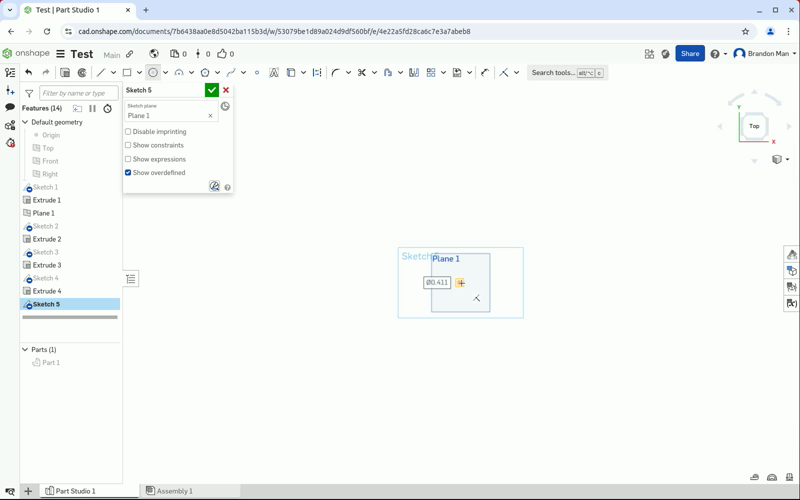
scroll(-6)
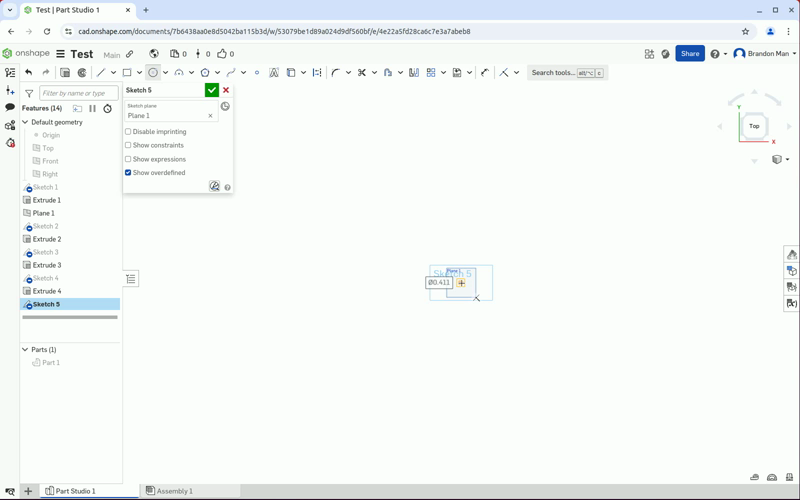
key(esc)
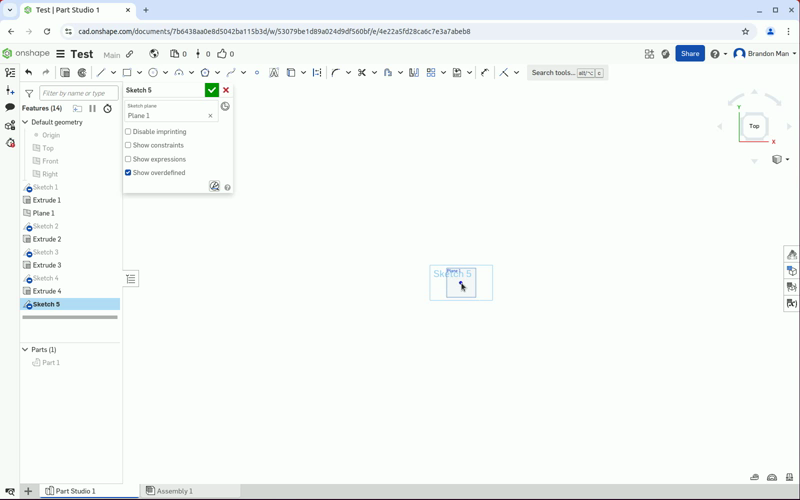
mouse_move(460, 283)
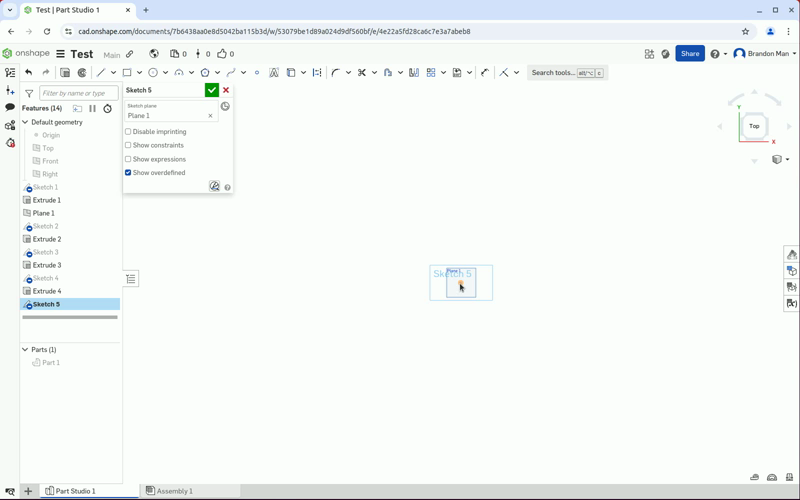
scroll(6)
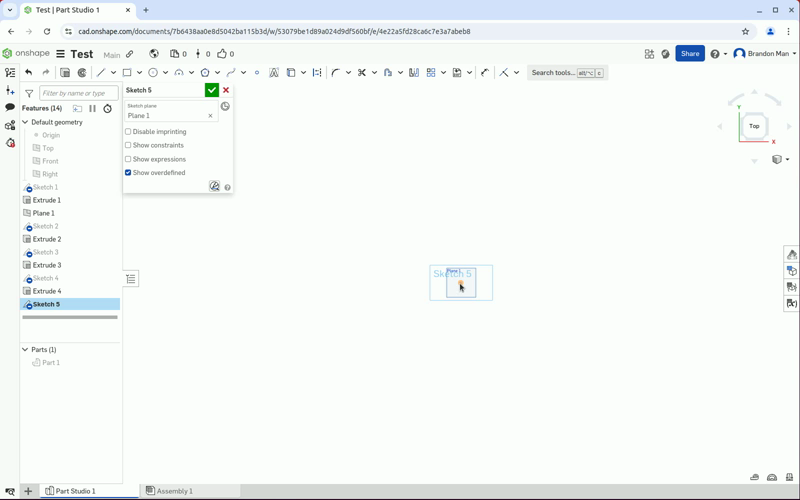
scroll(6)
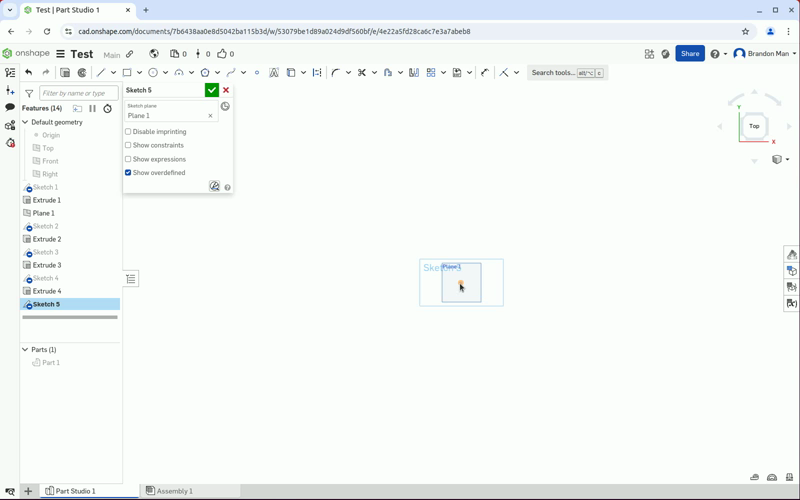
scroll(6)
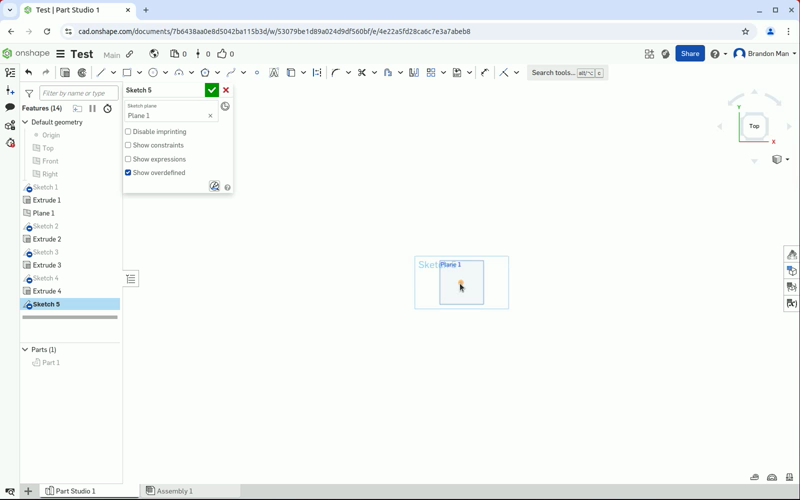
scroll(6)
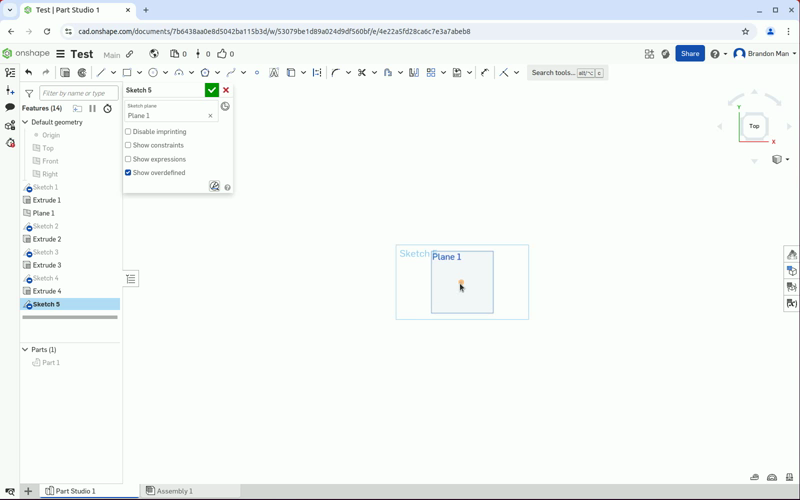
scroll(6)
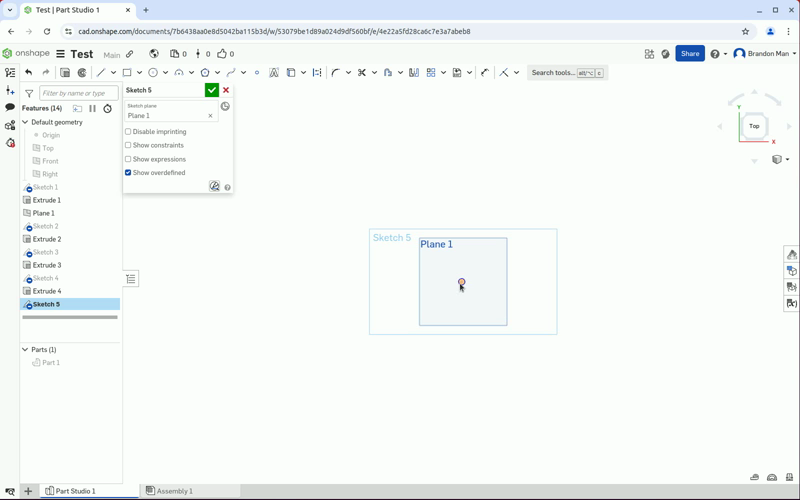
scroll(6)
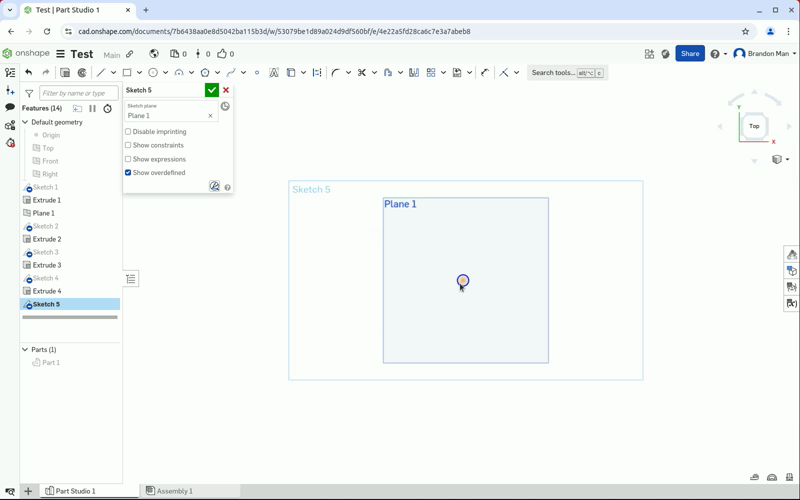
scroll(6)
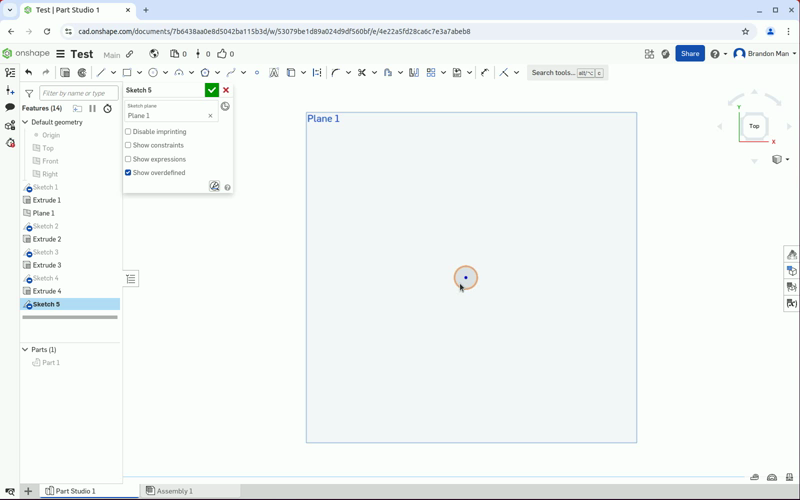
click(460, 283)
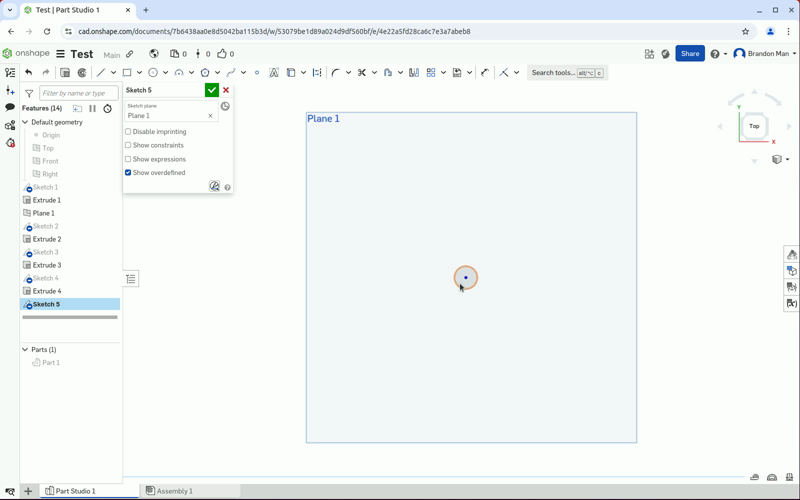
scroll(-6)
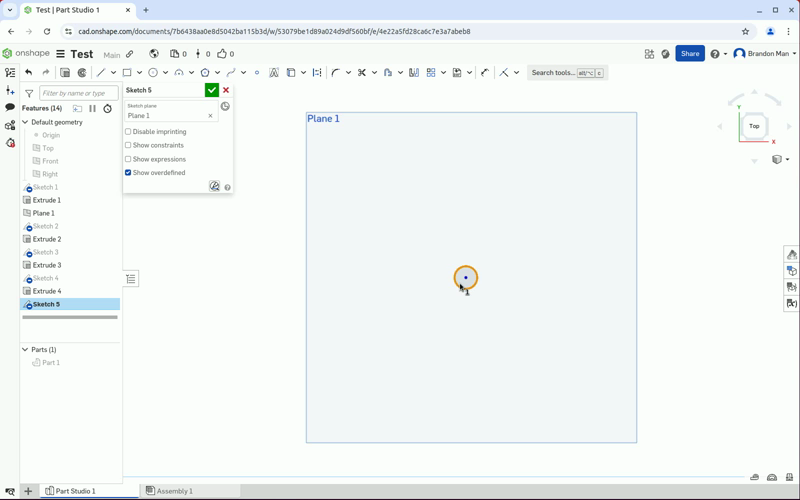
scroll(-6)
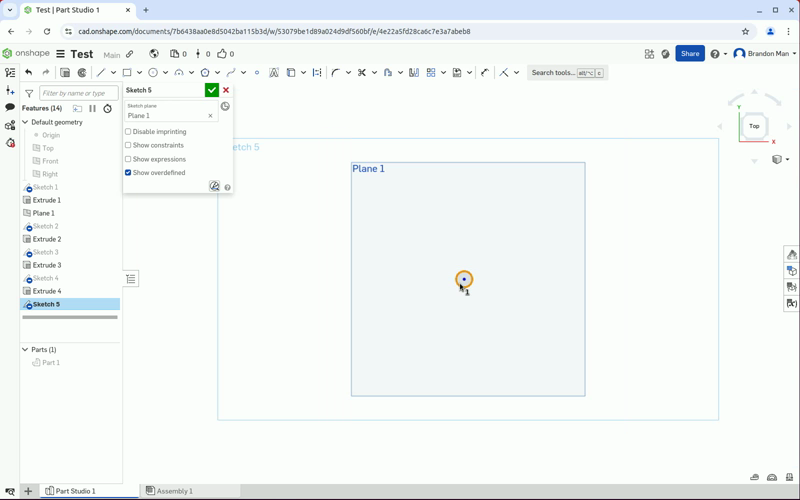
scroll(-6)
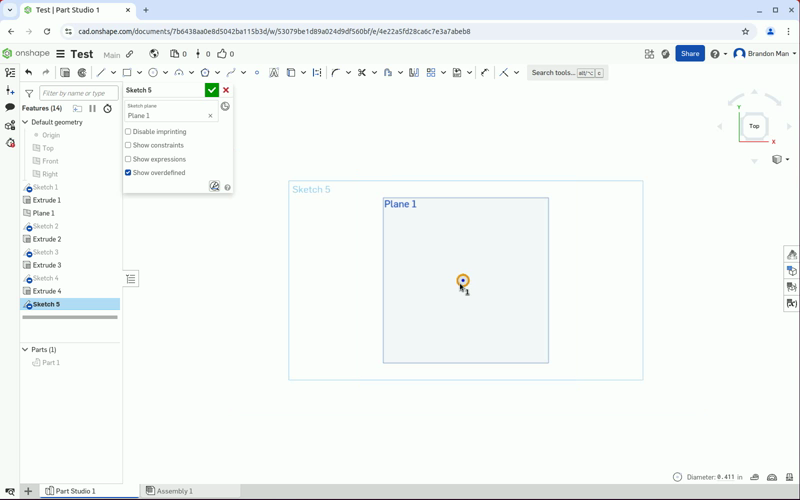
scroll(-6)
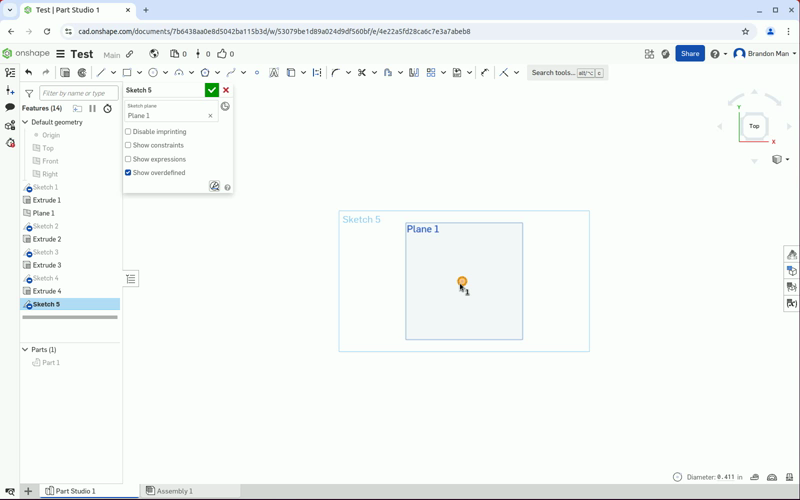
scroll(-6)
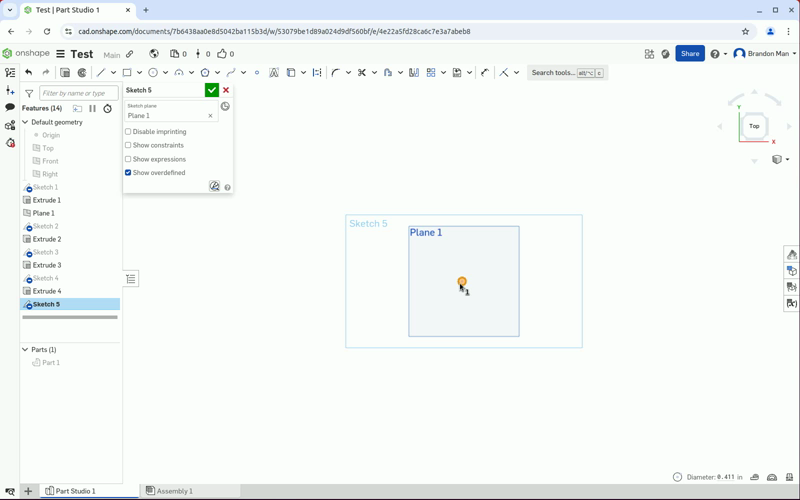
scroll(-6)
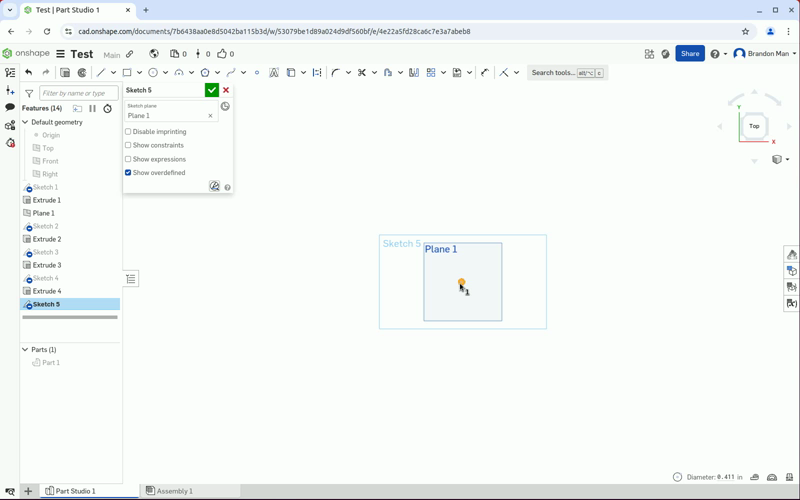
scroll(-6)
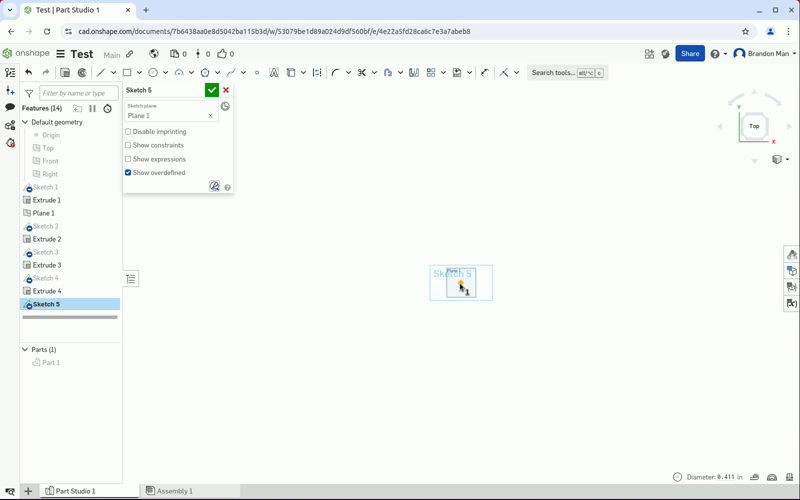
mouse_move(73, 352)
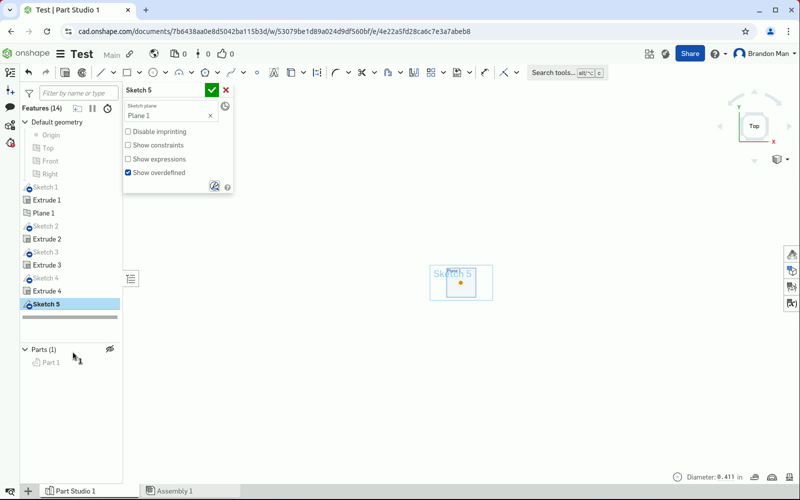
key(shift+y)
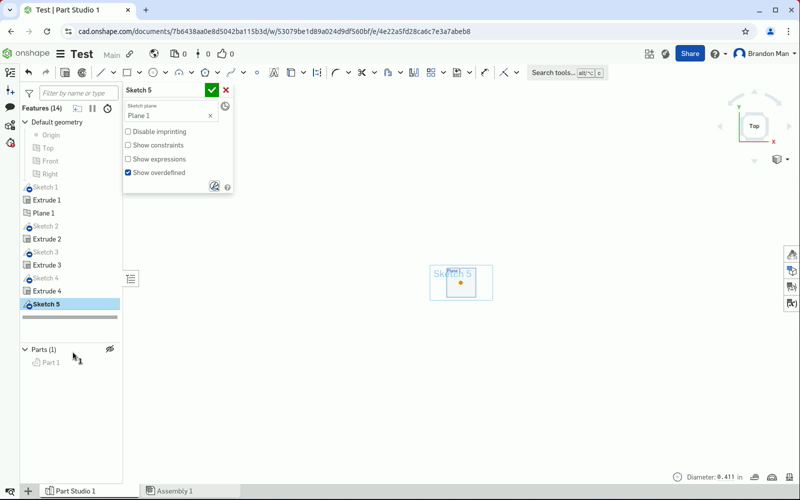
key(shift+e)
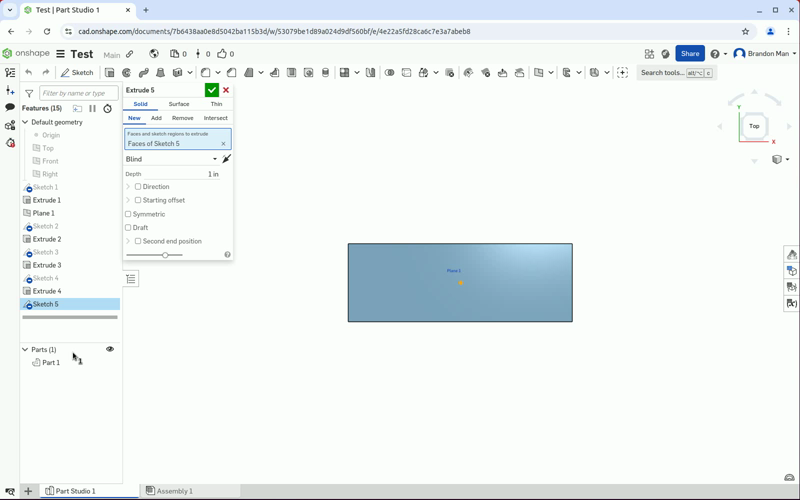
mouse_move(143, 106)
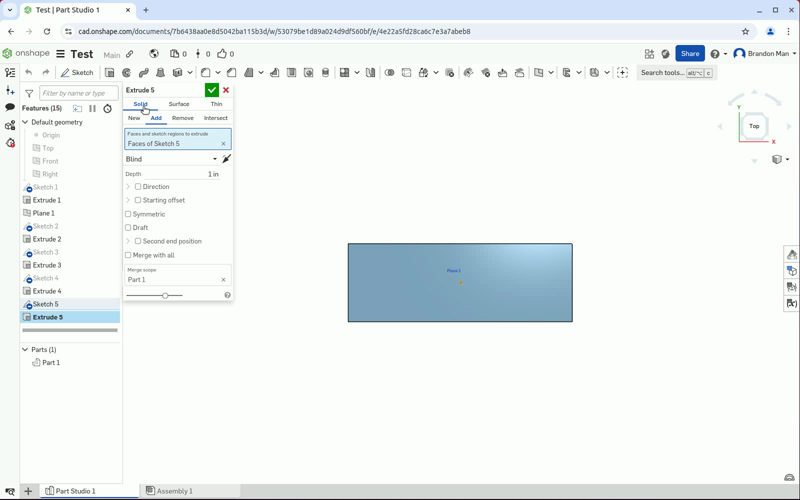
click(143, 106)
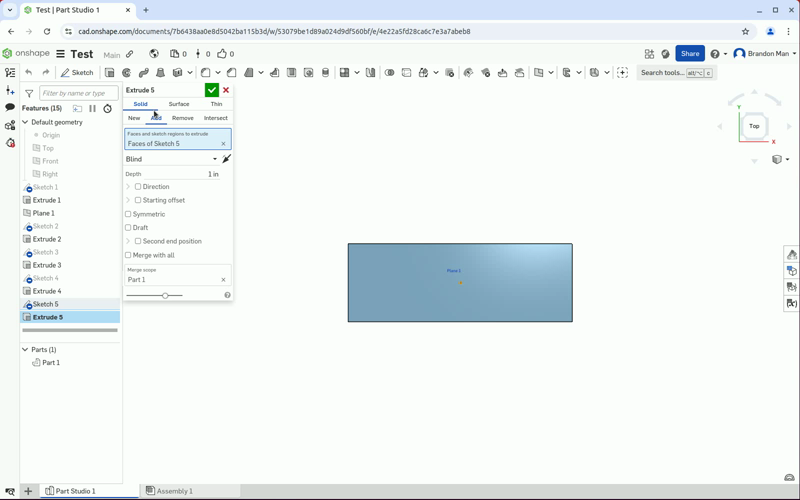
mouse_move(186, 120)
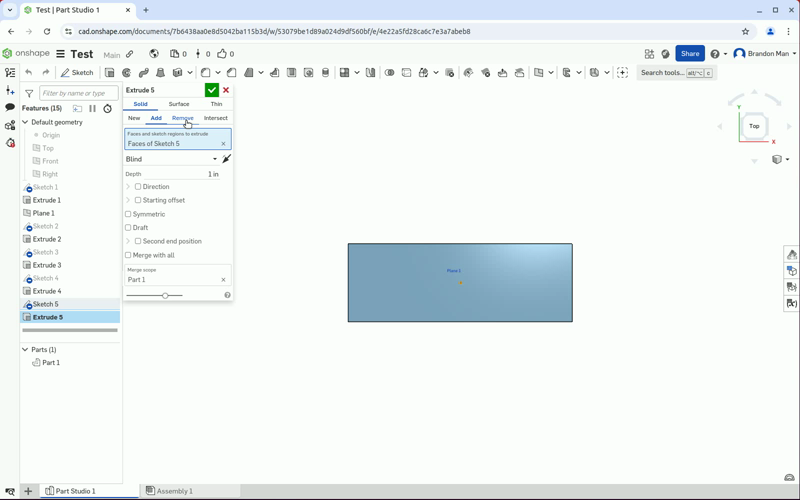
click(186, 120)
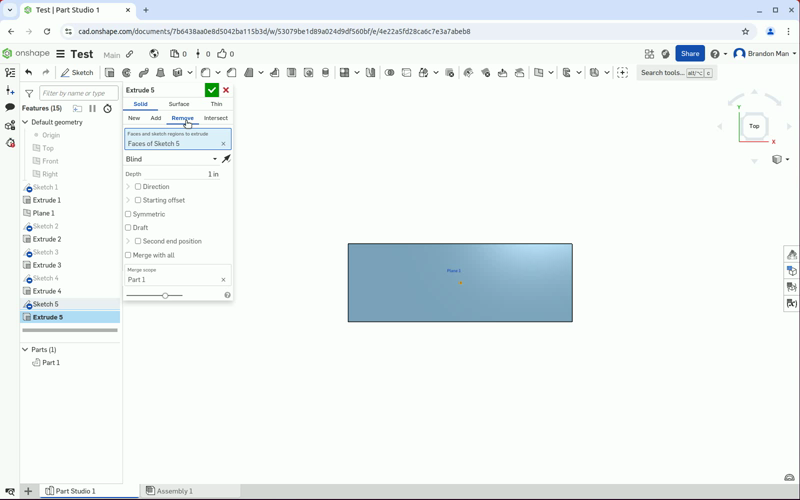
key(tab, 4)
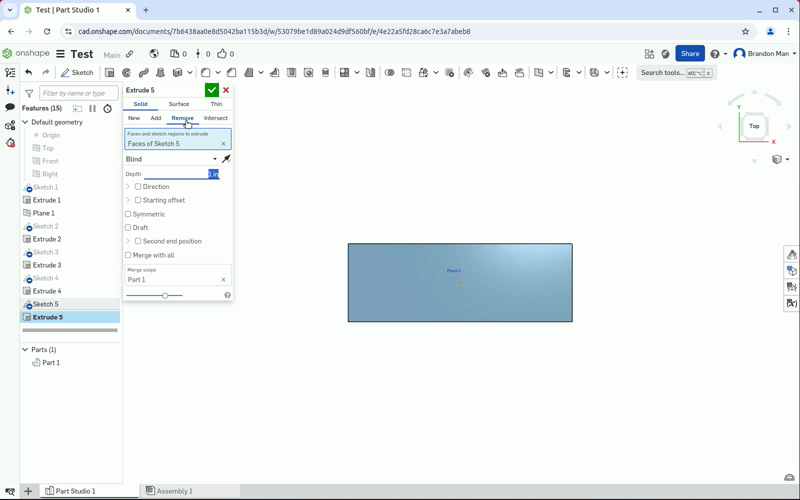
text(1.926)
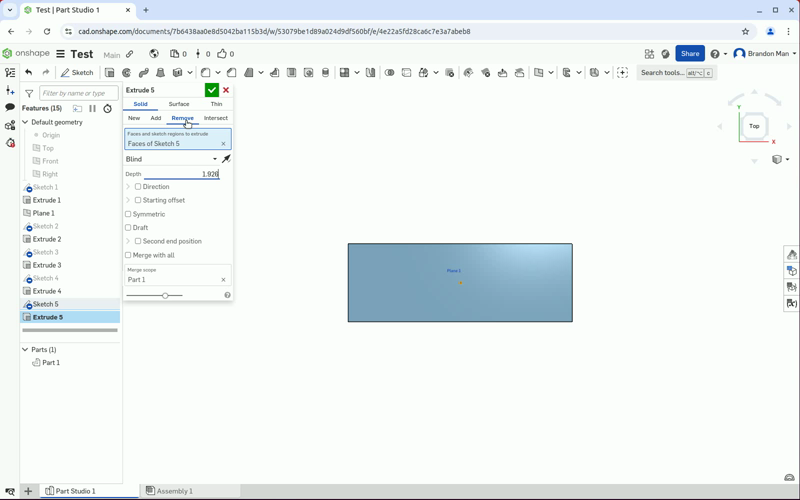
key(tab, 6)
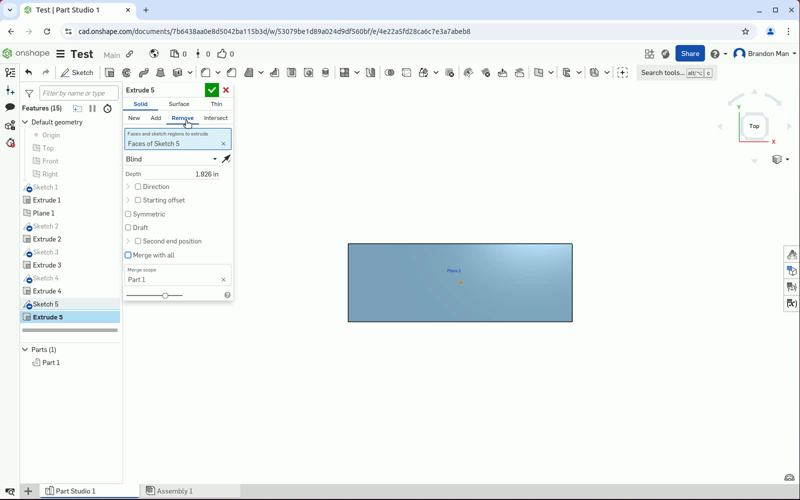
key(space)
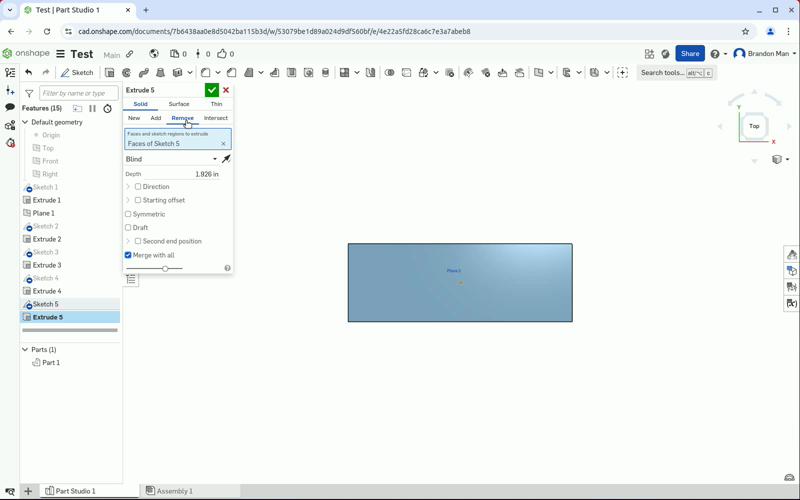
key(enter)
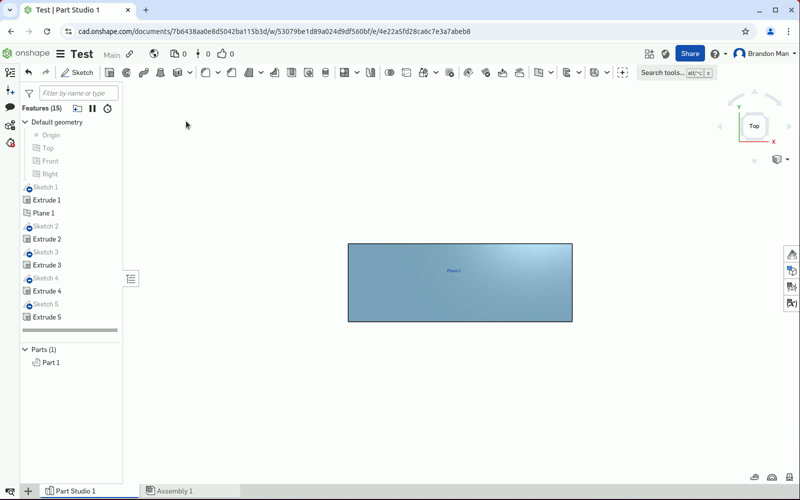
key(shift+h)
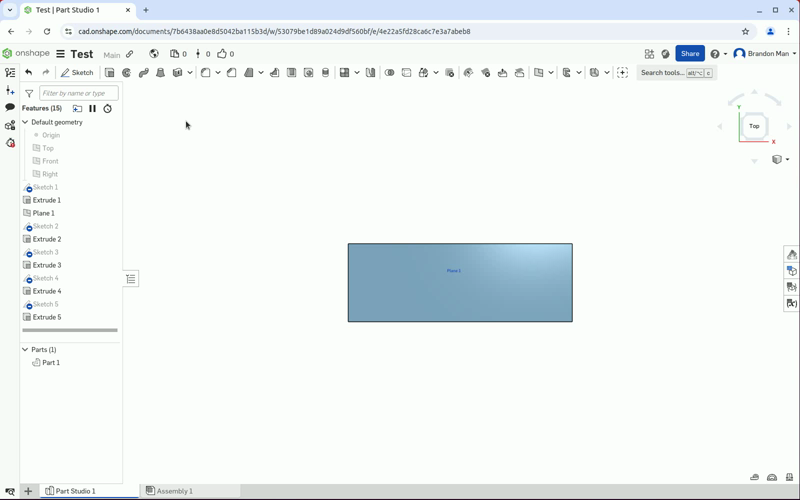
key(shift+h)
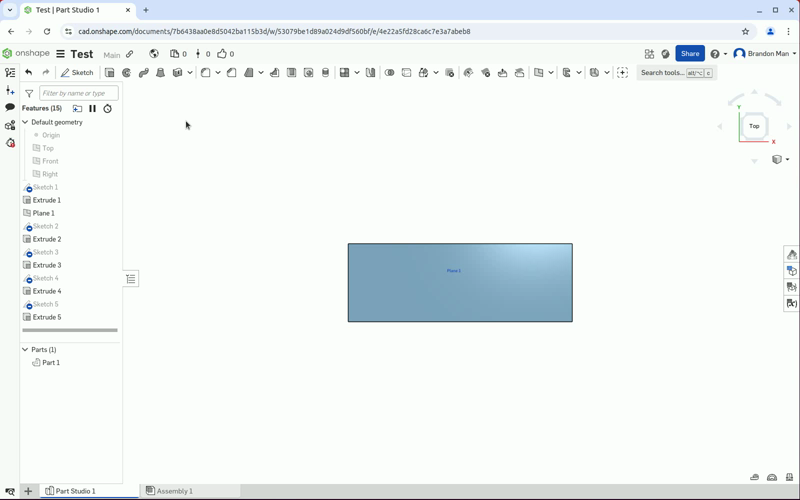
mouse_move(73, 189)
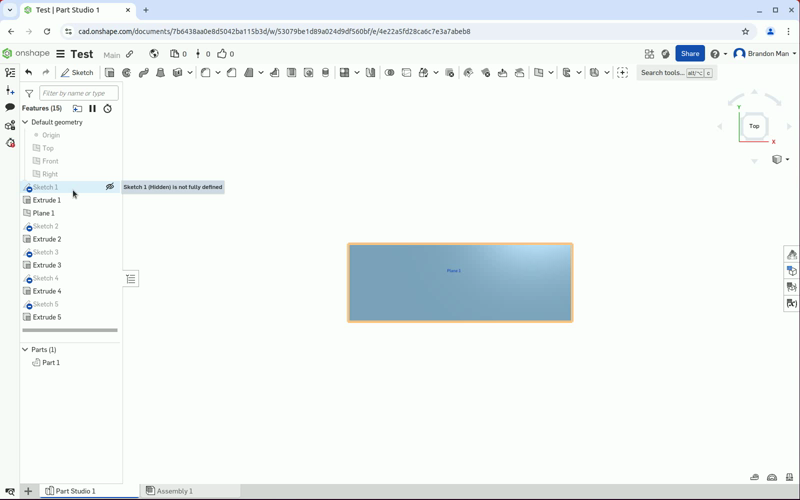
click(73, 189)
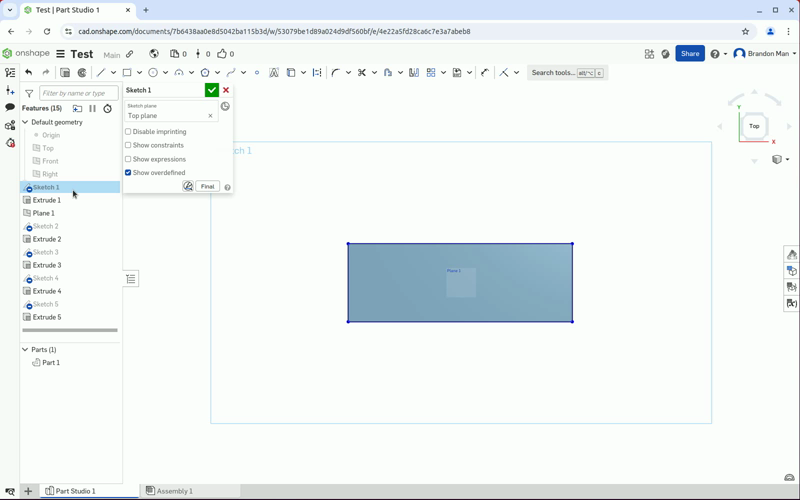
mouse_move(229, 92)
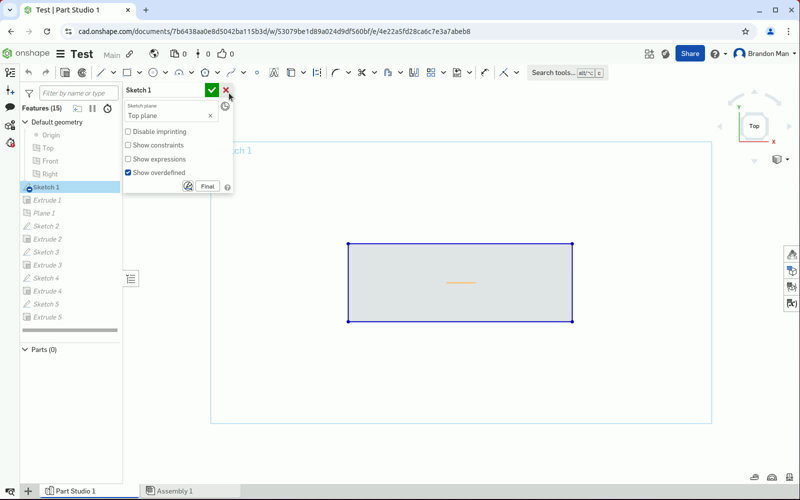
click(229, 92)
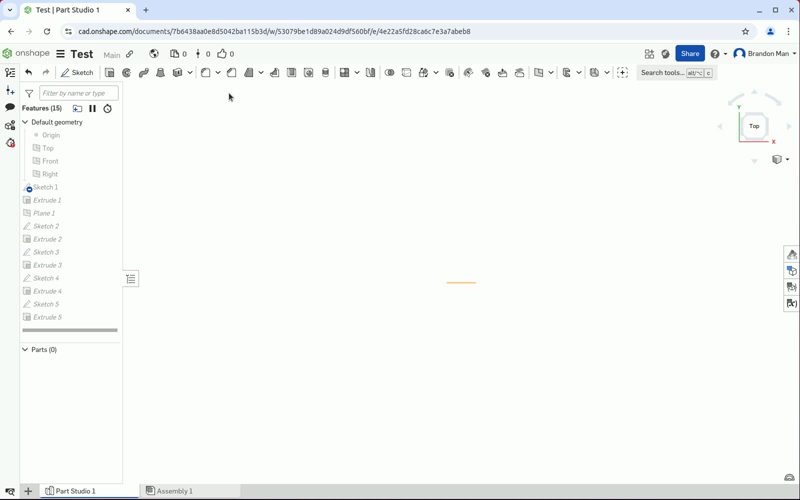
key(shift+s)
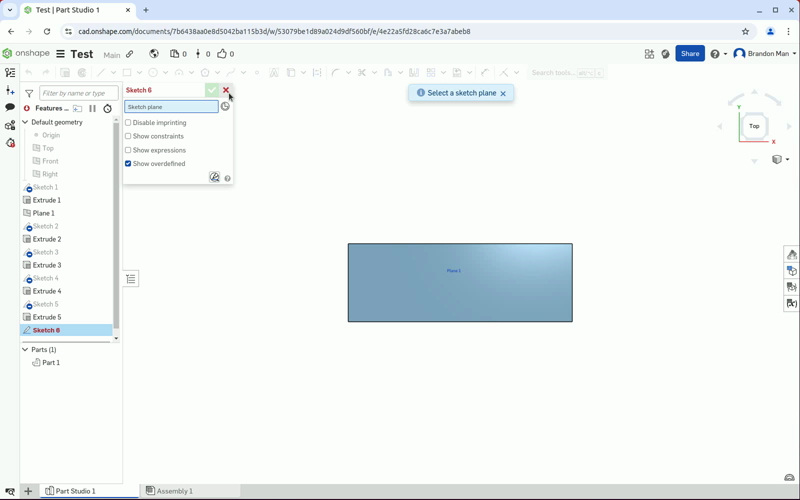
mouse_move(69, 215)
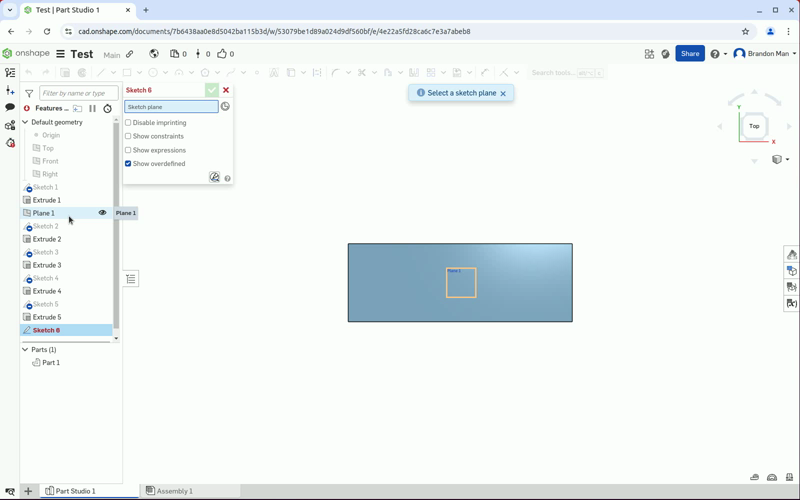
click(69, 215)
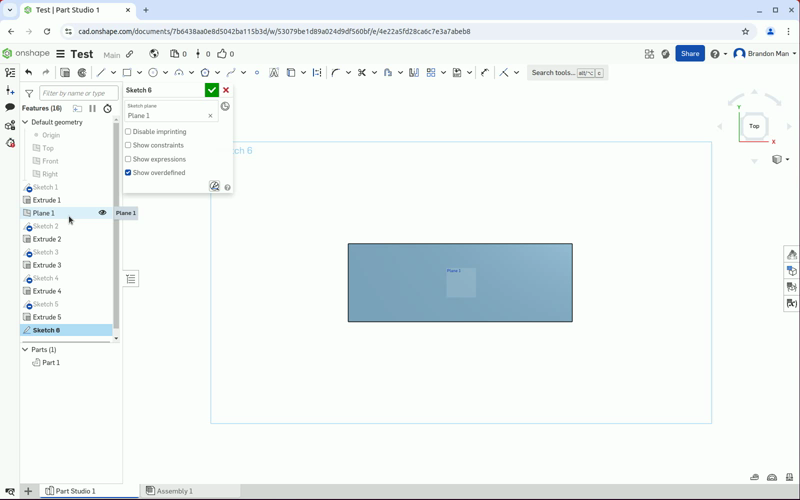
mouse_move(73, 352)
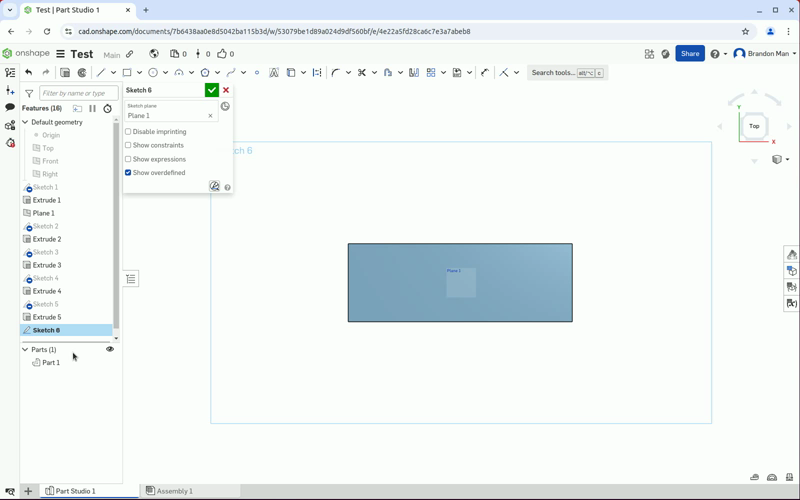
key(y)
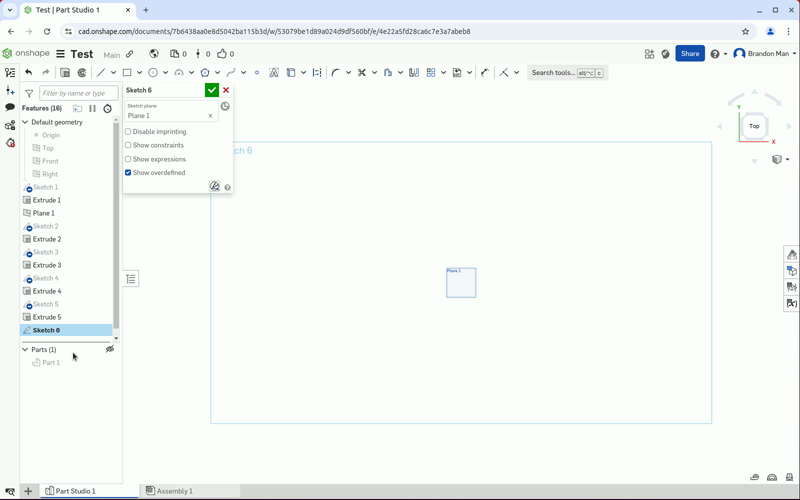
key(c)
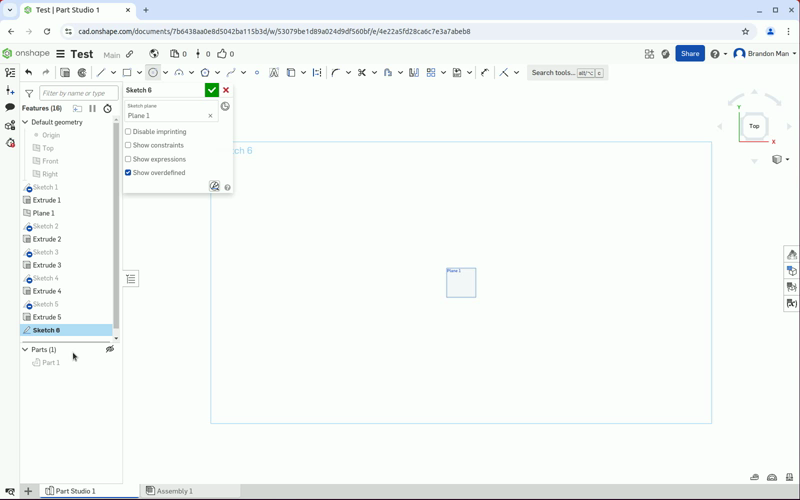
key_down(shift)
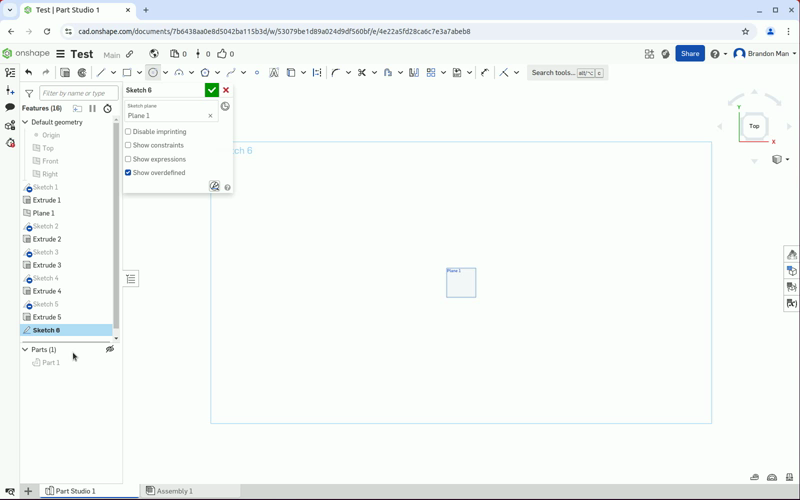
mouse_move(553, 264)
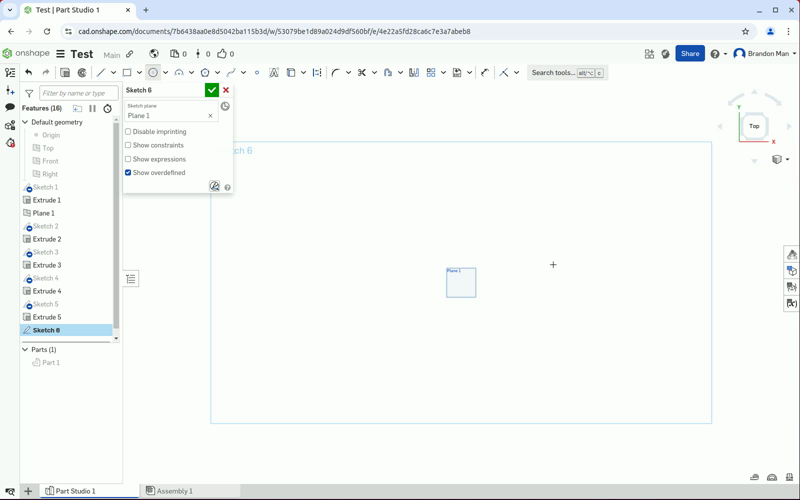
click(553, 264)
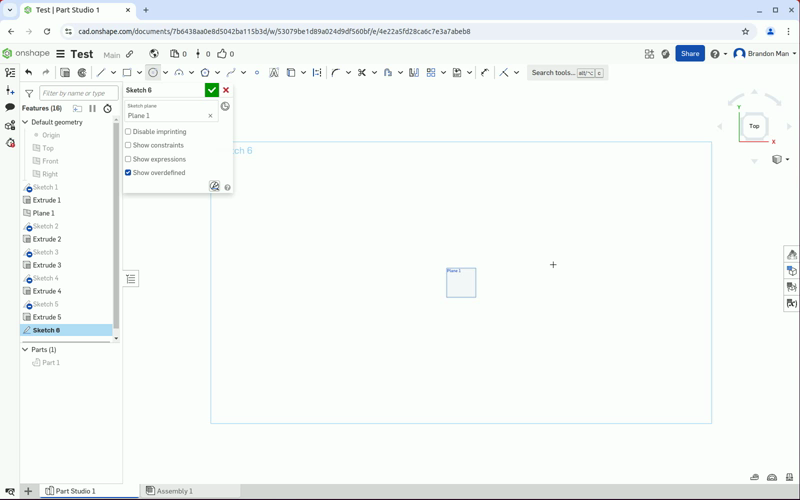
key_up(shift)
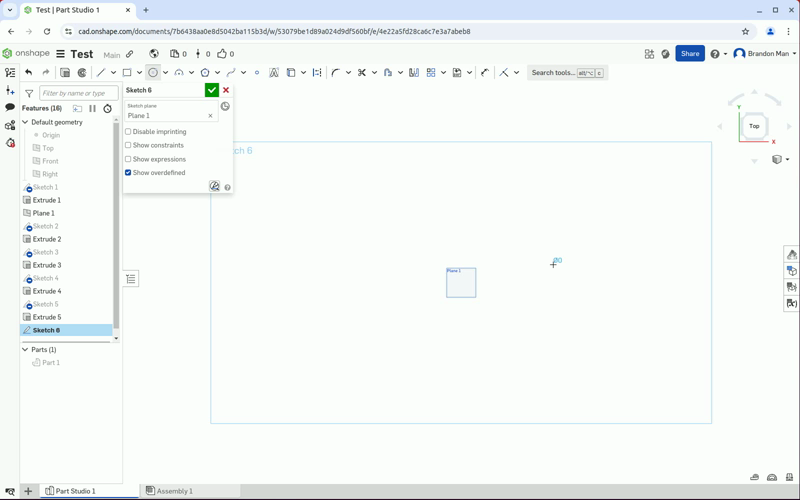
mouse_move(554, 264)
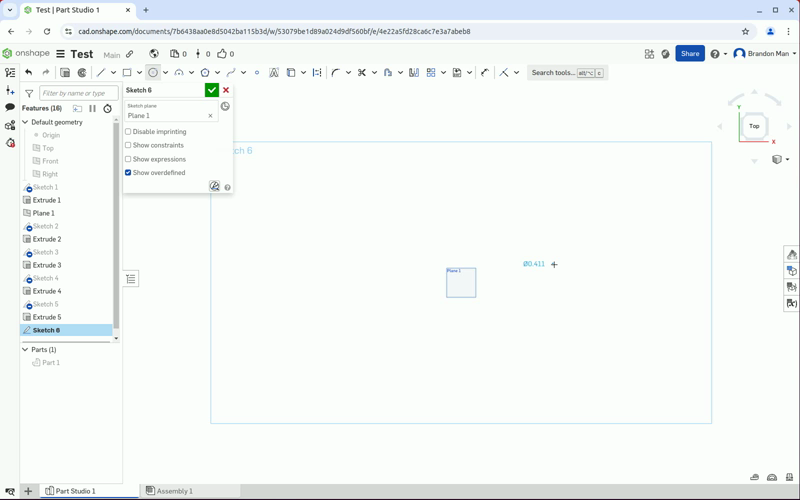
scroll(6)
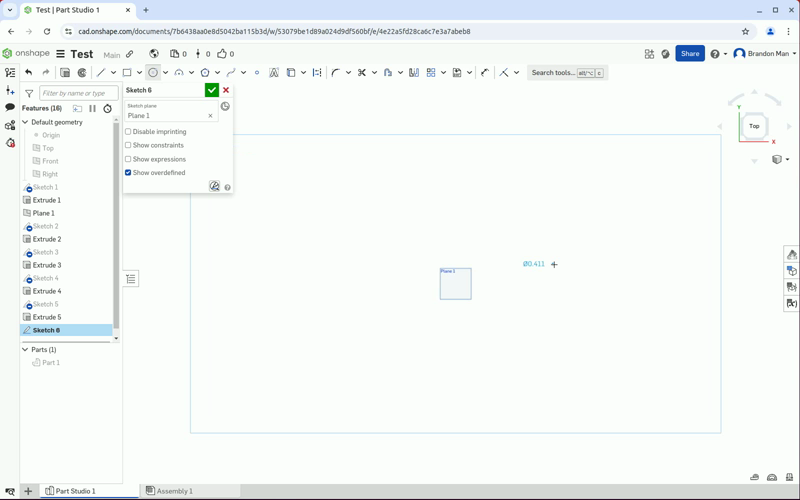
scroll(6)
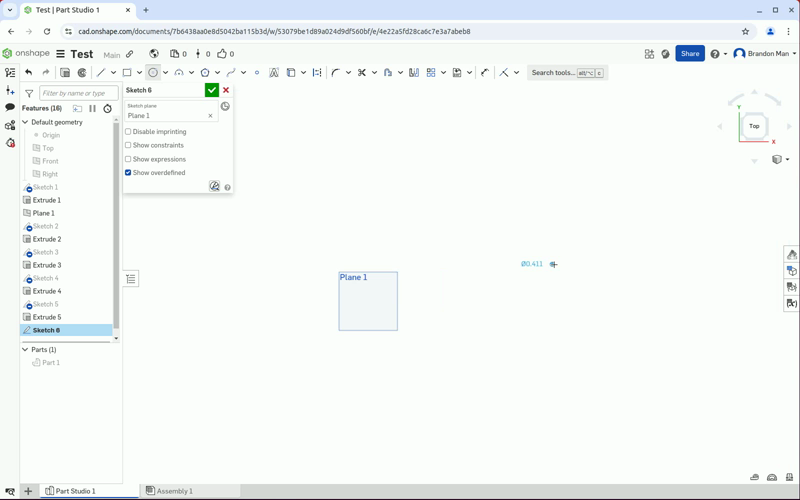
scroll(6)
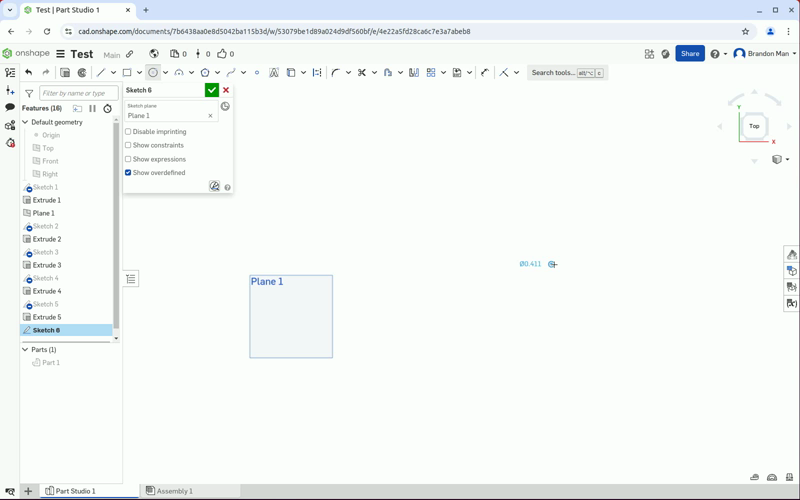
scroll(6)
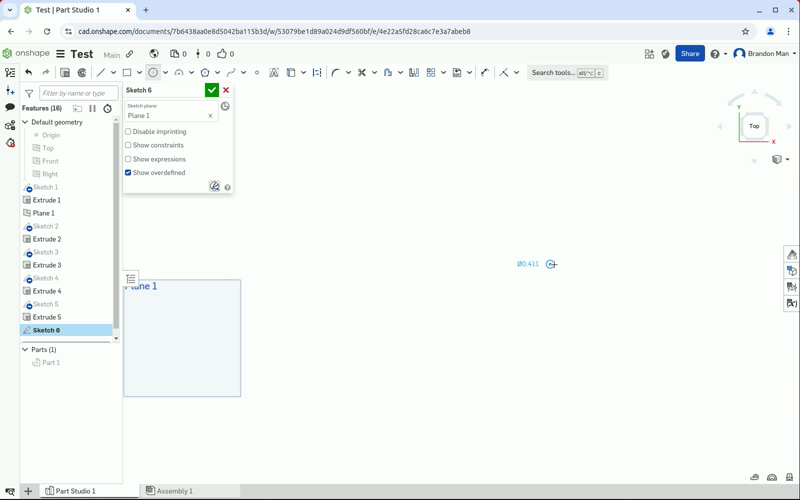
scroll(6)
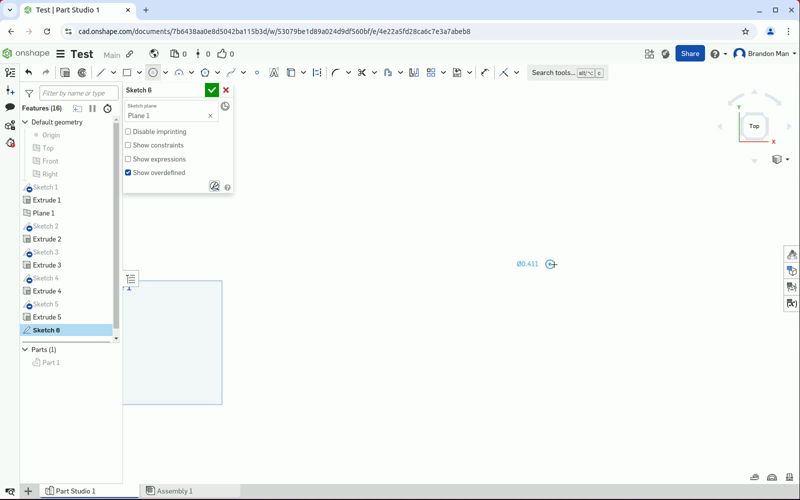
scroll(6)
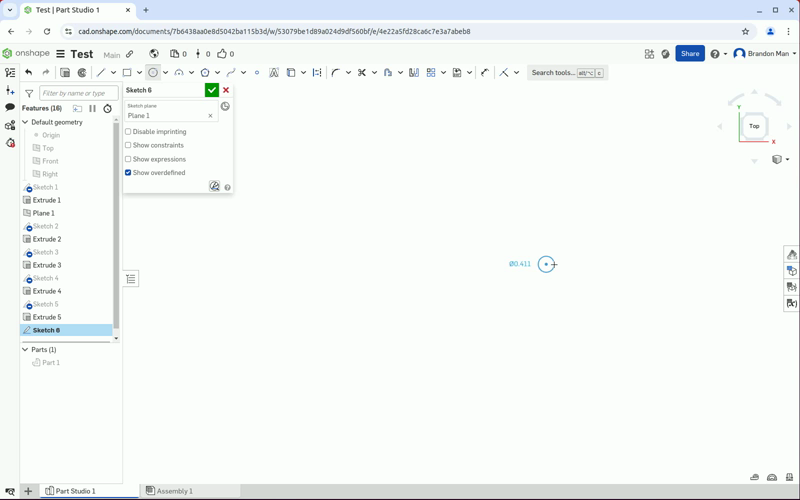
scroll(6)
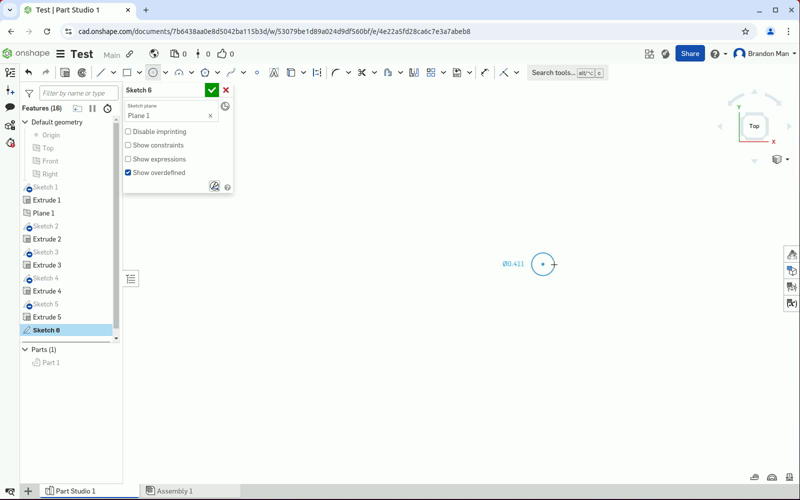
click(554, 264)
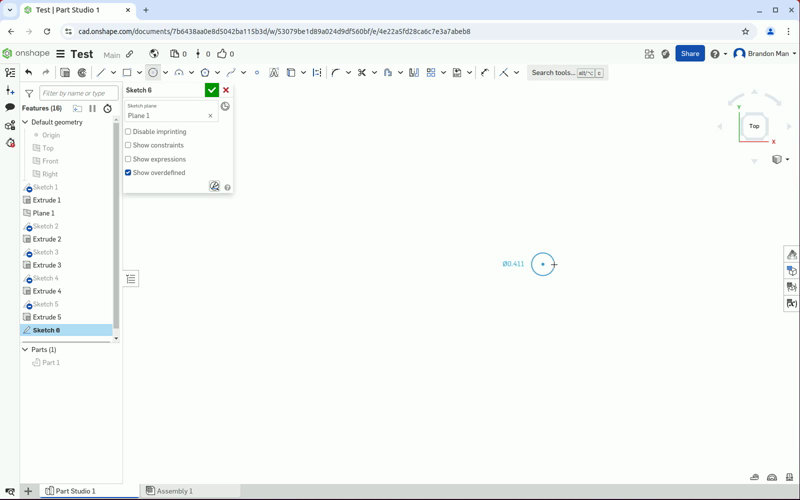
scroll(-6)
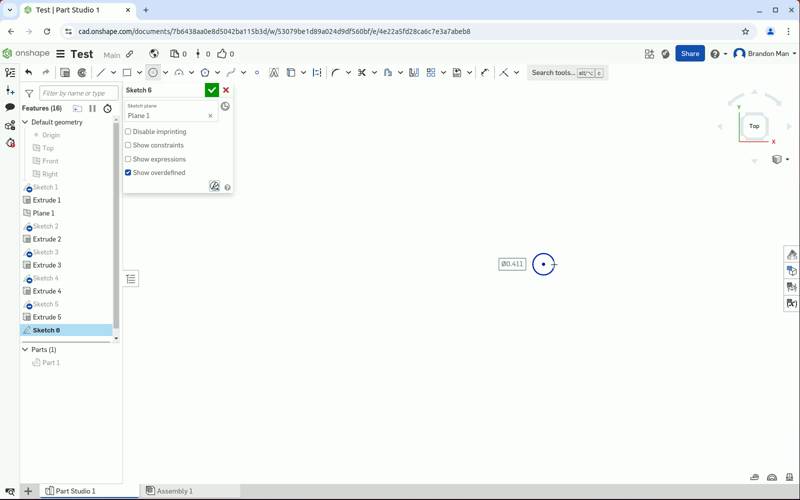
scroll(-6)
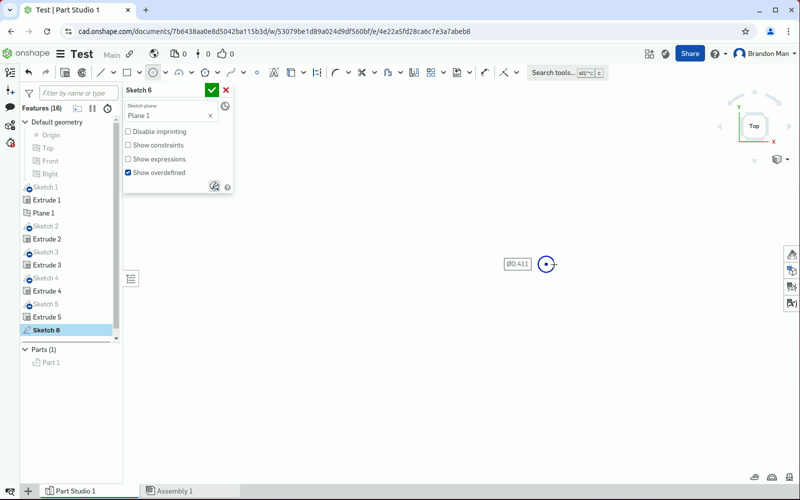
scroll(-6)
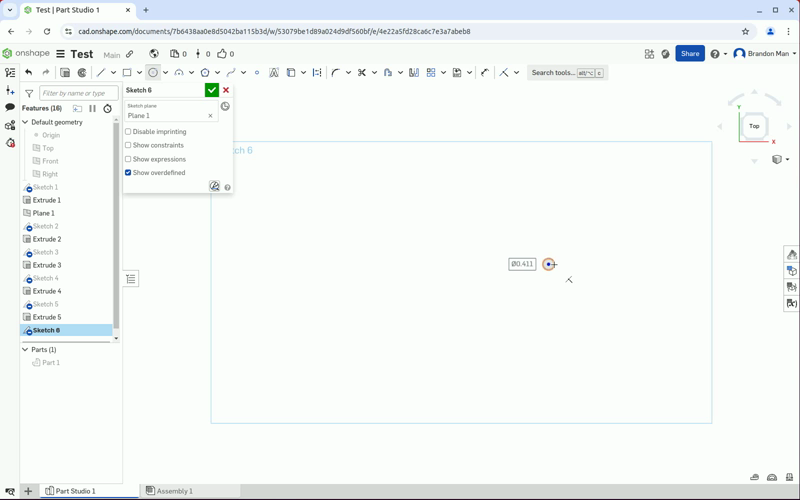
scroll(-6)
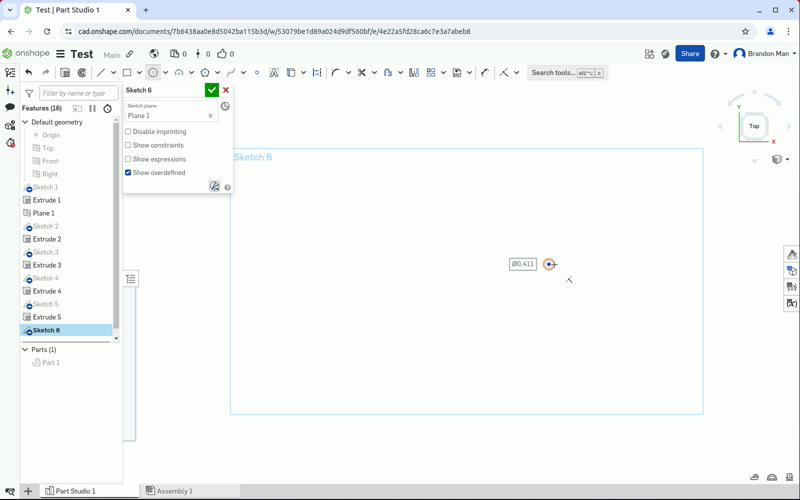
scroll(-6)
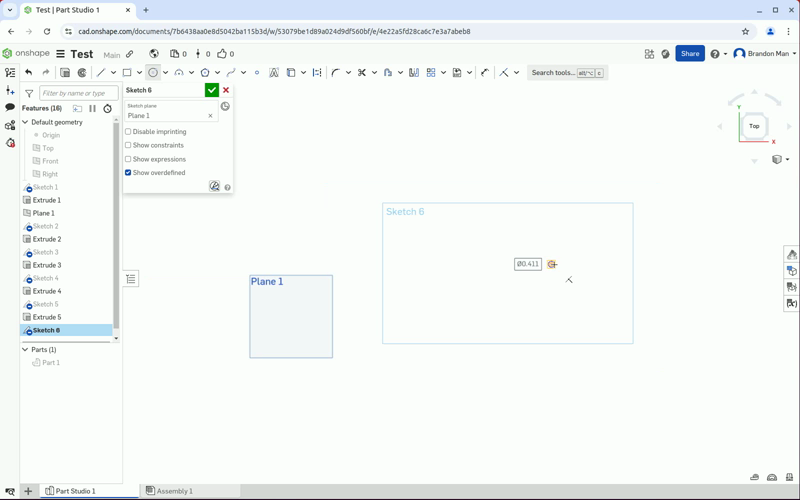
scroll(-6)
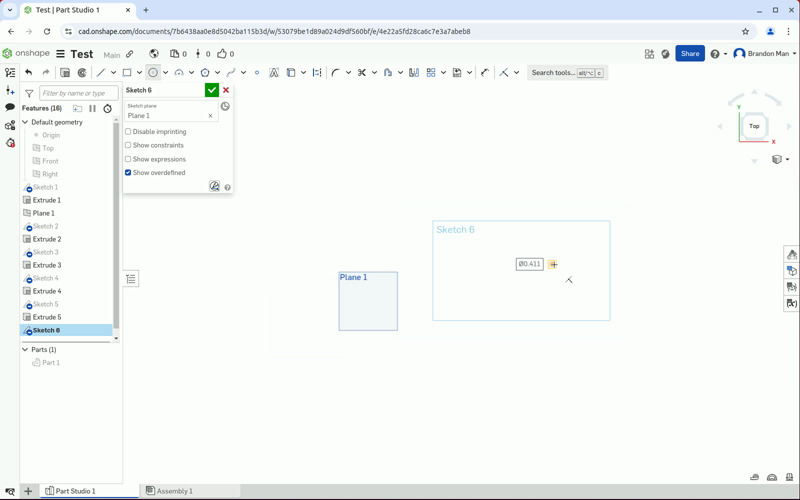
scroll(-6)
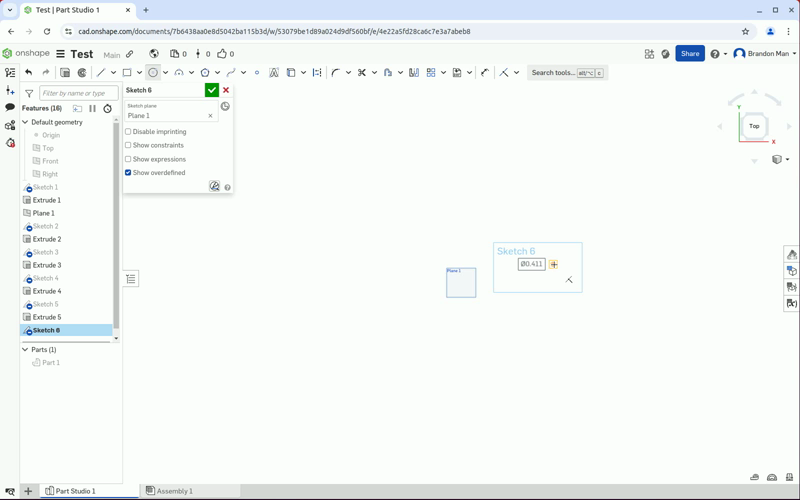
key(esc)
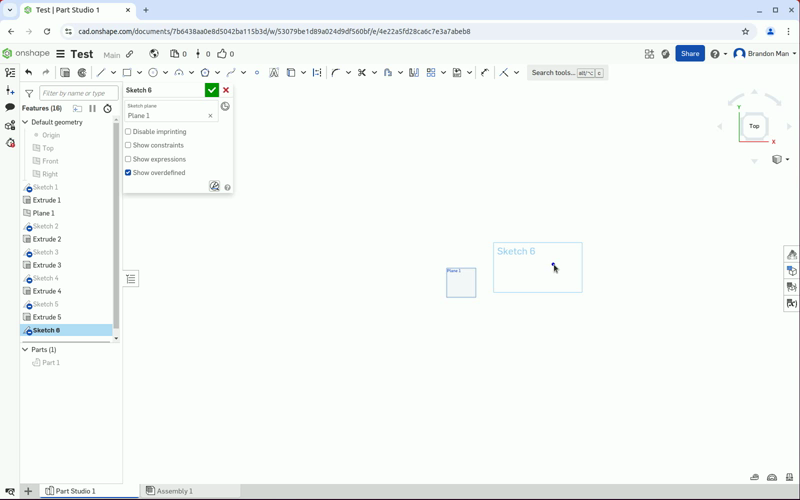
mouse_move(552, 264)
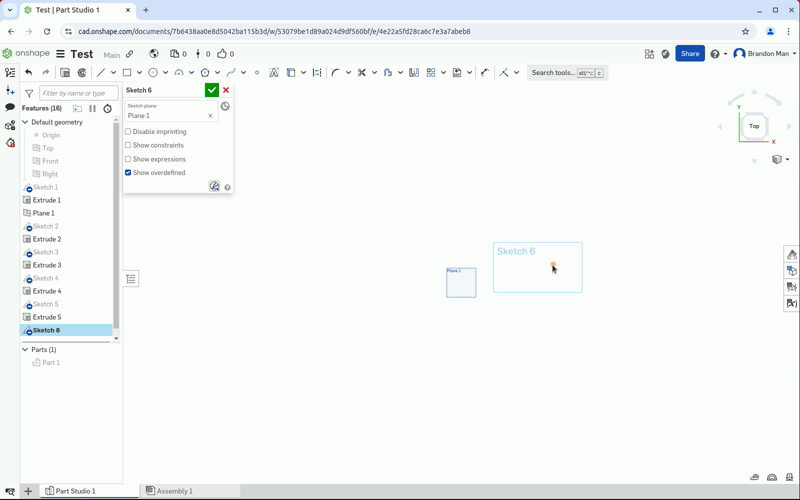
scroll(6)
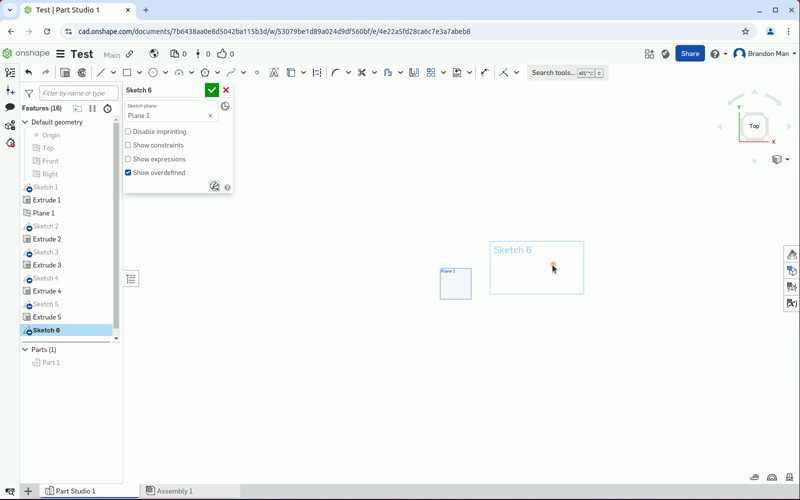
scroll(6)
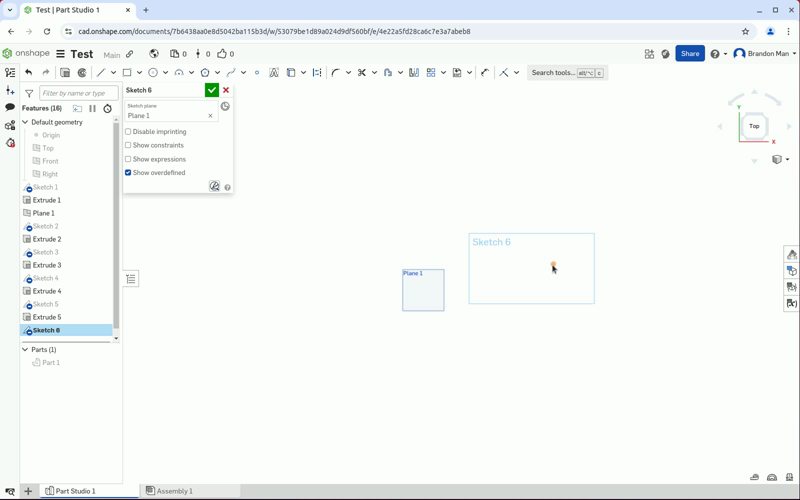
scroll(6)
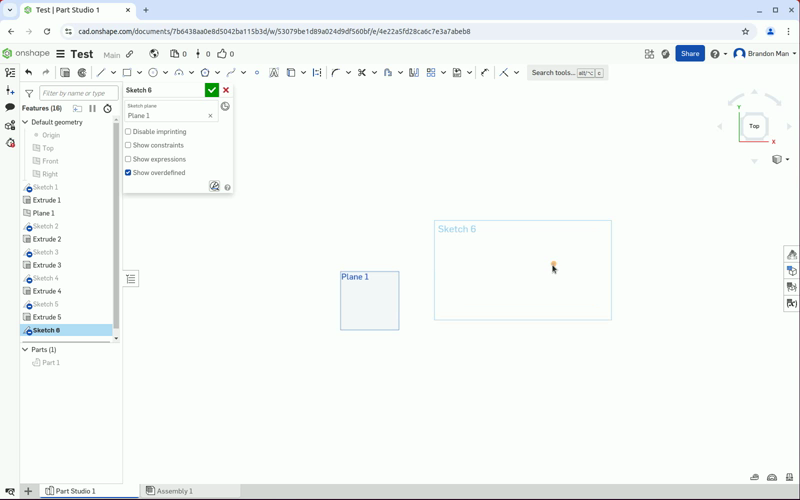
scroll(6)
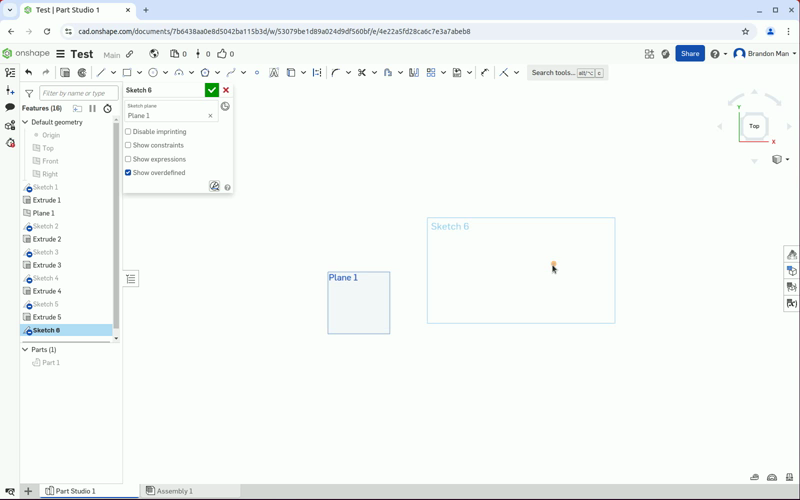
scroll(6)
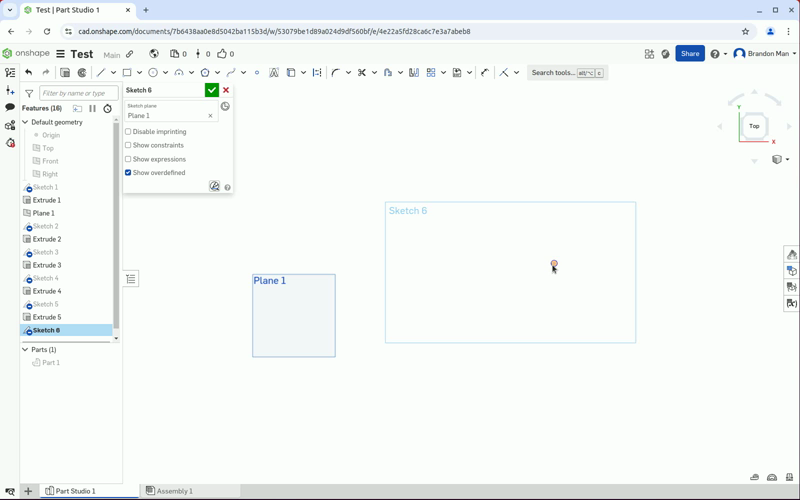
scroll(6)
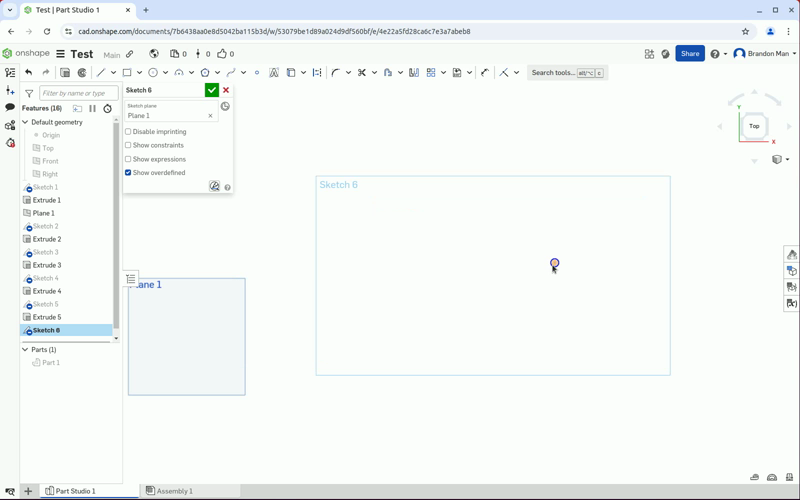
scroll(6)
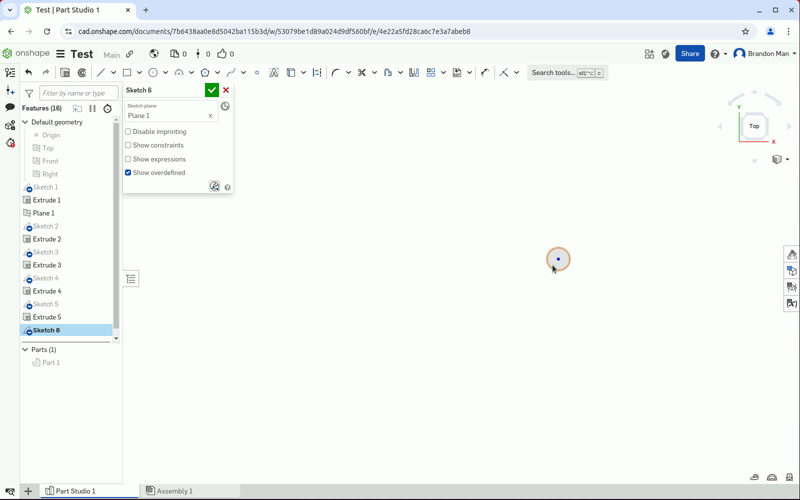
click(552, 264)
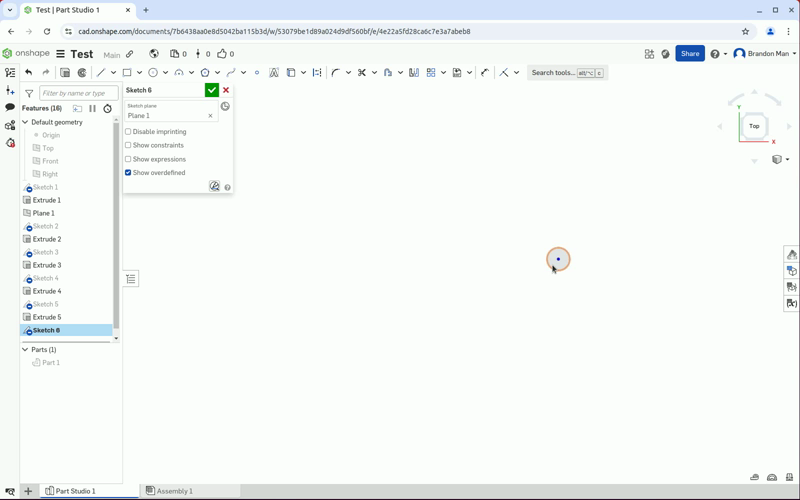
scroll(-6)
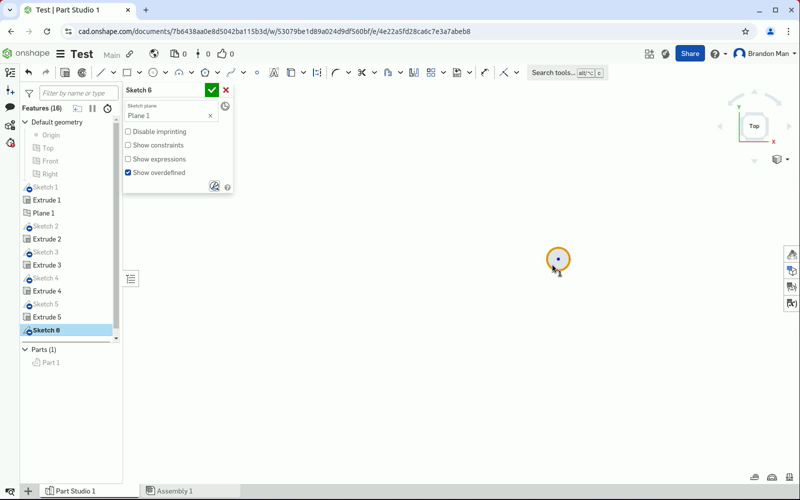
scroll(-6)
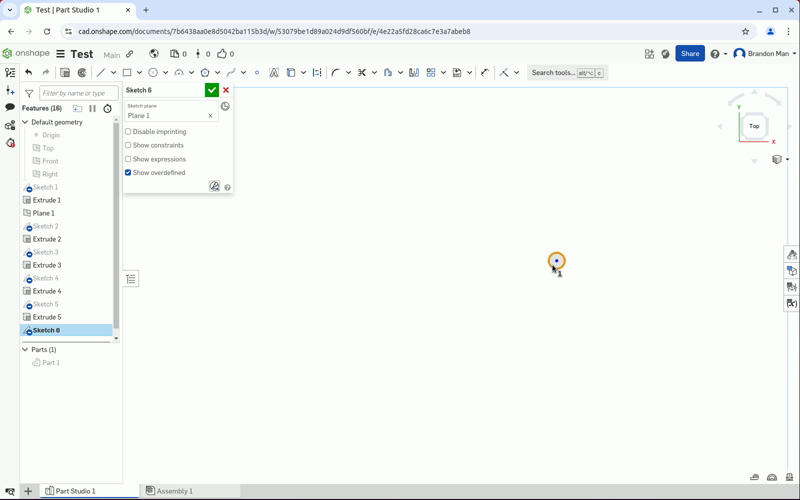
scroll(-6)
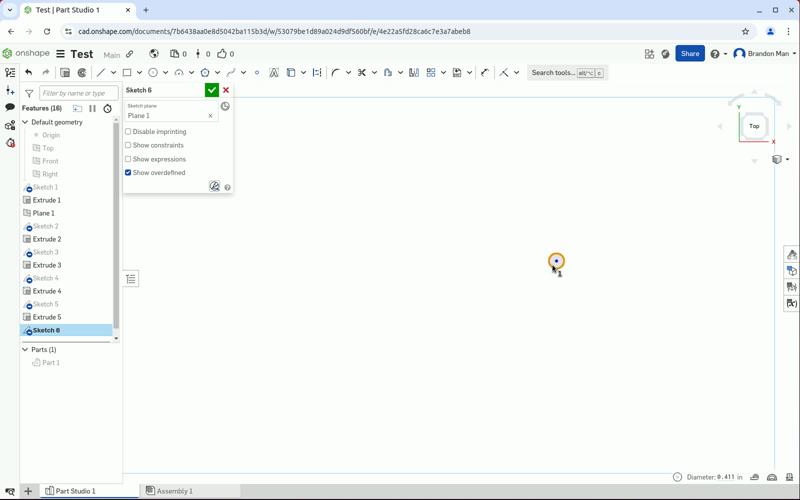
scroll(-6)
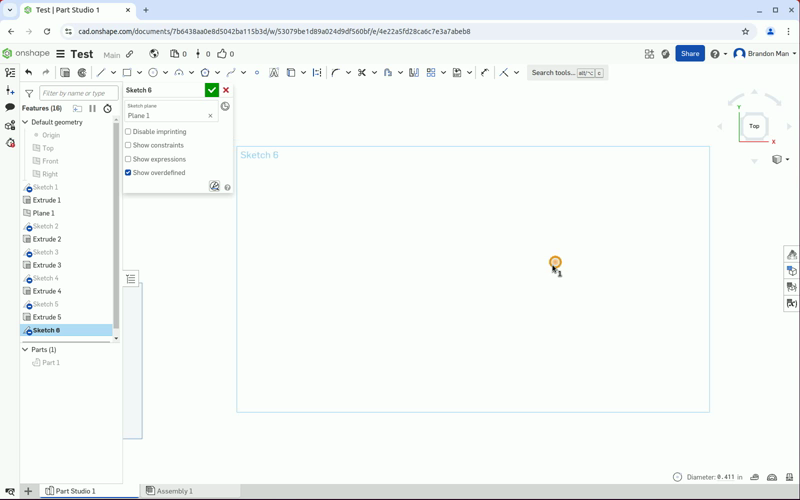
scroll(-6)
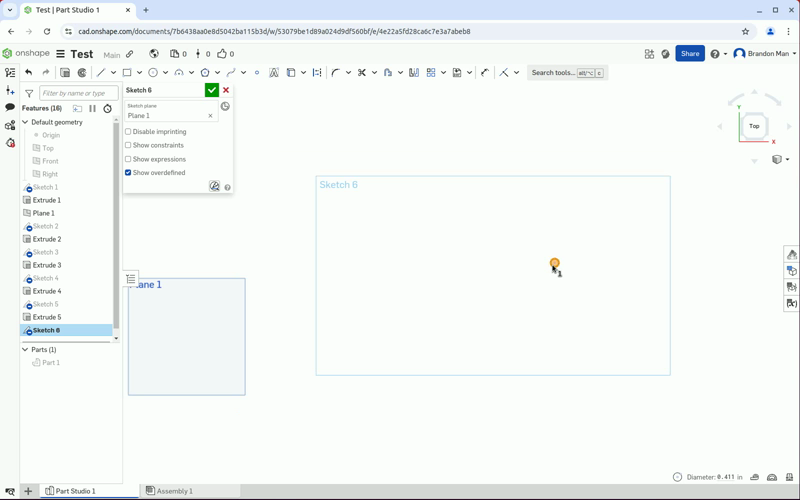
scroll(-6)
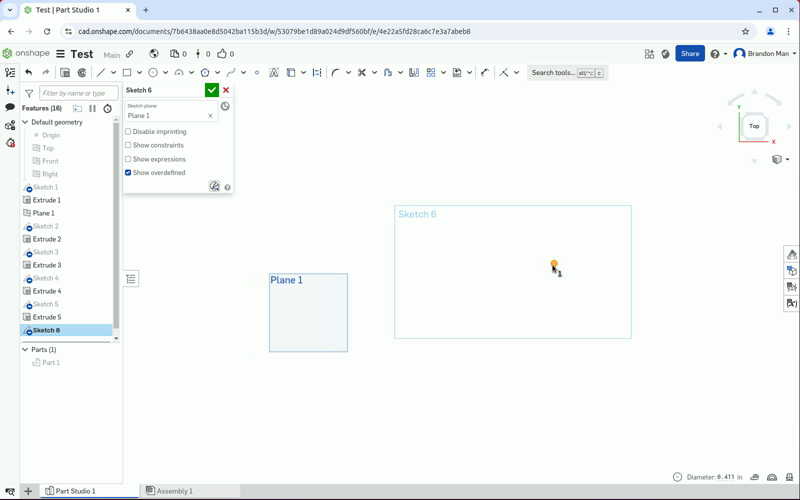
scroll(-6)
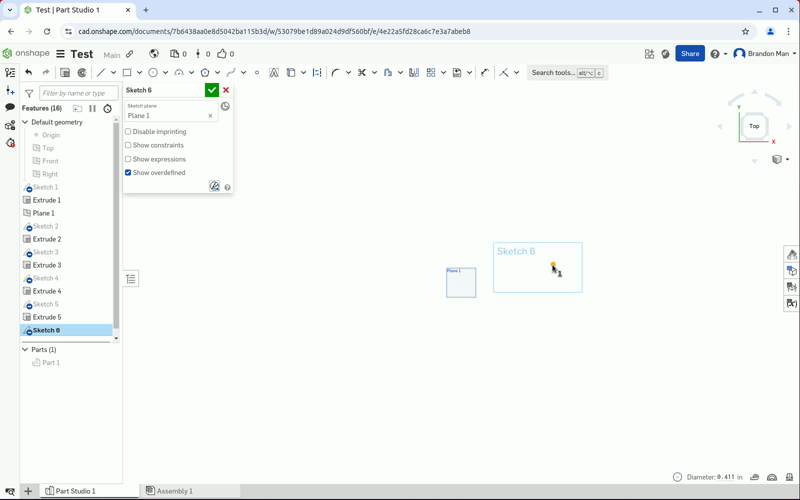
mouse_move(73, 352)
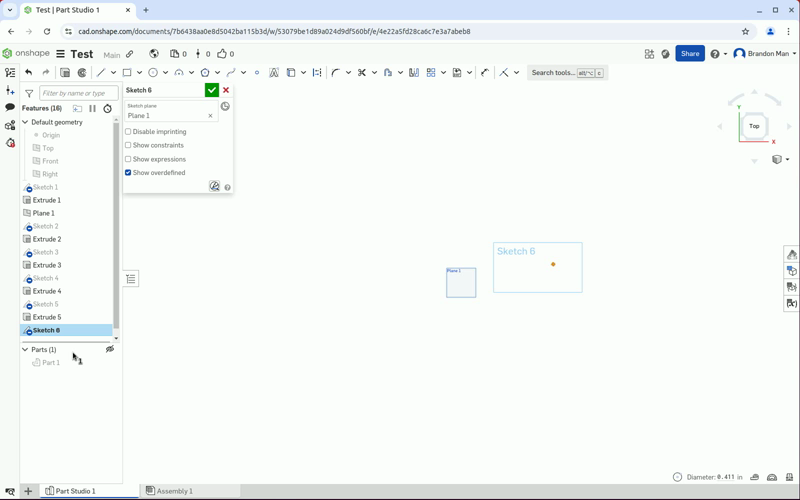
key(shift+y)
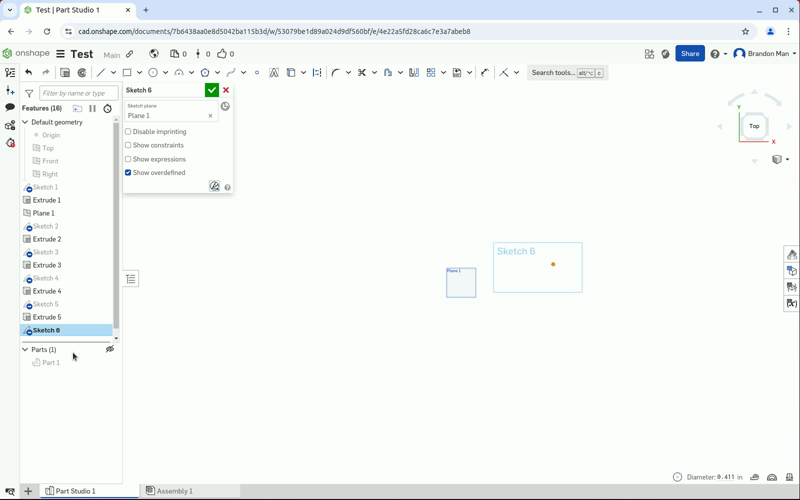
key(shift+e)
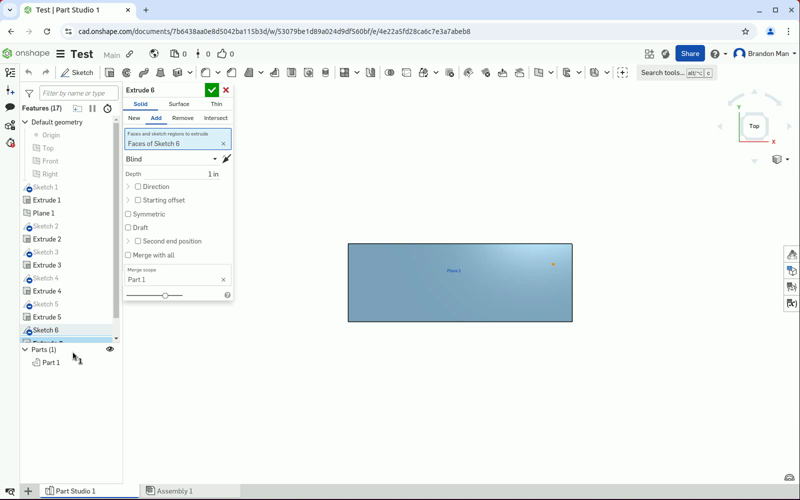
mouse_move(143, 106)
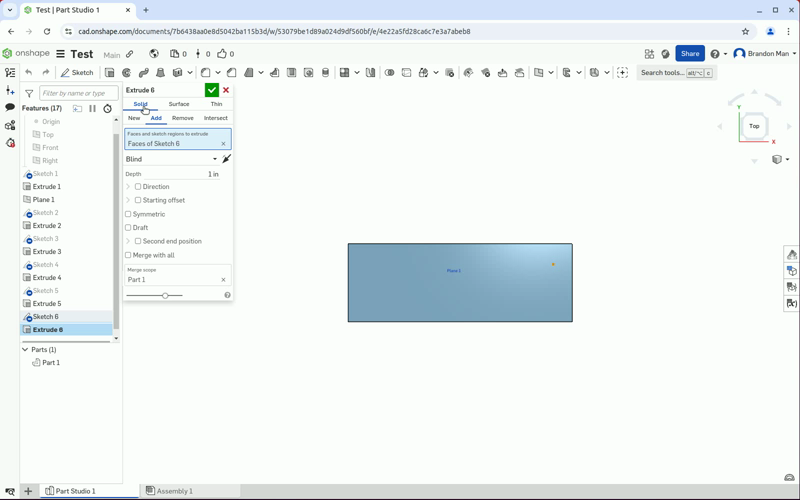
click(143, 106)
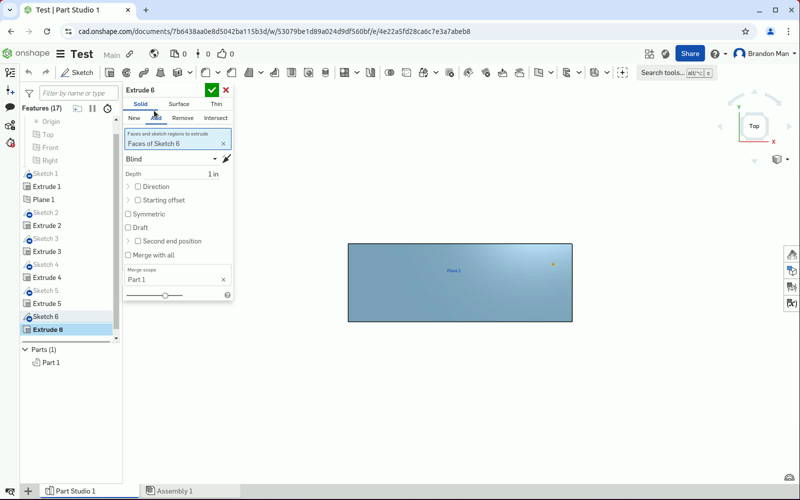
mouse_move(186, 120)
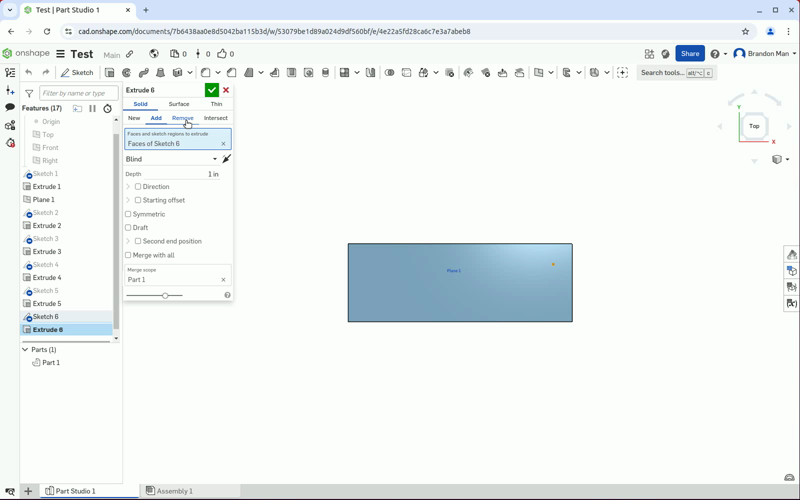
click(186, 120)
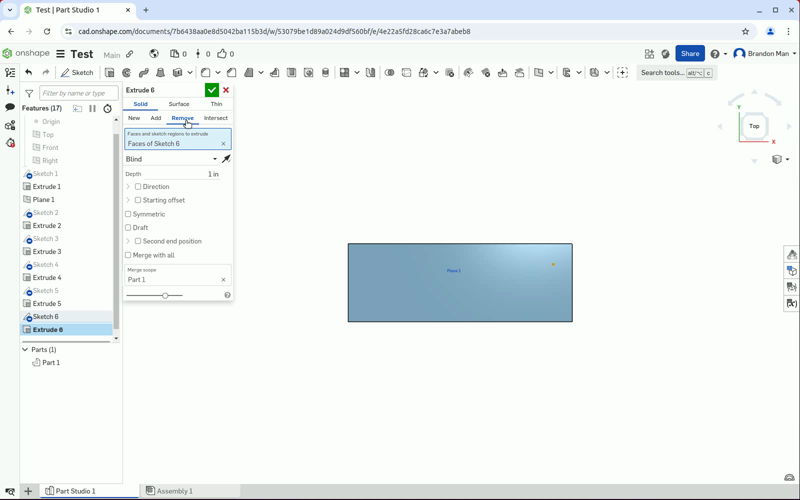
key(tab, 4)
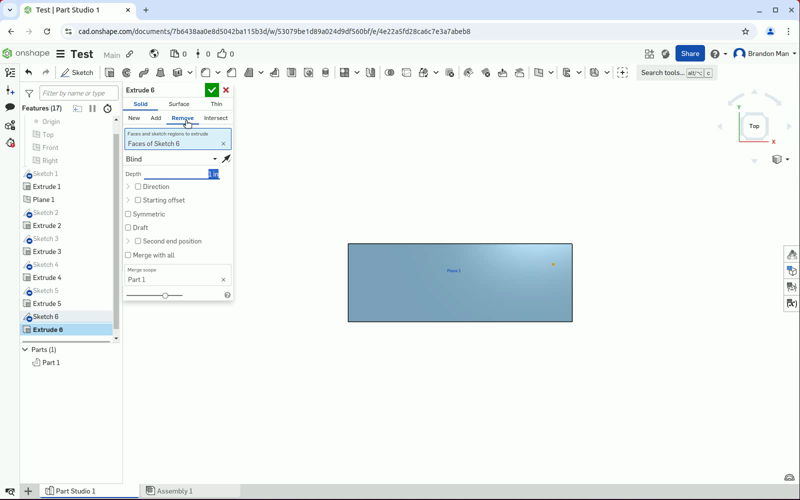
text(1.926)
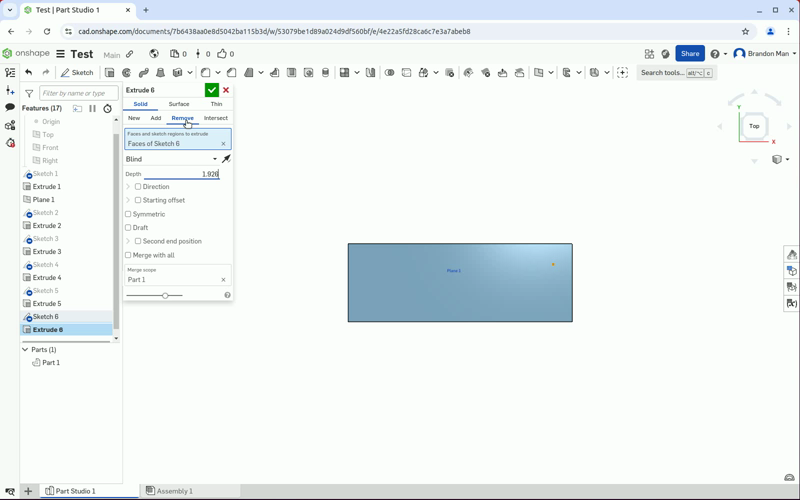
key(tab, 6)
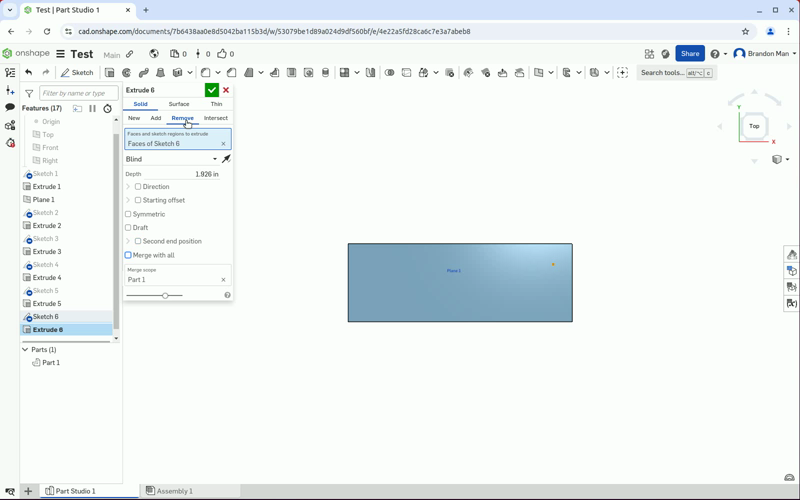
key(space)
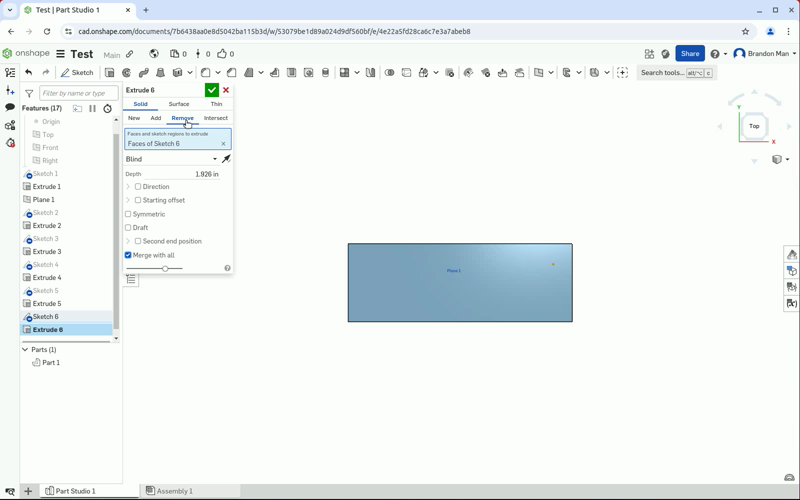
key(enter)
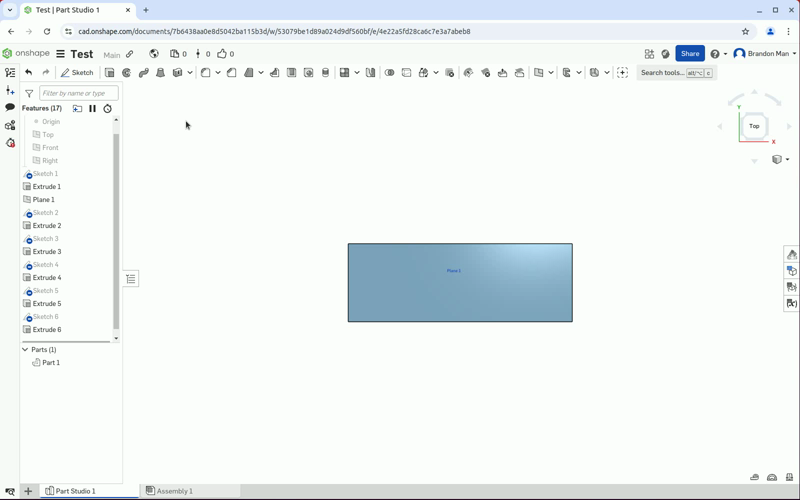
key(shift+h)
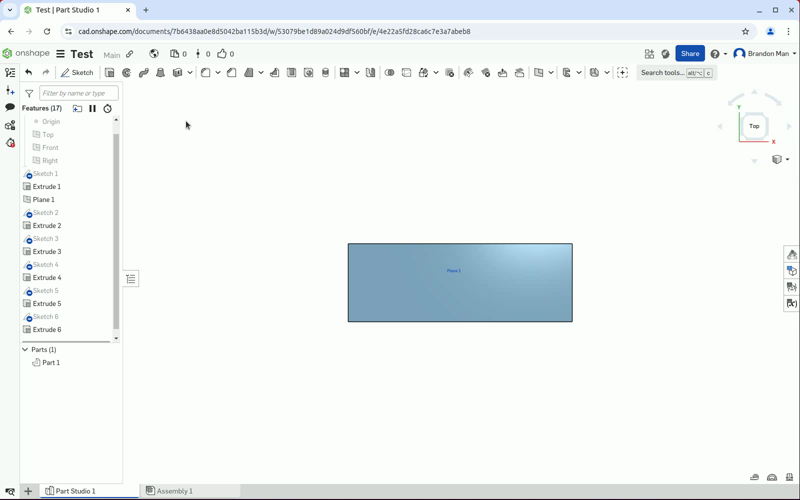
key(shift+h)
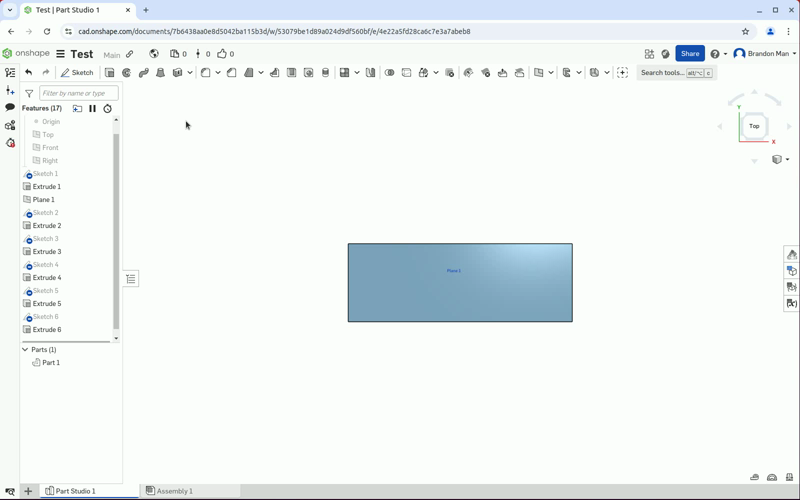
mouse_move(69, 176)
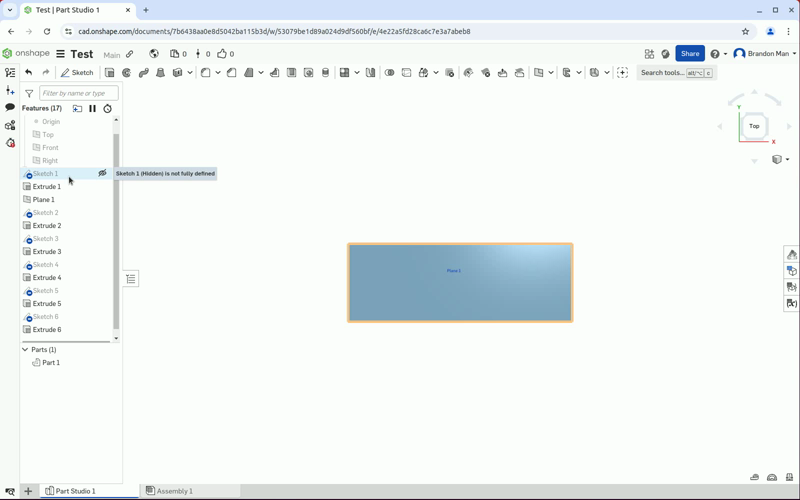
click(69, 176)
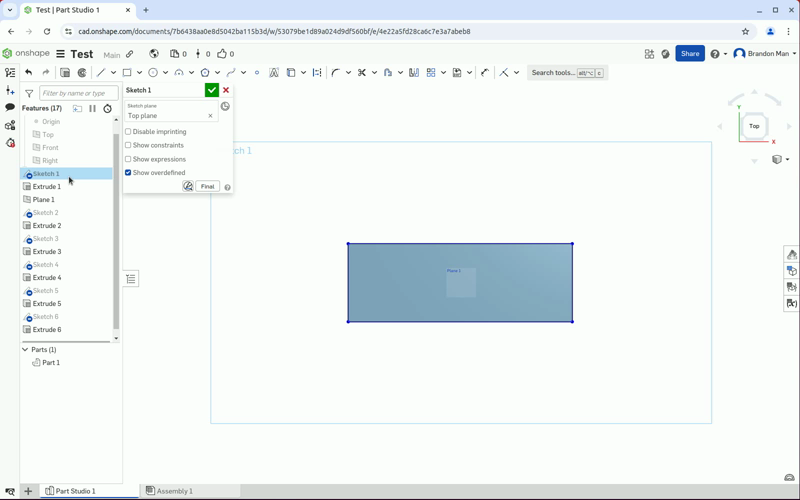
mouse_move(229, 92)
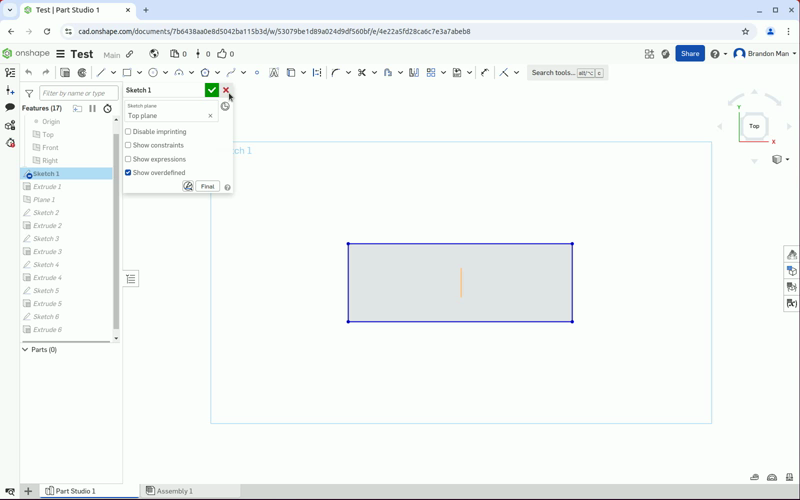
click(229, 92)
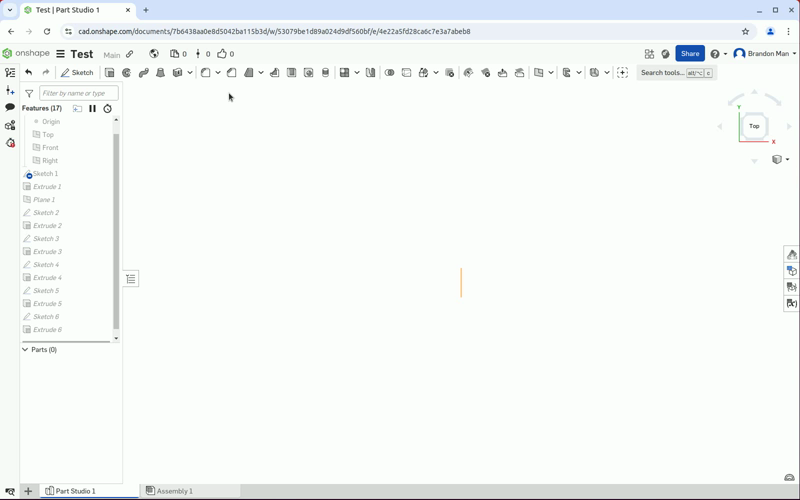
key(shift+s)
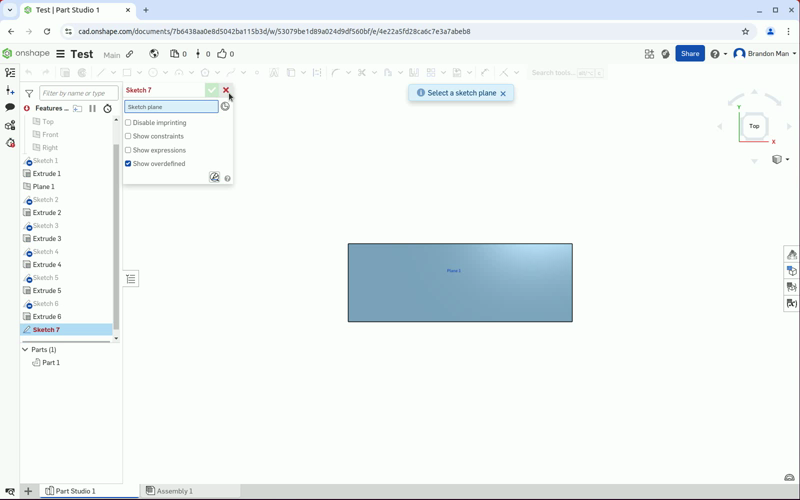
mouse_move(69, 189)
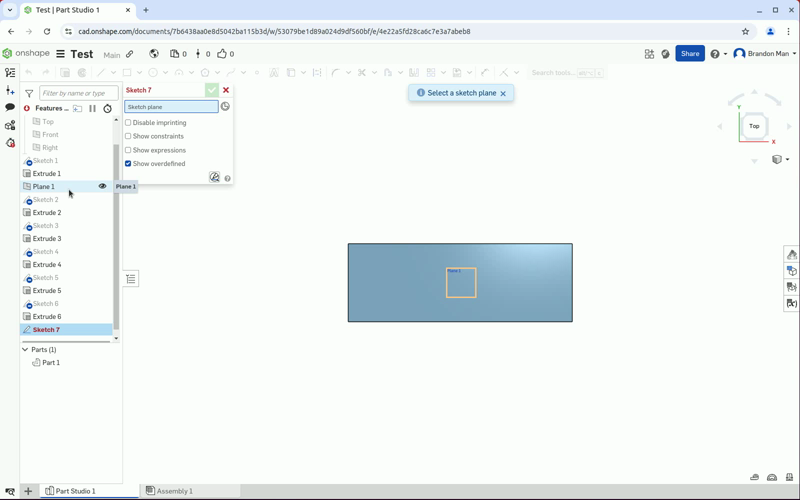
click(69, 189)
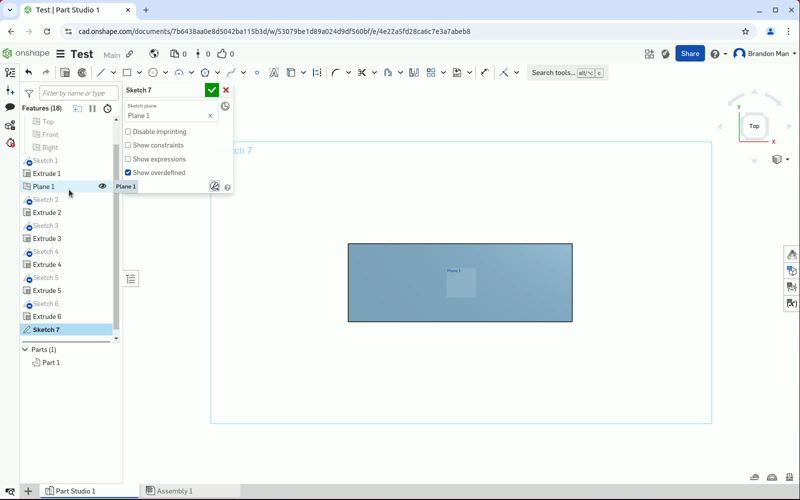
mouse_move(73, 352)
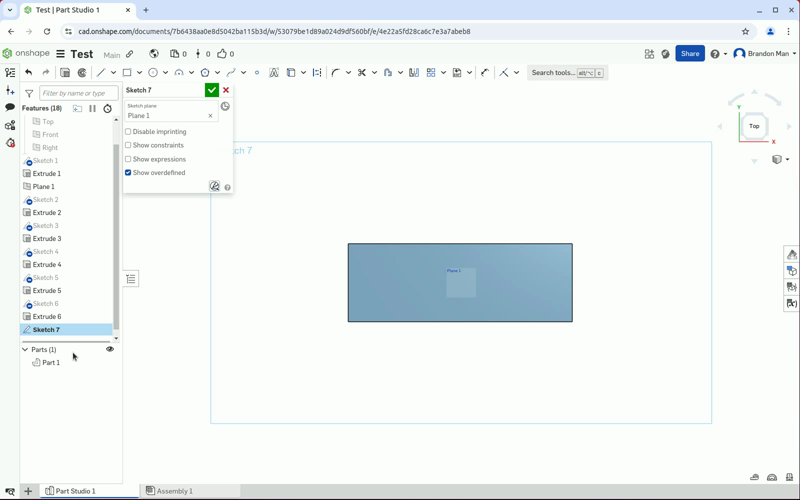
key(y)
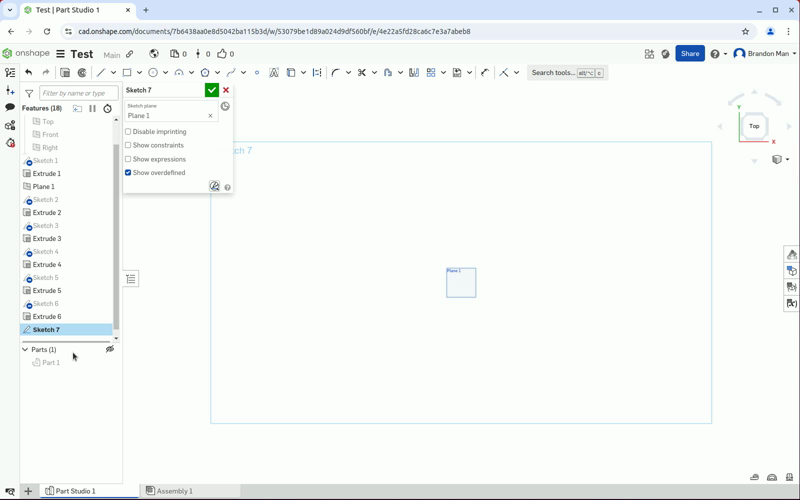
key(c)
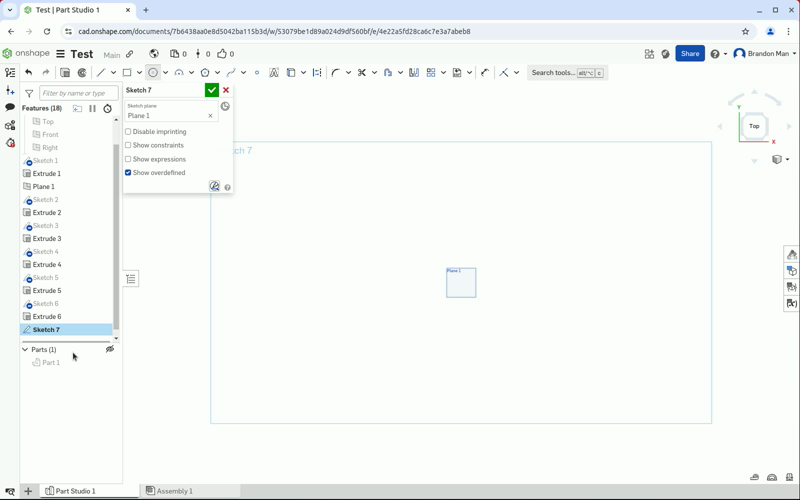
key_down(shift)
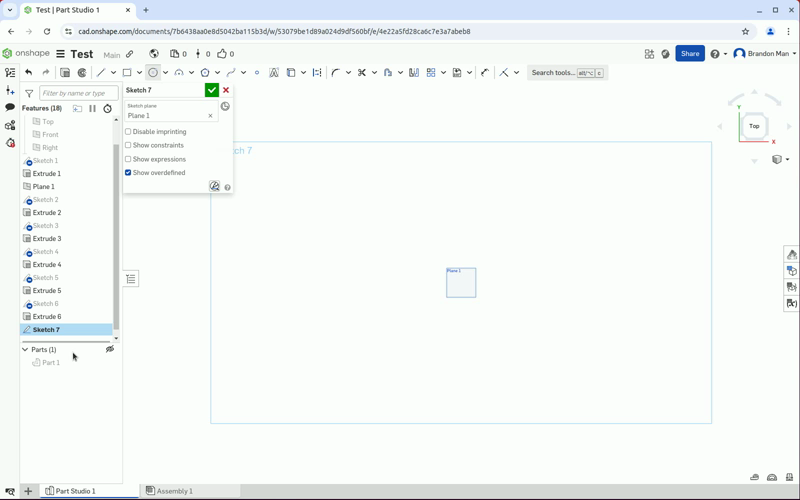
mouse_move(553, 301)
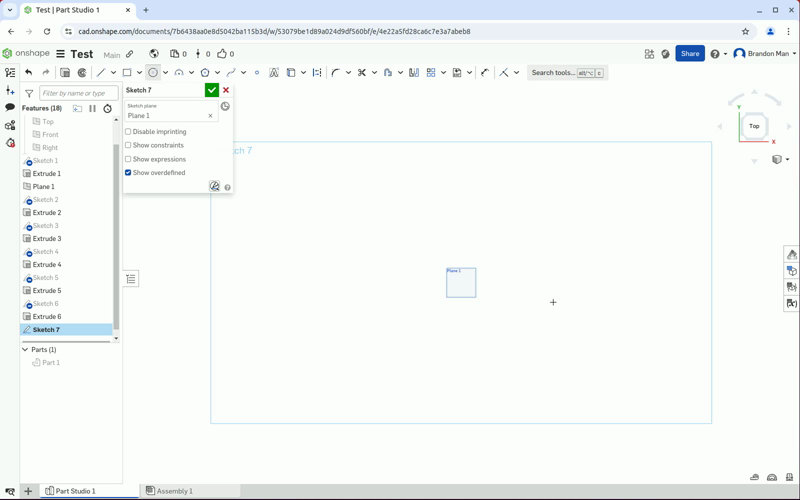
click(553, 301)
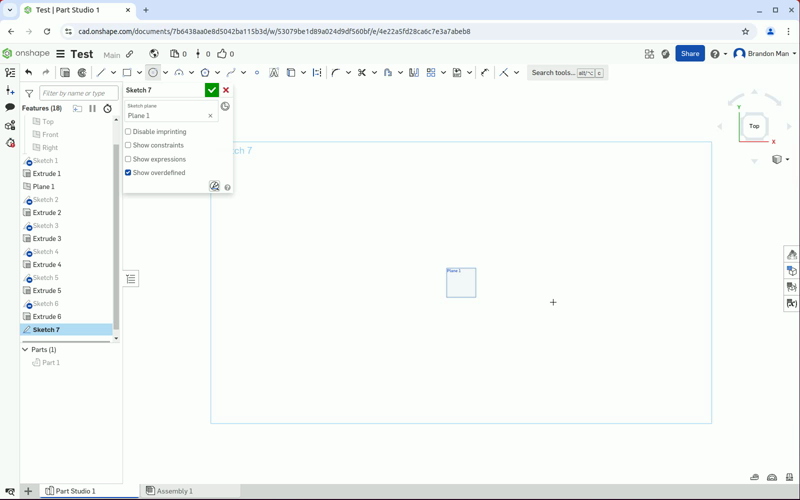
key_up(shift)
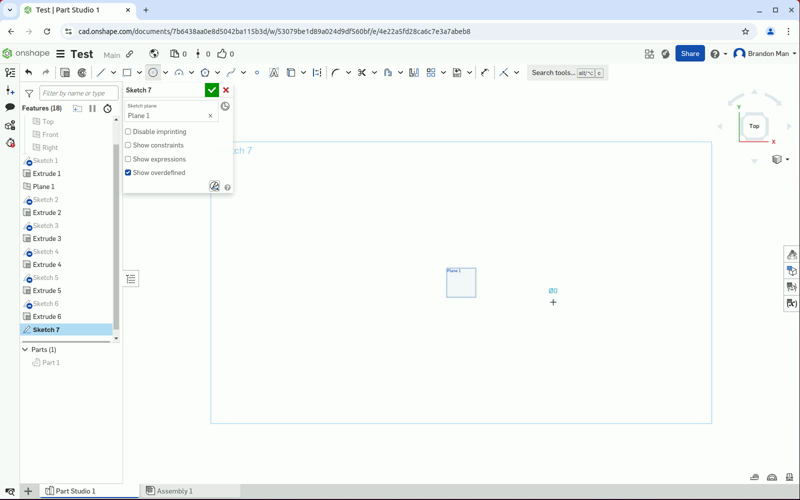
mouse_move(554, 301)
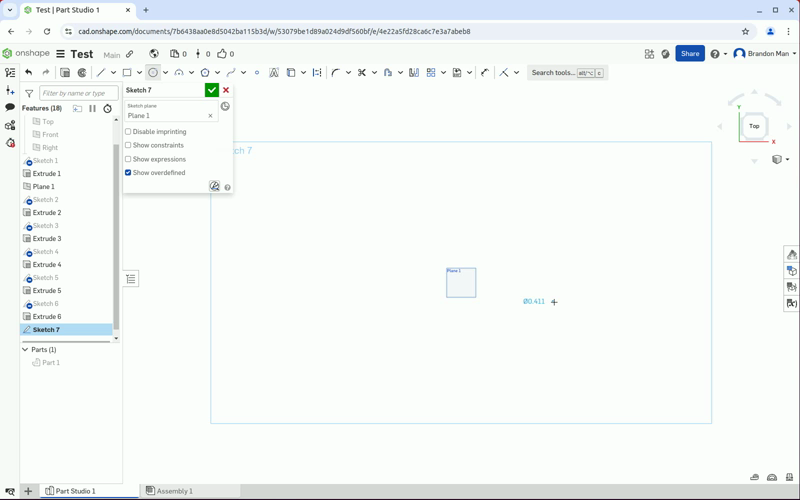
scroll(6)
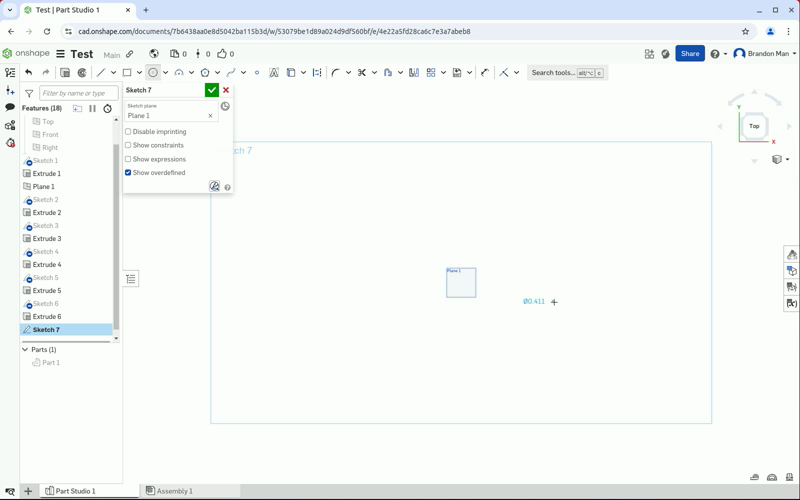
scroll(6)
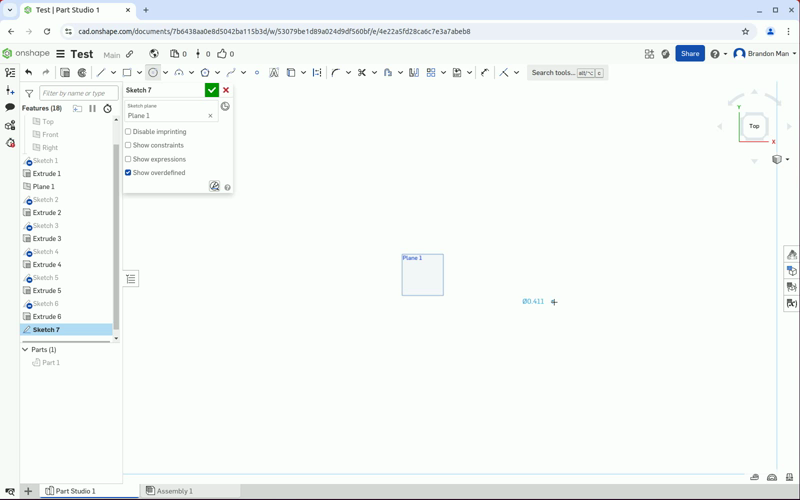
scroll(6)
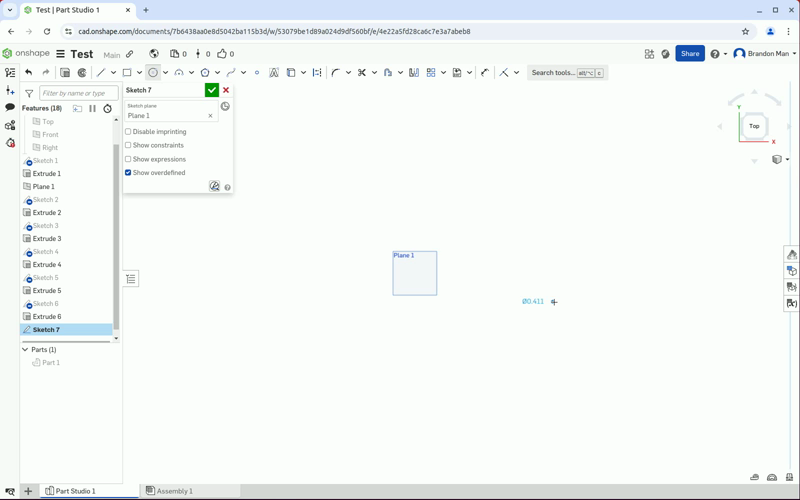
scroll(6)
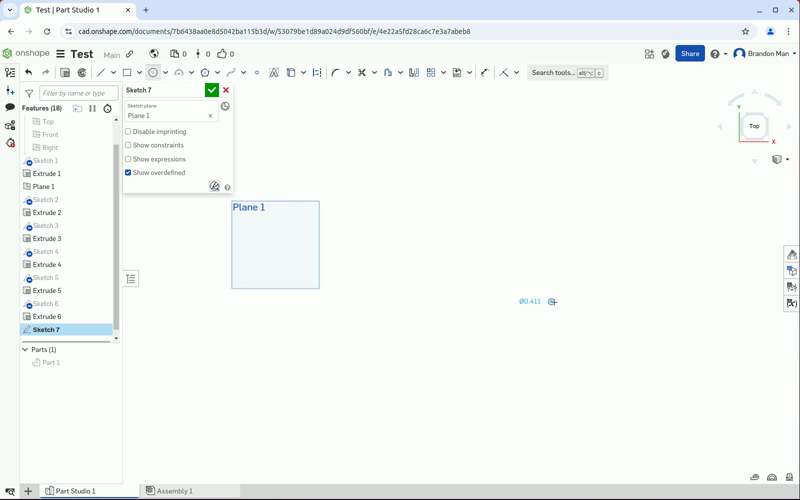
scroll(6)
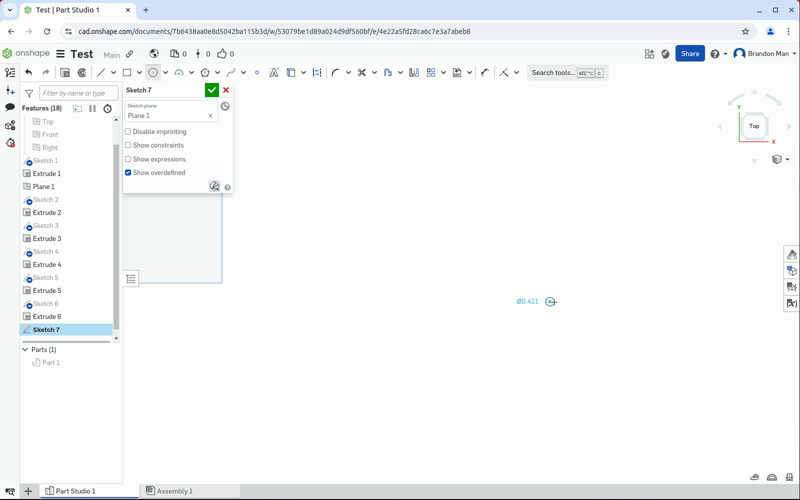
scroll(6)
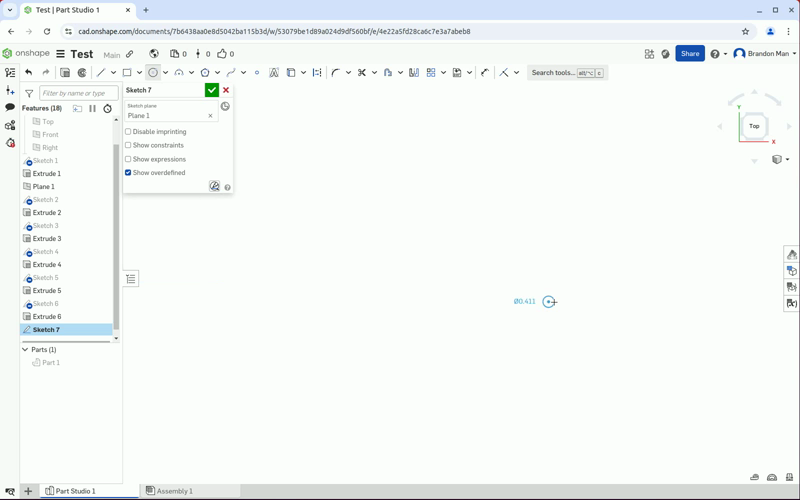
scroll(6)
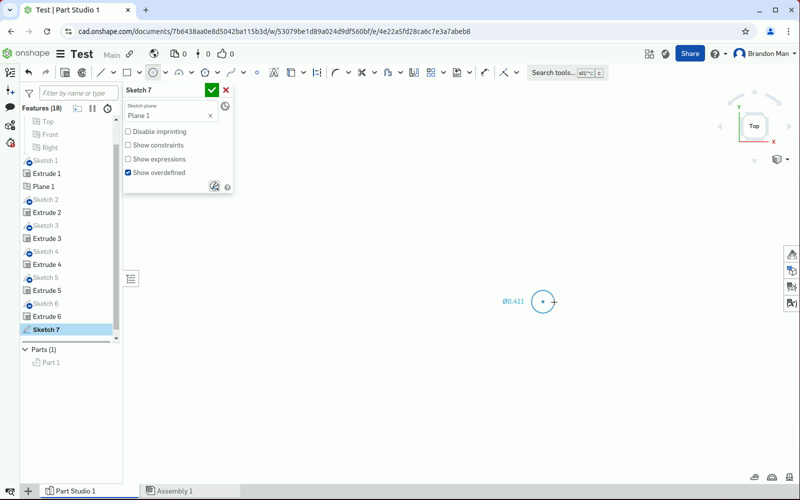
click(554, 301)
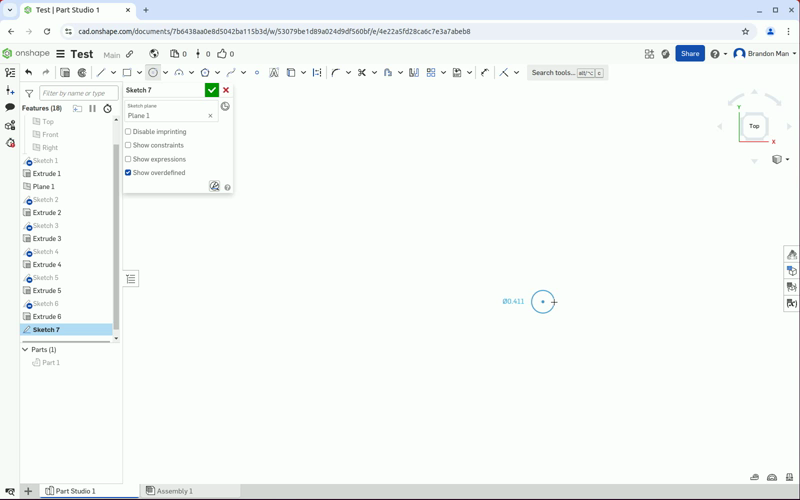
scroll(-6)
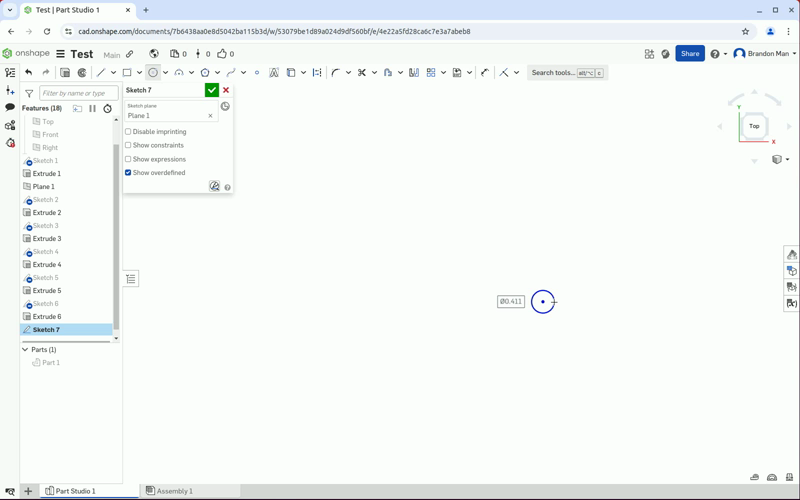
scroll(-6)
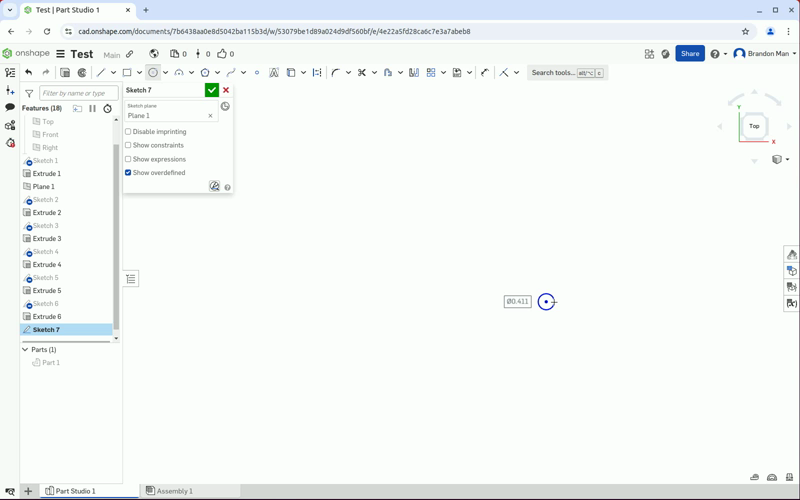
scroll(-6)
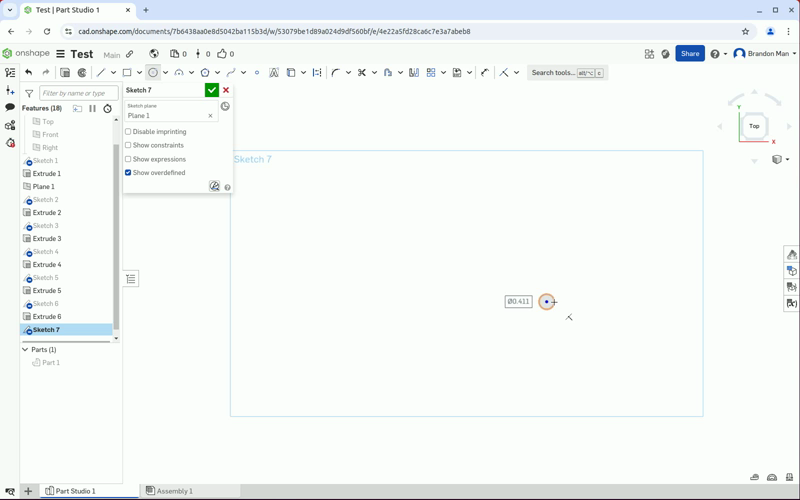
scroll(-6)
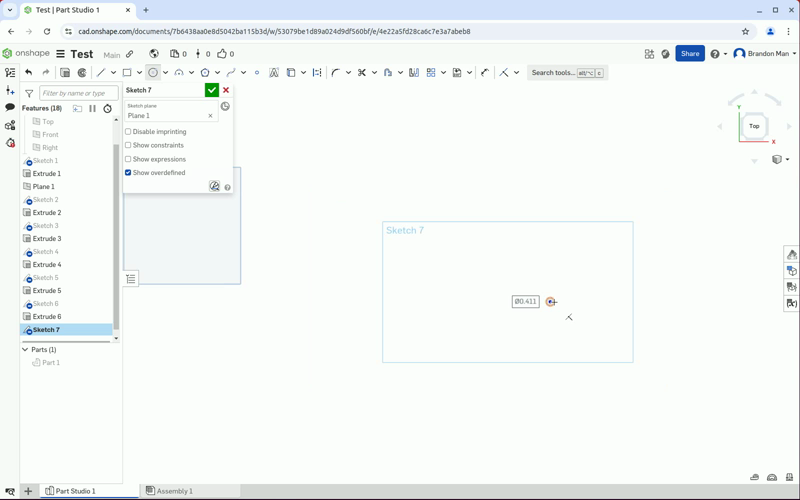
scroll(-6)
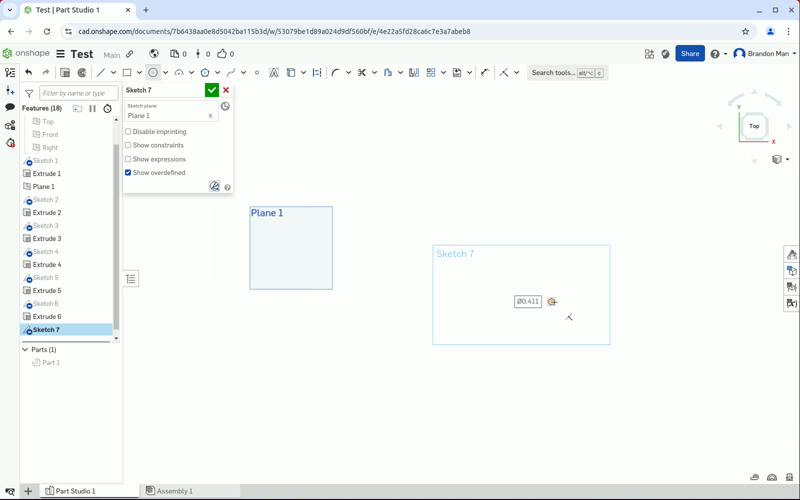
scroll(-6)
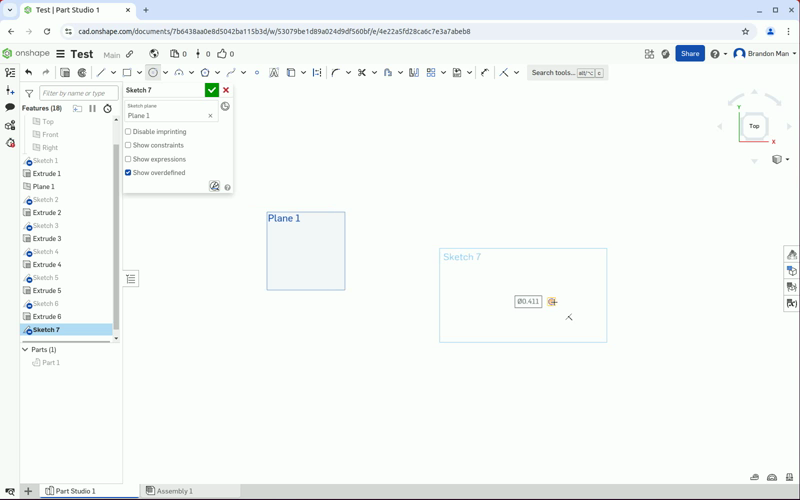
scroll(-6)
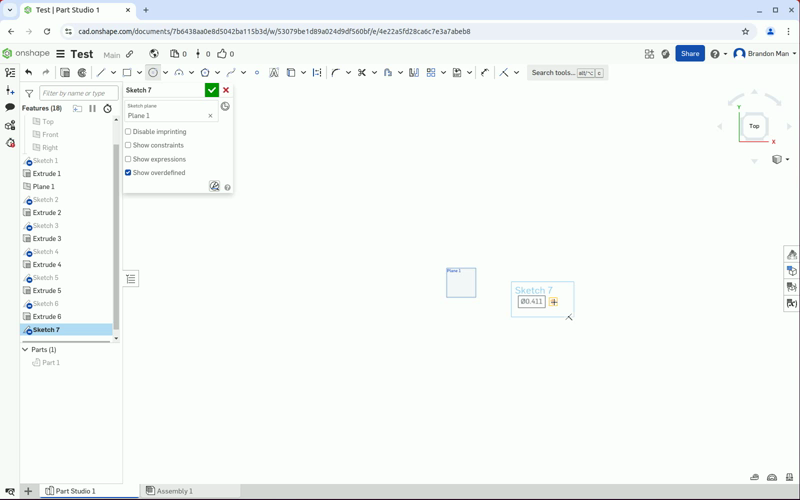
key(esc)
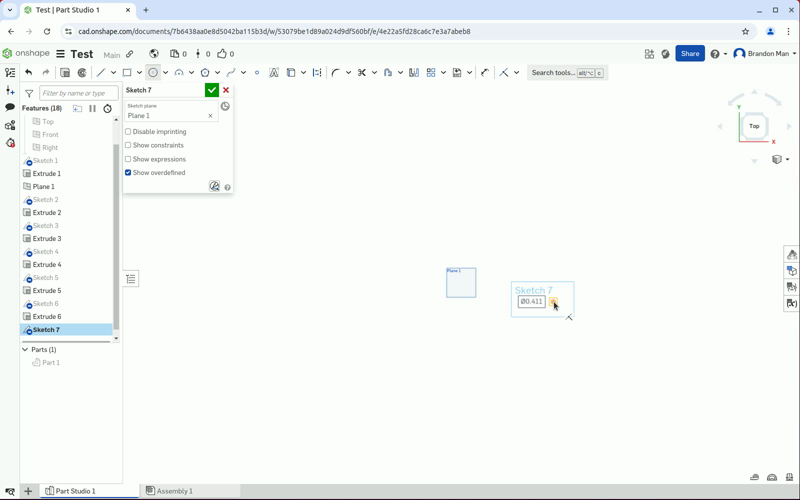
mouse_move(552, 301)
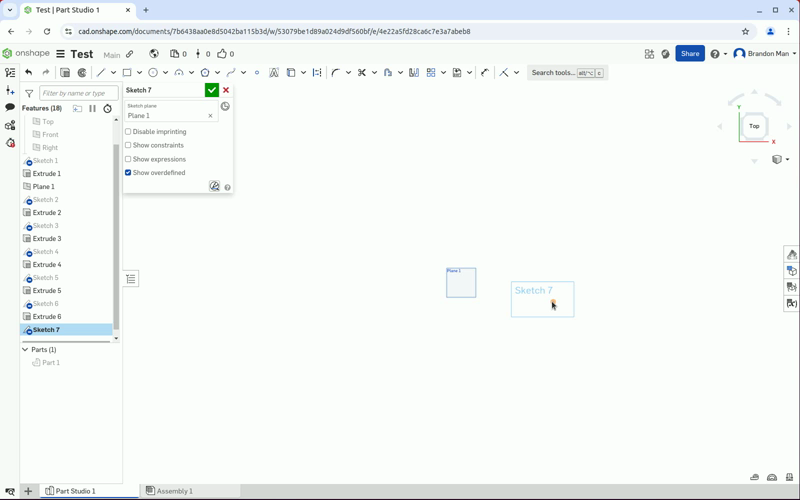
scroll(6)
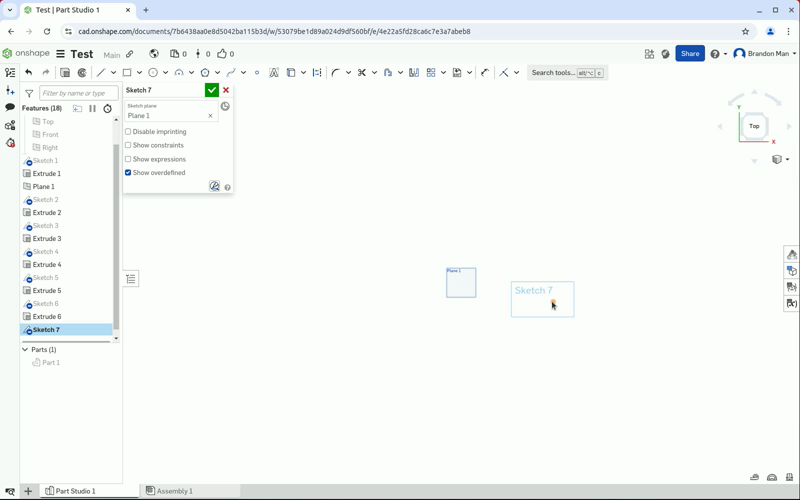
scroll(6)
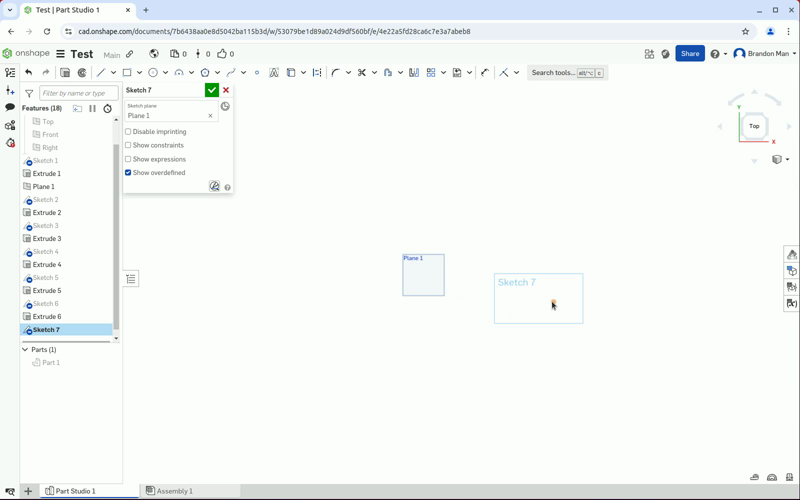
scroll(6)
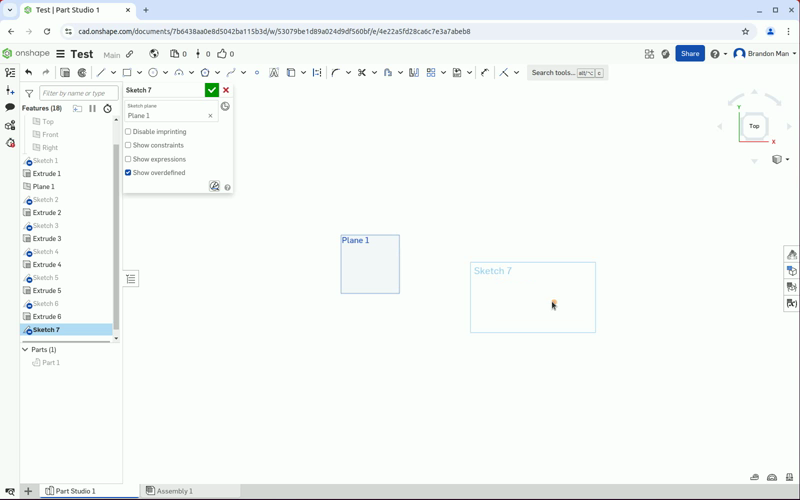
scroll(6)
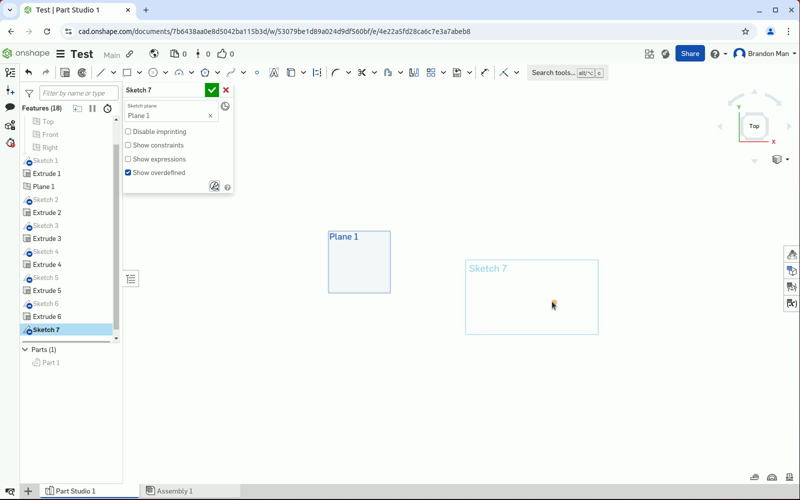
scroll(6)
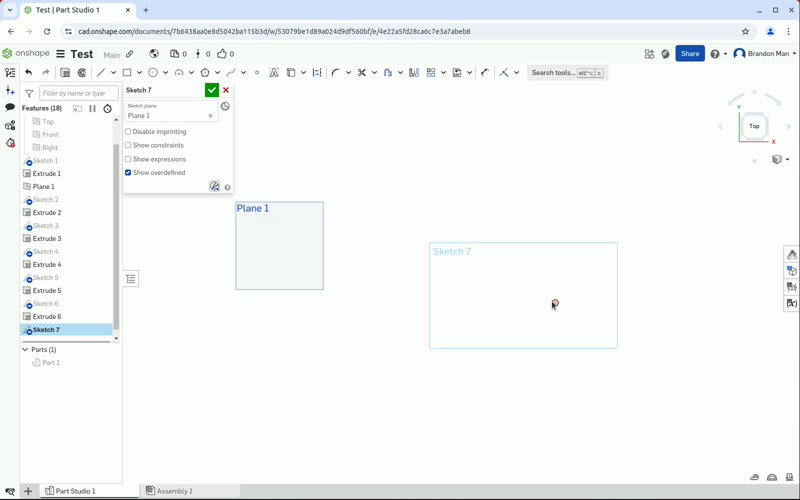
scroll(6)
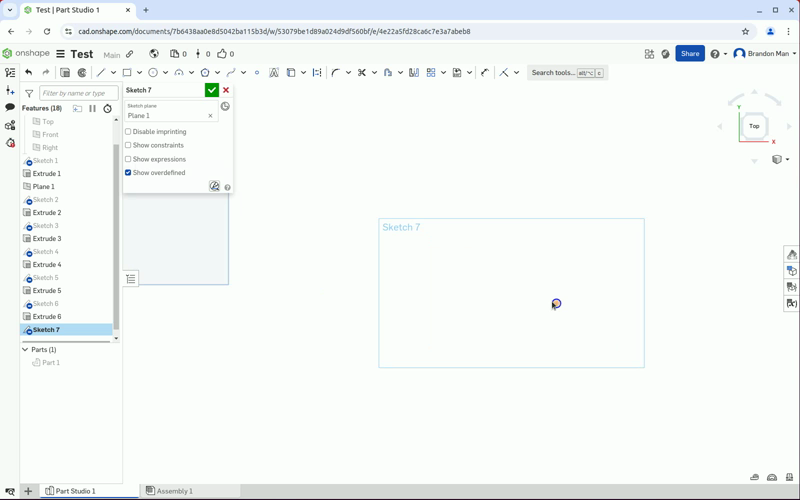
scroll(6)
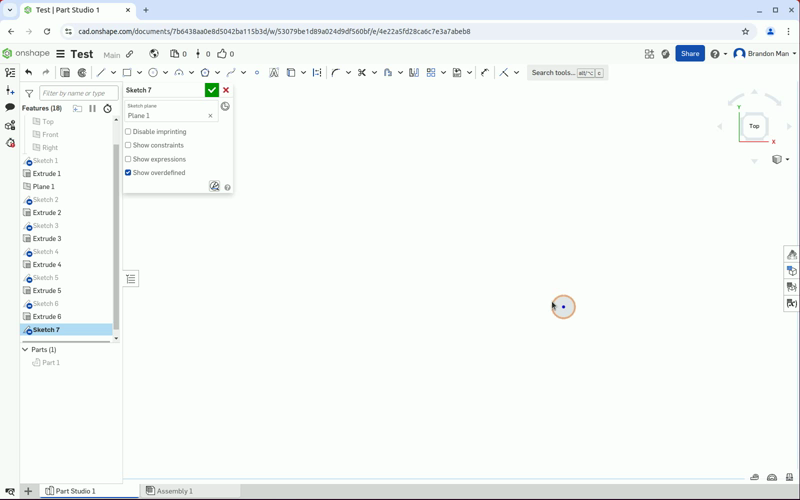
click(552, 301)
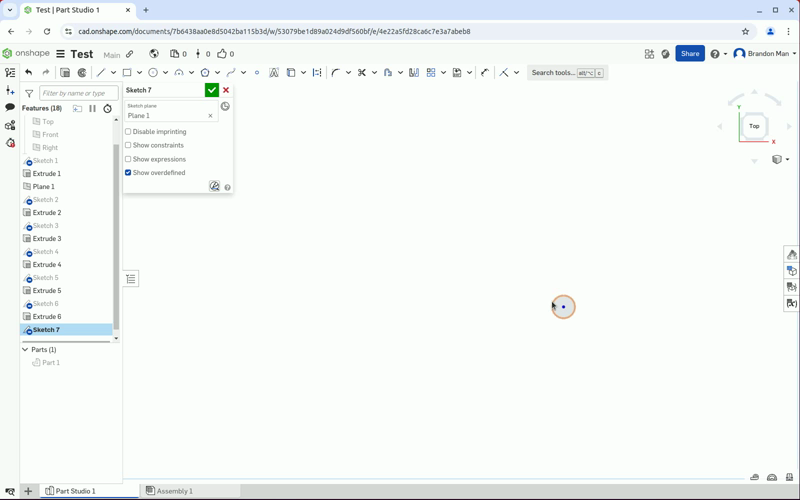
scroll(-6)
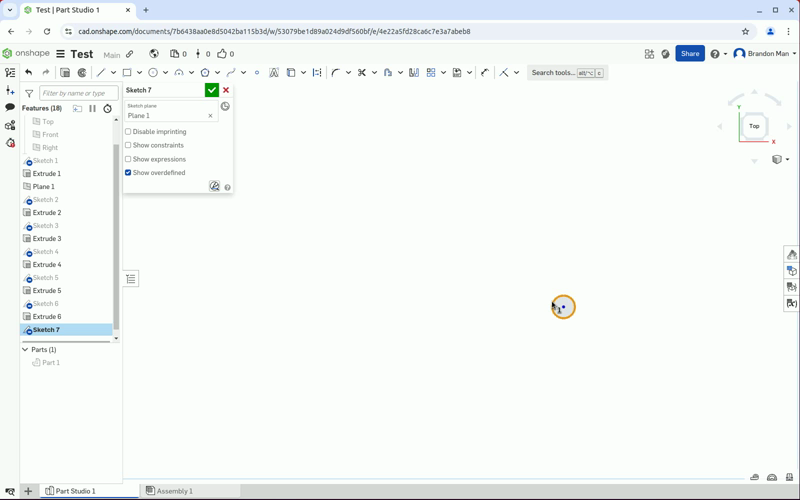
scroll(-6)
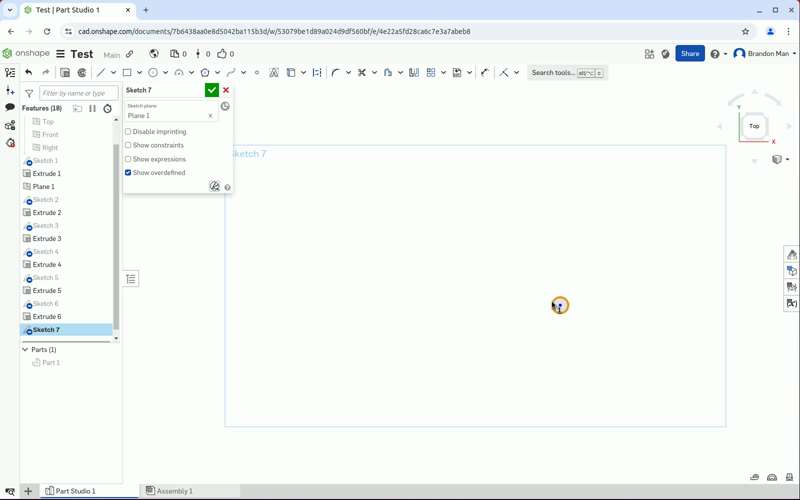
scroll(-6)
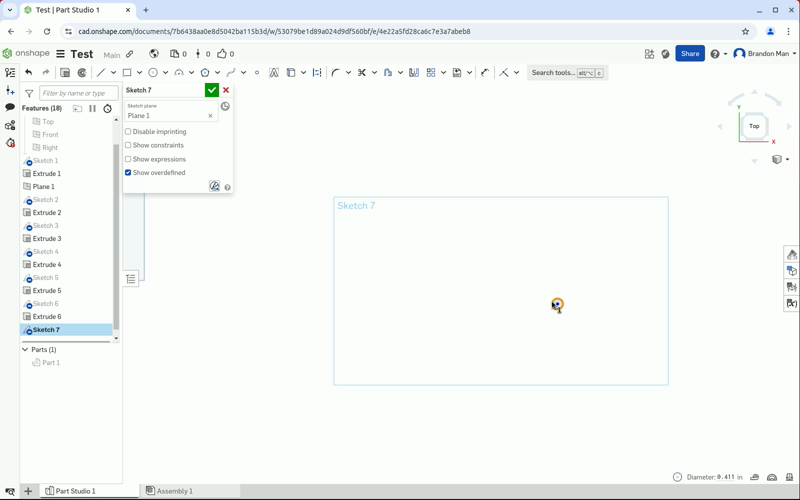
scroll(-6)
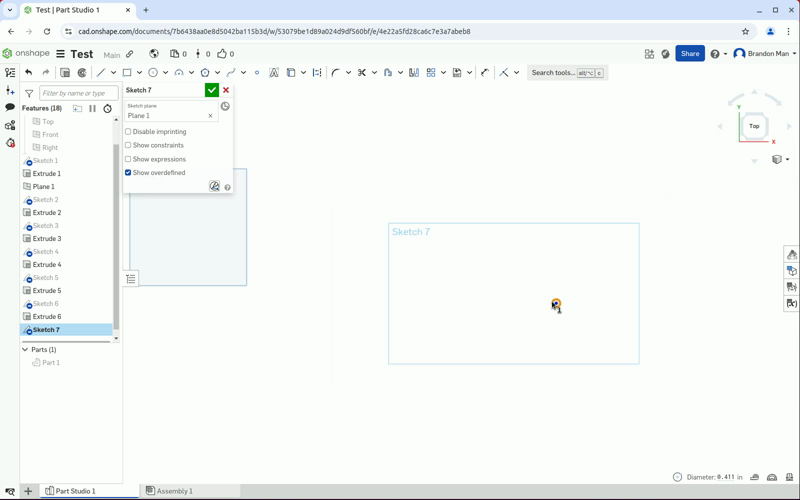
scroll(-6)
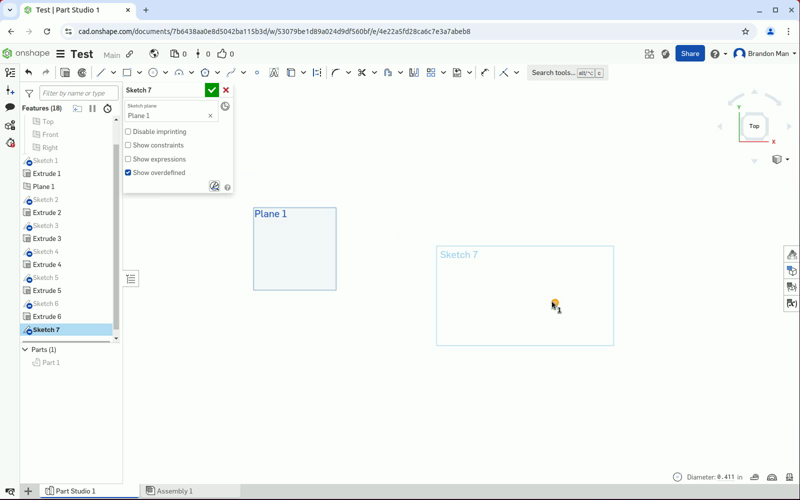
scroll(-6)
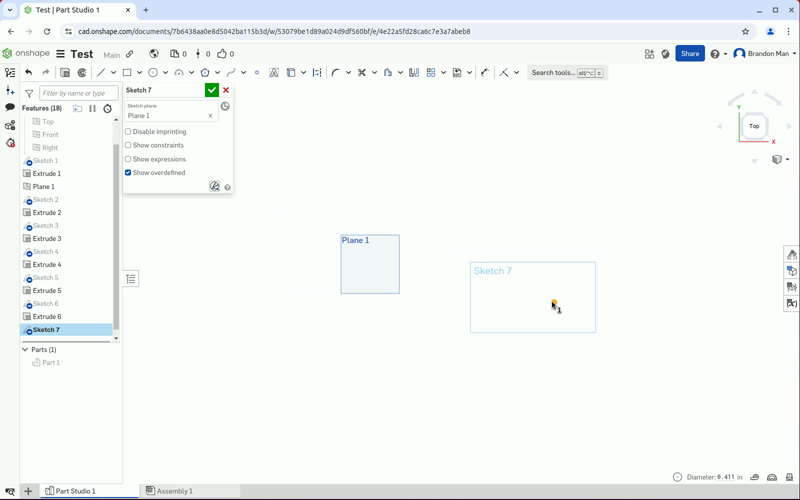
scroll(-6)
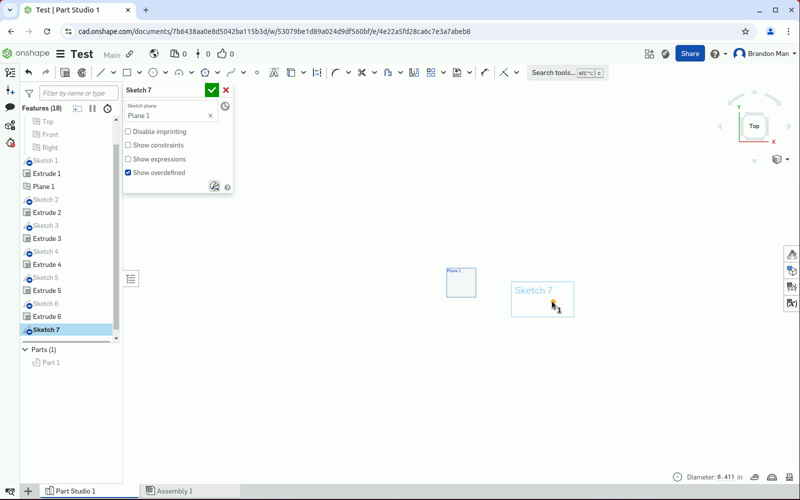
mouse_move(73, 352)
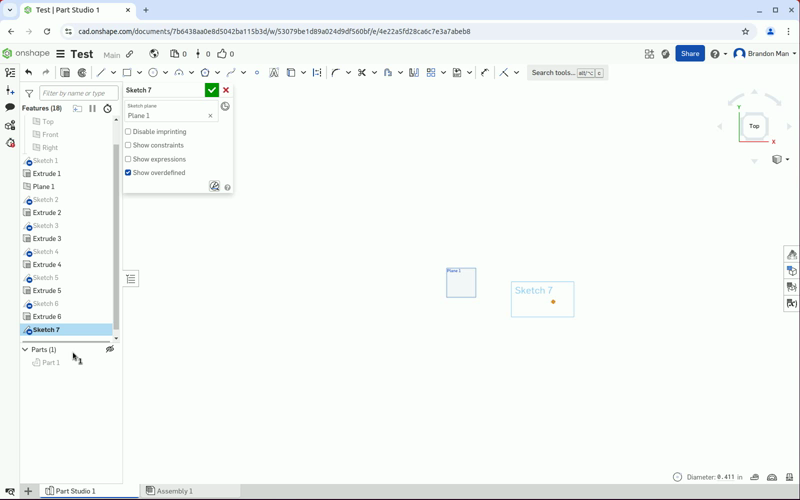
key(shift+y)
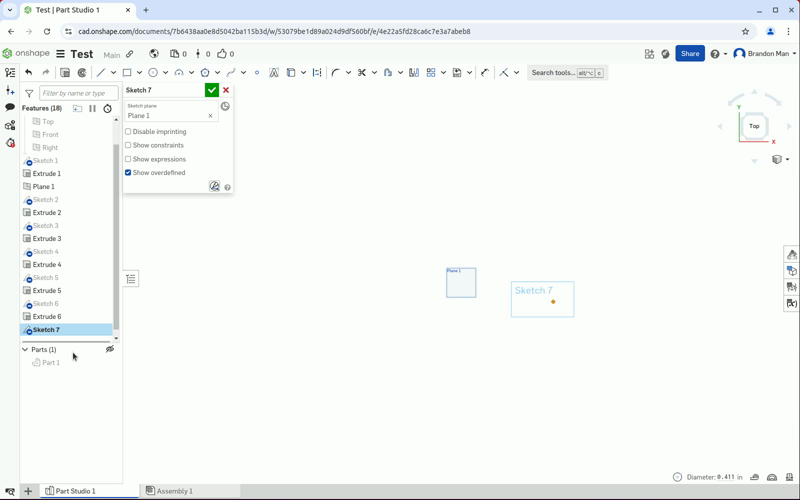
key(shift+e)
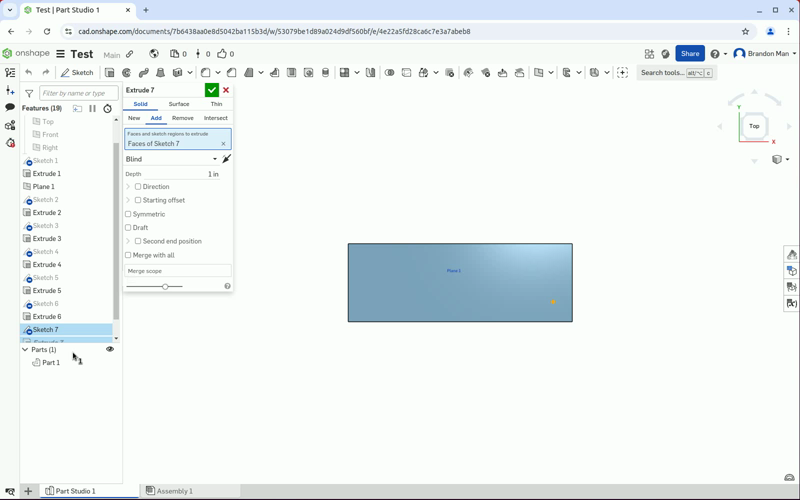
mouse_move(143, 106)
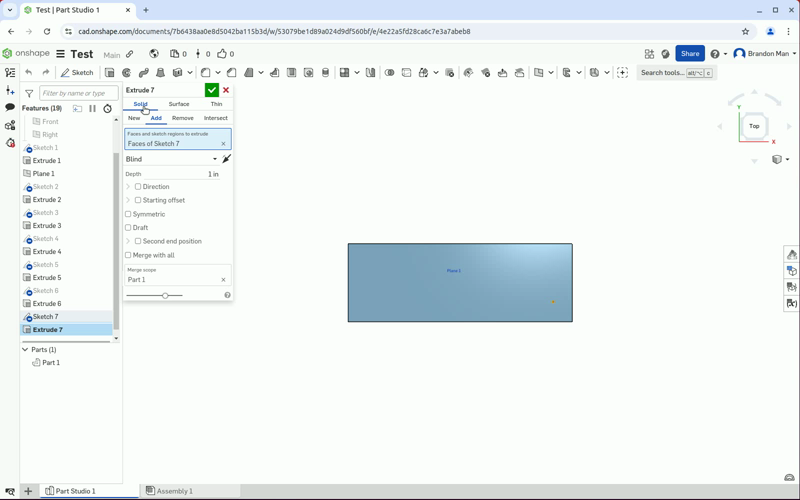
click(143, 106)
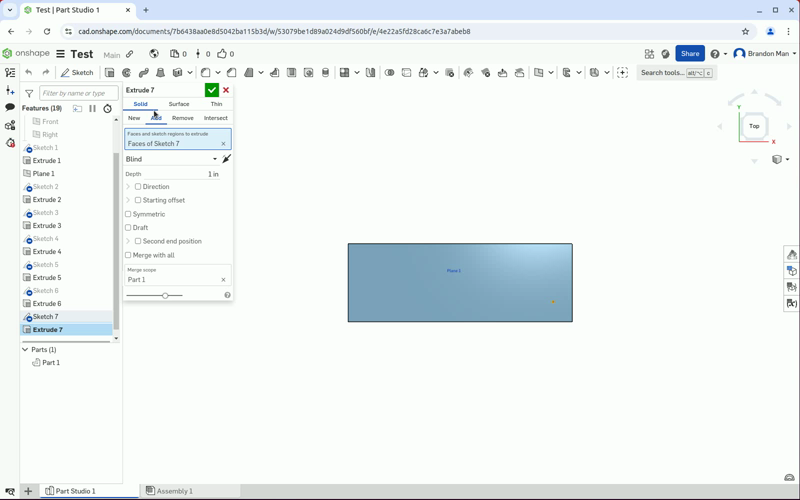
mouse_move(186, 120)
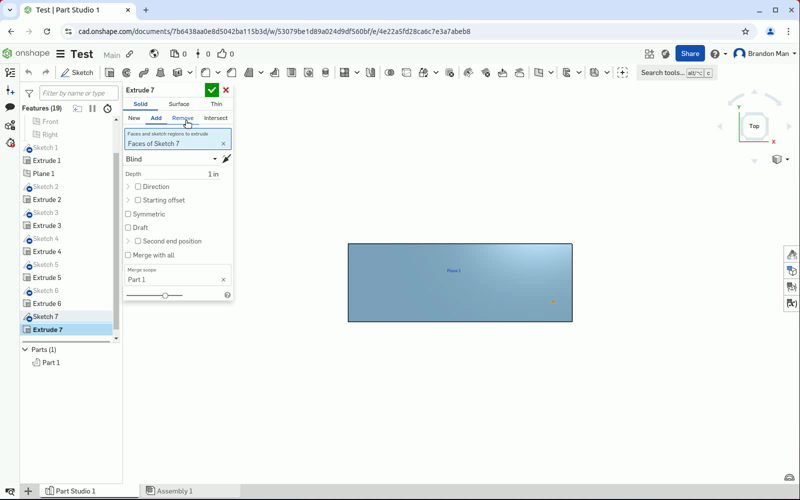
click(186, 120)
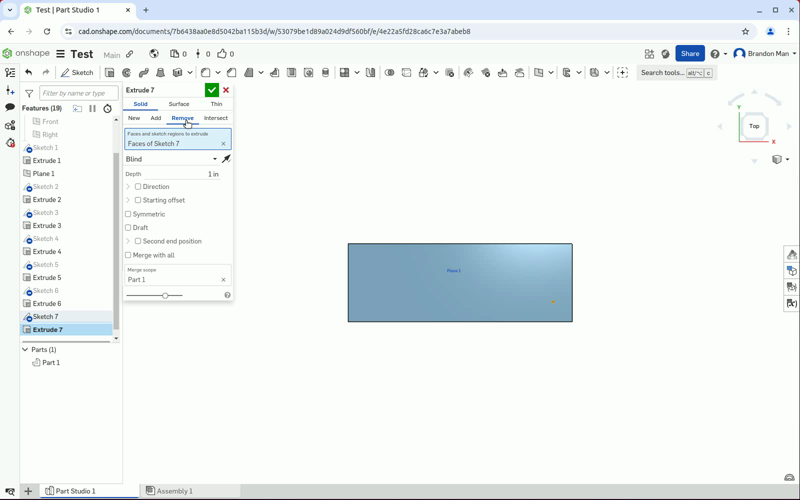
key(tab, 4)
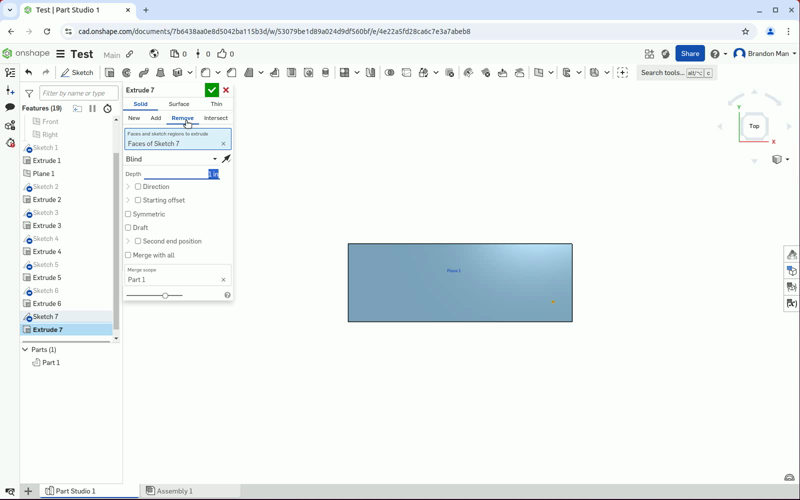
text(1.926)
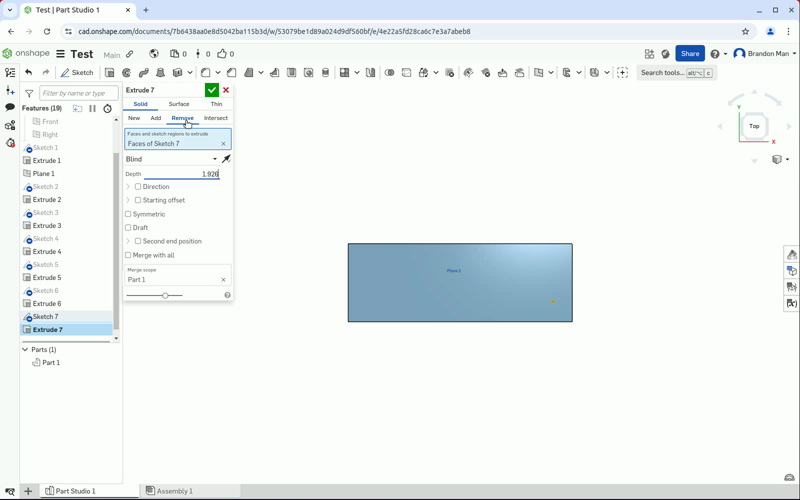
key(tab, 6)
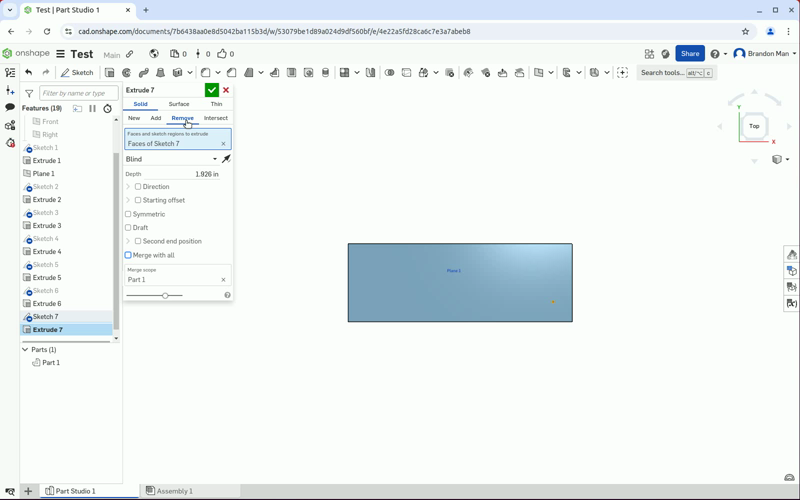
key(space)
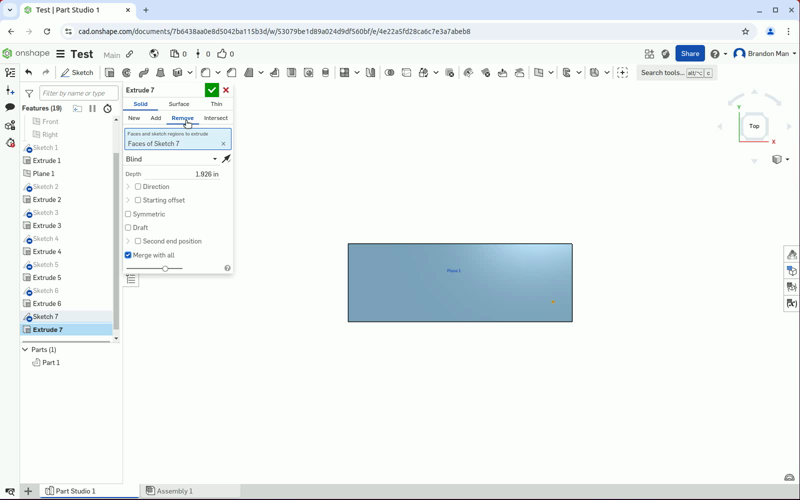
key(enter)
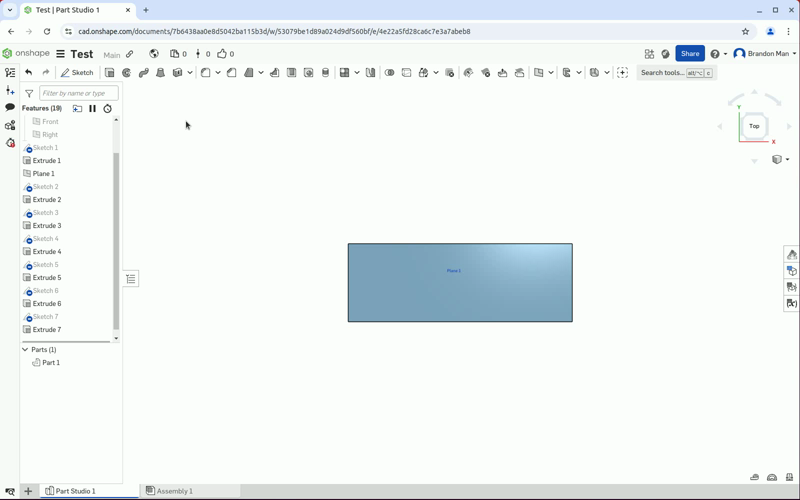
key(shift+h)
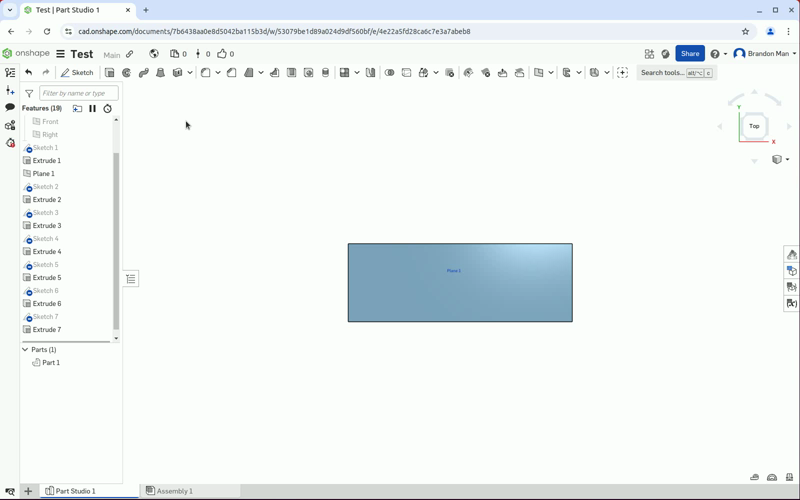
key(shift+h)
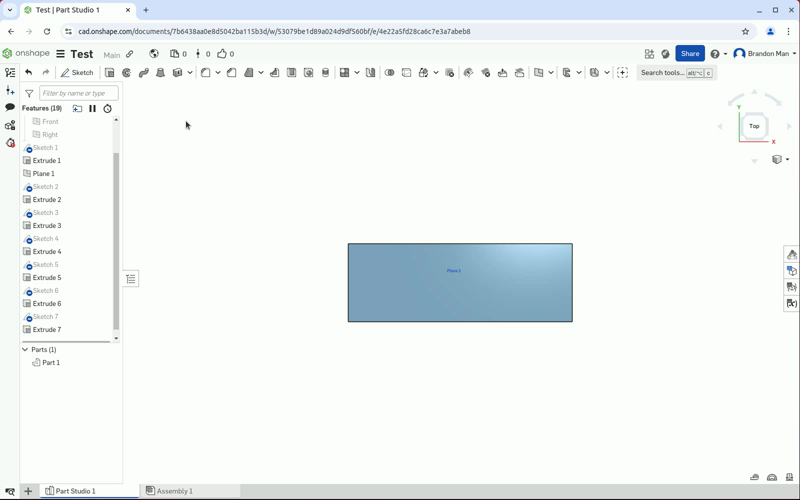
key(shift+7)
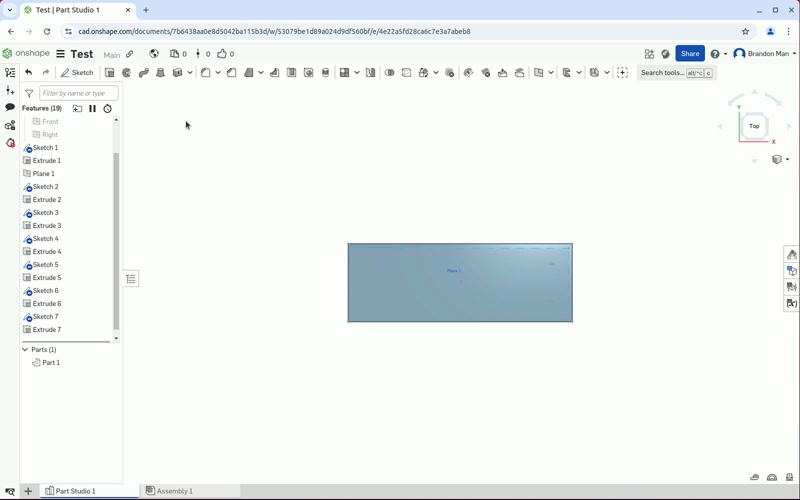
key(up, 3)
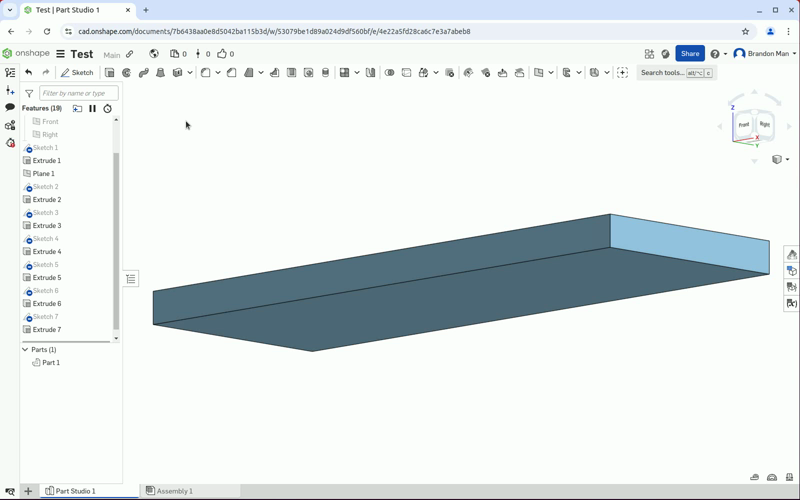
key(left, 3)
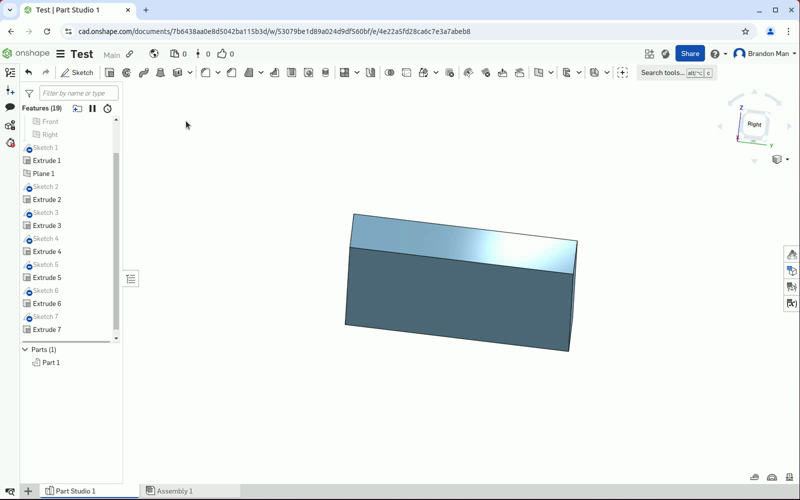
key(right, 3)
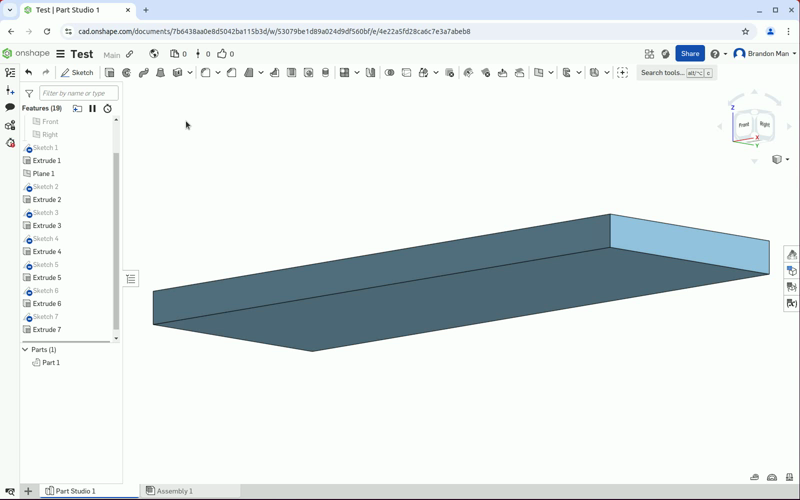
key(down, 3)
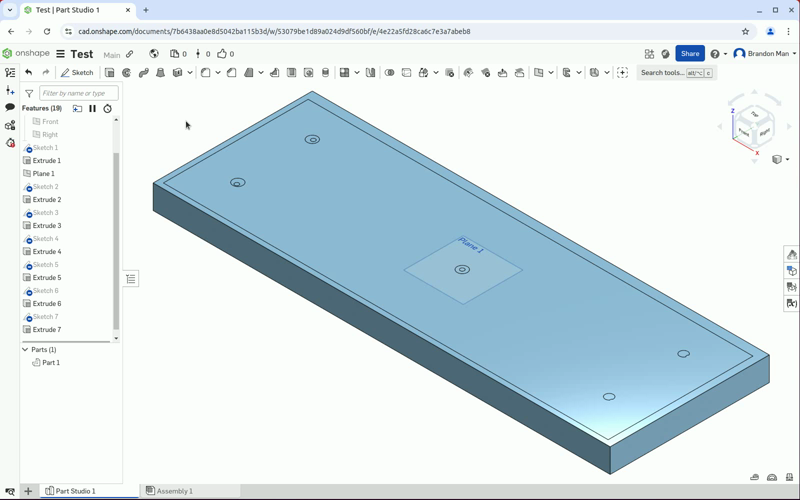
mouse_move(69, 150)
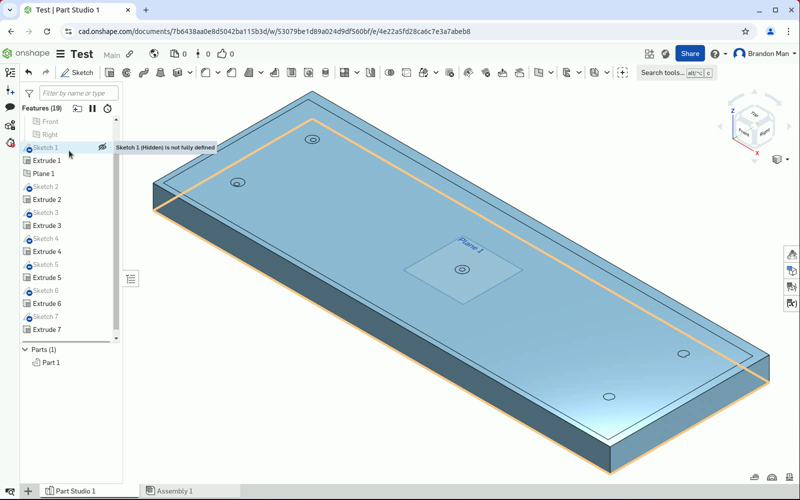
click(69, 150)